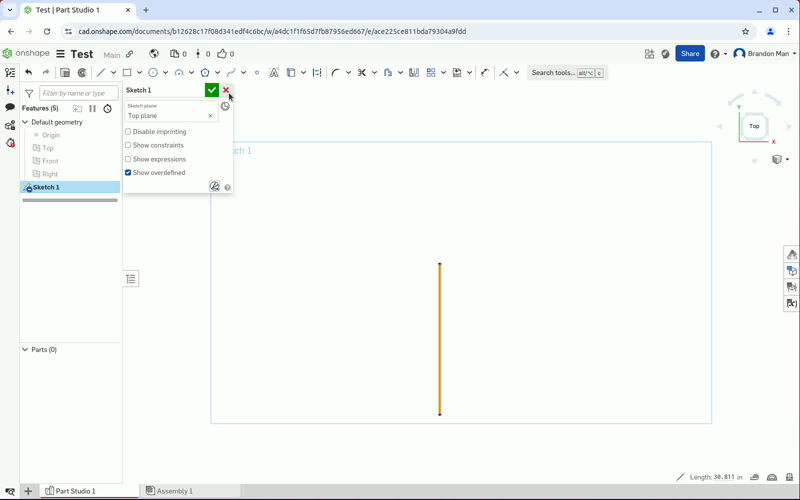
key(shift+h)
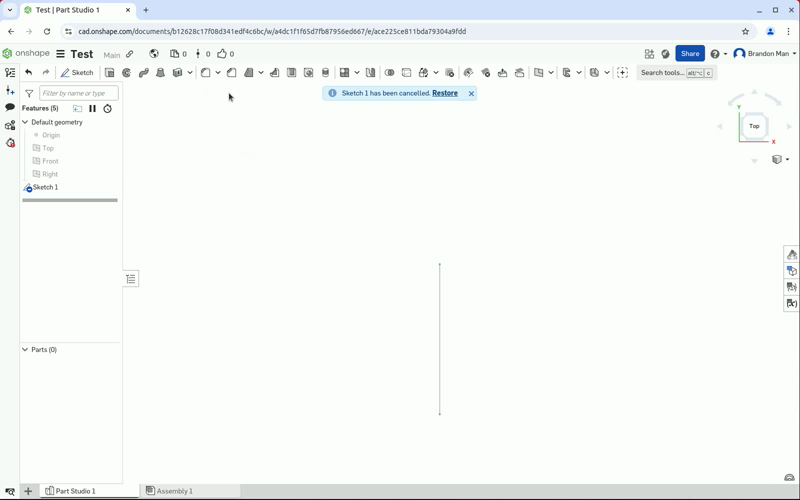
key(shift+s)
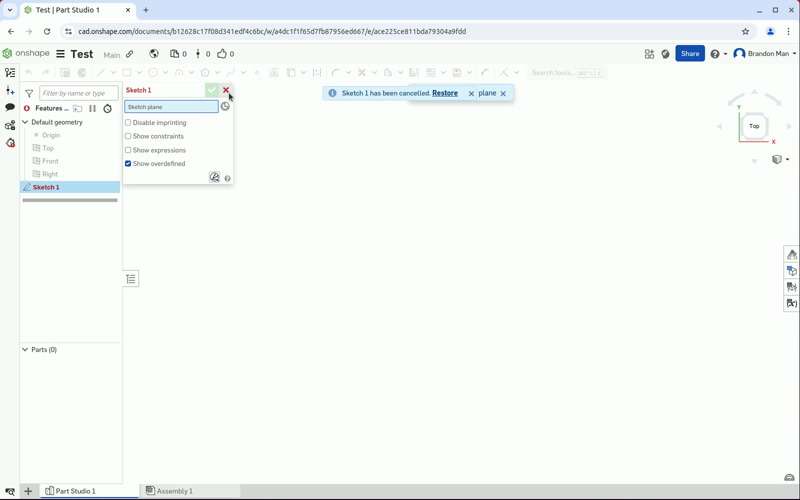
mouse_move(73, 150)
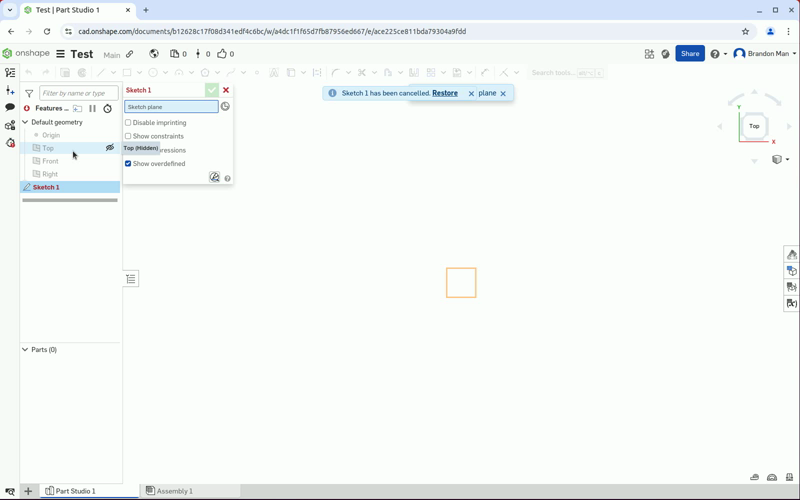
click(73, 150)
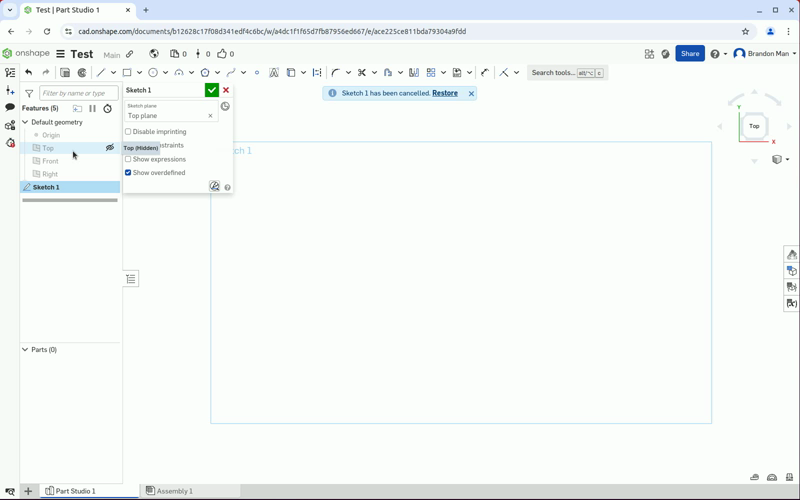
mouse_move(73, 352)
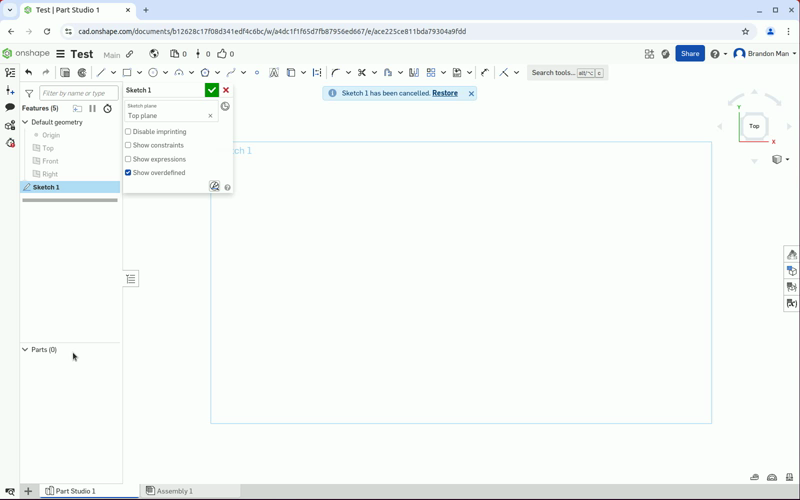
key(y)
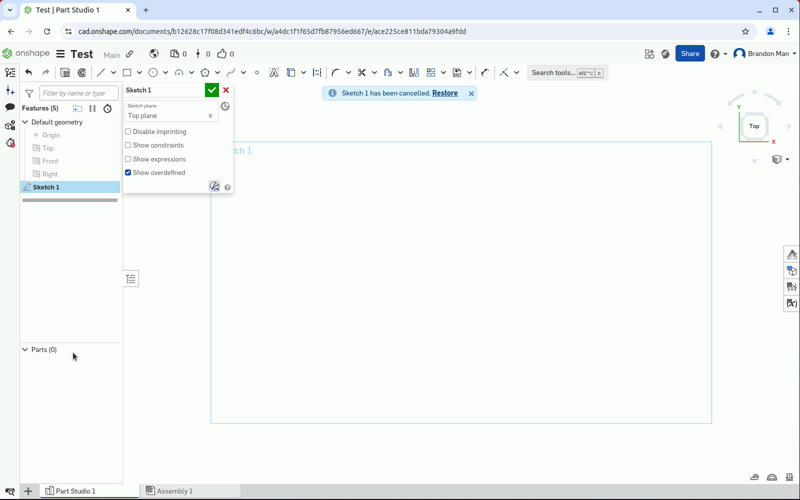
key(c)
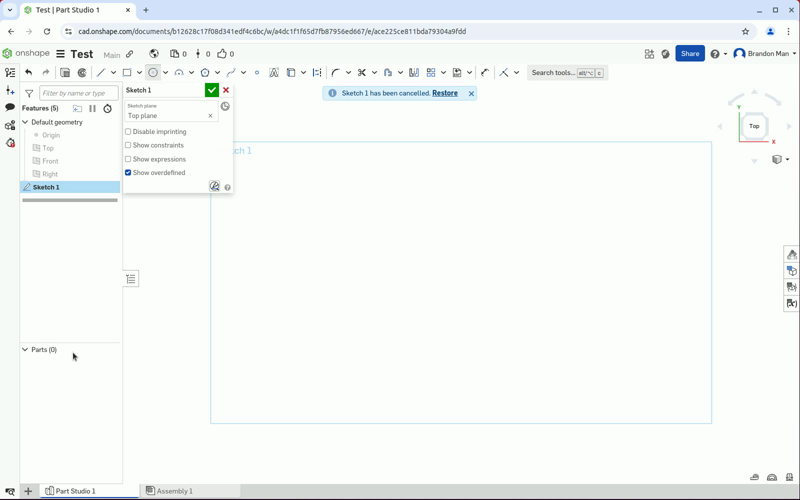
key_down(shift)
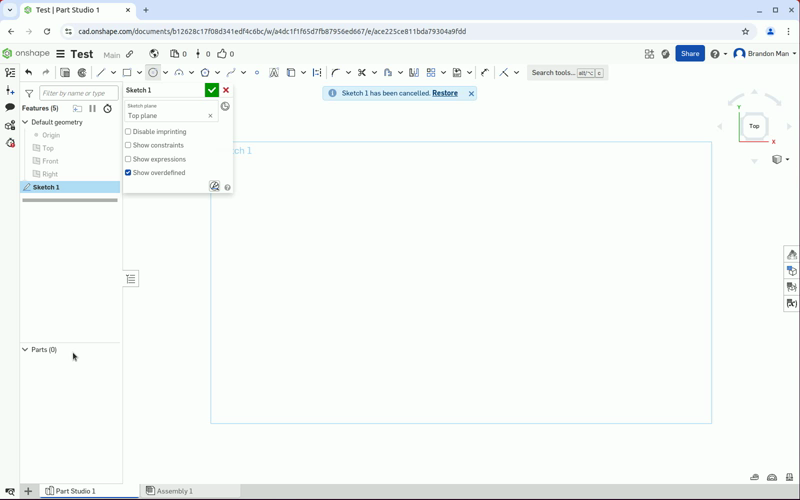
mouse_move(362, 250)
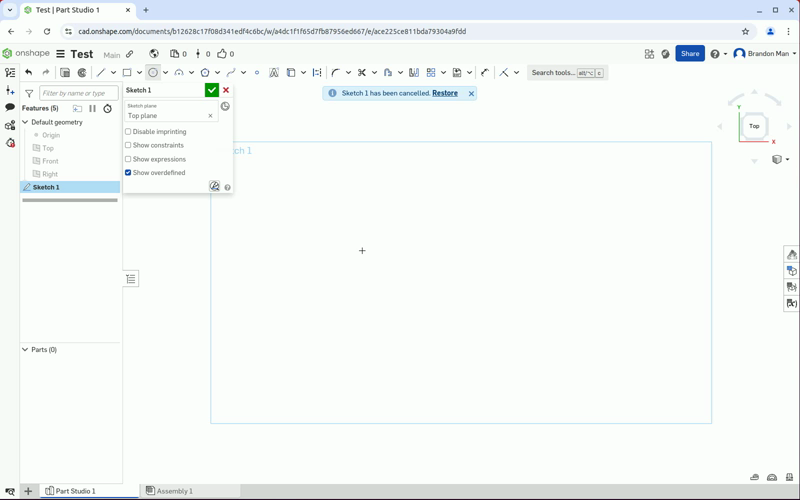
click(362, 250)
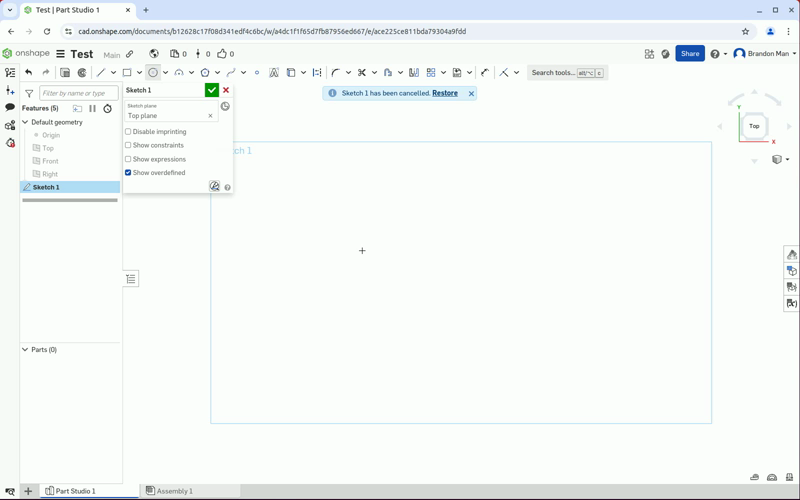
key_up(shift)
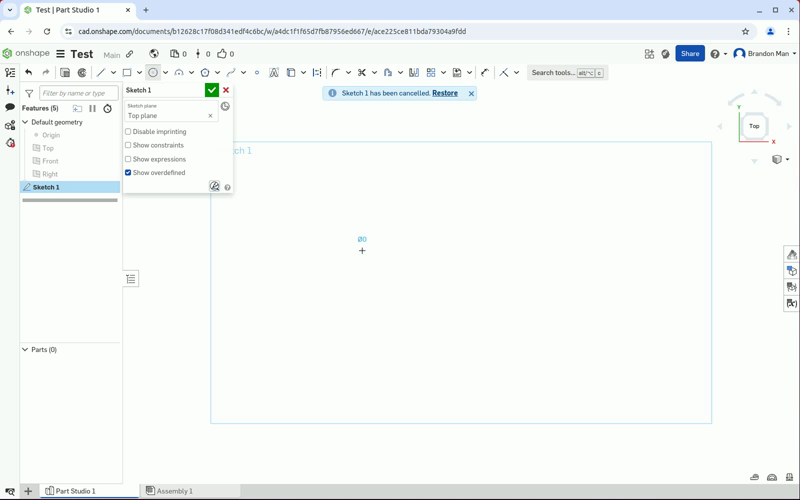
mouse_move(369, 250)
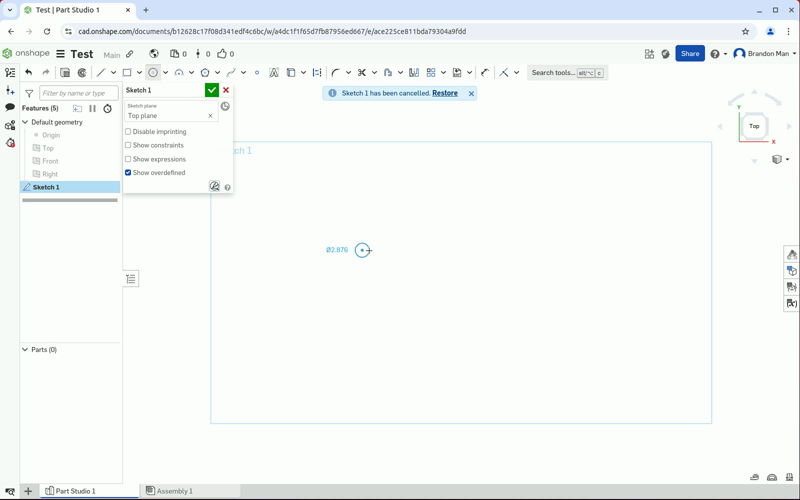
click(369, 250)
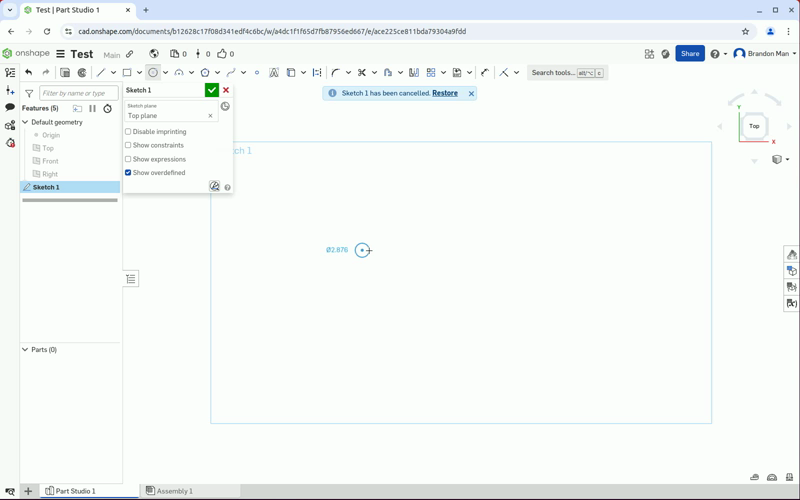
key(esc)
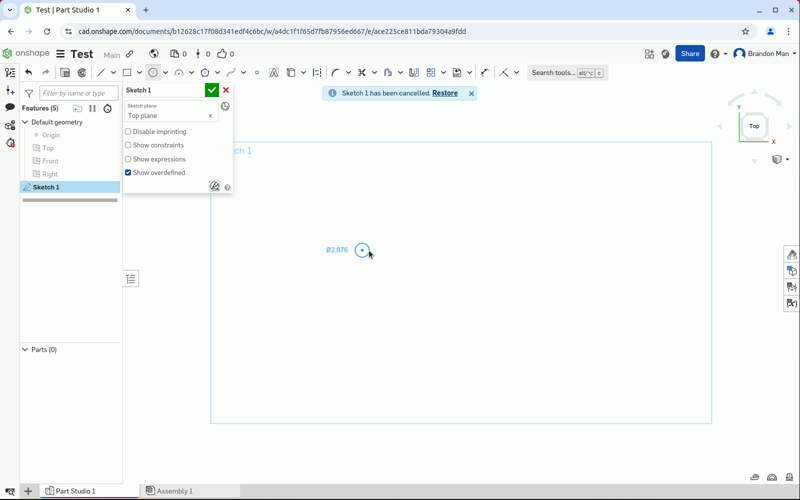
key(c)
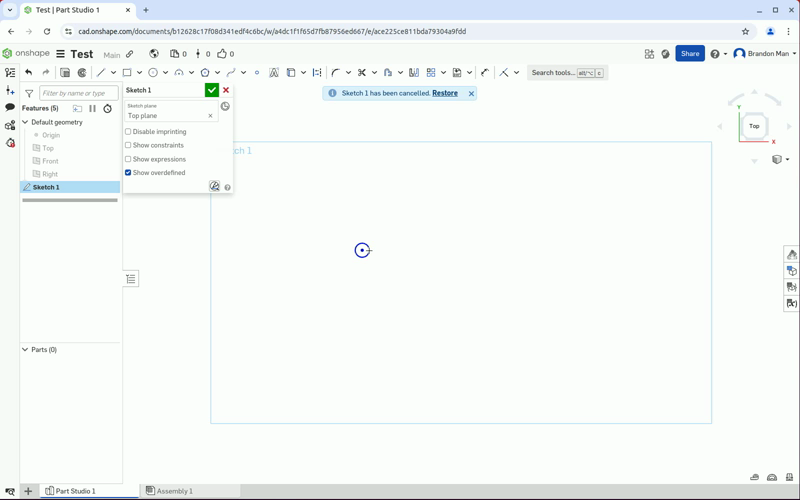
key_down(shift)
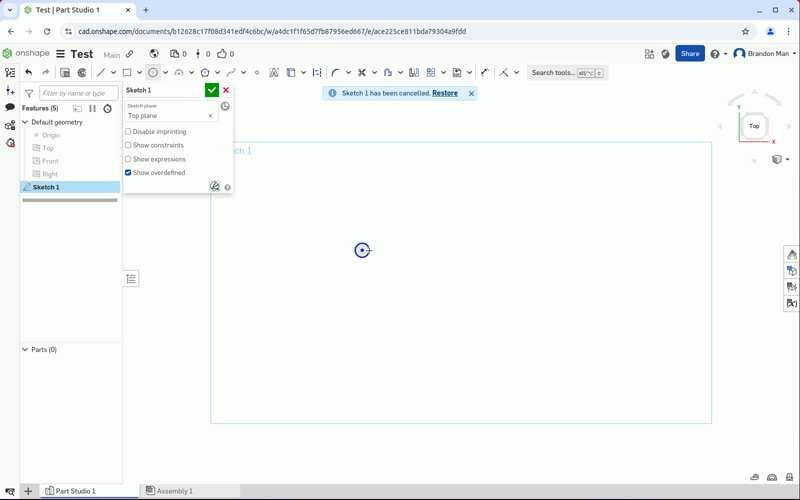
mouse_move(362, 250)
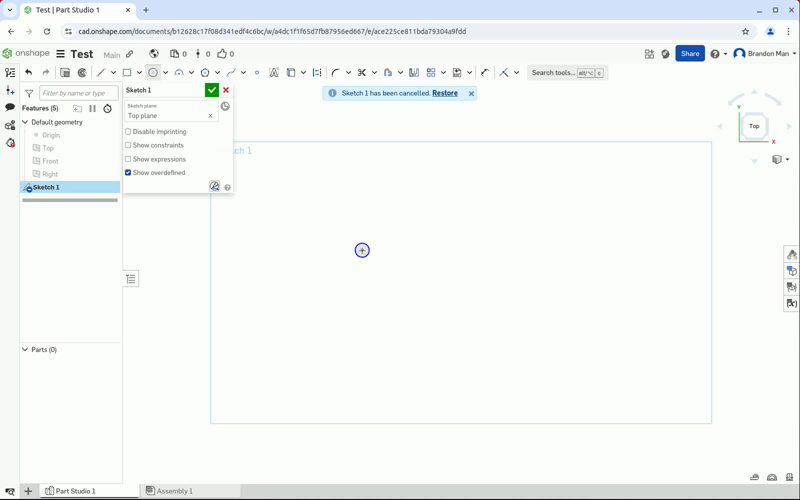
click(362, 250)
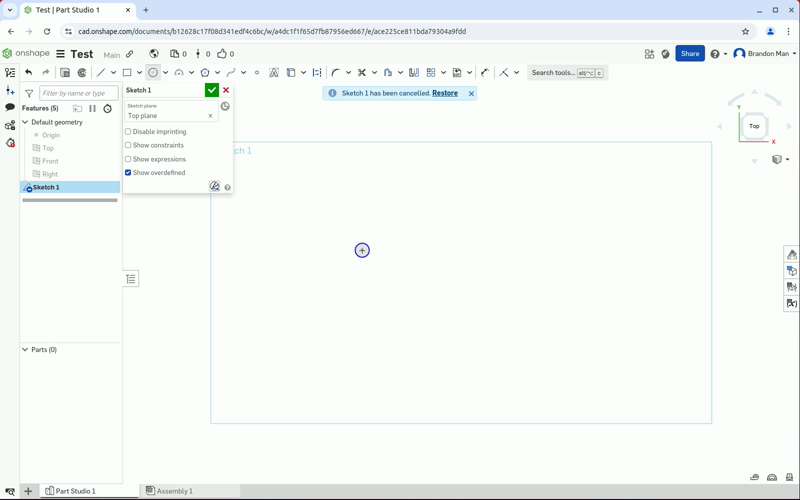
key_up(shift)
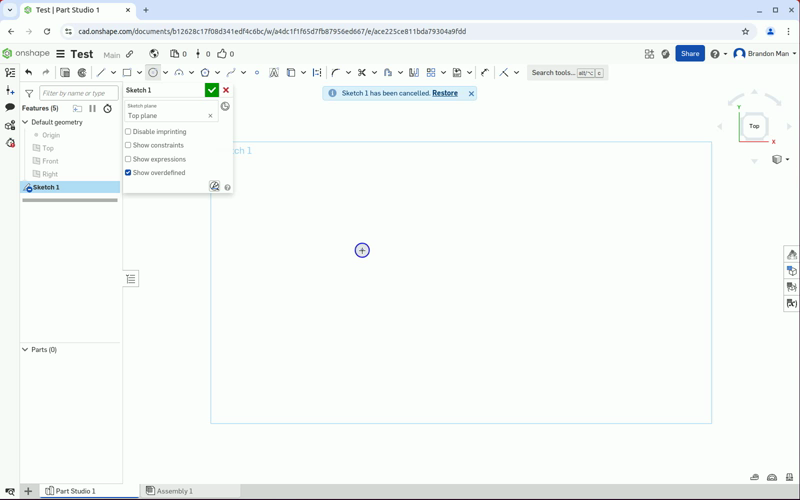
mouse_move(365, 250)
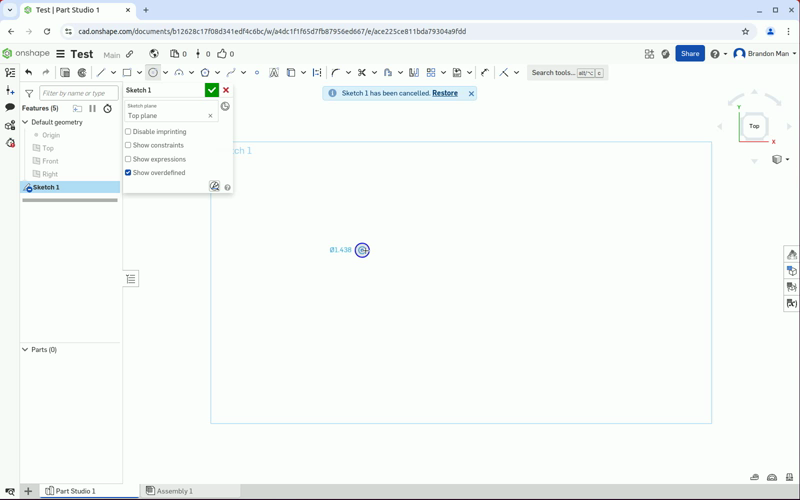
scroll(6)
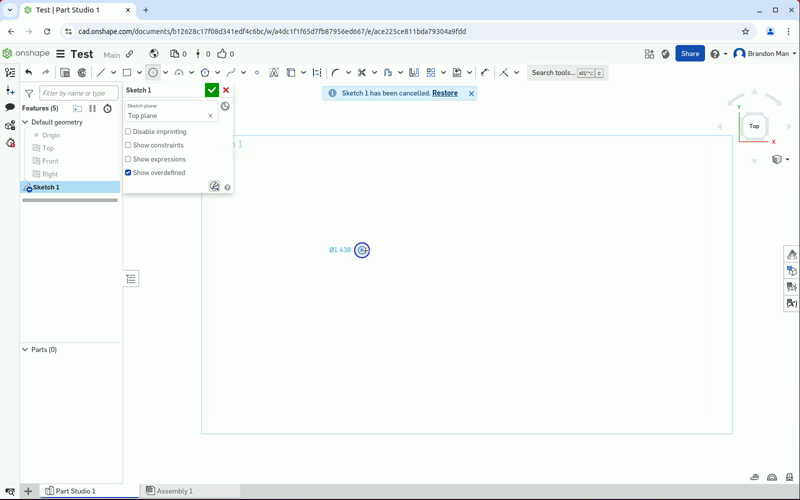
scroll(6)
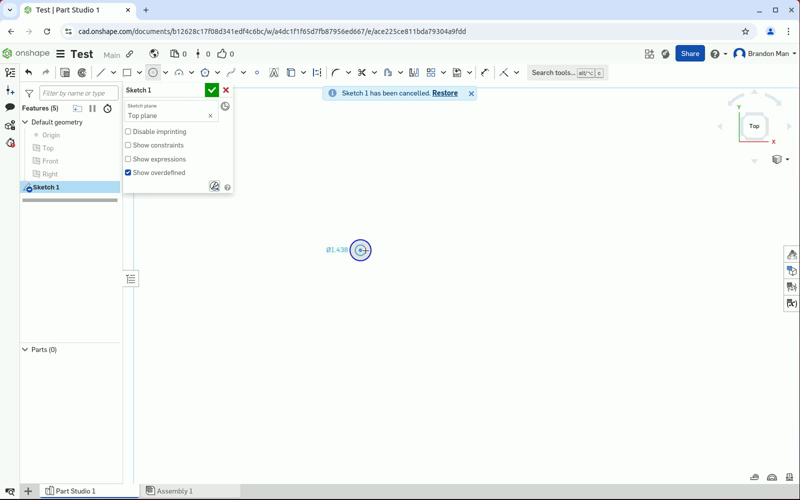
scroll(6)
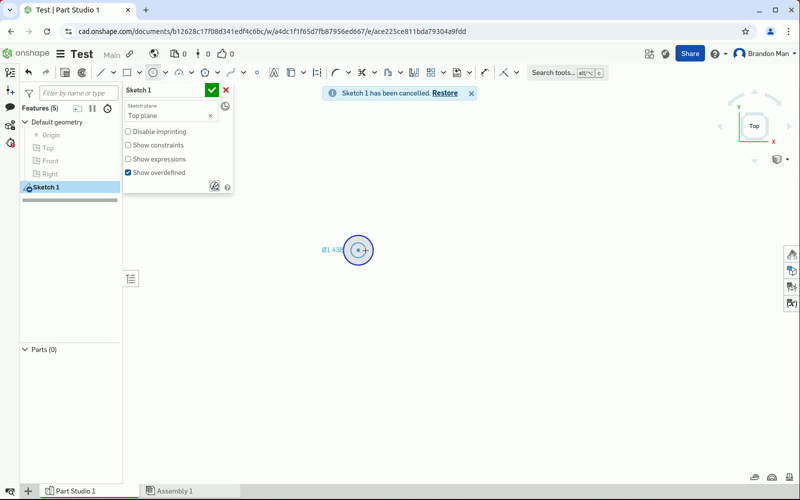
scroll(6)
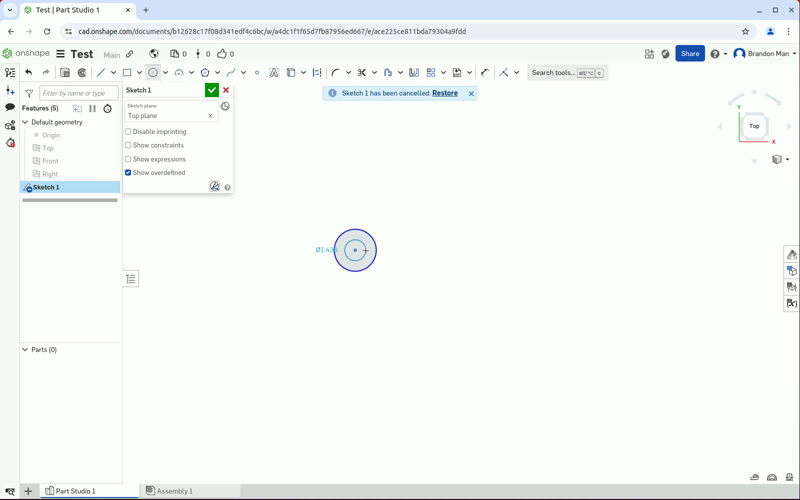
scroll(6)
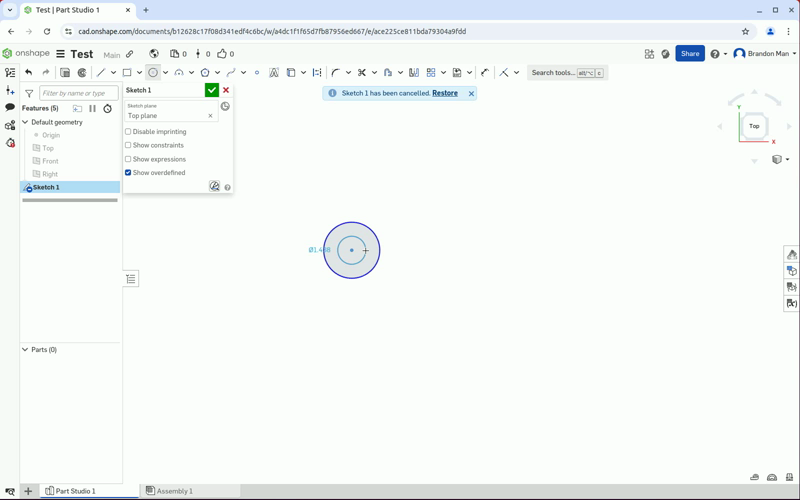
scroll(6)
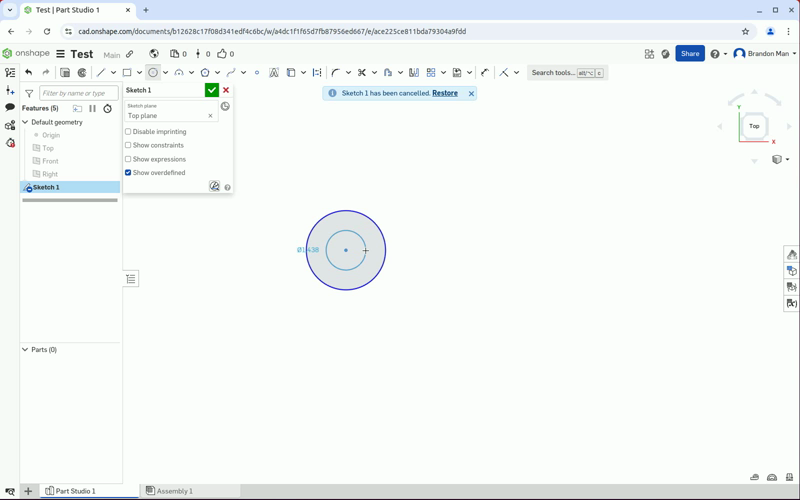
scroll(6)
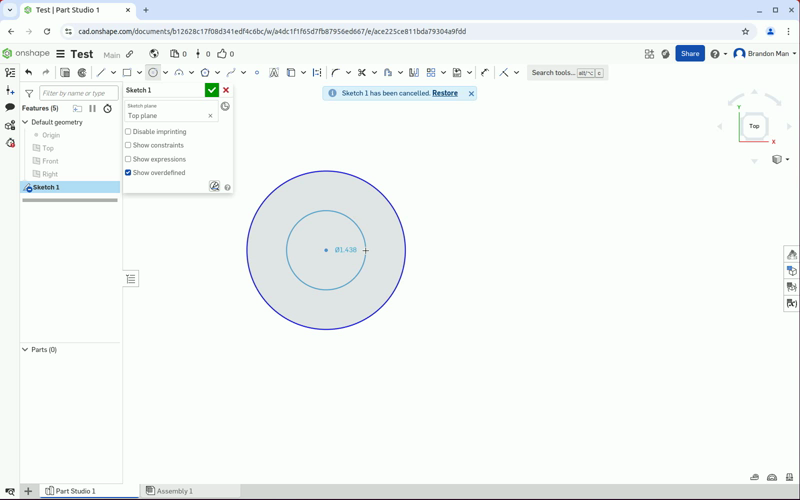
click(365, 250)
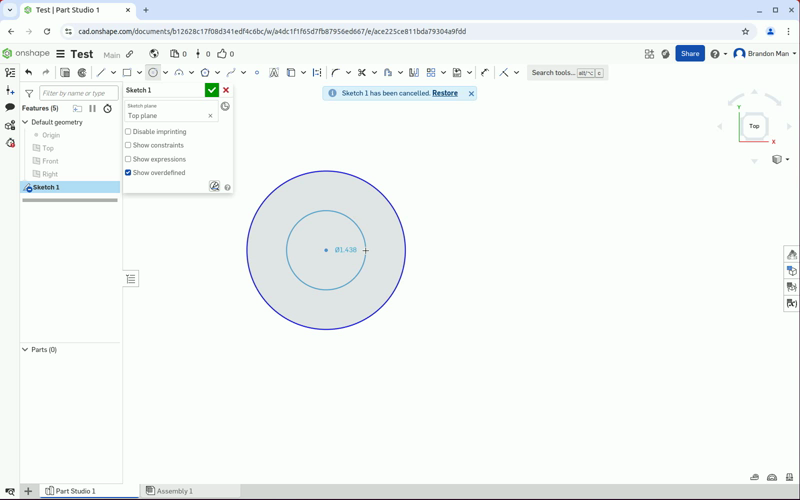
scroll(-6)
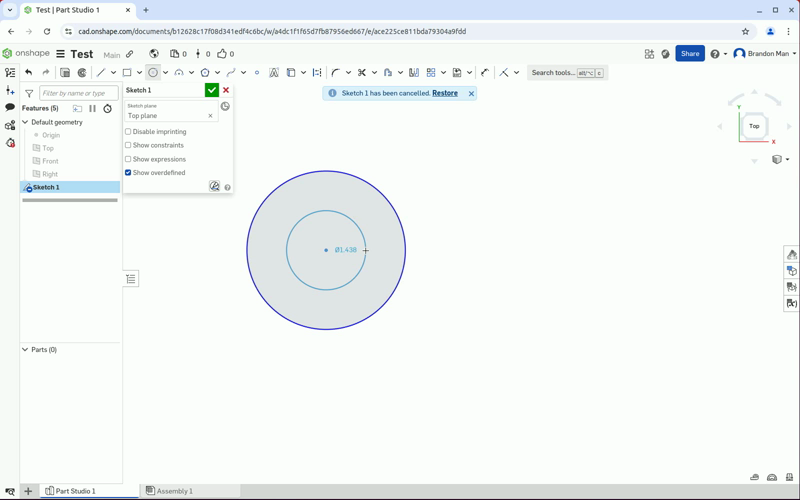
scroll(-6)
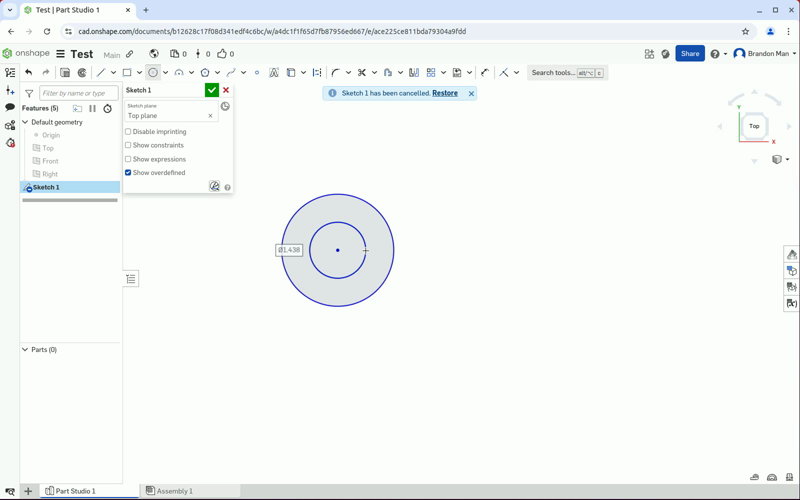
scroll(-6)
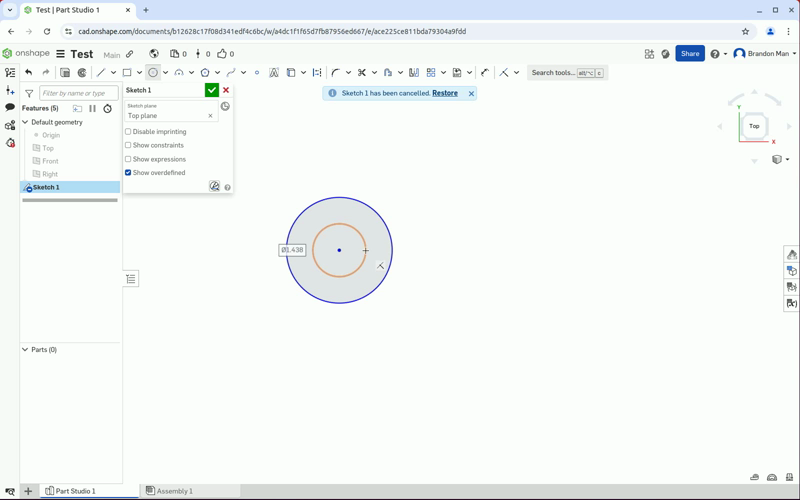
scroll(-6)
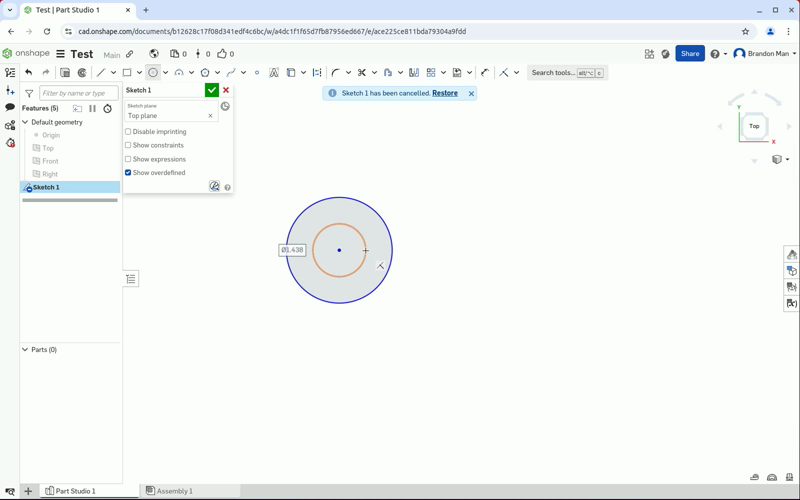
scroll(-6)
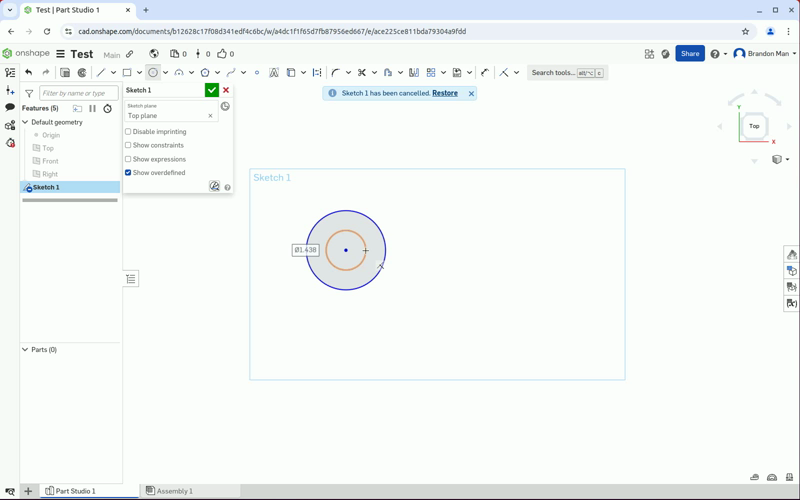
scroll(-6)
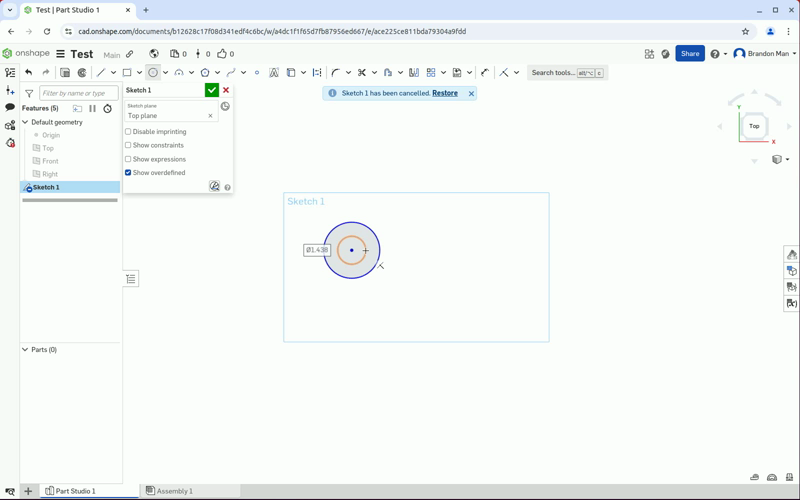
scroll(-6)
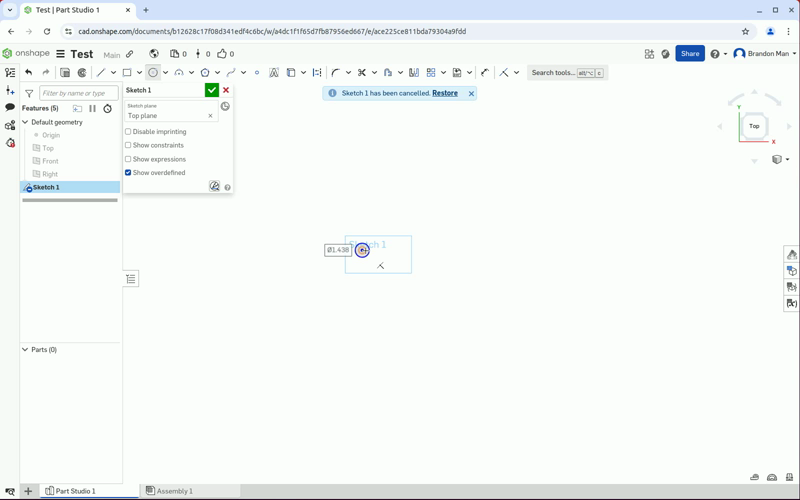
key(esc)
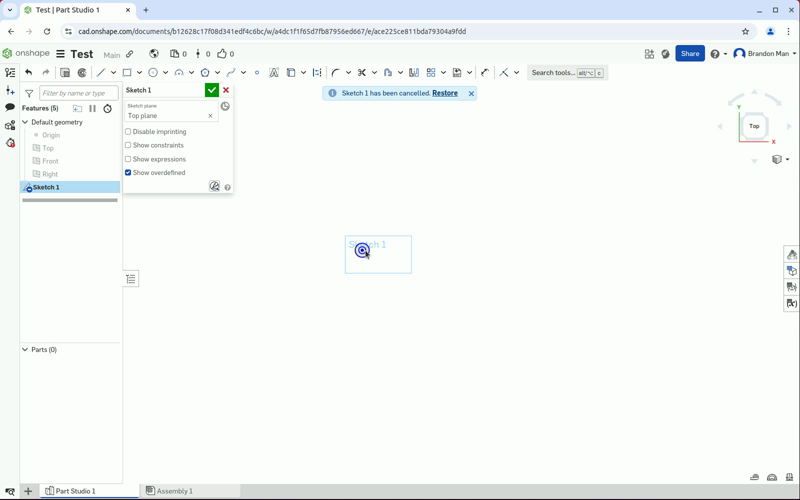
mouse_move(356, 249)
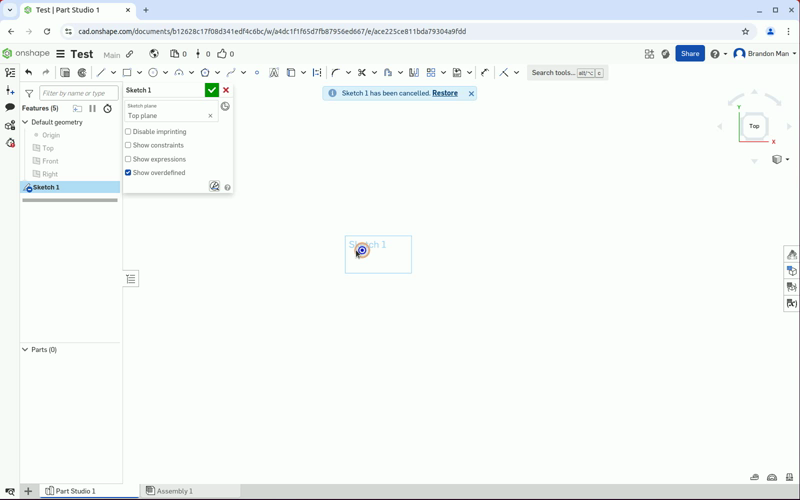
scroll(6)
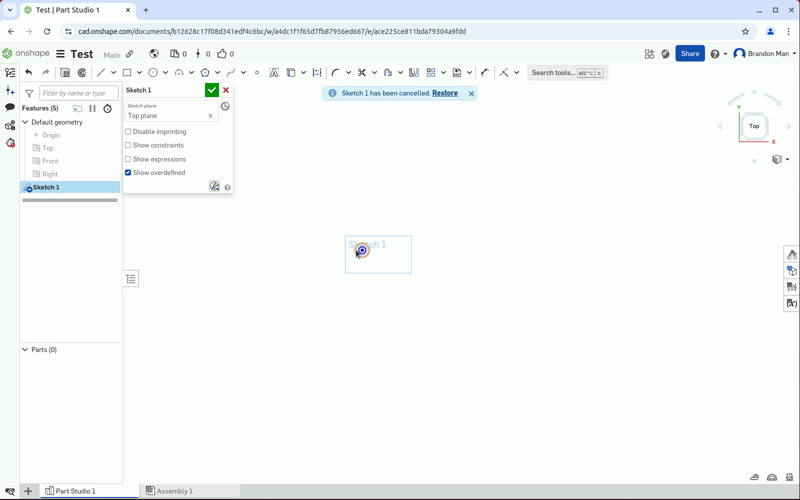
scroll(6)
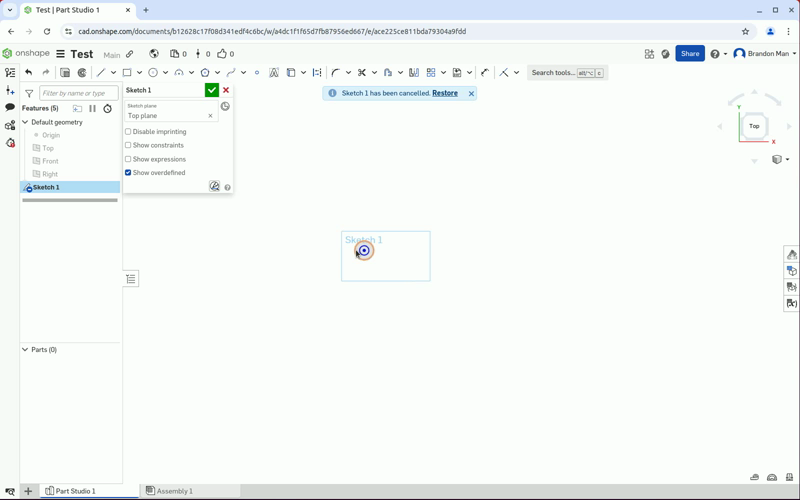
scroll(6)
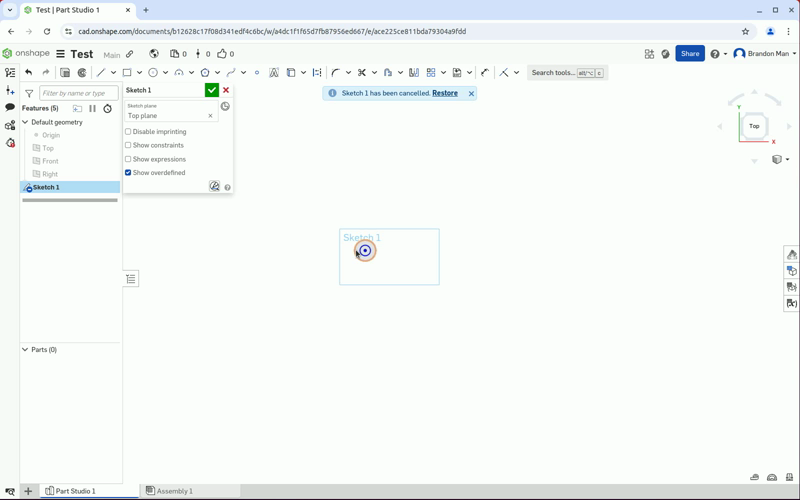
scroll(6)
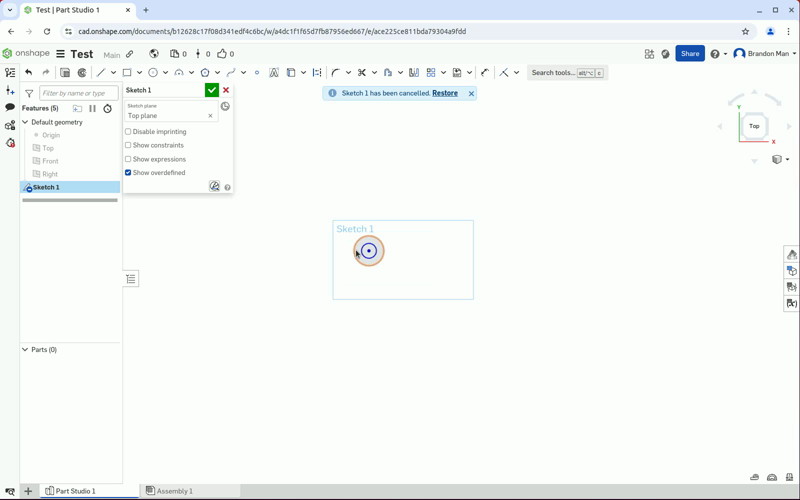
scroll(6)
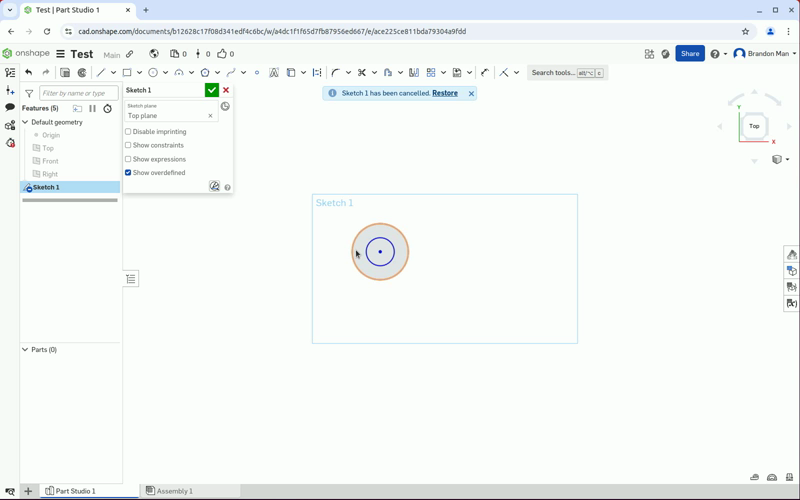
scroll(6)
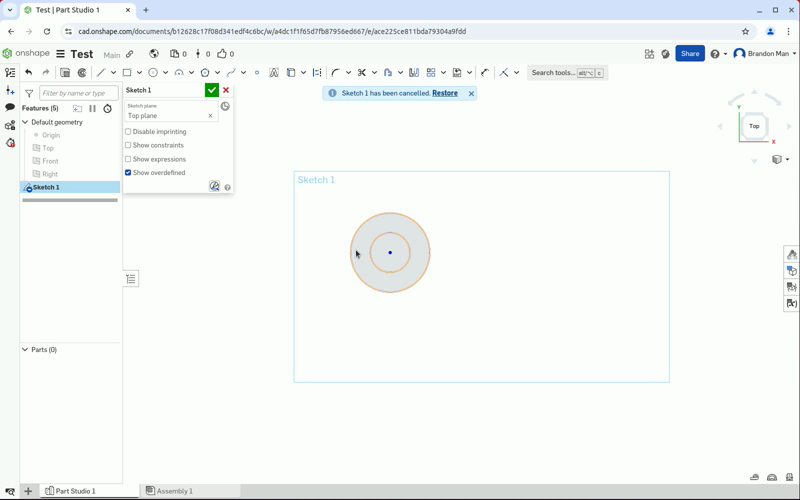
scroll(6)
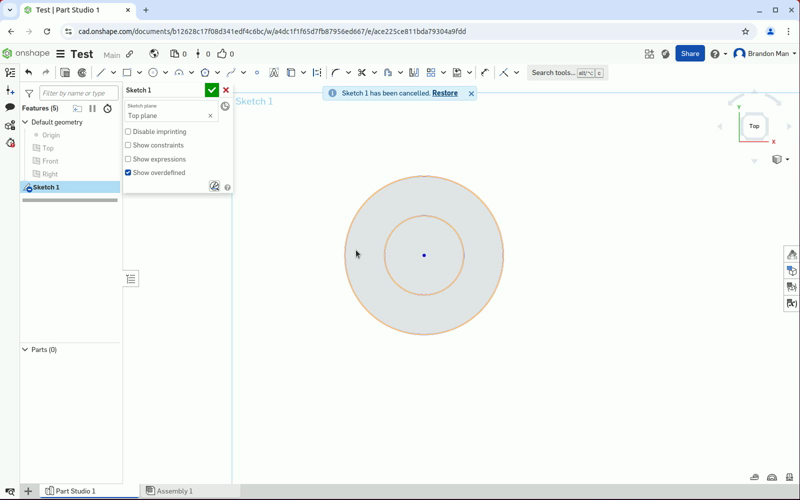
click(356, 249)
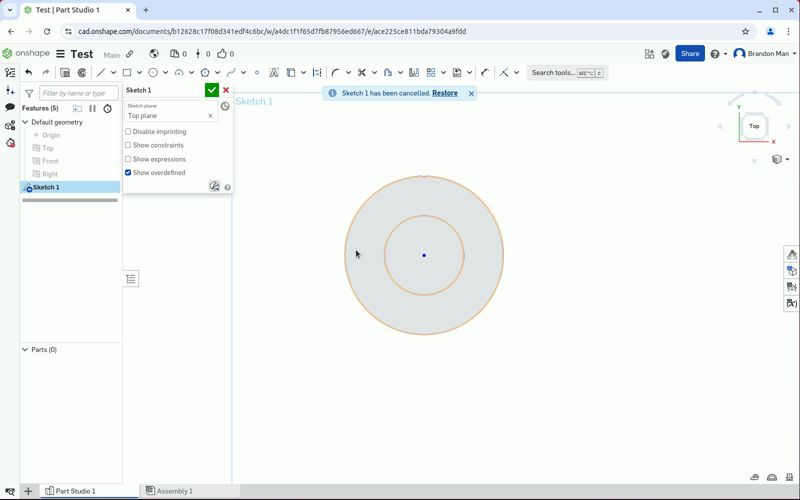
scroll(-6)
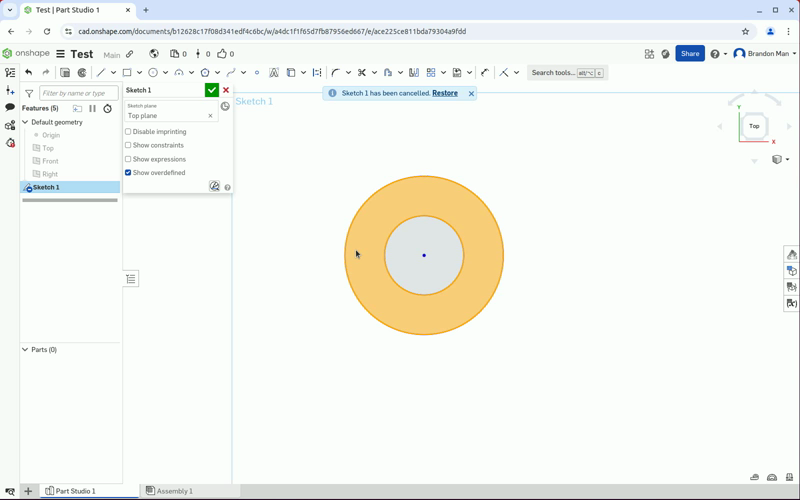
scroll(-6)
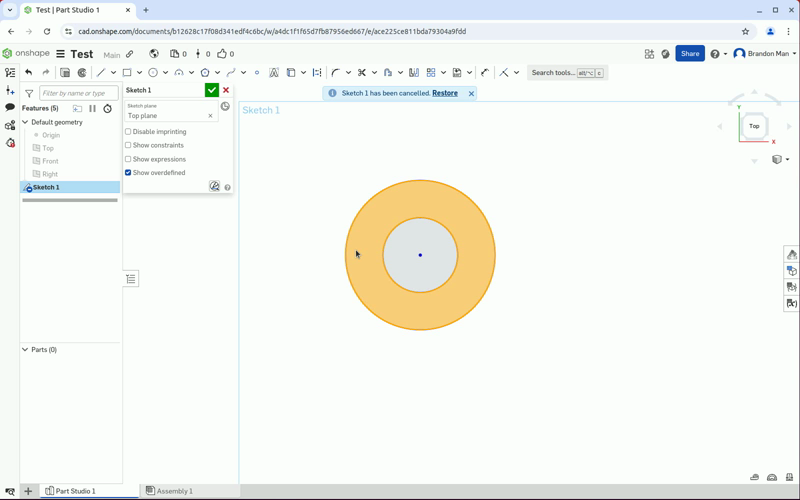
scroll(-6)
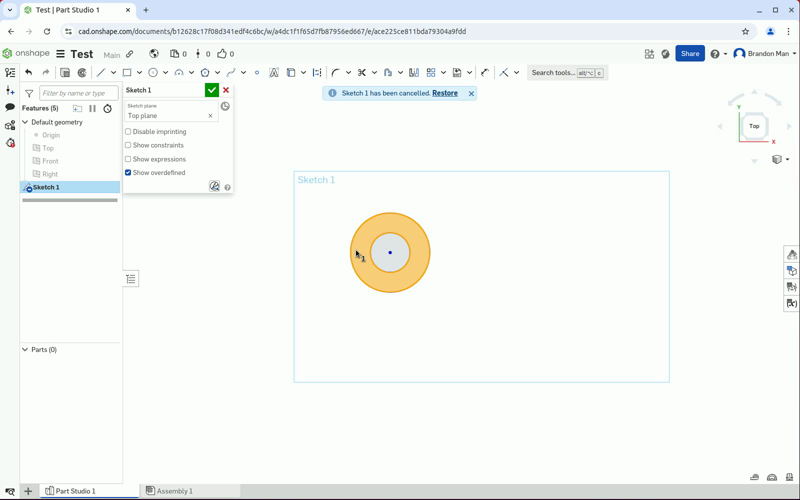
scroll(-6)
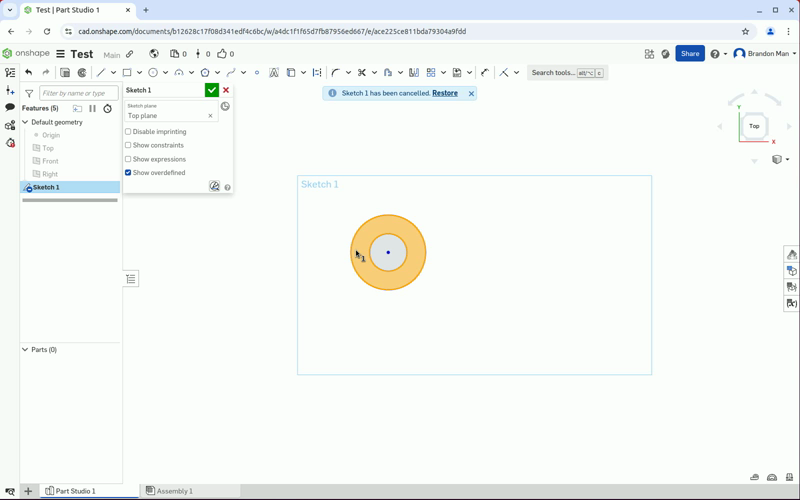
scroll(-6)
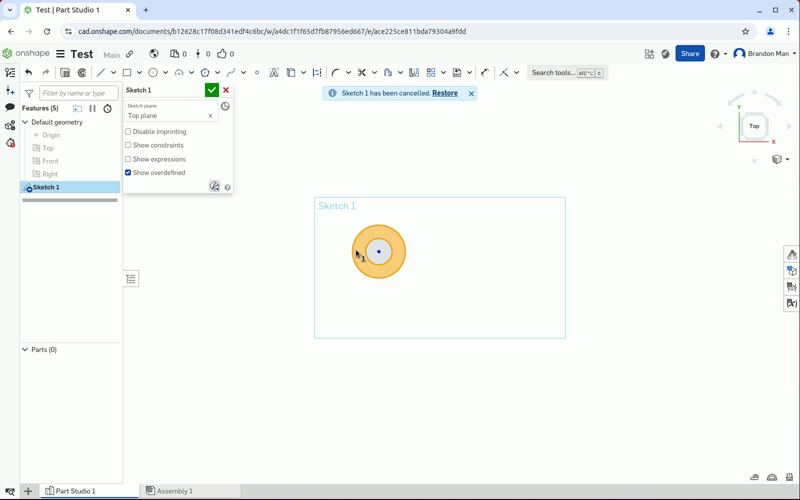
scroll(-6)
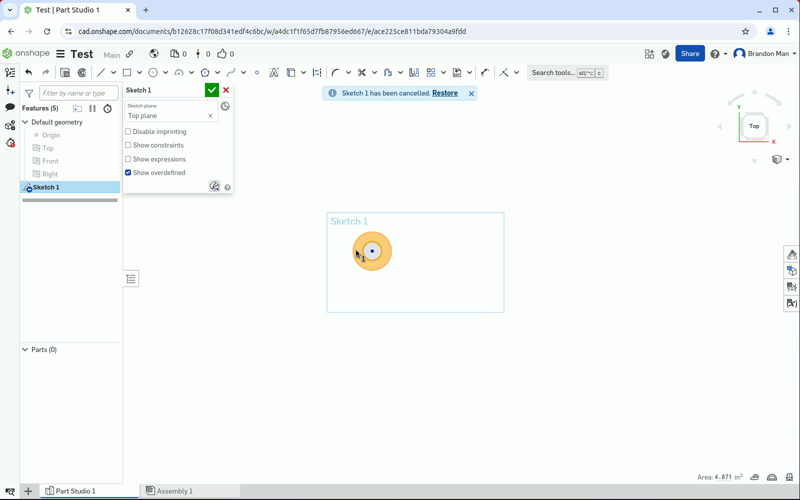
scroll(-6)
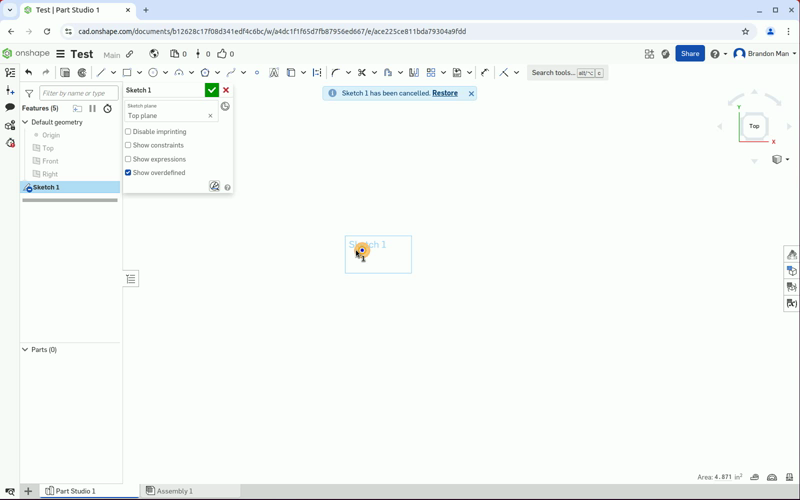
mouse_move(73, 352)
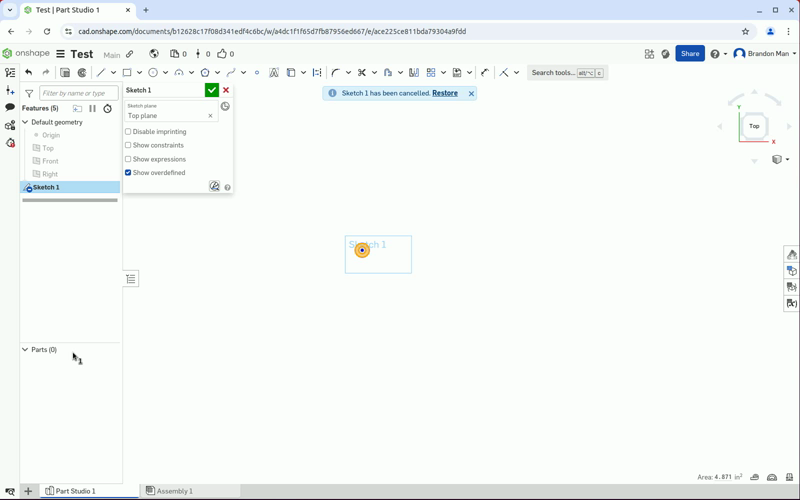
key(shift+y)
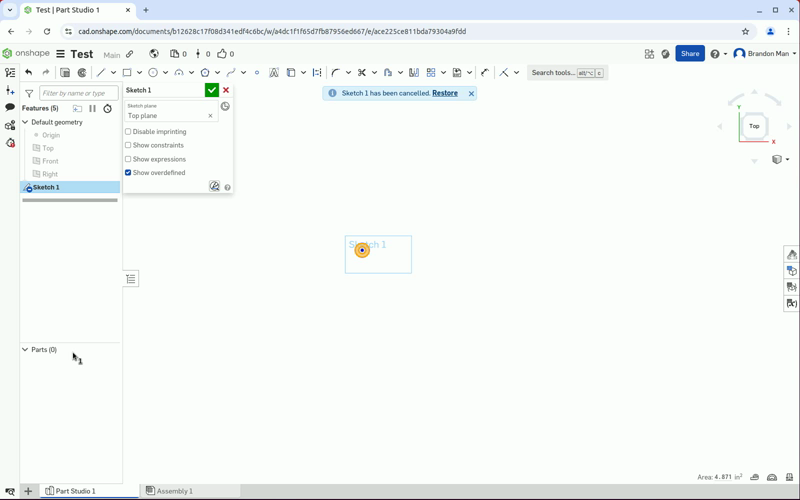
key(shift+e)
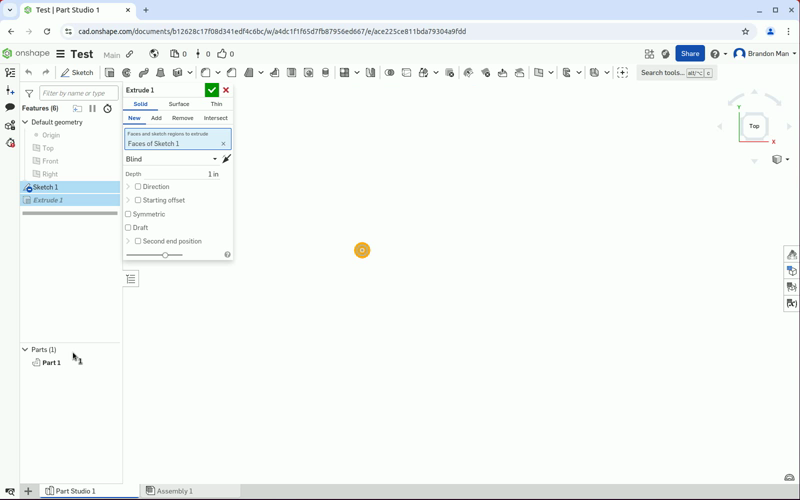
mouse_move(143, 106)
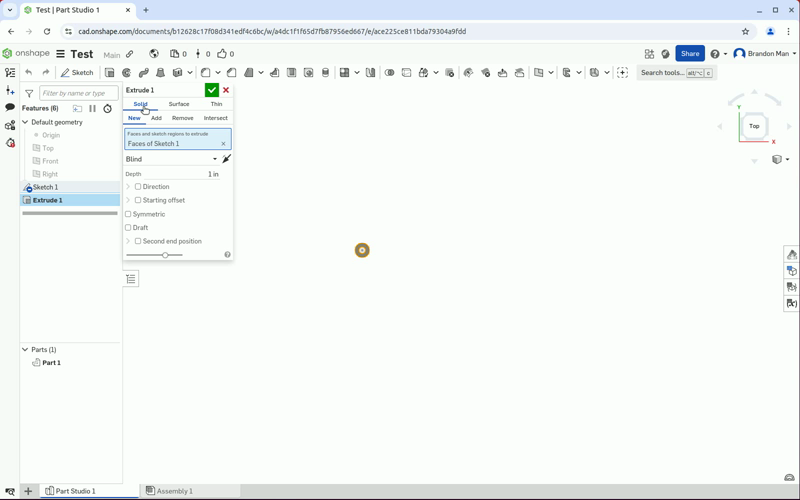
click(143, 106)
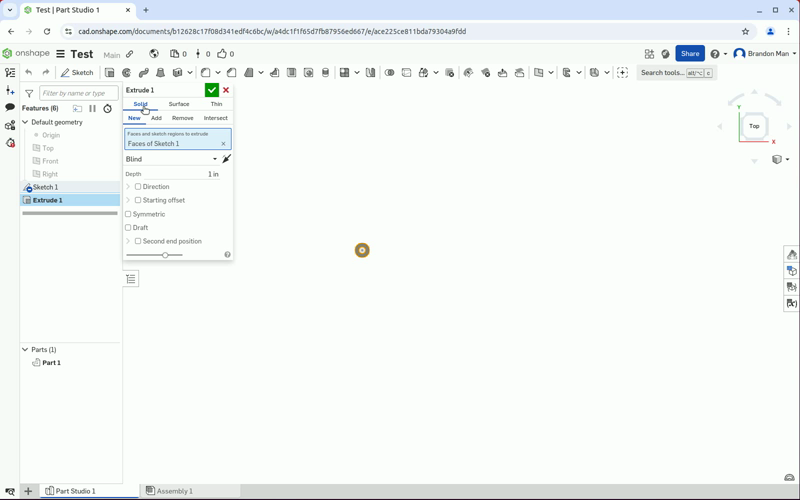
mouse_move(137, 120)
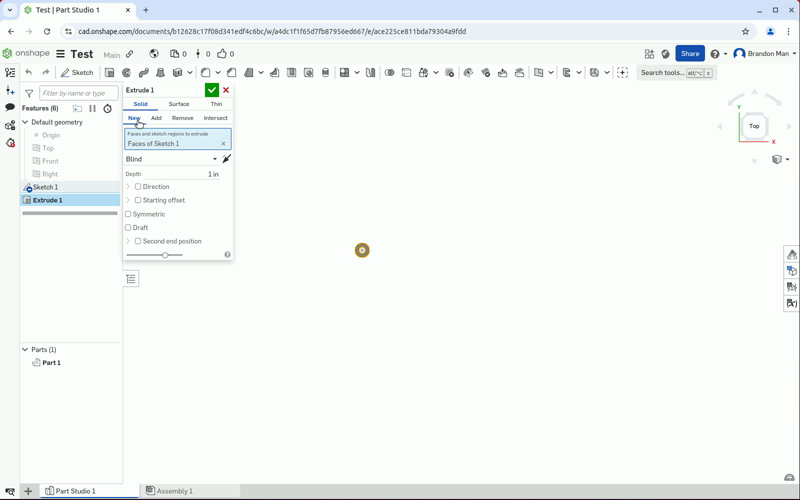
click(137, 120)
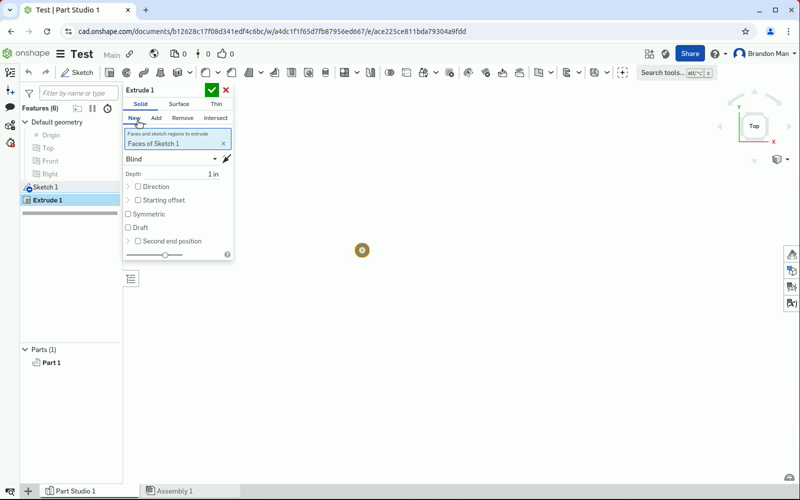
key(tab, 4)
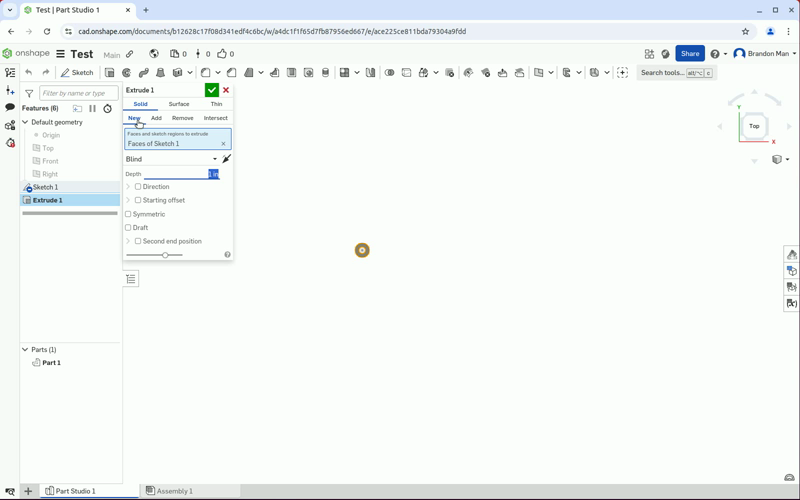
text(1.204)
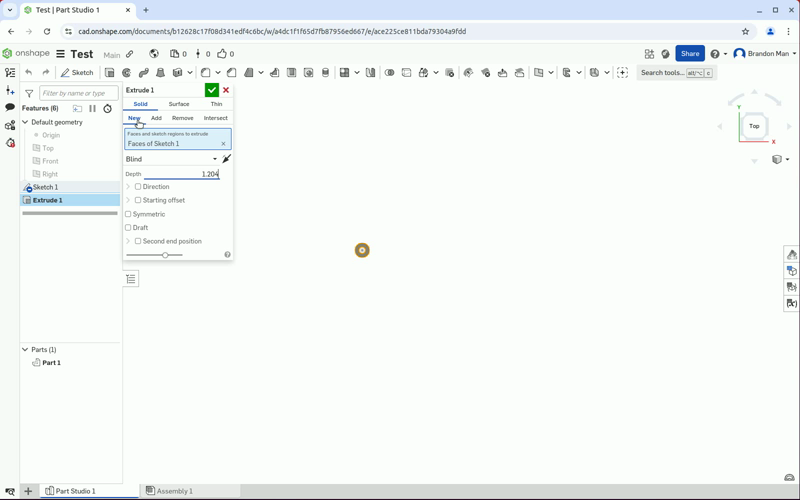
key(enter)
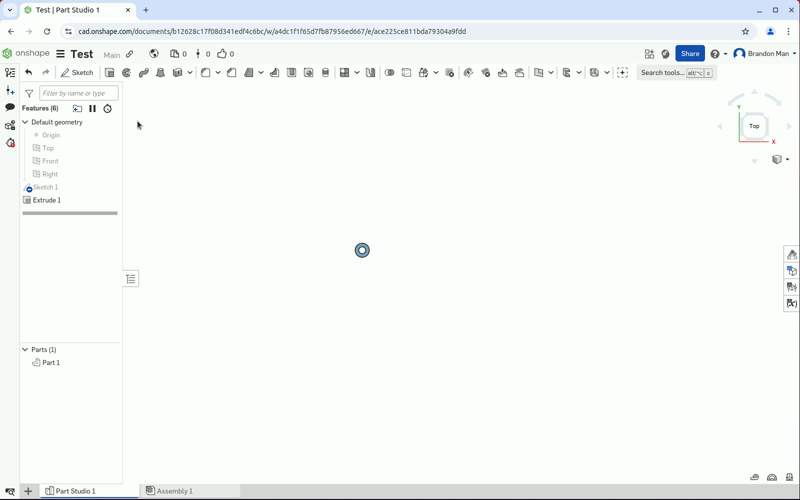
key(shift+h)
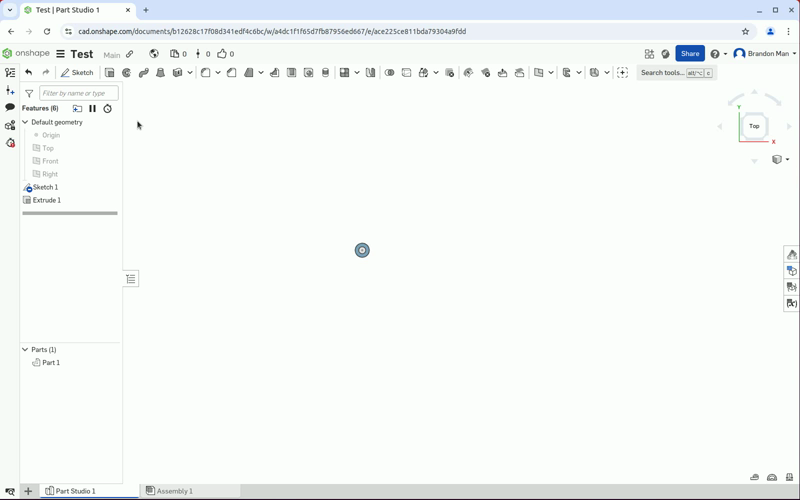
key(shift+h)
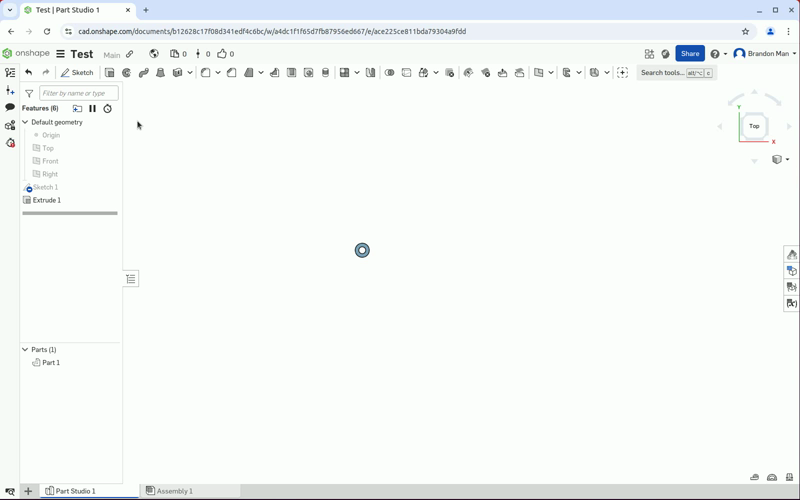
mouse_move(73, 189)
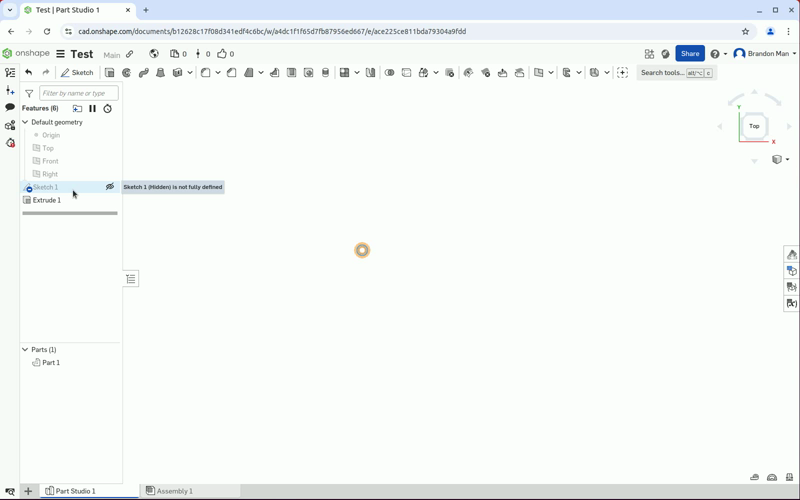
click(73, 189)
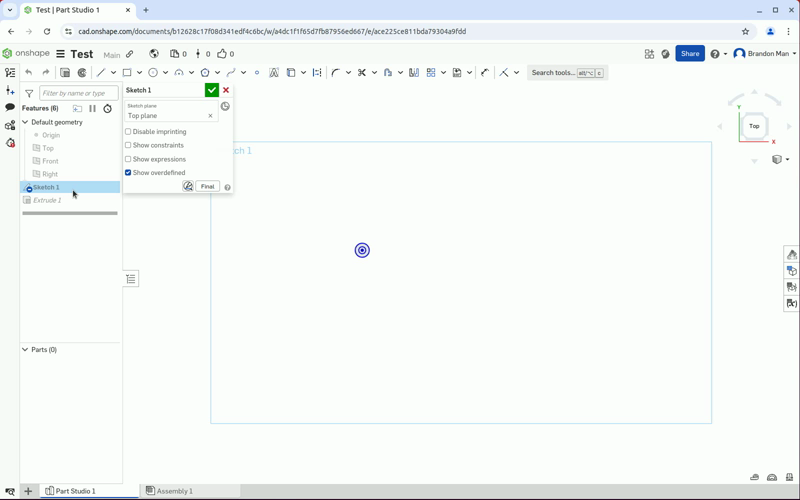
mouse_move(229, 92)
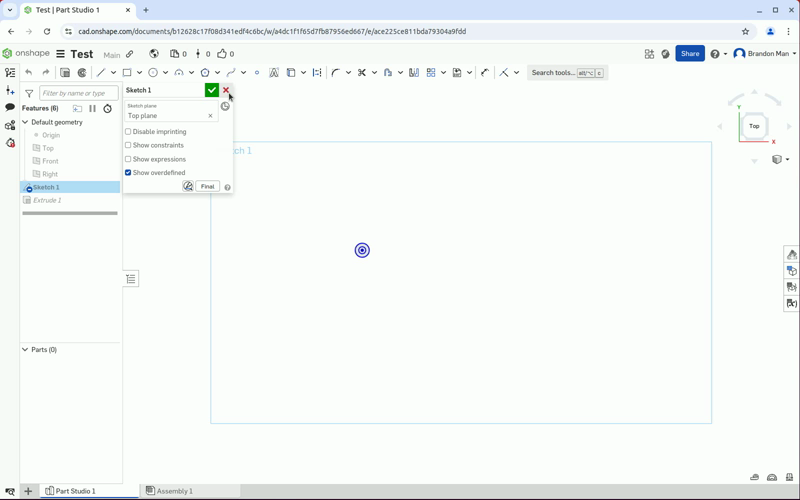
click(229, 92)
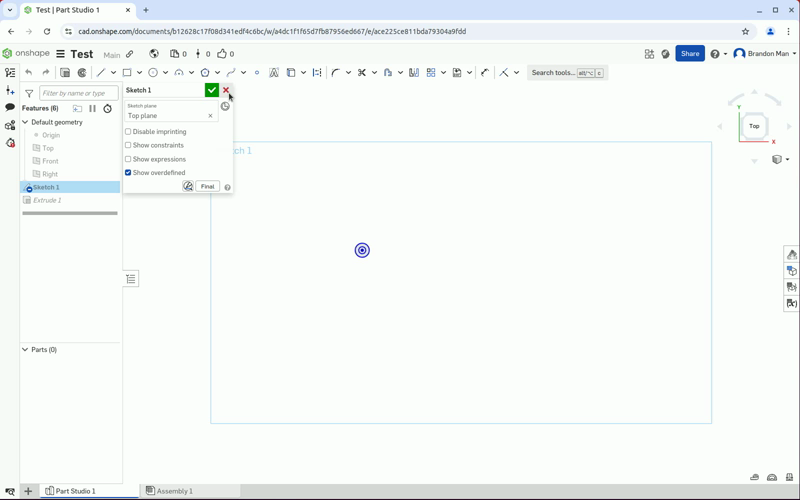
key(shift+s)
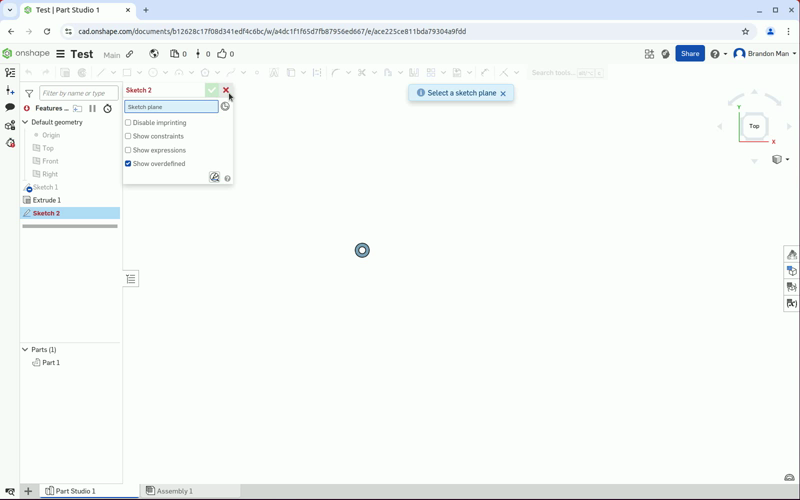
mouse_move(73, 150)
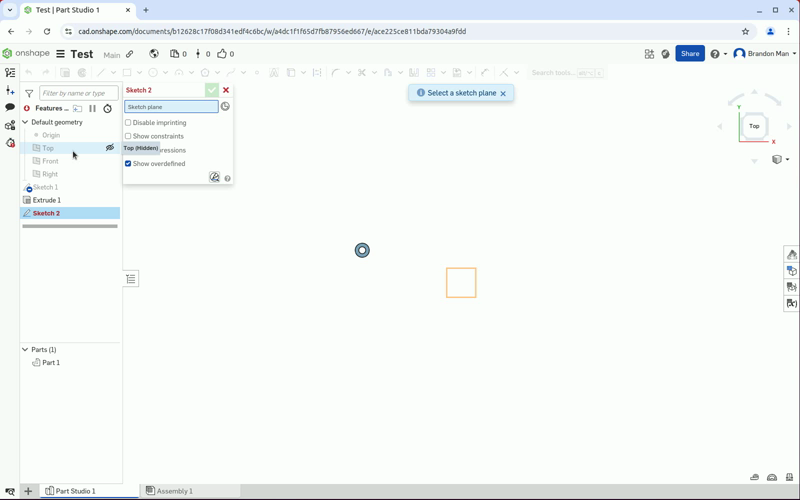
click(73, 150)
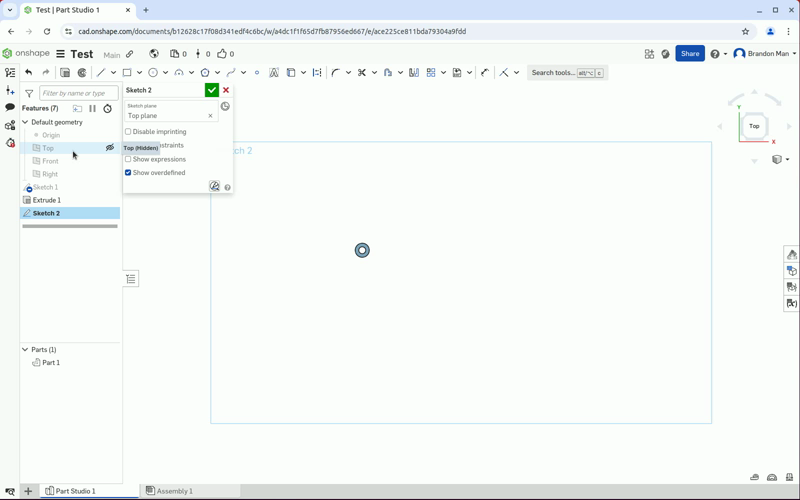
mouse_move(73, 352)
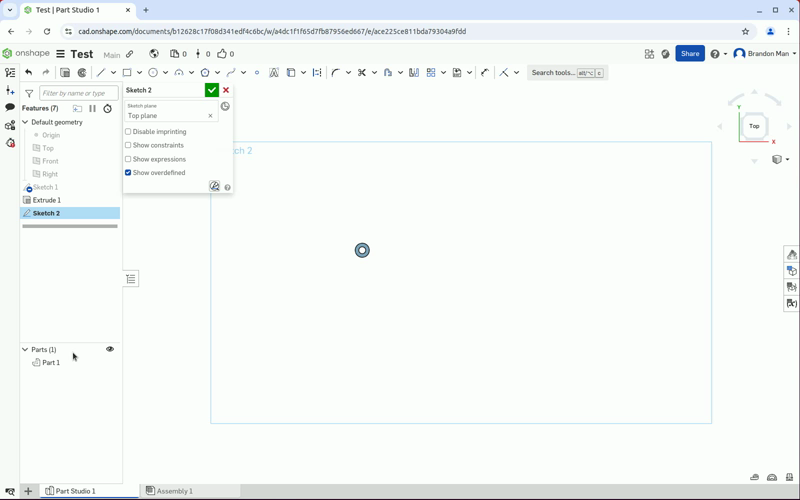
key(y)
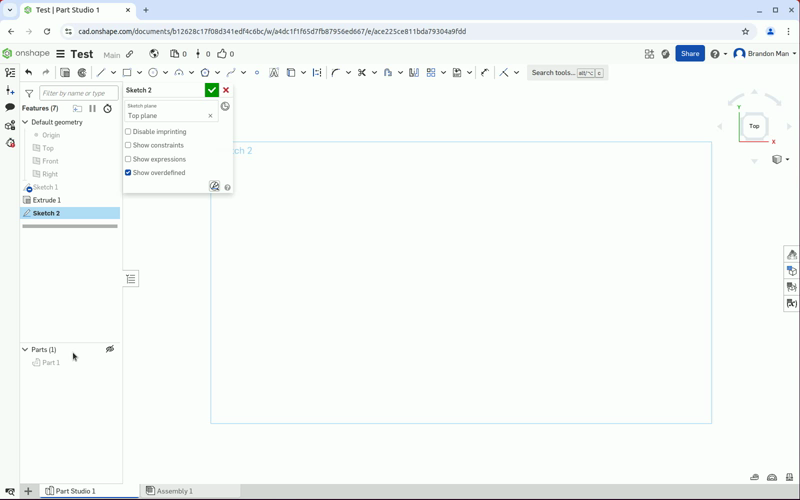
key(a)
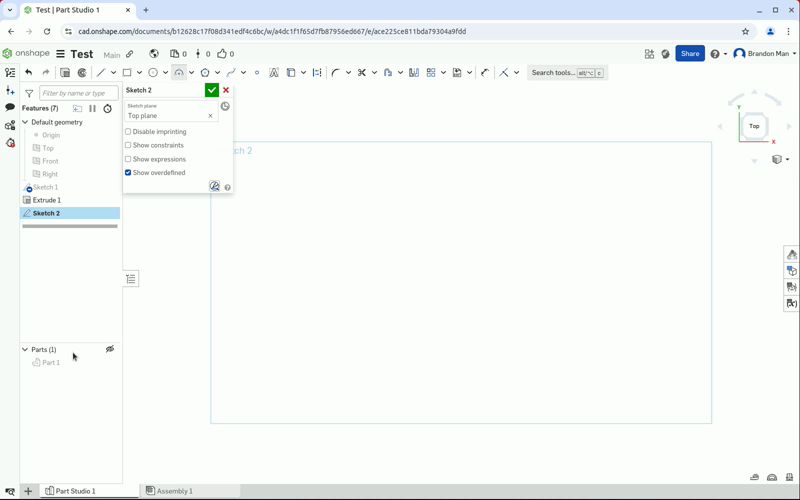
key_down(shift)
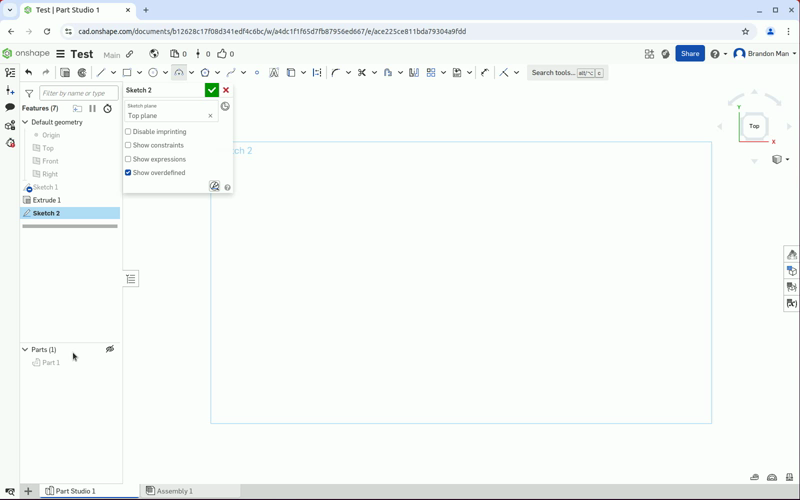
mouse_move(359, 341)
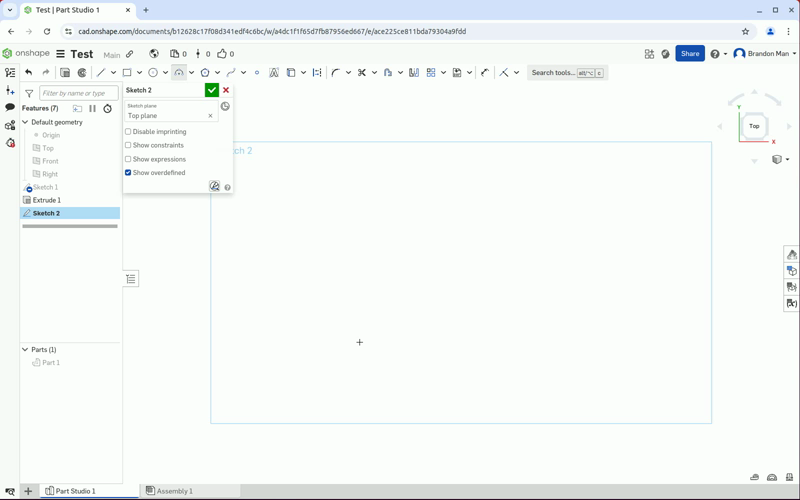
click(359, 341)
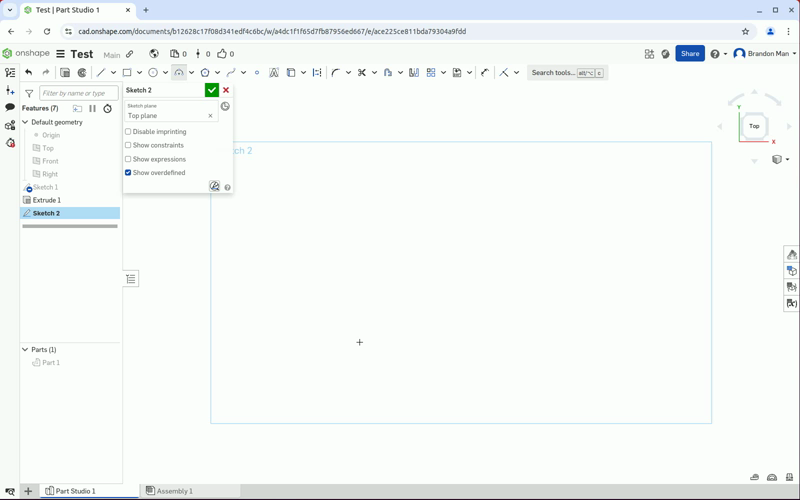
key_up(shift)
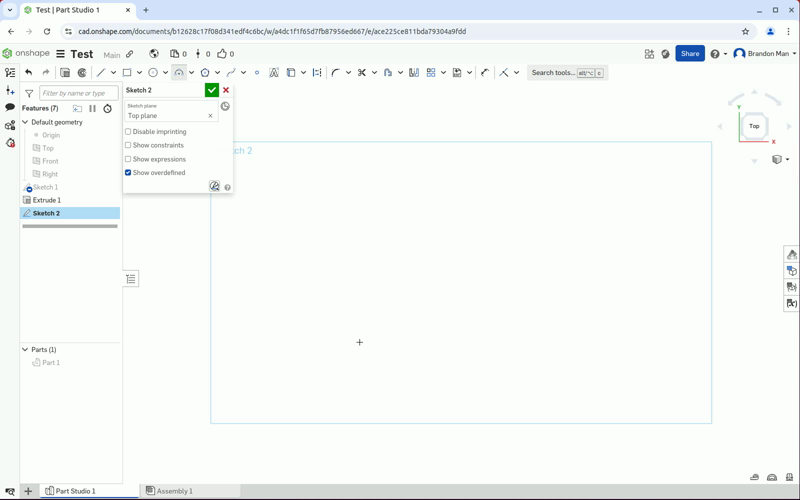
key_down(shift)
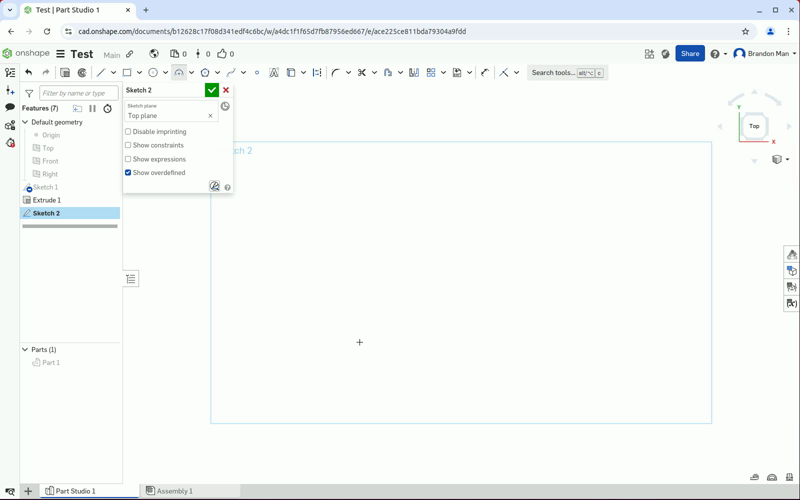
mouse_move(359, 317)
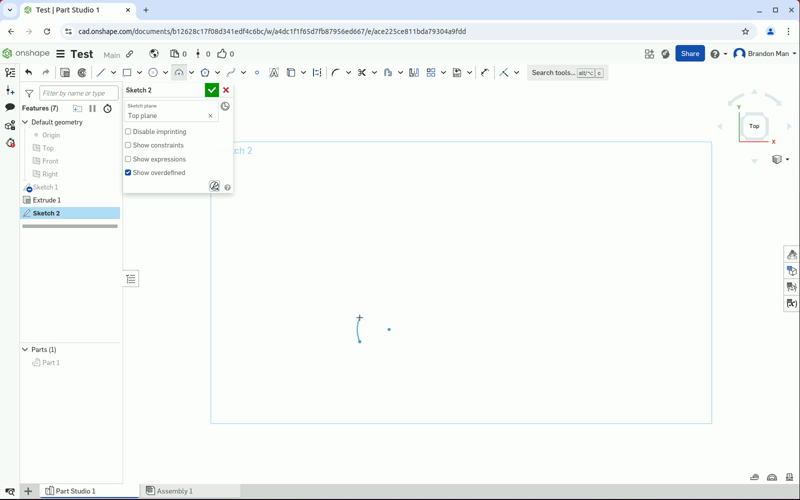
click(359, 317)
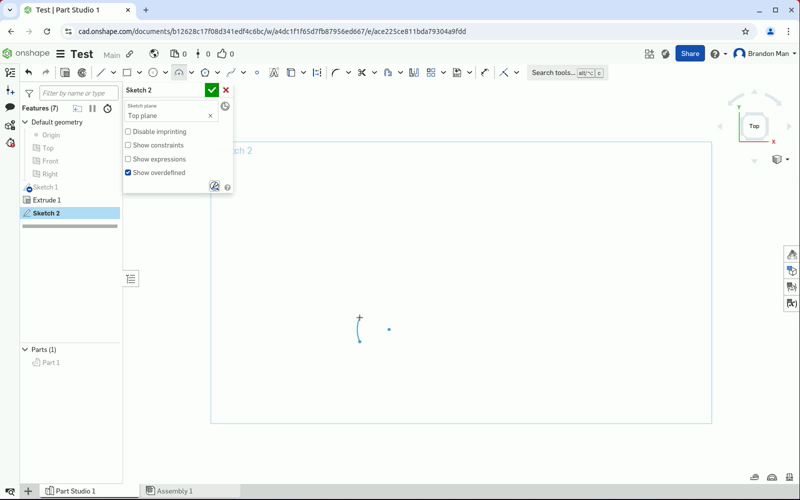
mouse_move(372, 329)
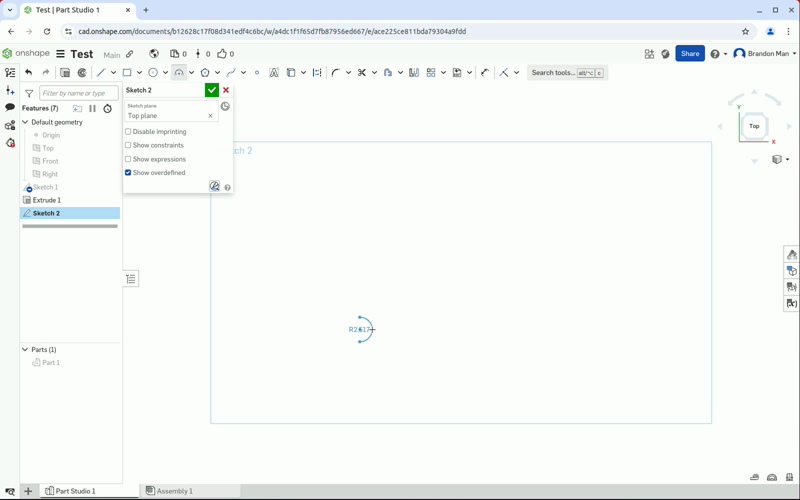
click(372, 329)
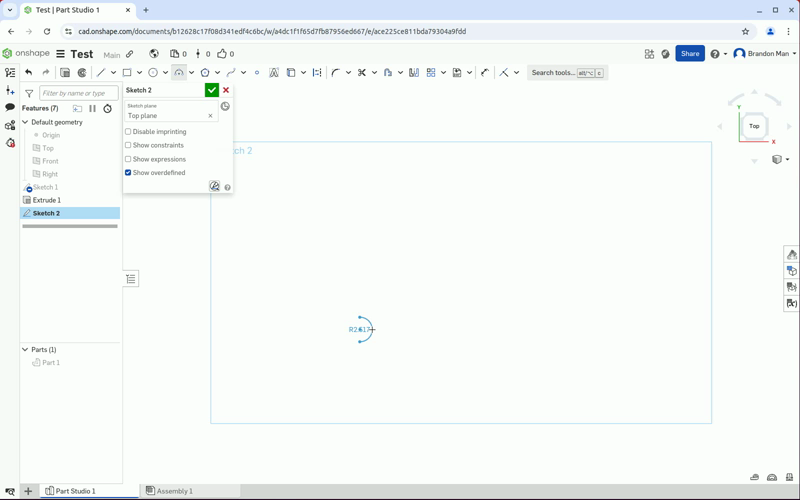
key_up(shift)
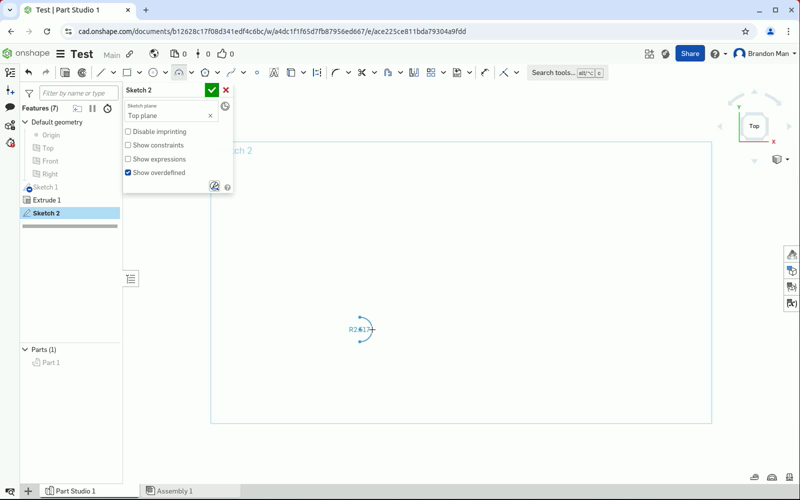
mouse_move(359, 317)
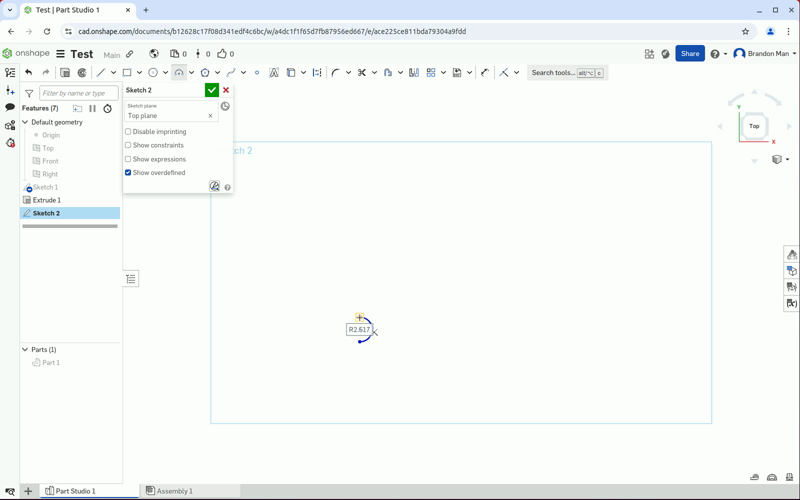
click(359, 317)
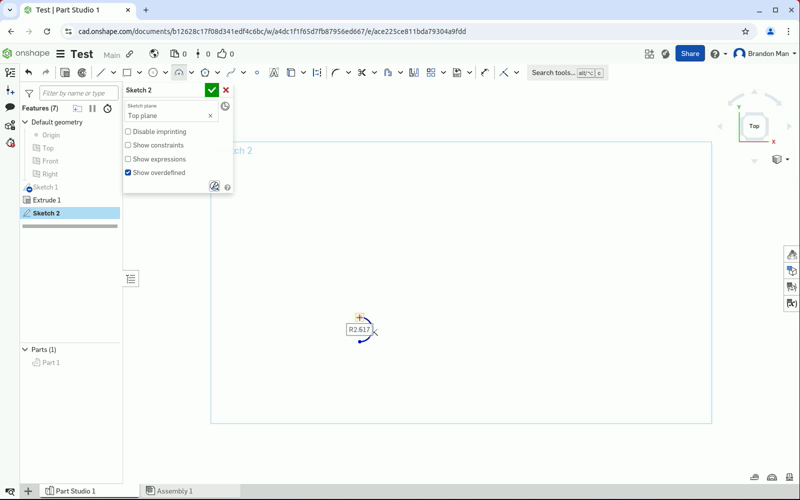
key_down(shift)
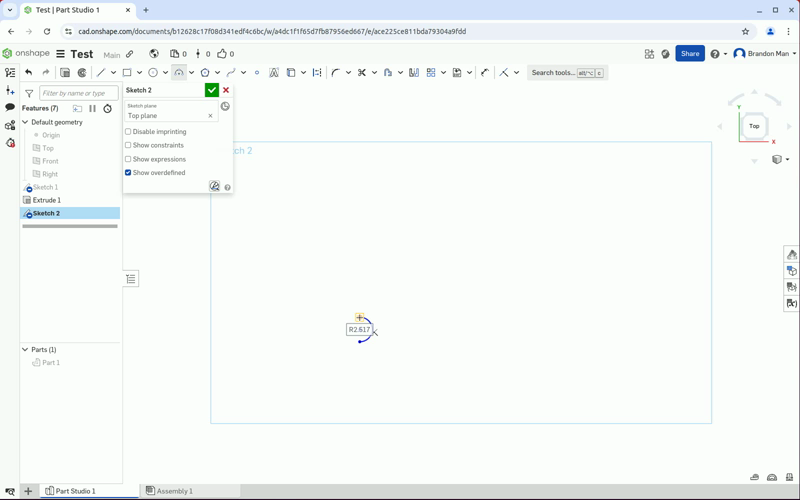
mouse_move(359, 329)
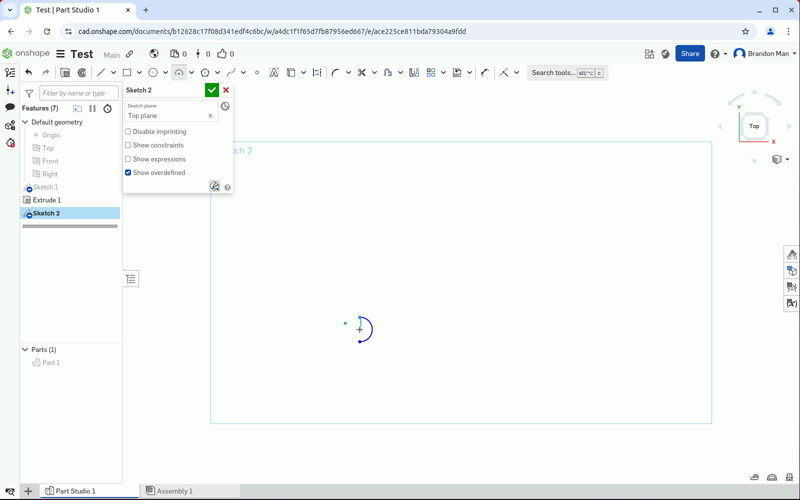
click(359, 329)
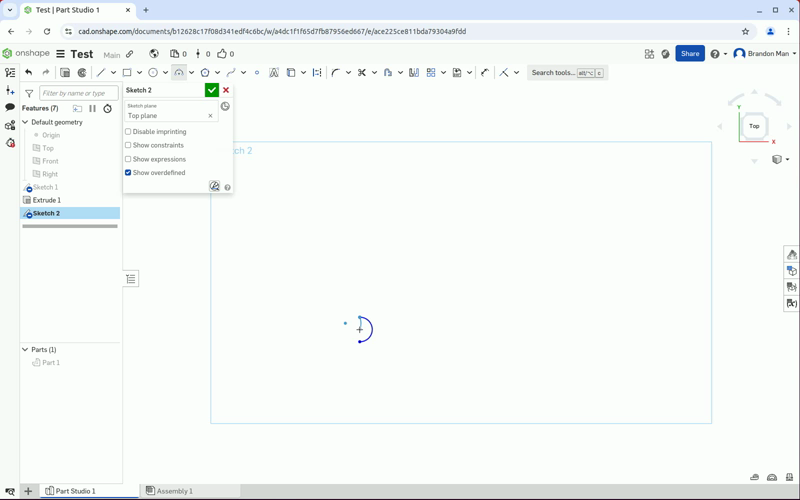
mouse_move(365, 323)
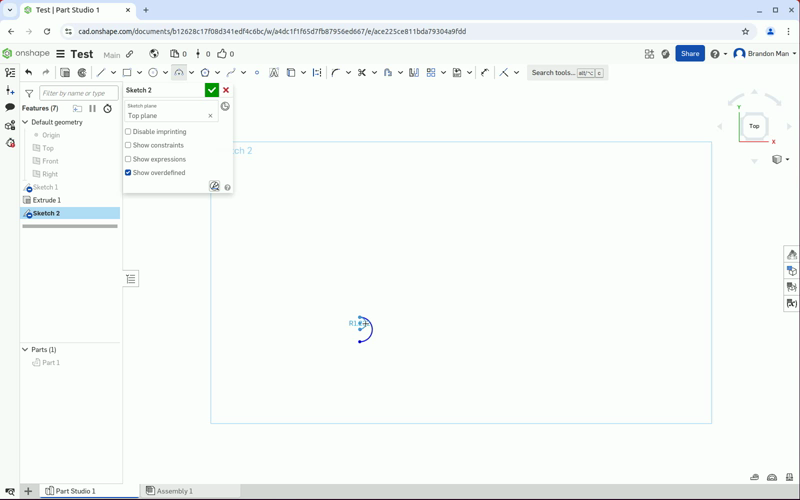
click(365, 323)
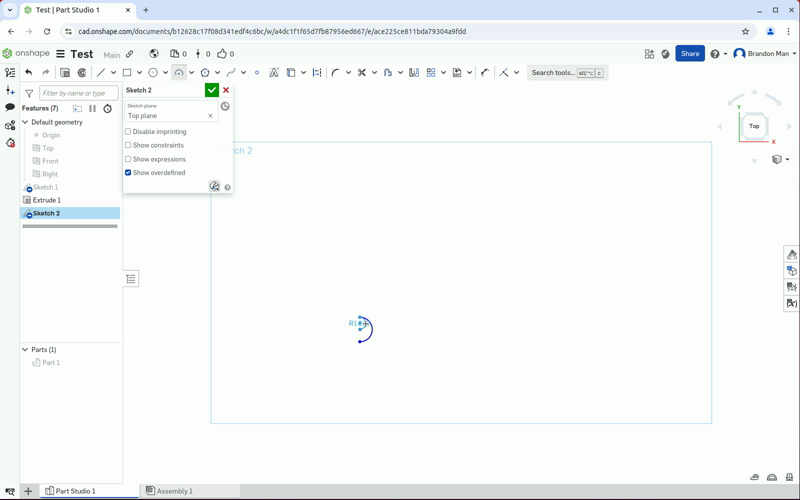
key_up(shift)
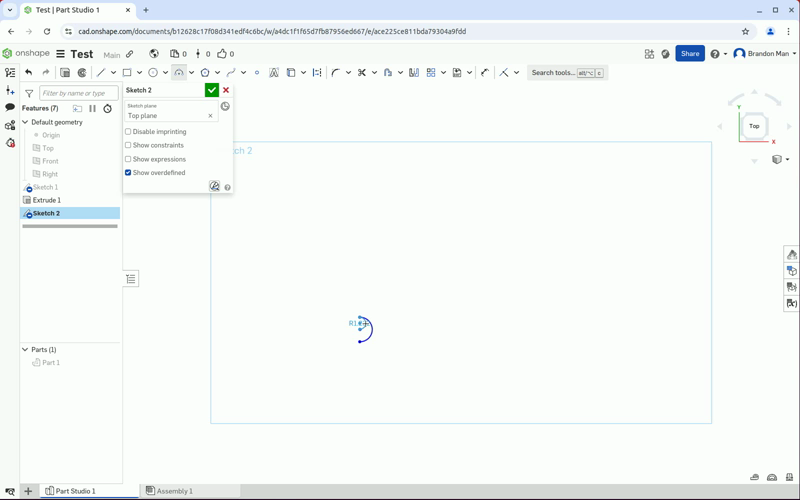
mouse_move(359, 329)
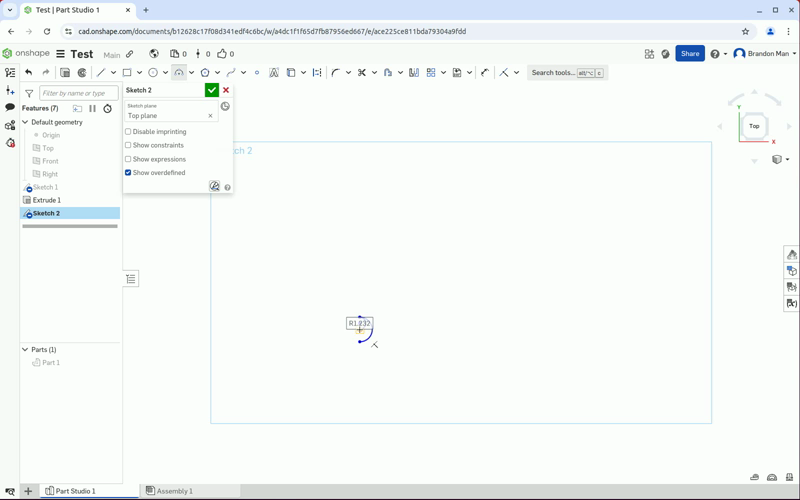
click(359, 329)
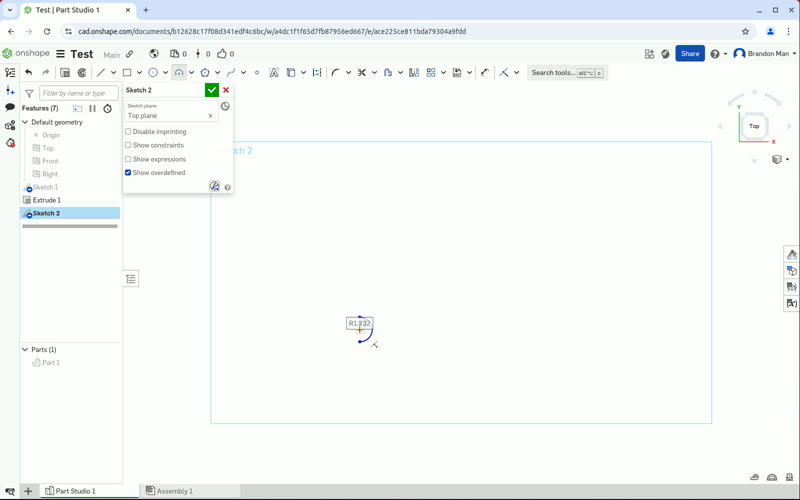
mouse_move(359, 341)
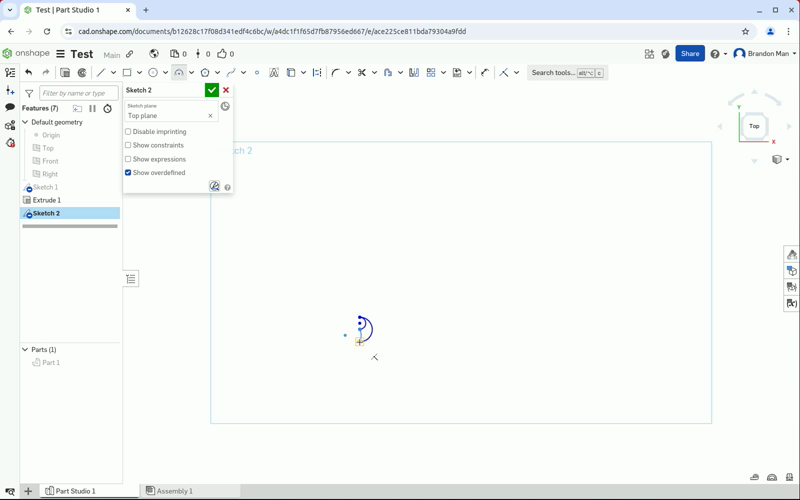
click(359, 341)
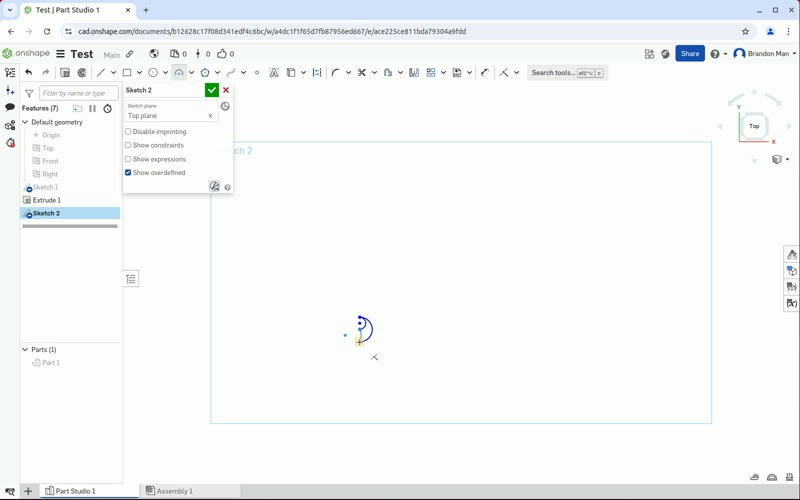
key_down(shift)
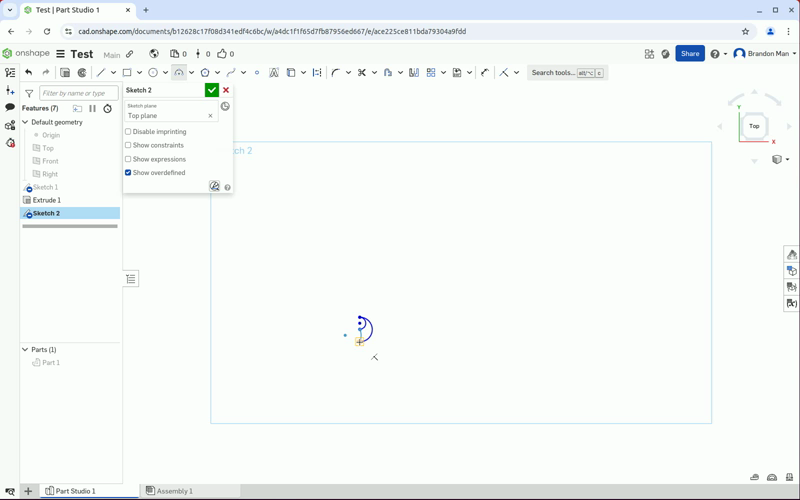
mouse_move(366, 335)
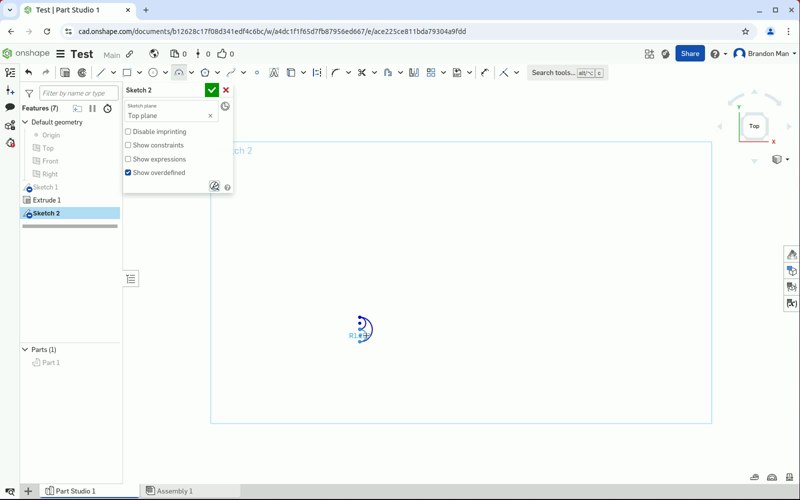
click(366, 335)
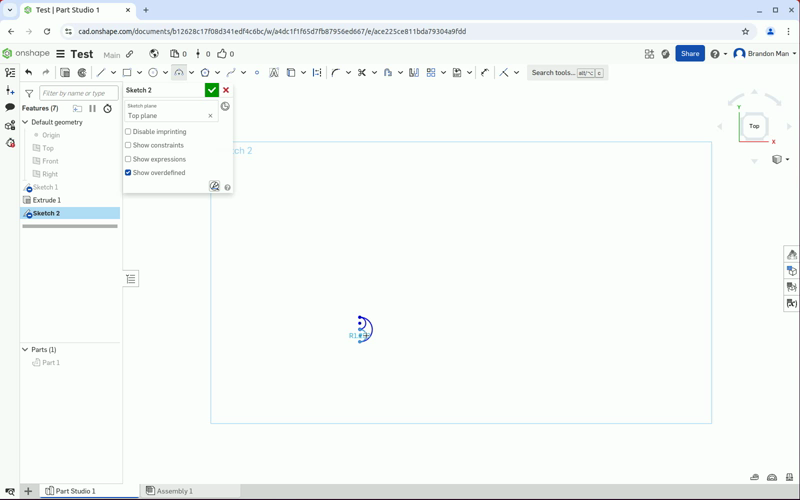
key_up(shift)
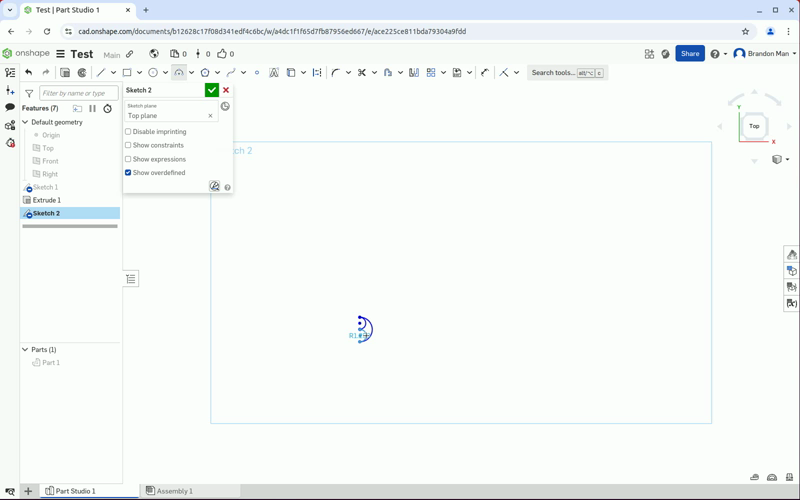
key(esc)
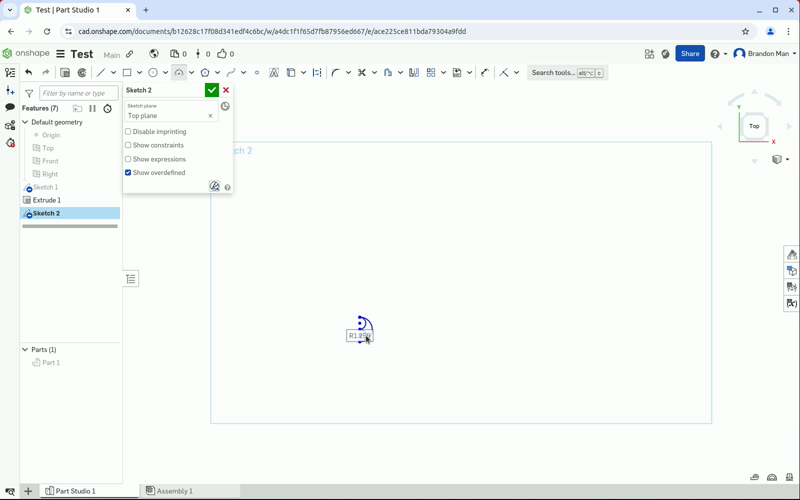
mouse_move(366, 335)
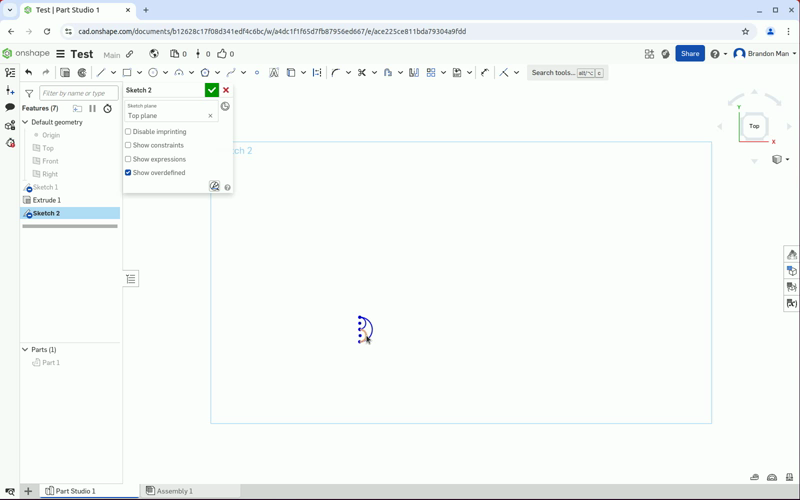
scroll(6)
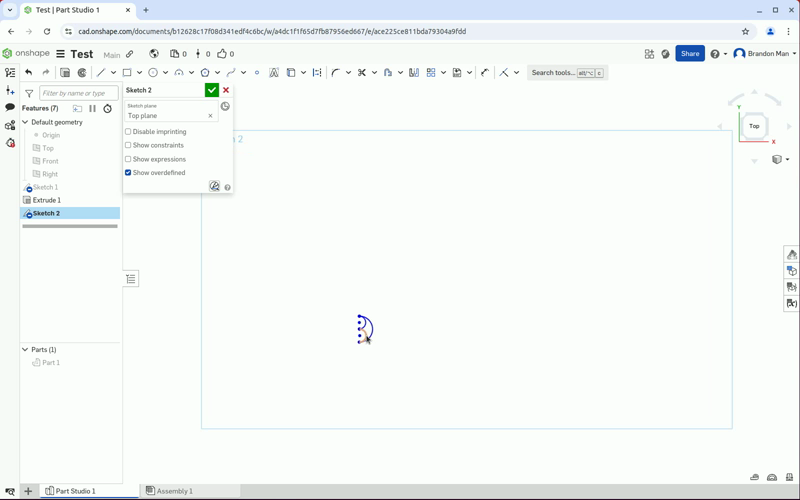
scroll(6)
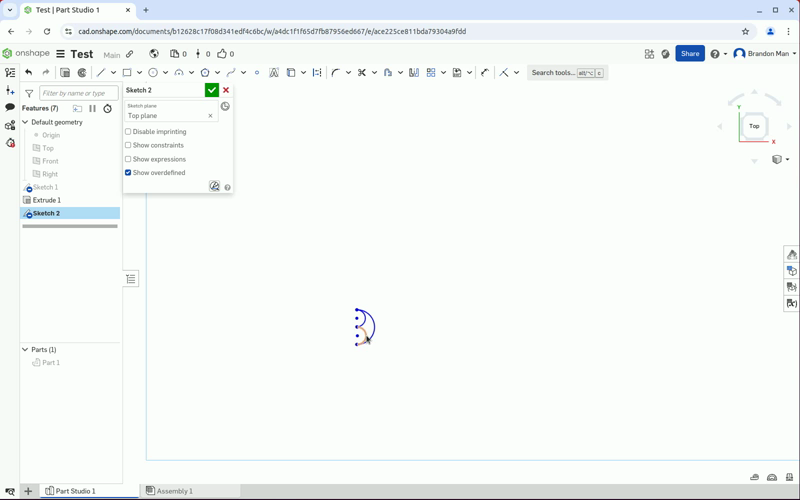
scroll(6)
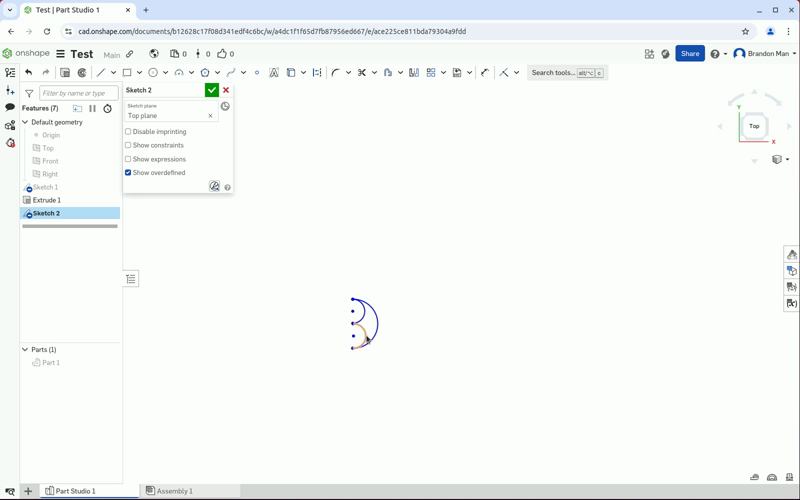
scroll(6)
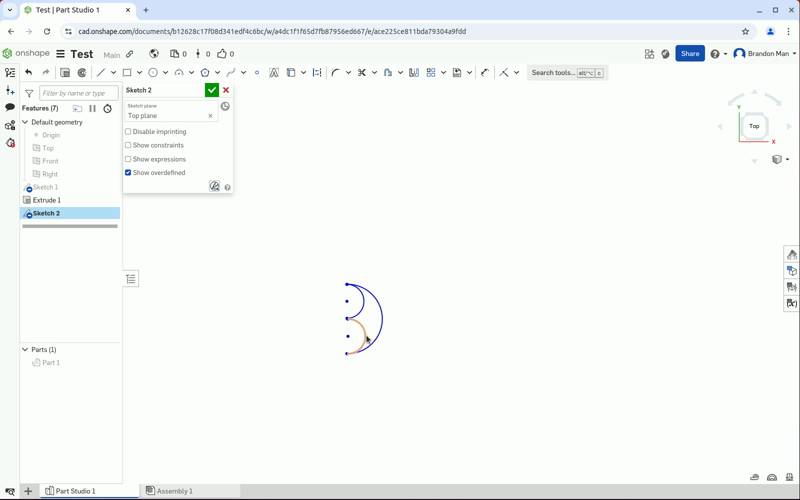
scroll(6)
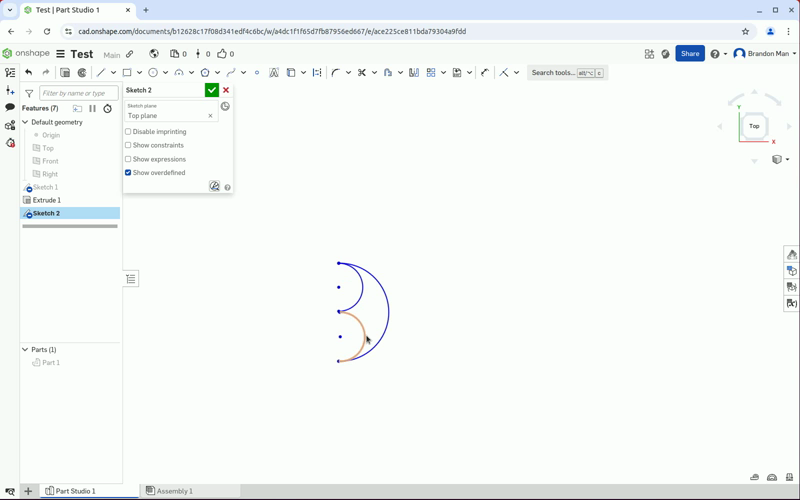
scroll(6)
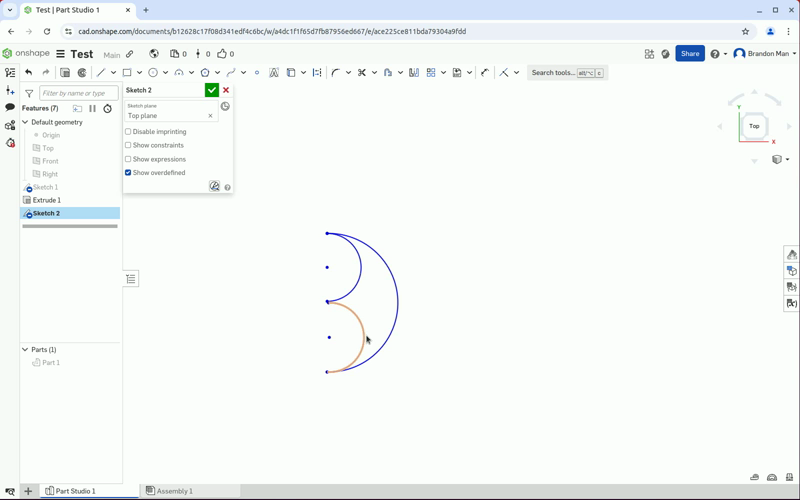
scroll(6)
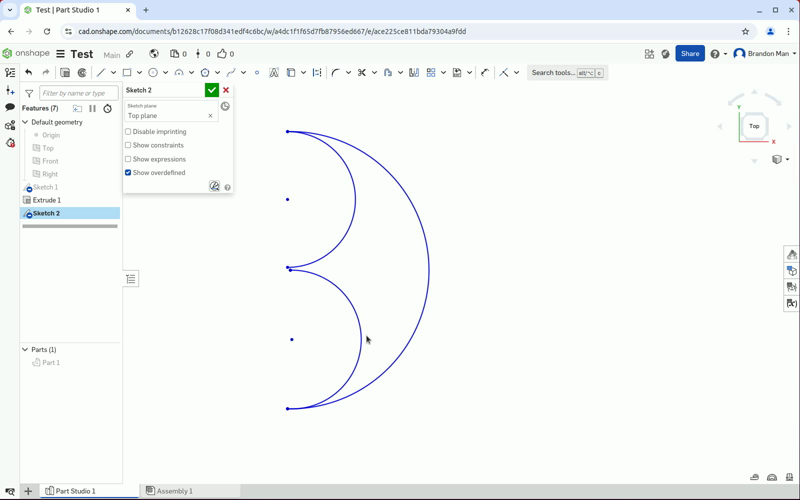
click(366, 335)
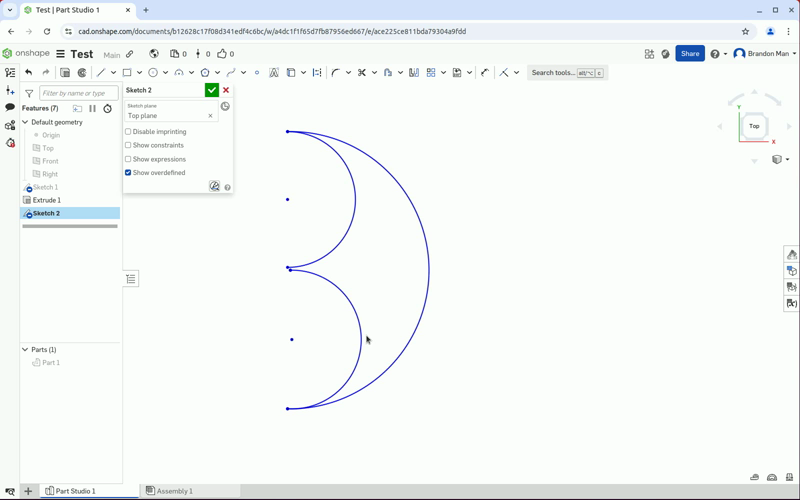
scroll(-6)
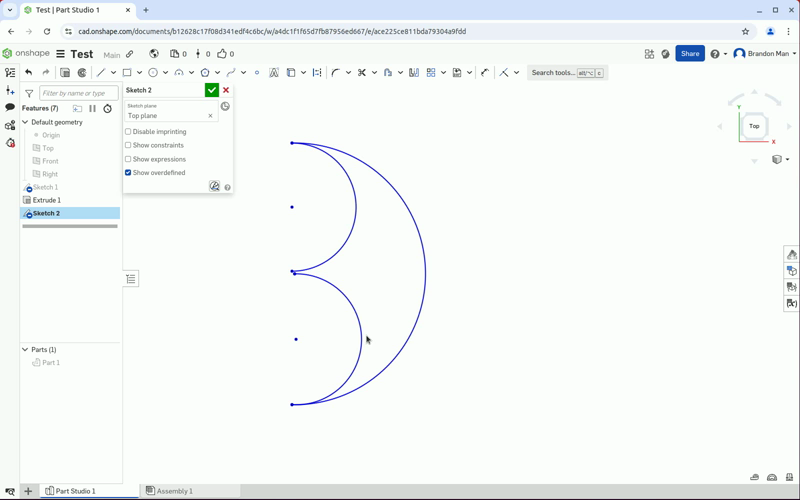
scroll(-6)
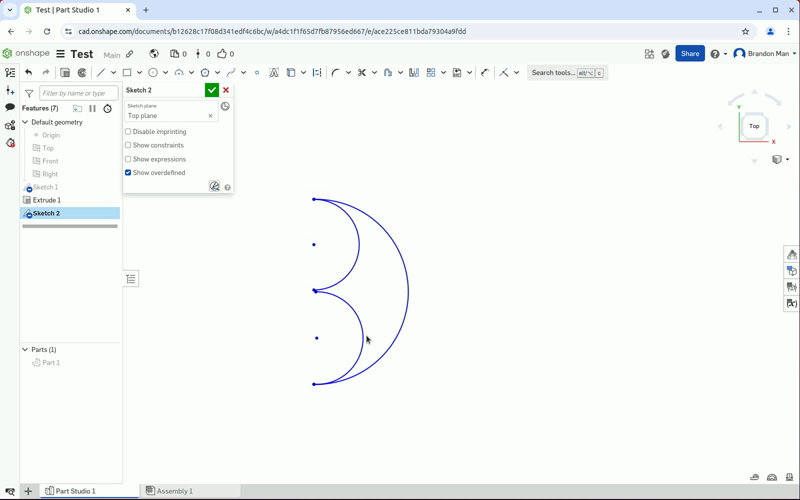
scroll(-6)
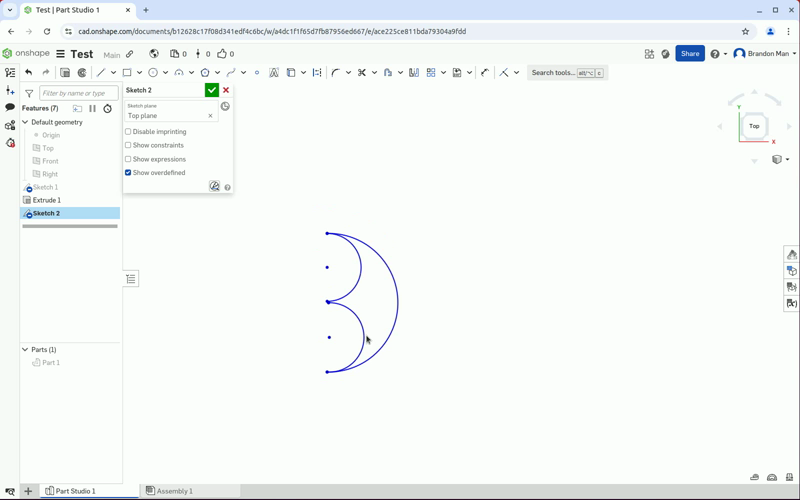
scroll(-6)
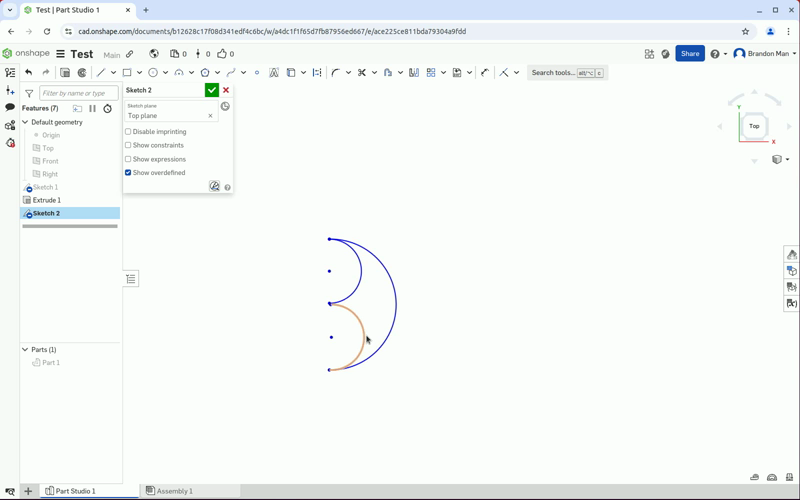
scroll(-6)
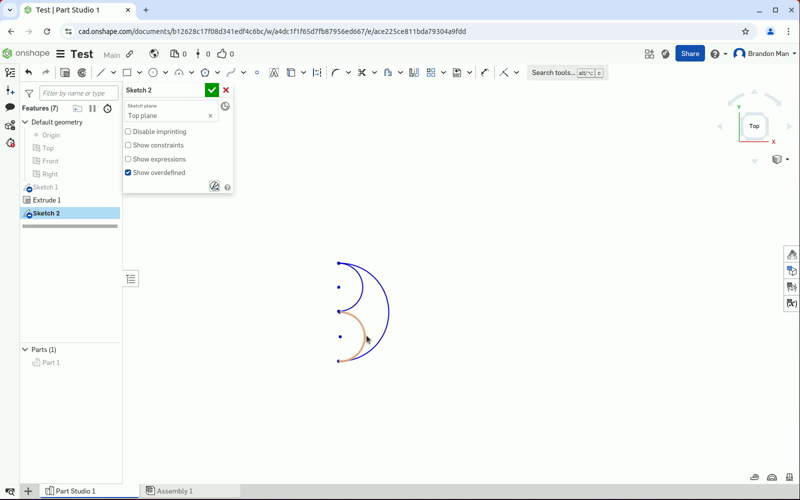
scroll(-6)
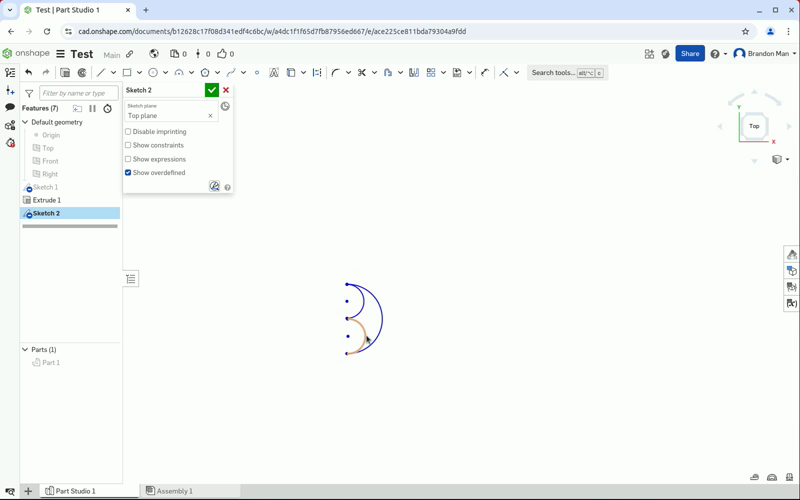
scroll(-6)
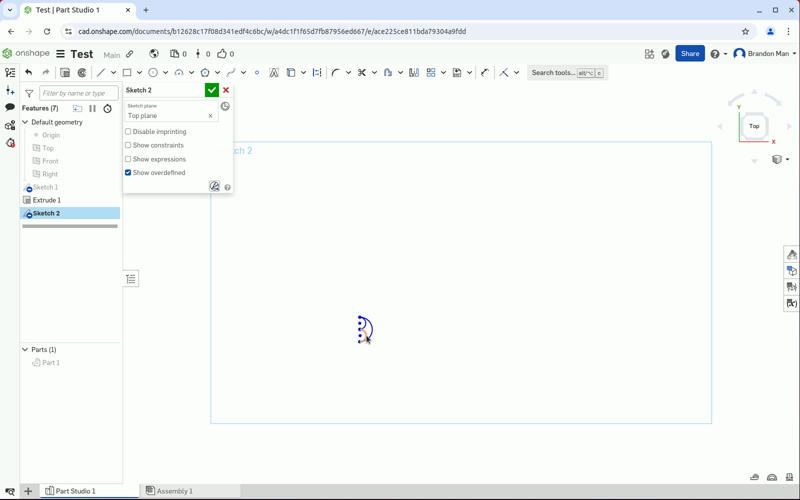
mouse_move(73, 352)
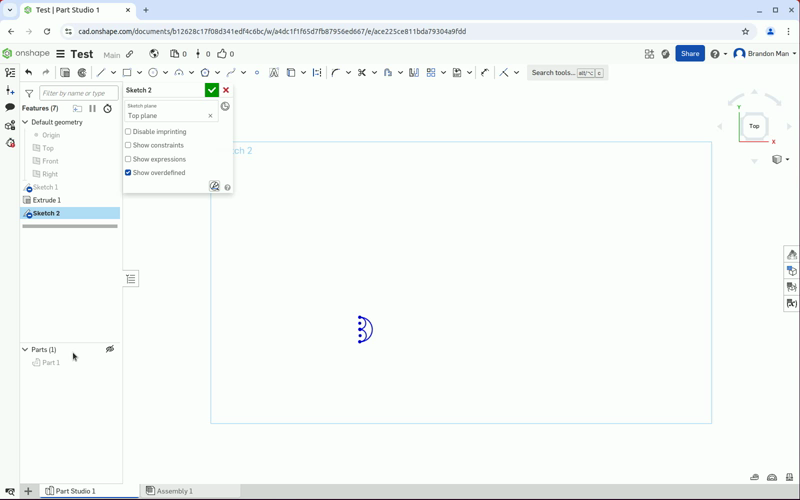
key(shift+y)
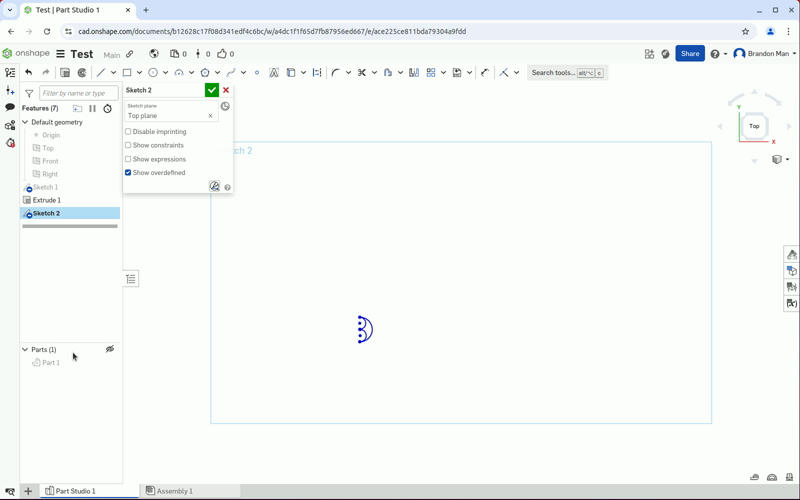
key(shift+e)
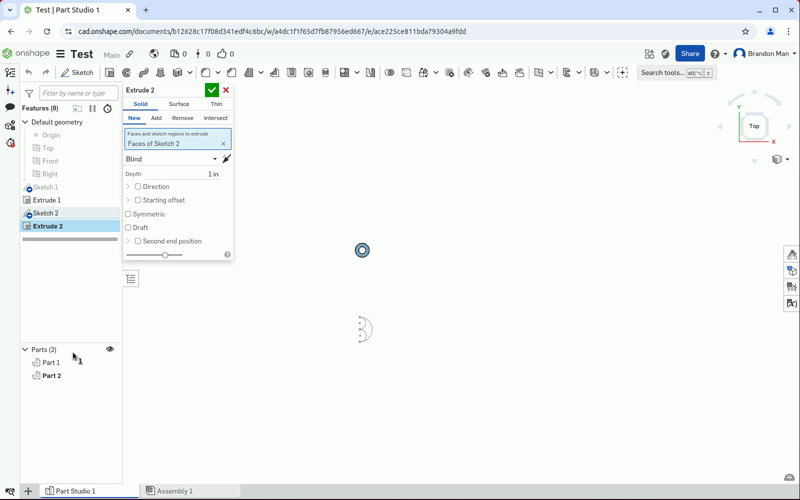
mouse_move(143, 106)
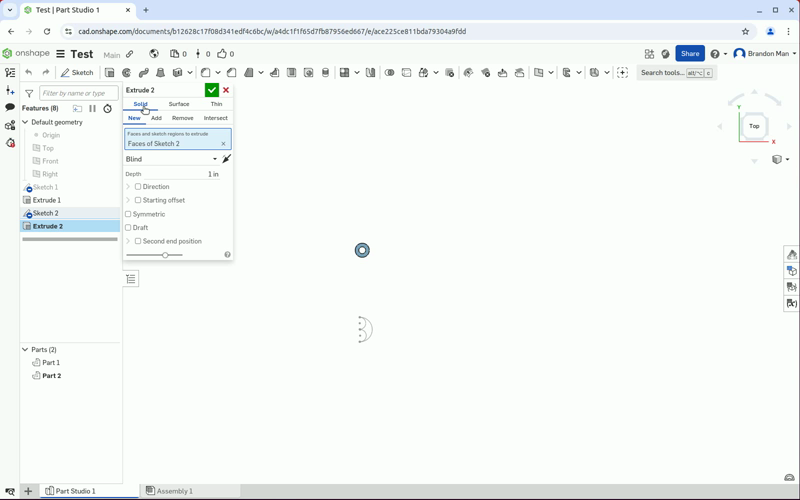
click(143, 106)
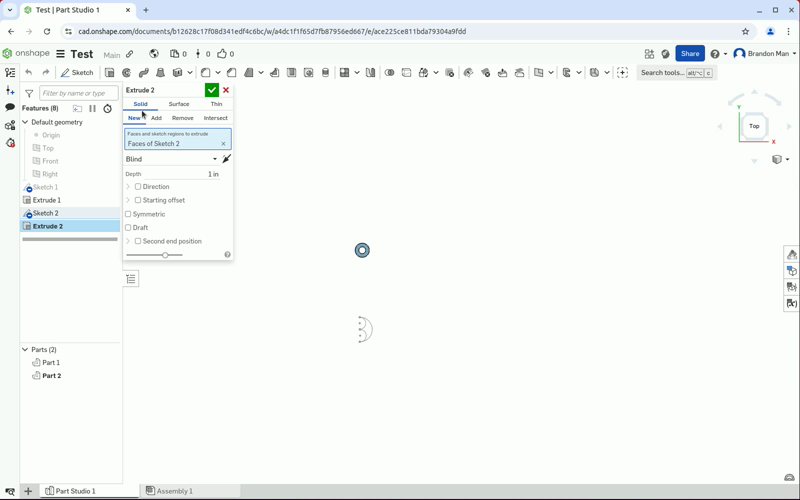
mouse_move(137, 120)
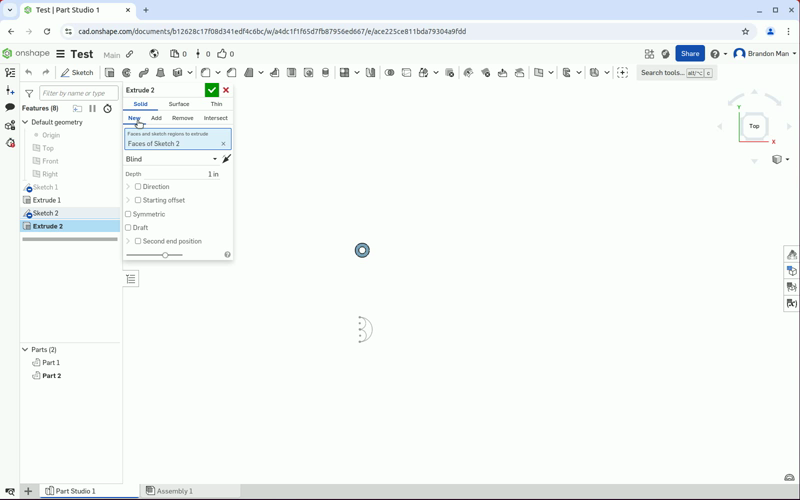
click(137, 120)
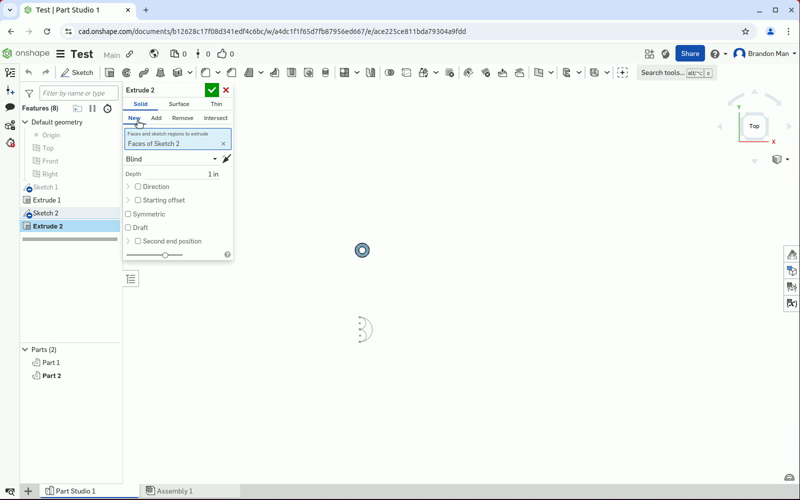
key(tab, 4)
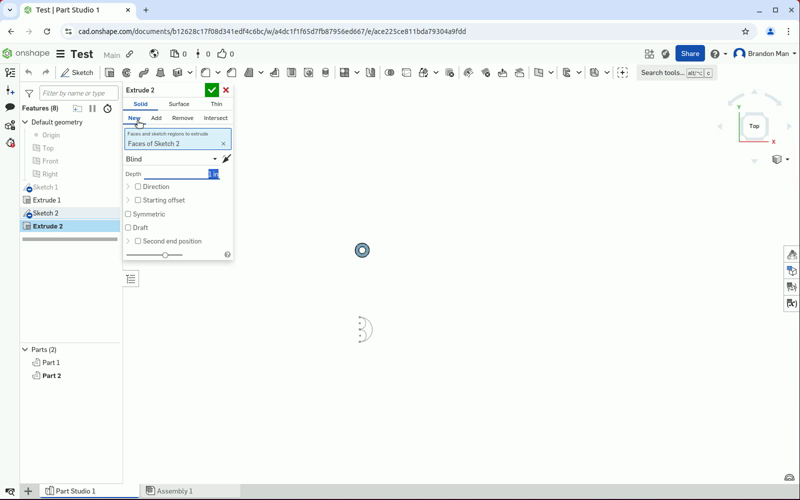
text(1.204)
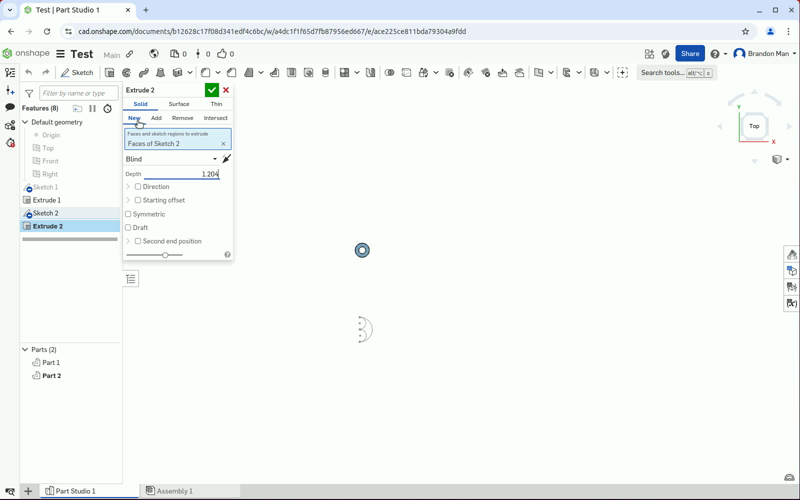
key(enter)
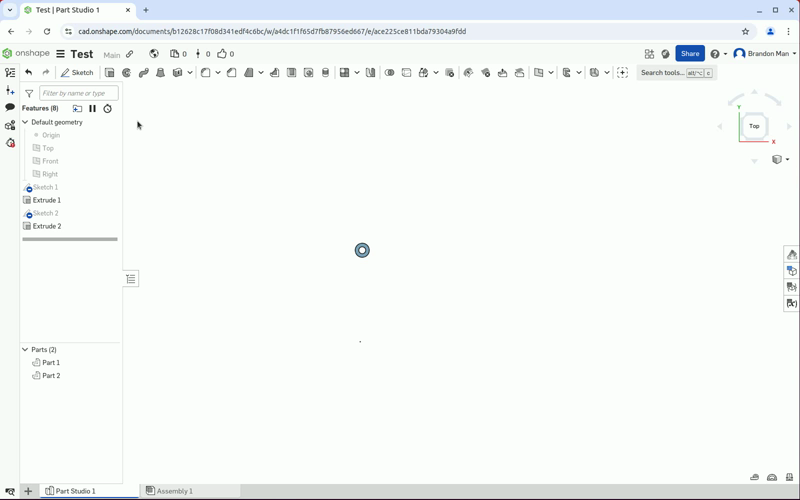
key(shift+h)
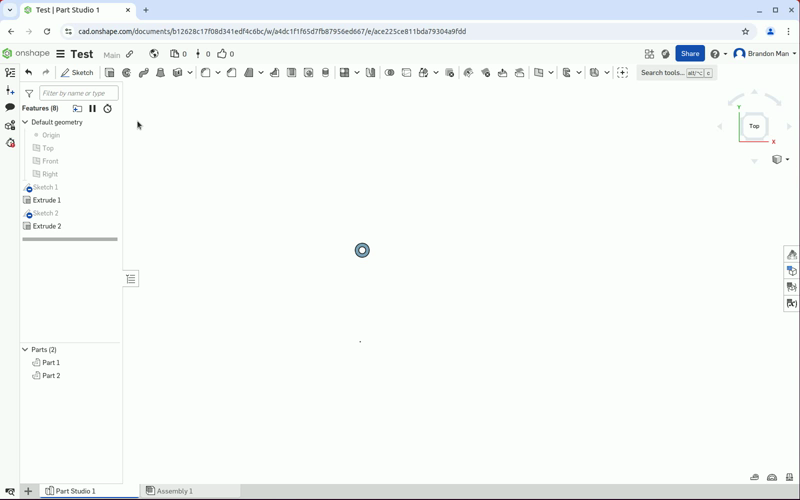
key(shift+h)
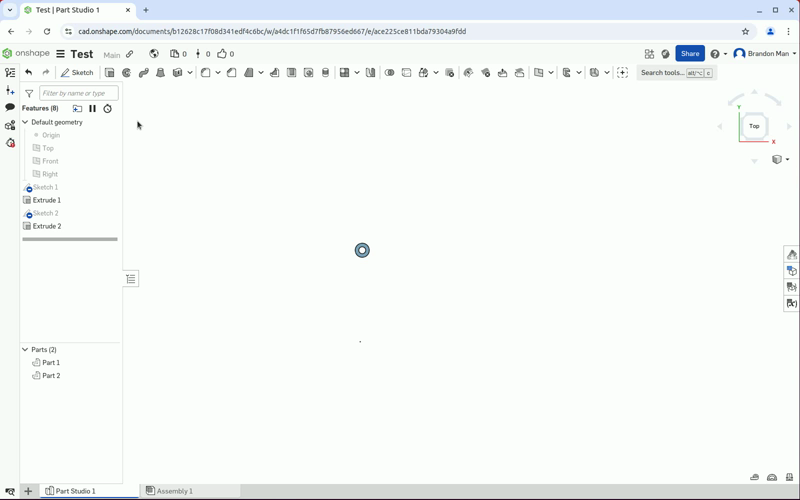
mouse_move(73, 189)
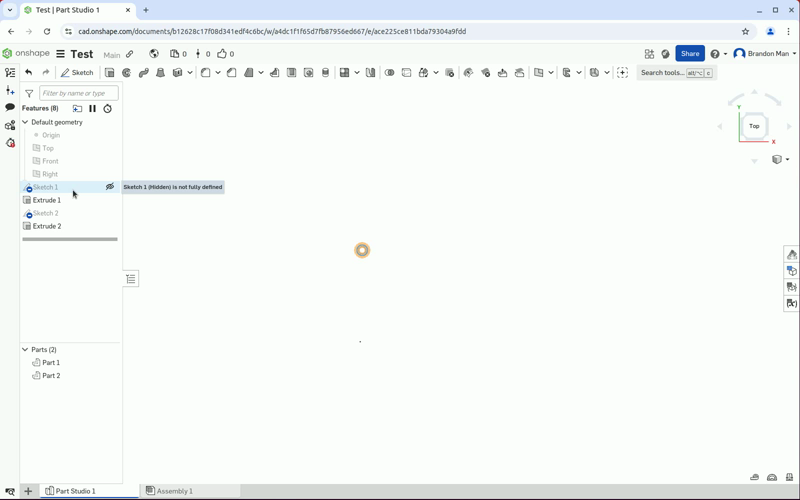
click(73, 189)
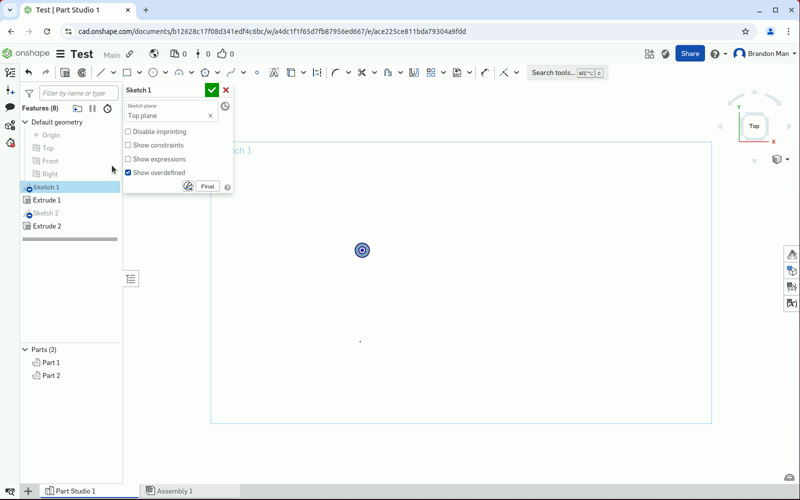
mouse_move(229, 92)
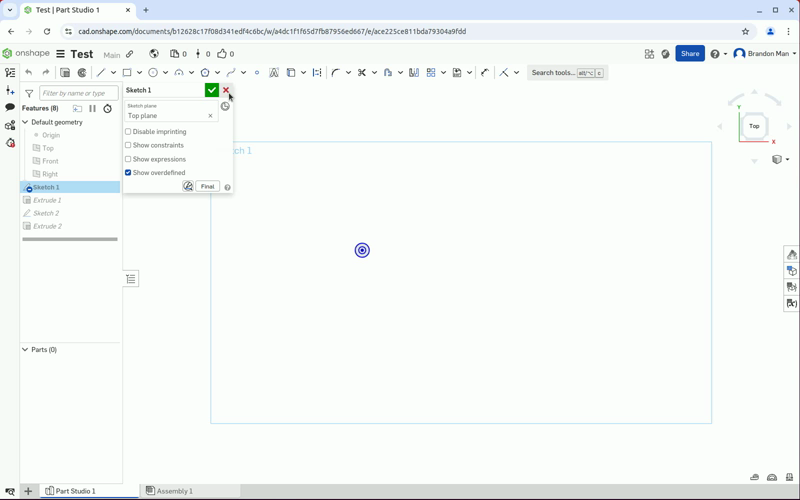
click(229, 92)
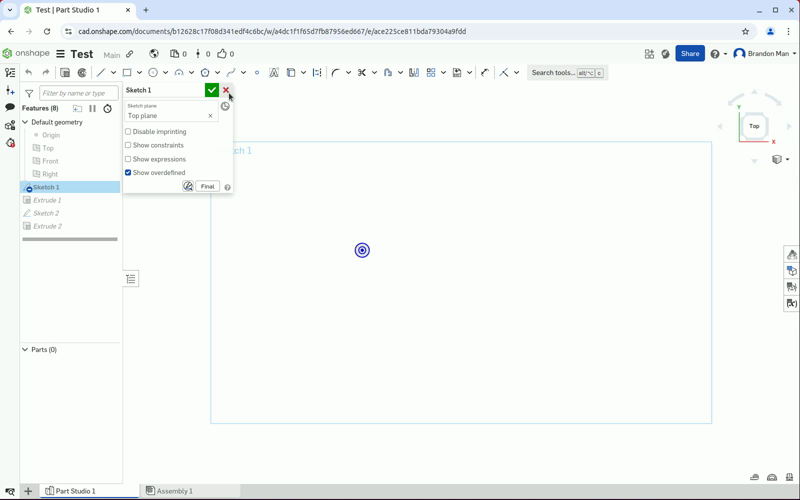
key(shift+s)
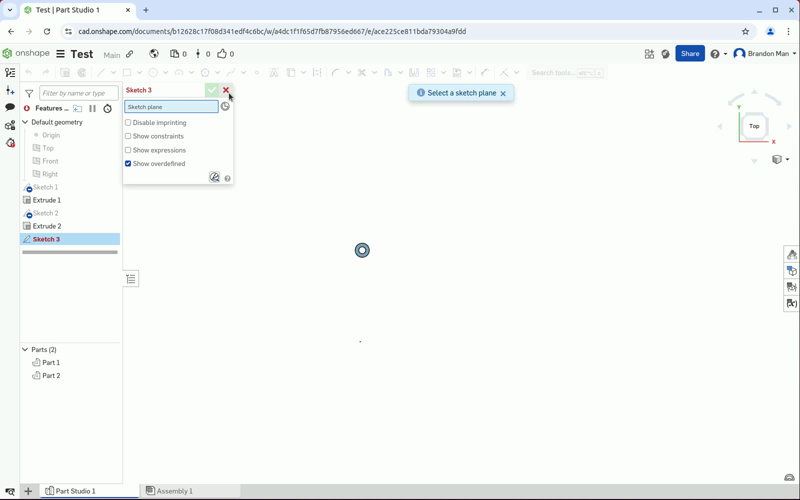
mouse_move(73, 150)
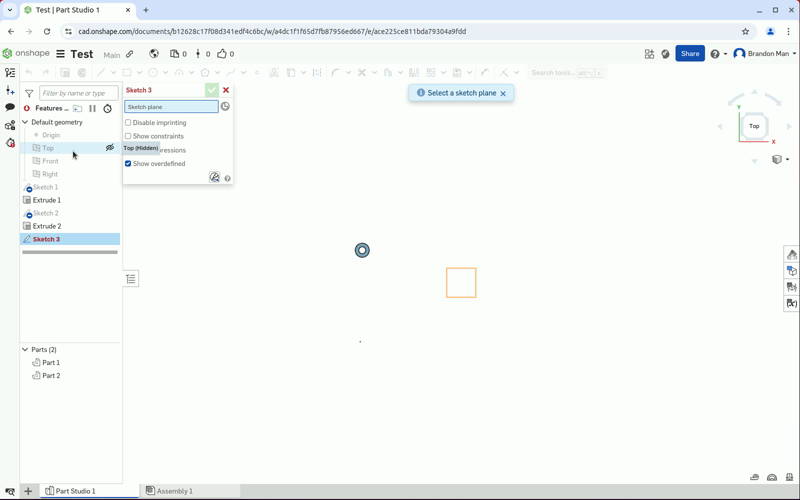
click(73, 150)
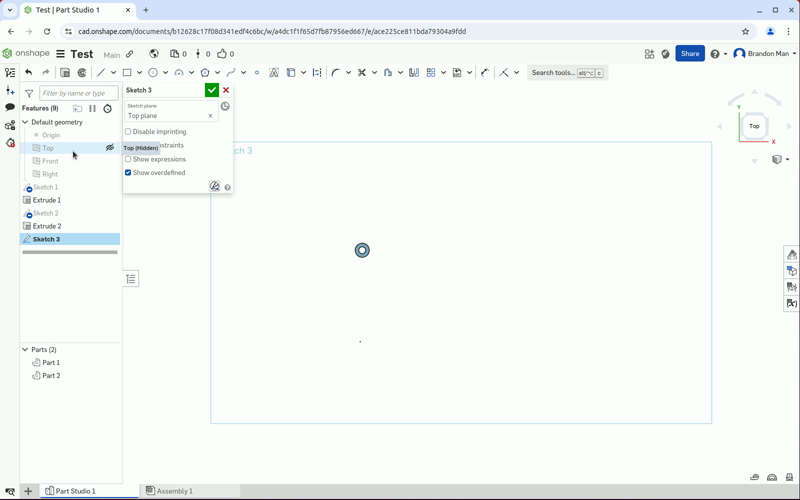
mouse_move(73, 352)
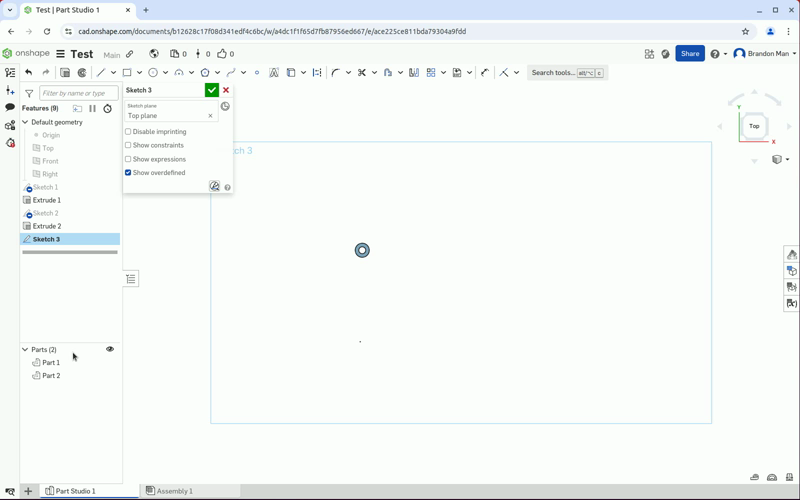
key(y)
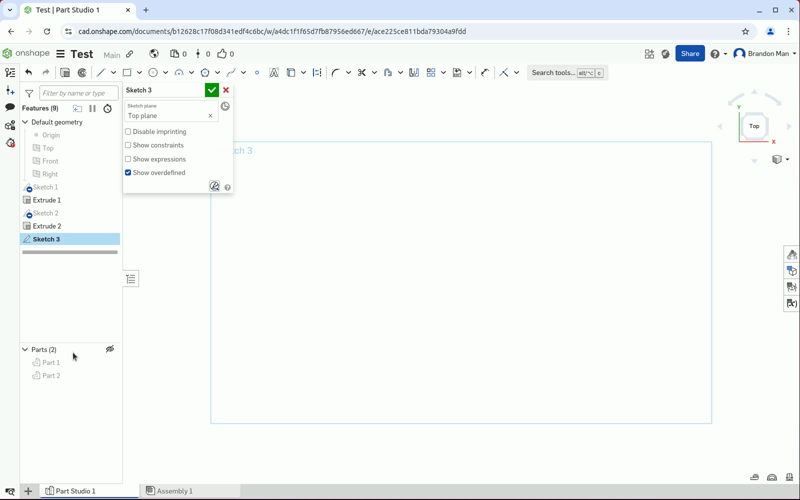
key(a)
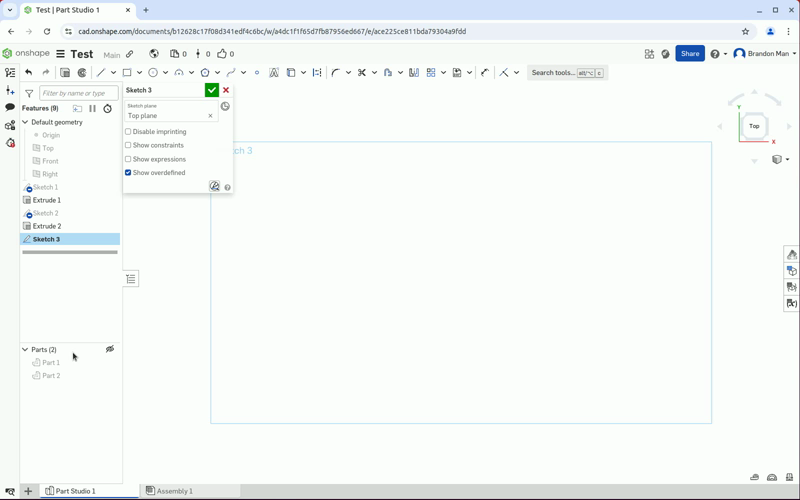
key_down(shift)
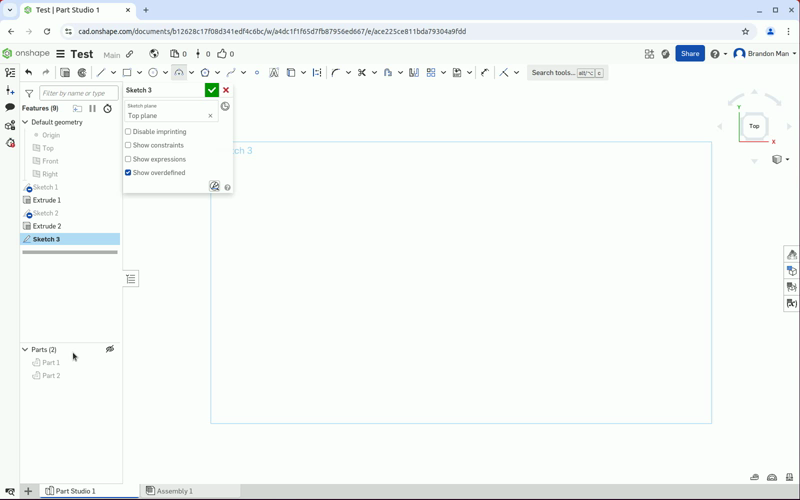
mouse_move(359, 341)
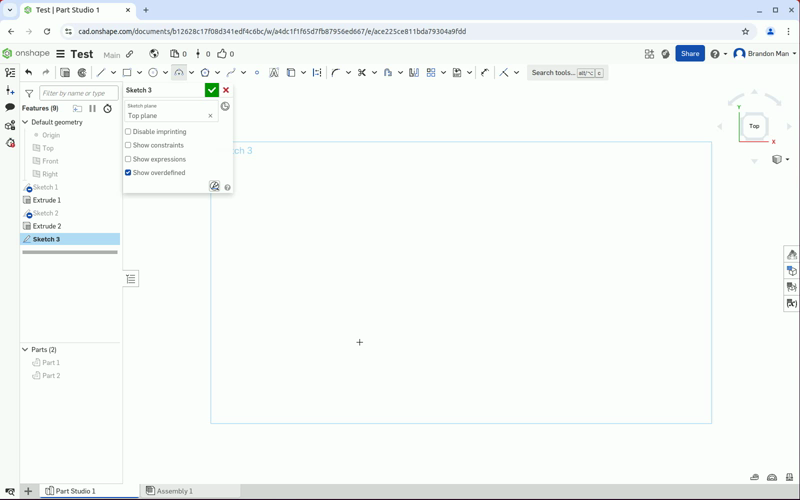
click(359, 341)
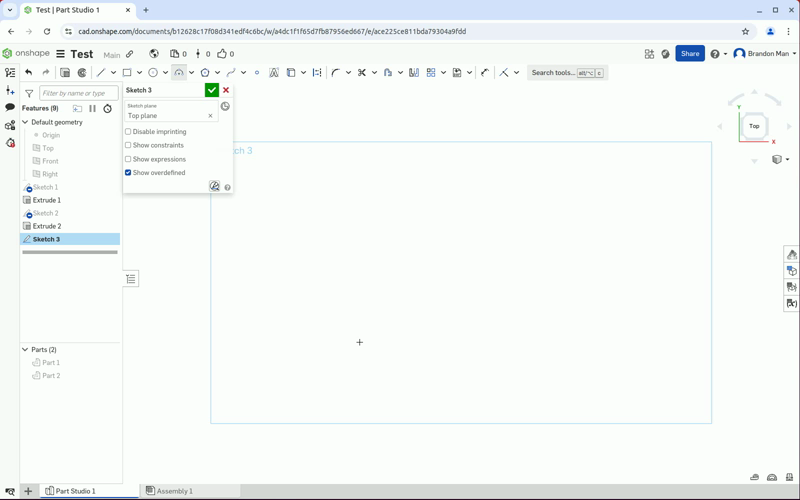
key_up(shift)
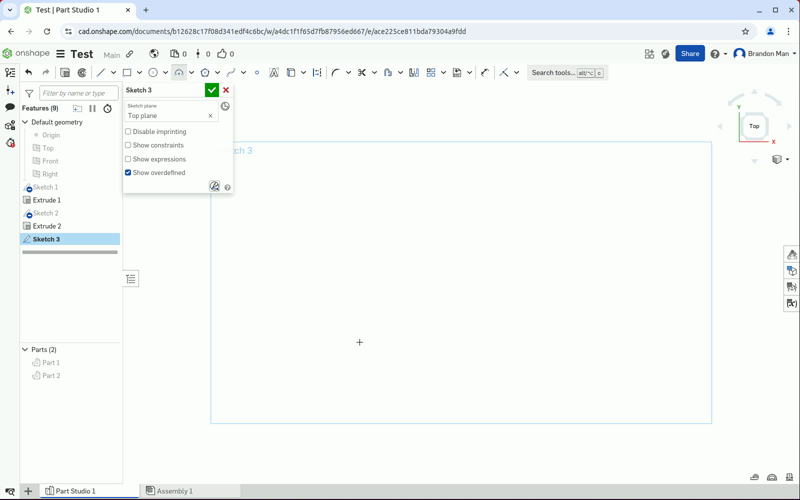
key_down(shift)
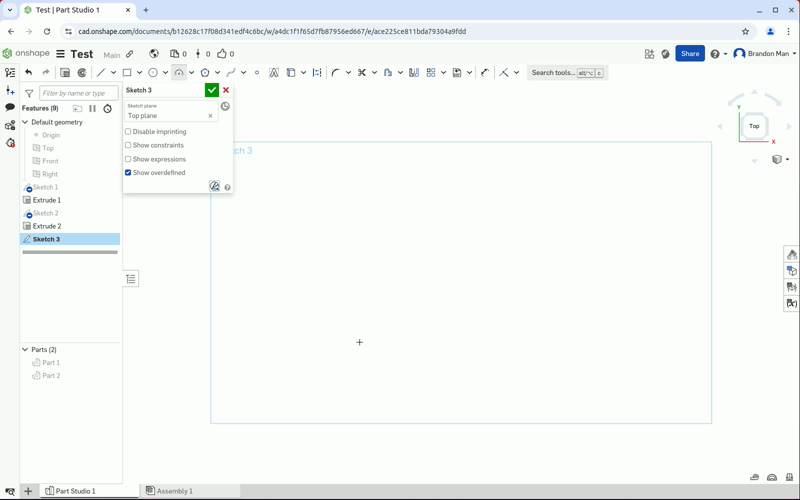
mouse_move(359, 317)
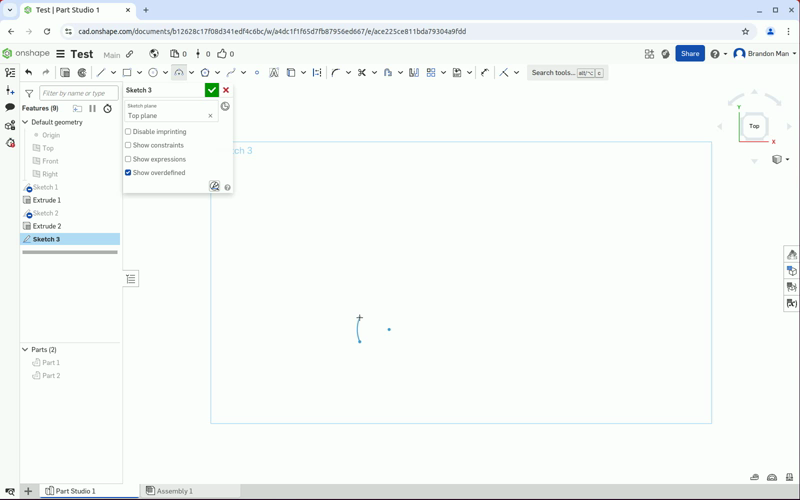
click(359, 317)
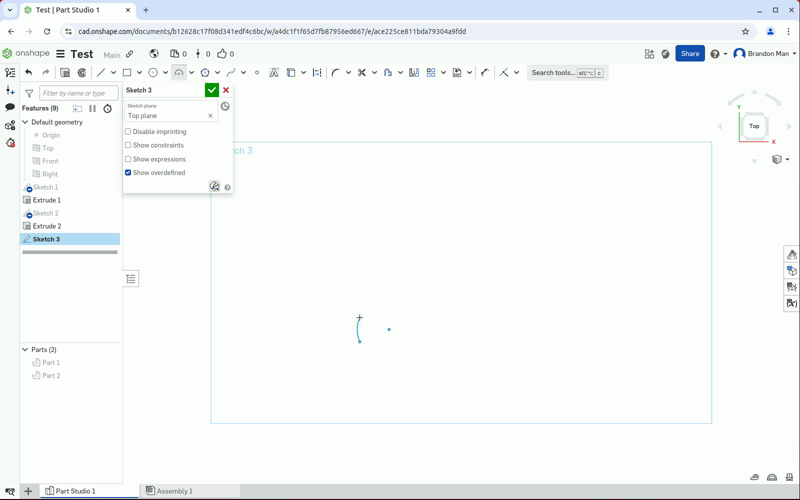
mouse_move(372, 329)
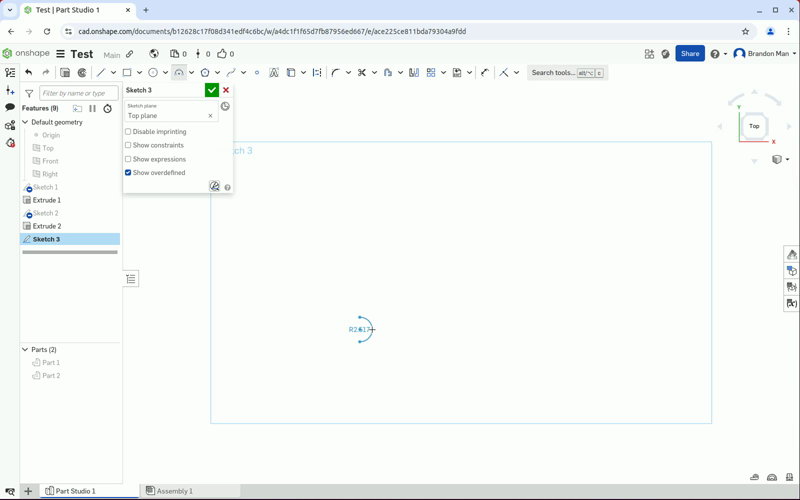
click(372, 329)
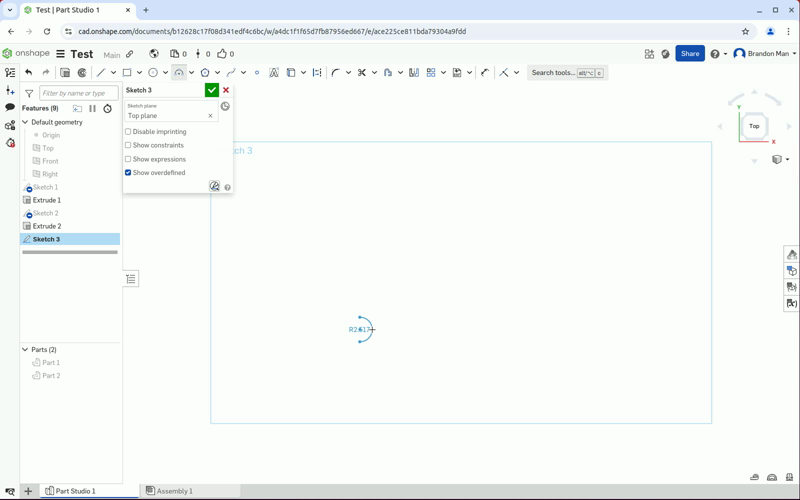
key_up(shift)
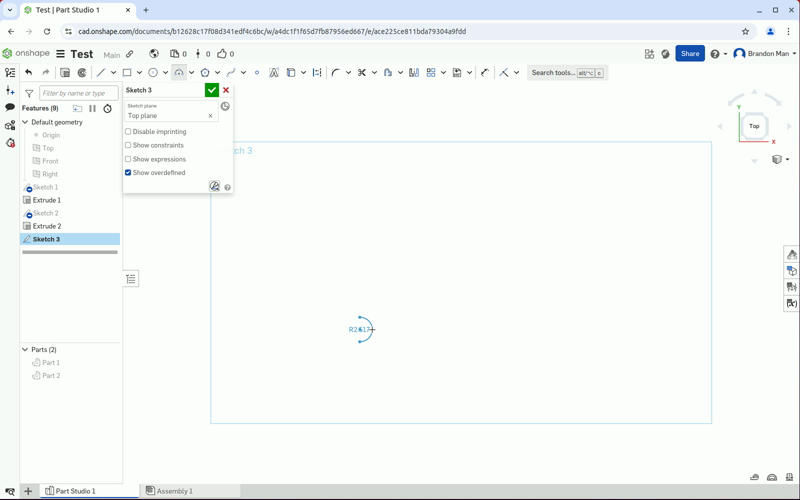
mouse_move(359, 317)
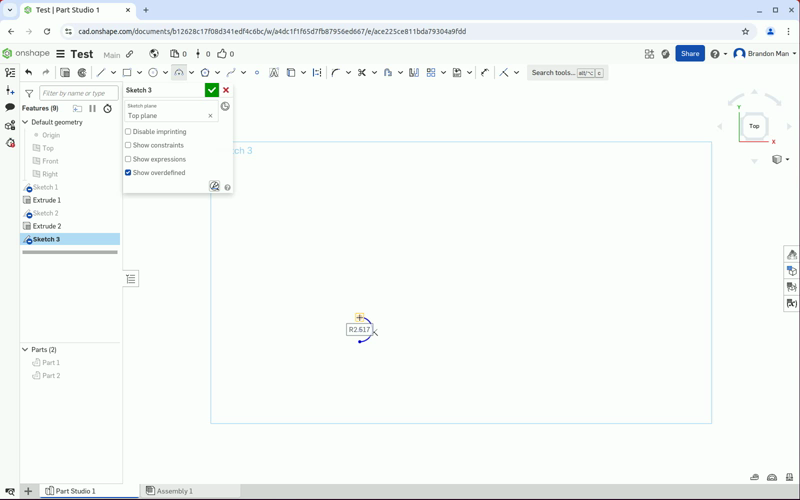
click(359, 317)
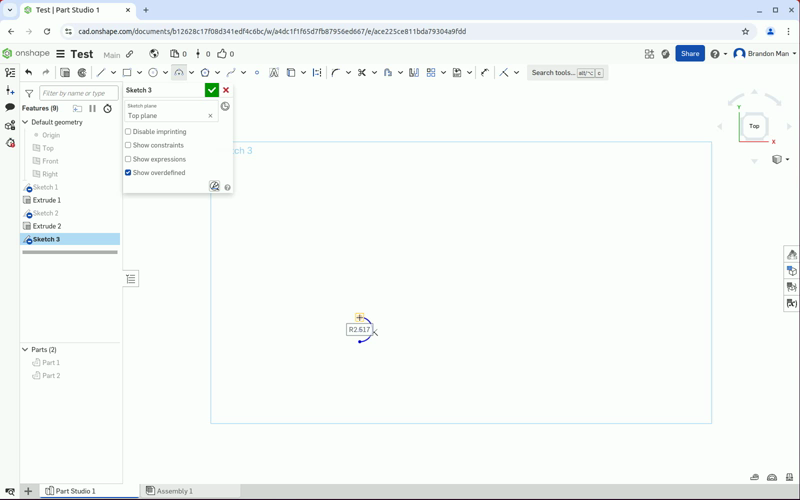
key_down(shift)
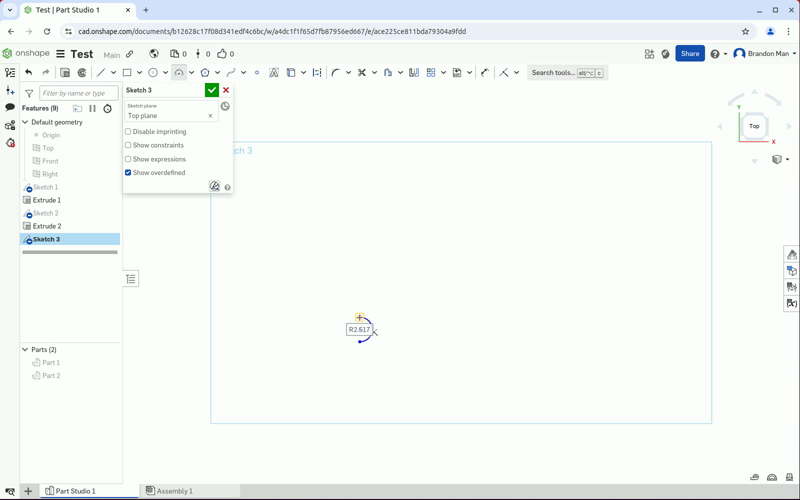
mouse_move(359, 329)
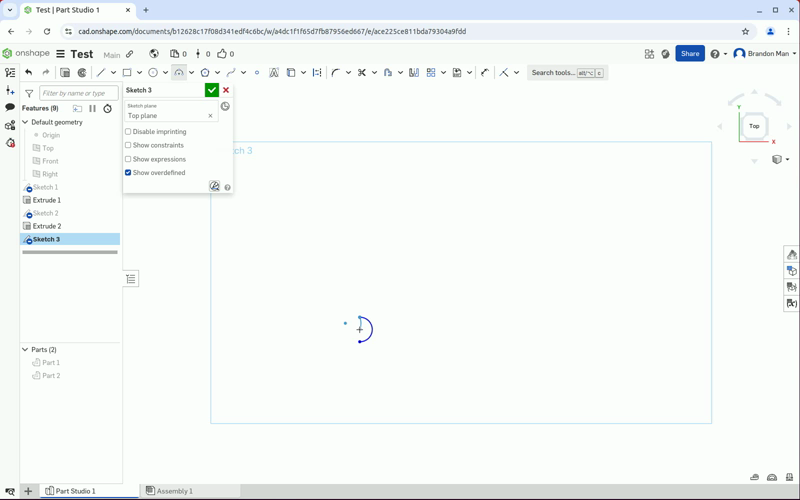
click(359, 329)
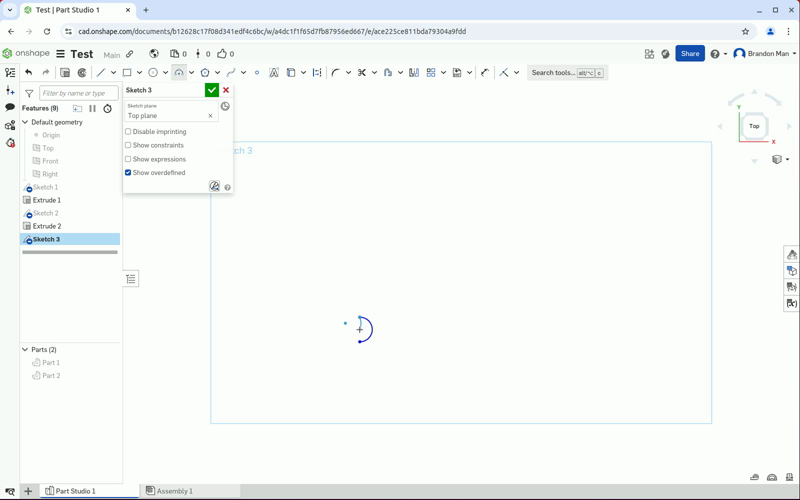
mouse_move(365, 323)
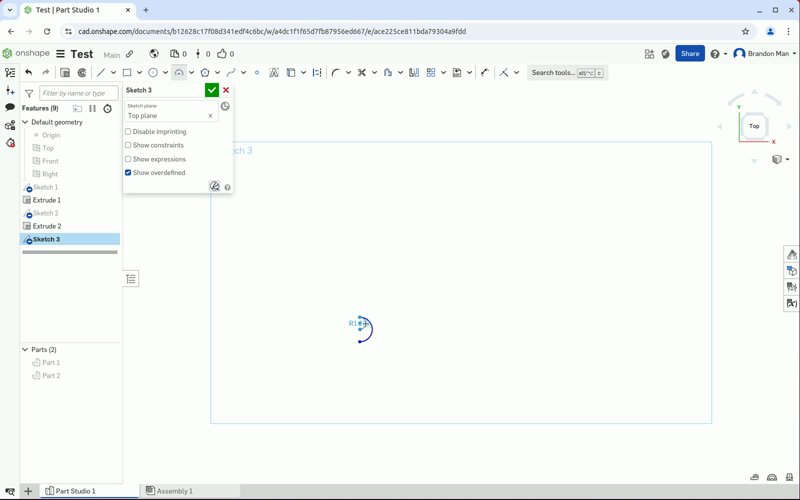
click(365, 323)
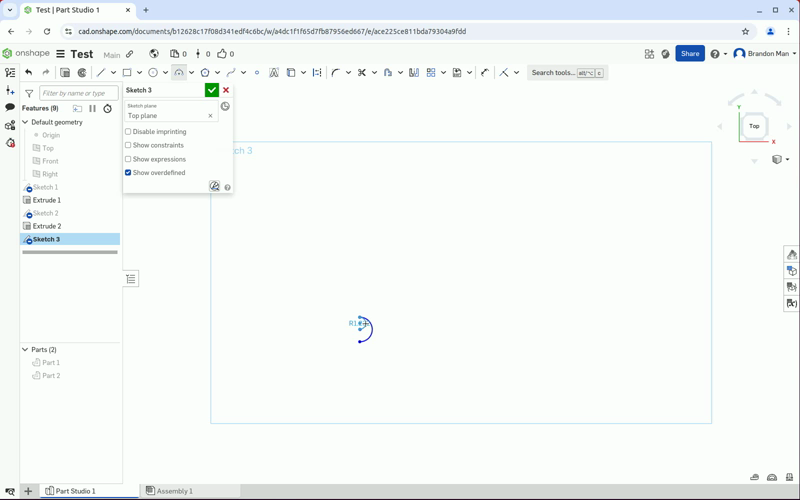
key_up(shift)
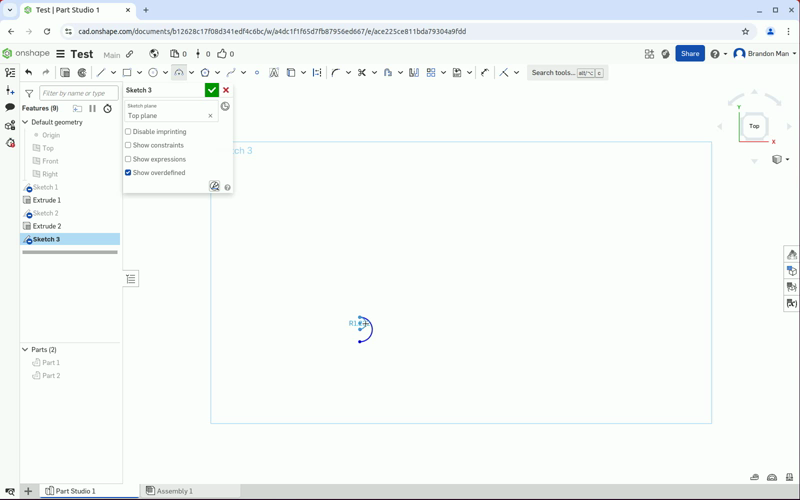
mouse_move(359, 329)
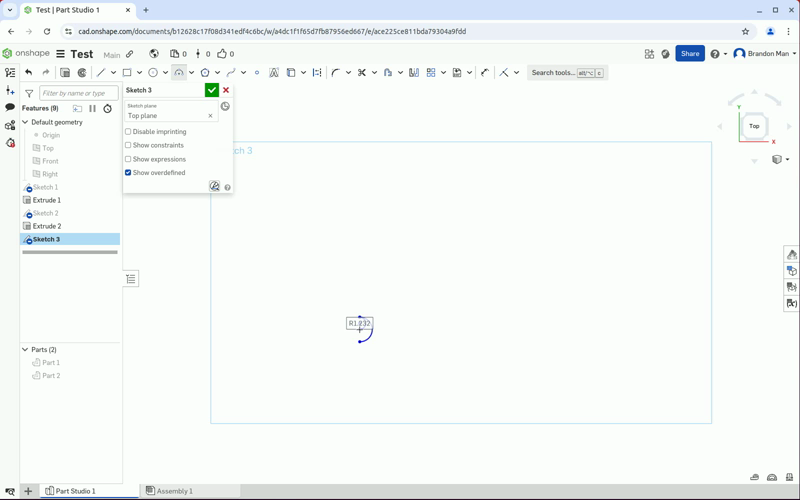
click(359, 329)
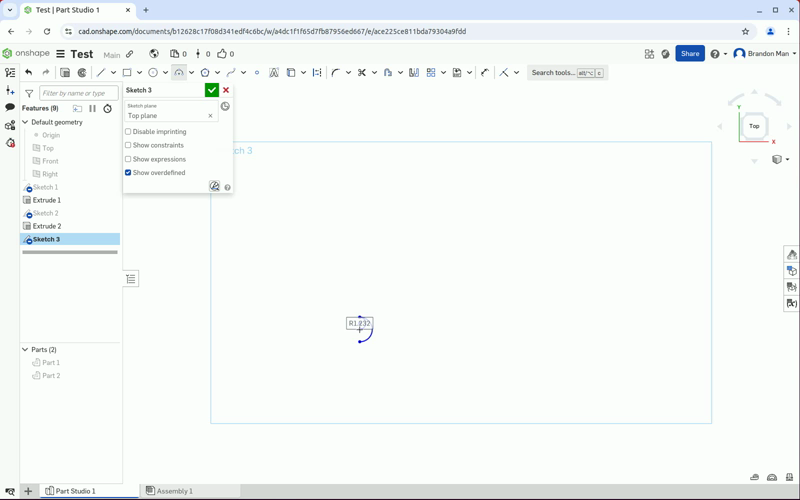
mouse_move(359, 341)
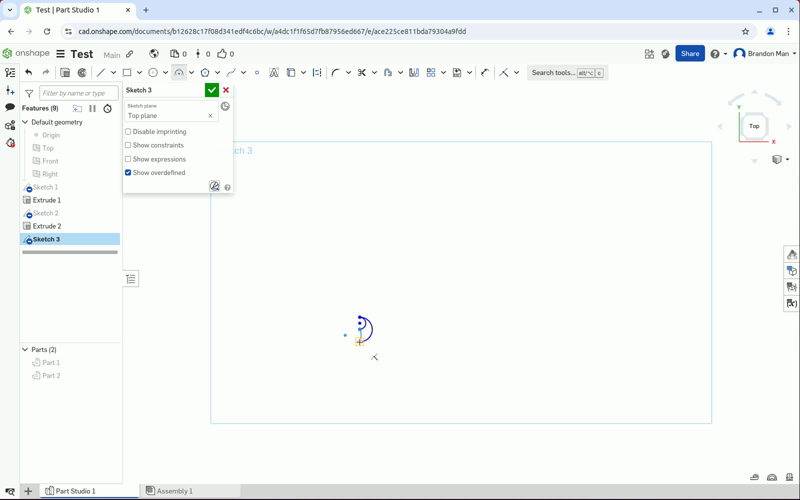
click(359, 341)
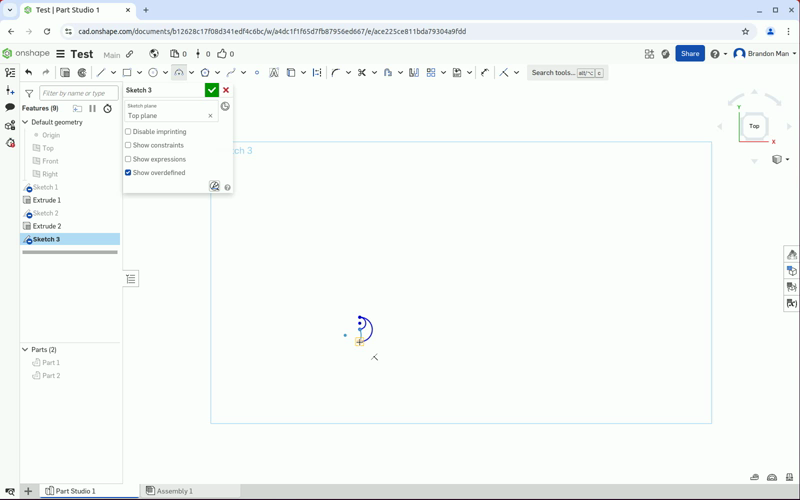
key_down(shift)
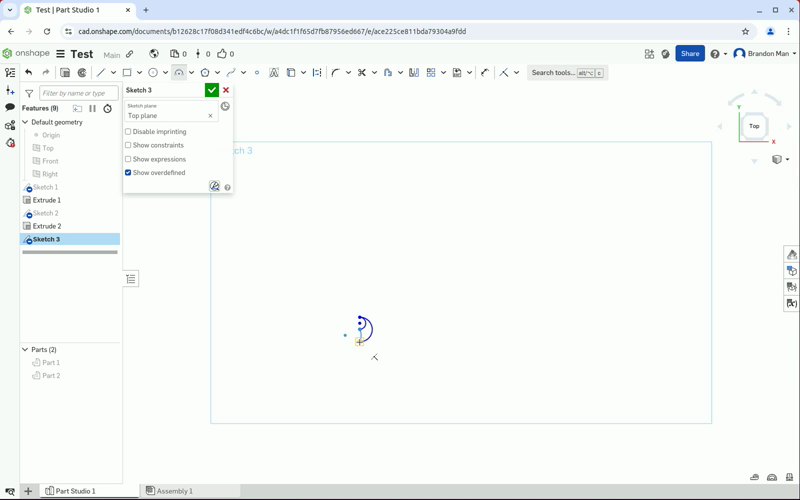
mouse_move(366, 335)
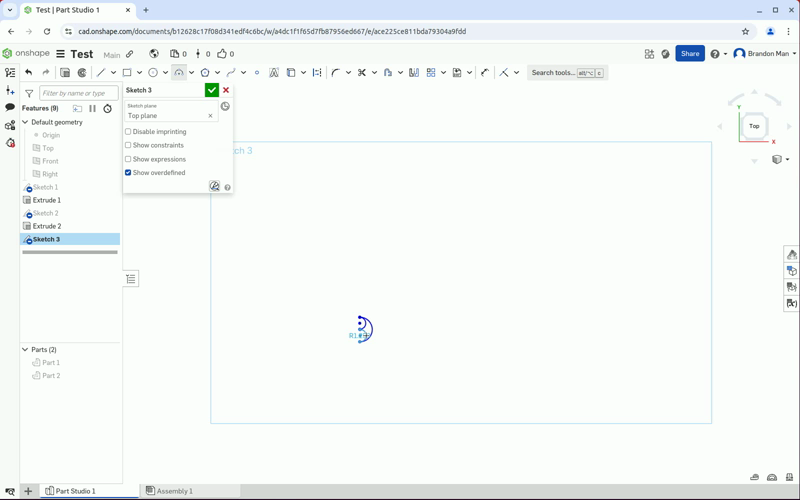
click(366, 335)
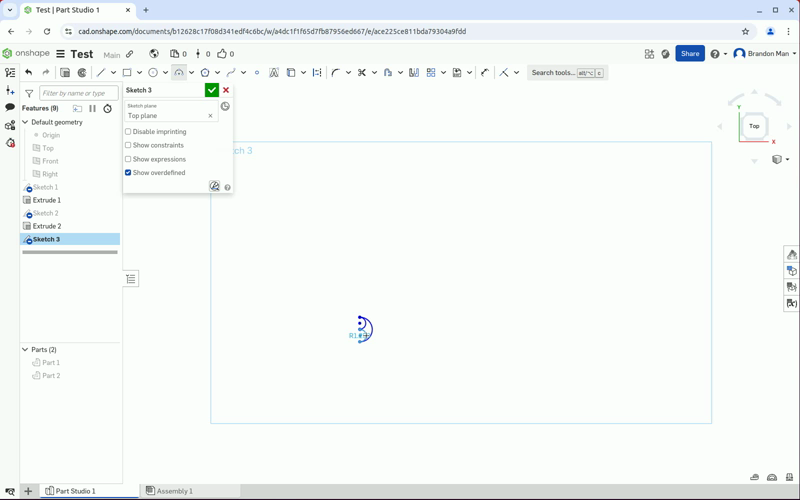
key_up(shift)
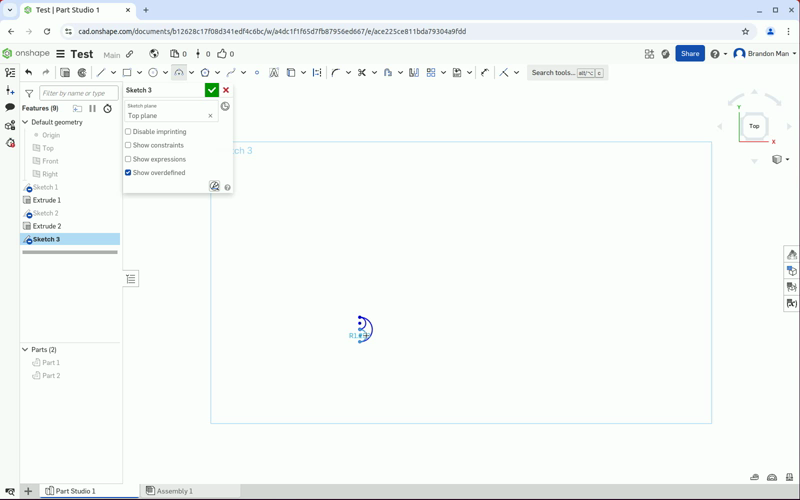
key(esc)
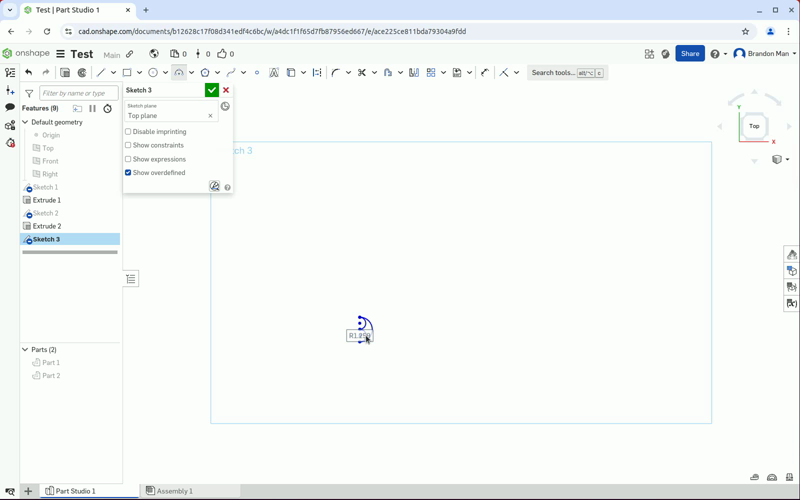
mouse_move(370, 330)
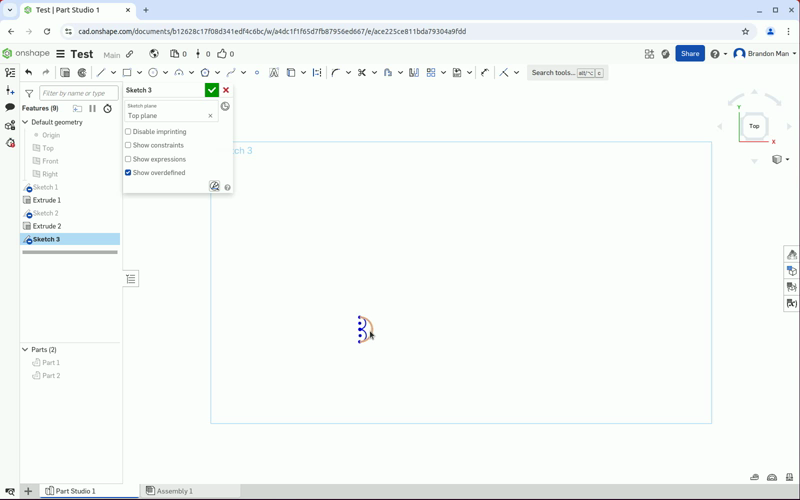
scroll(6)
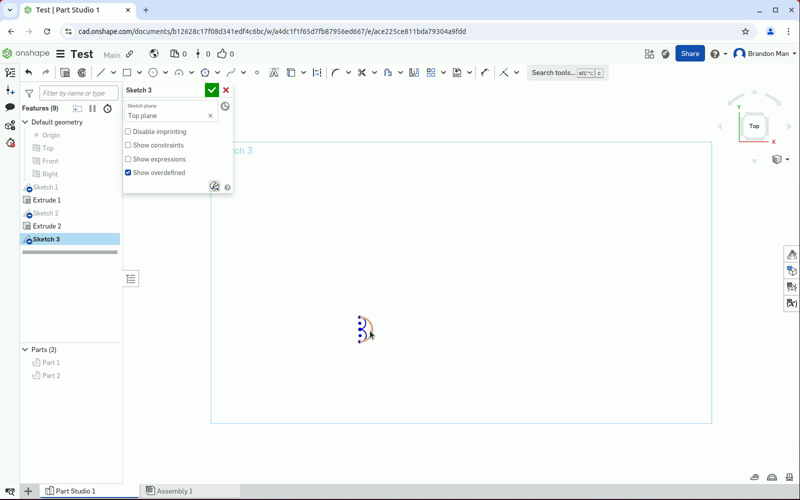
scroll(6)
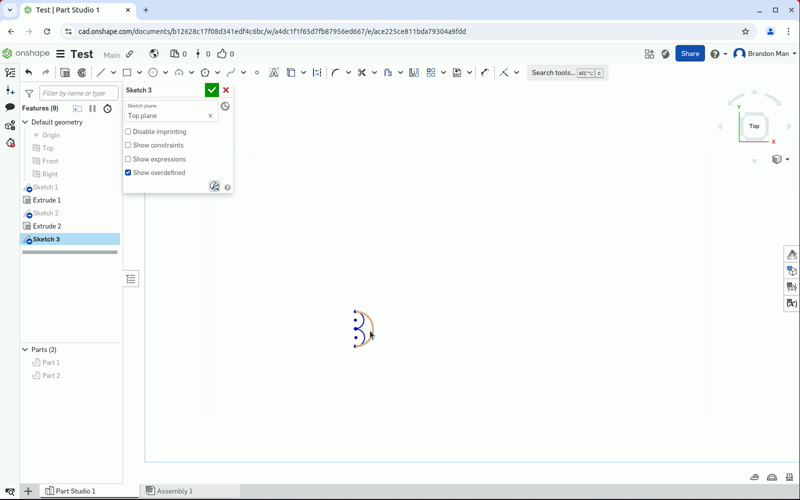
scroll(6)
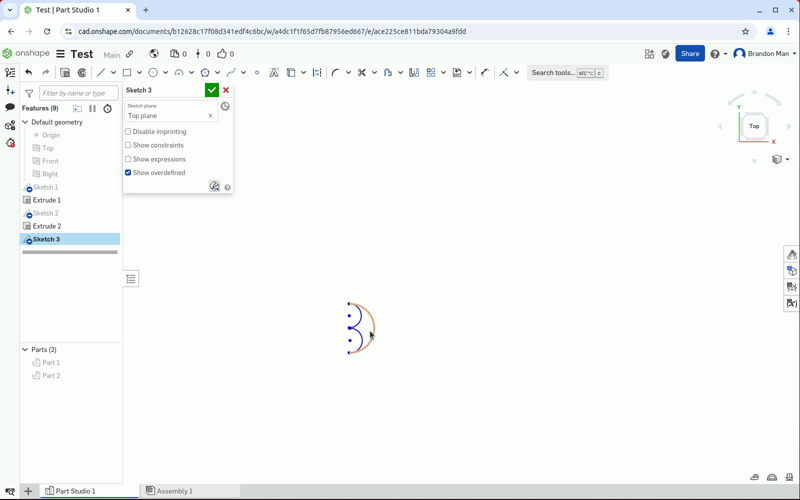
scroll(6)
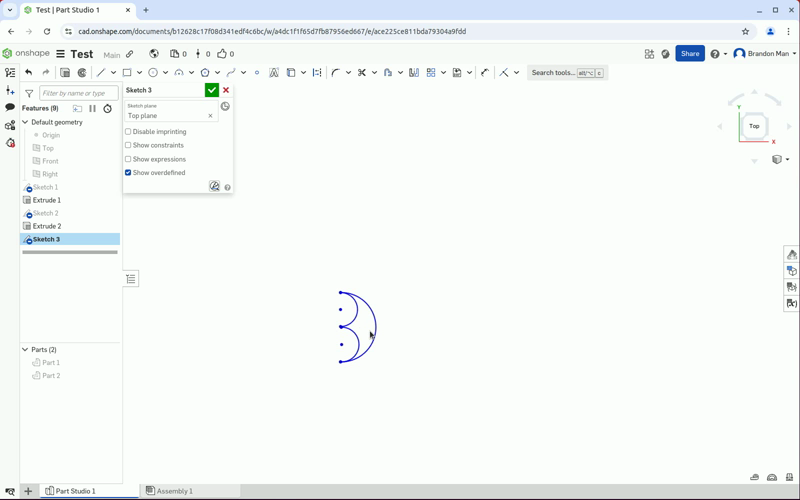
scroll(6)
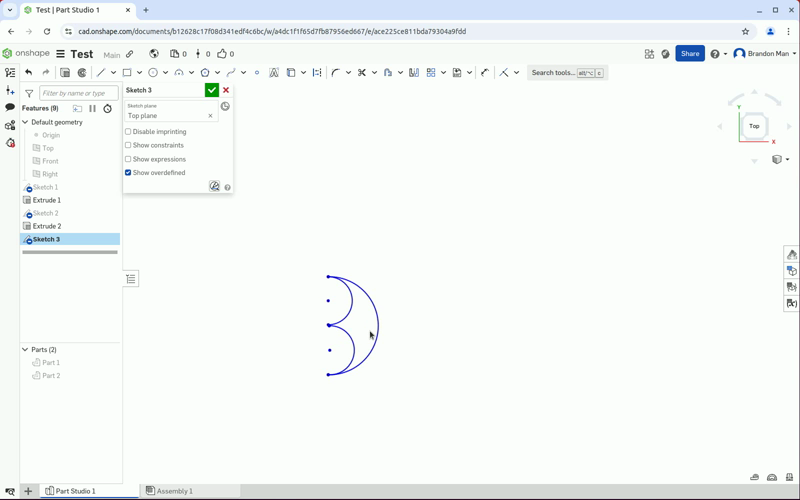
scroll(6)
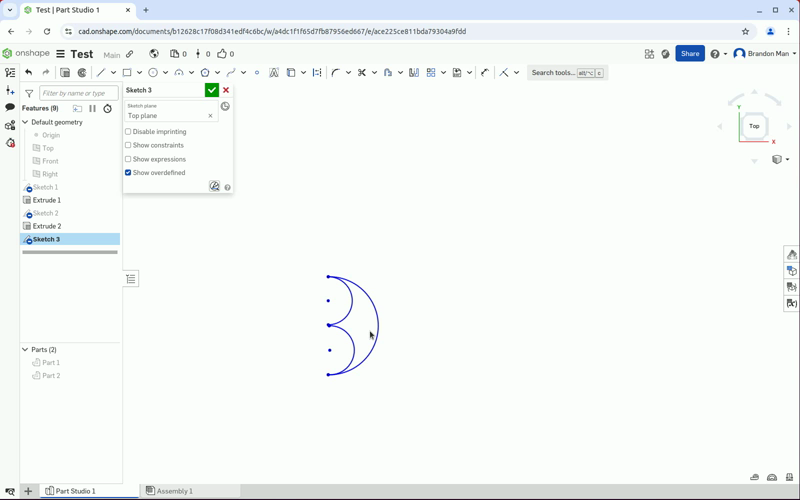
scroll(6)
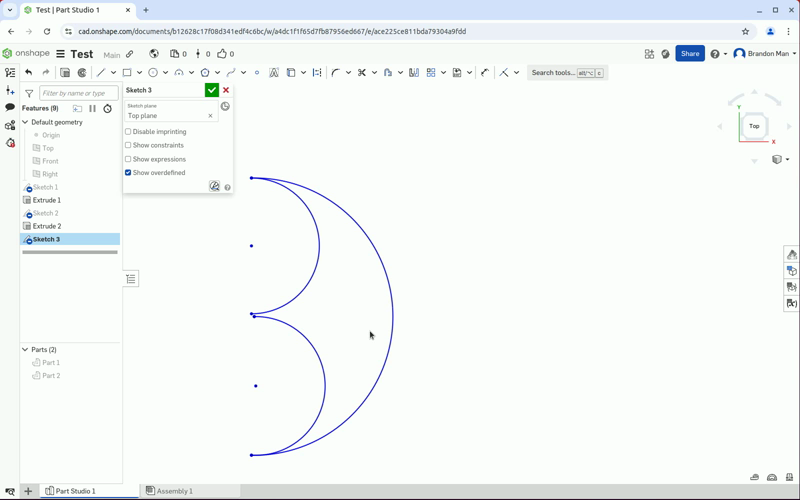
click(370, 330)
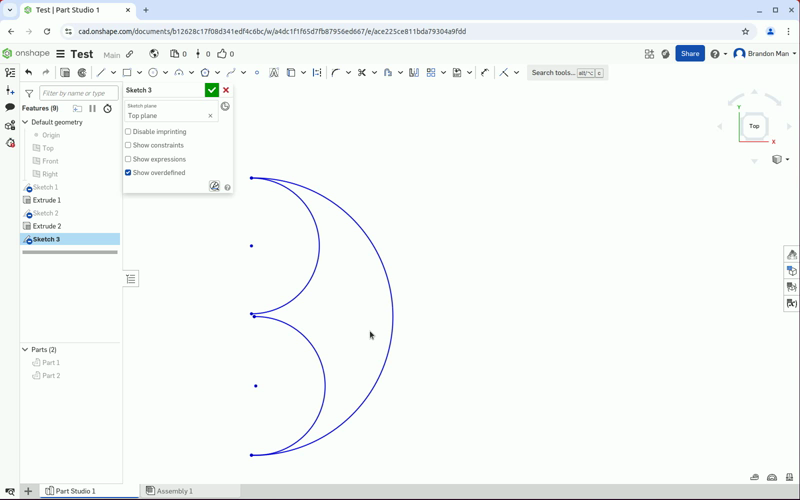
scroll(-6)
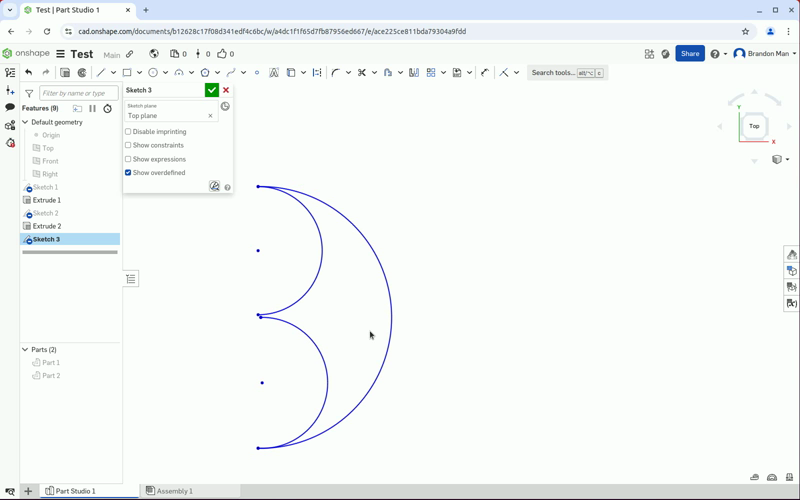
scroll(-6)
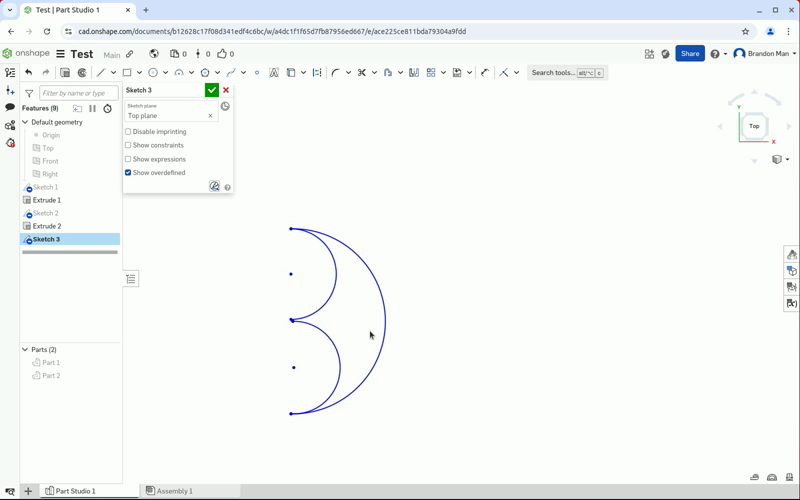
scroll(-6)
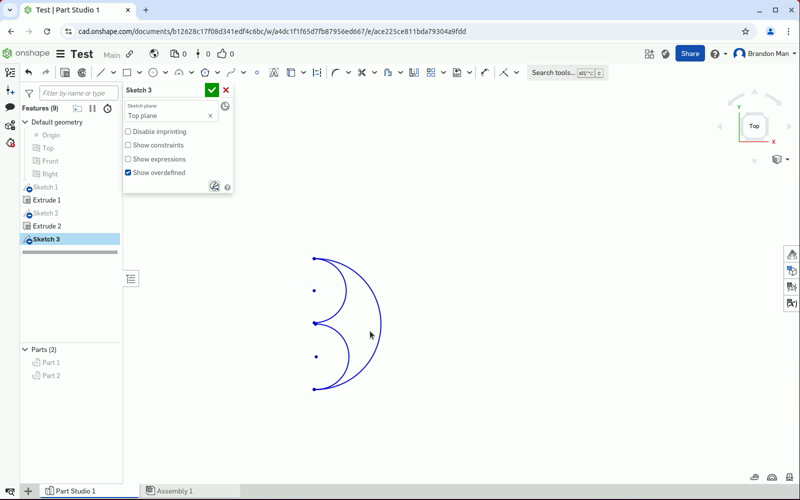
scroll(-6)
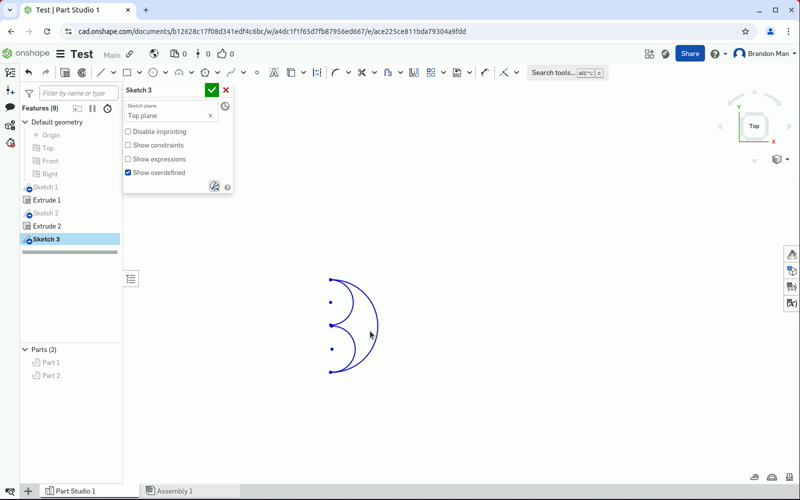
scroll(-6)
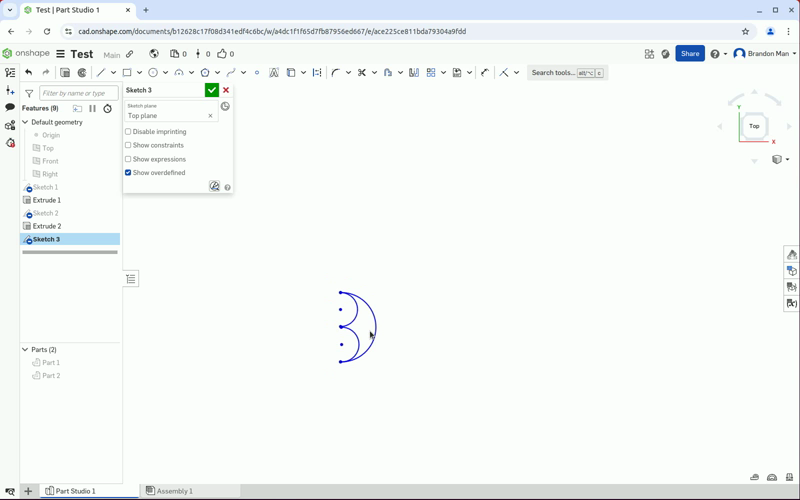
scroll(-6)
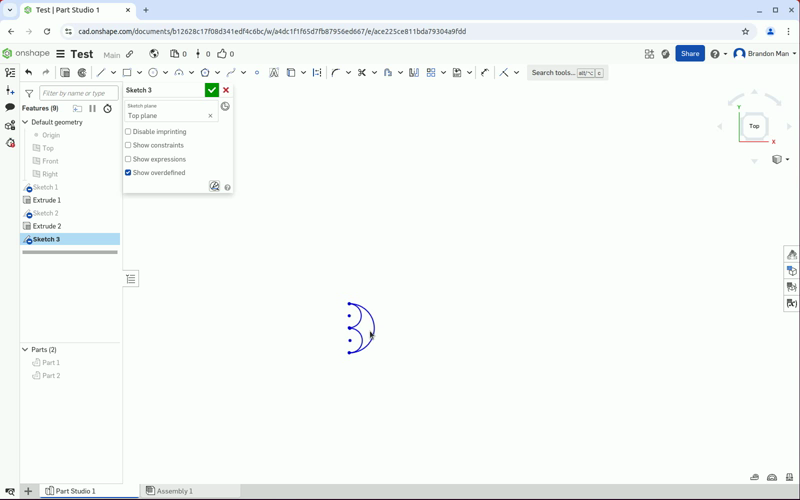
scroll(-6)
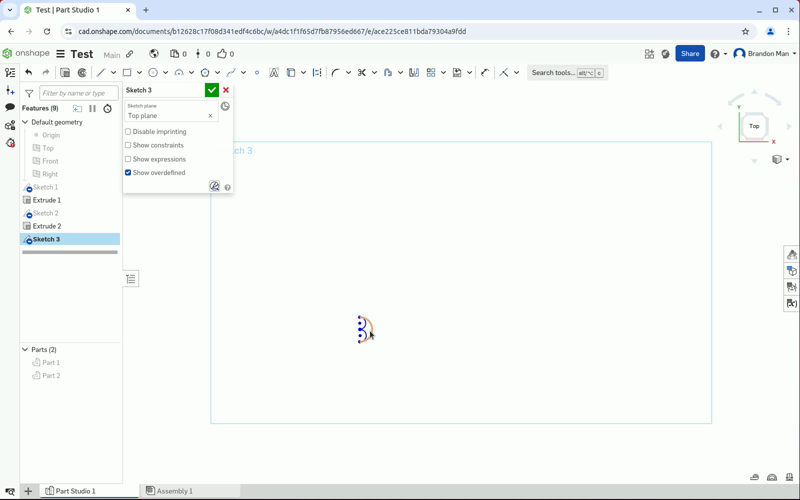
mouse_move(73, 352)
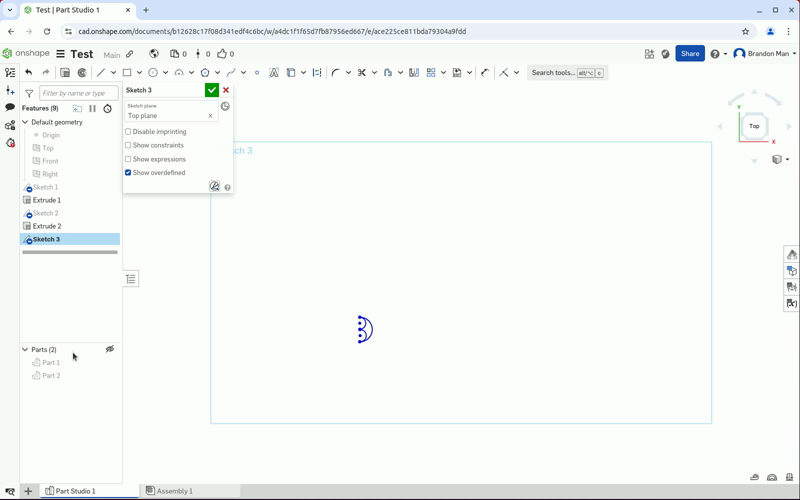
key(shift+y)
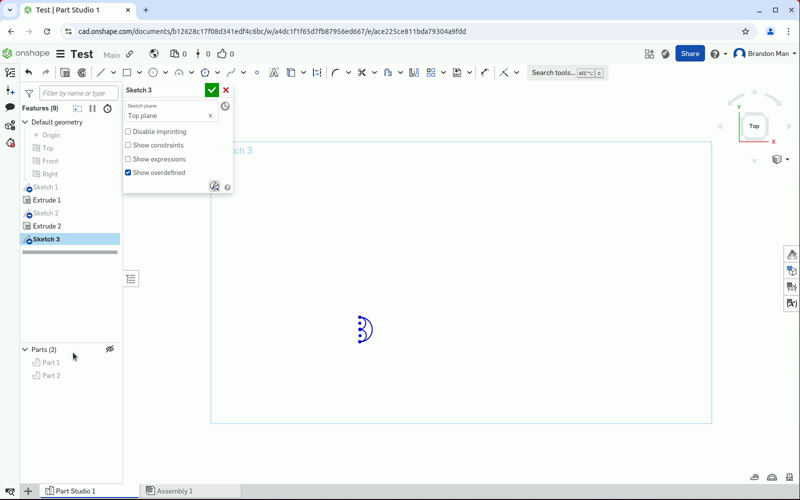
key(shift+e)
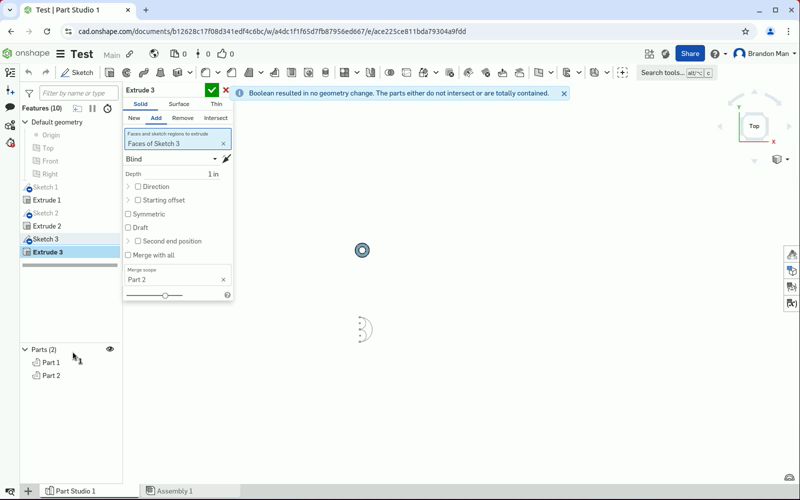
mouse_move(143, 106)
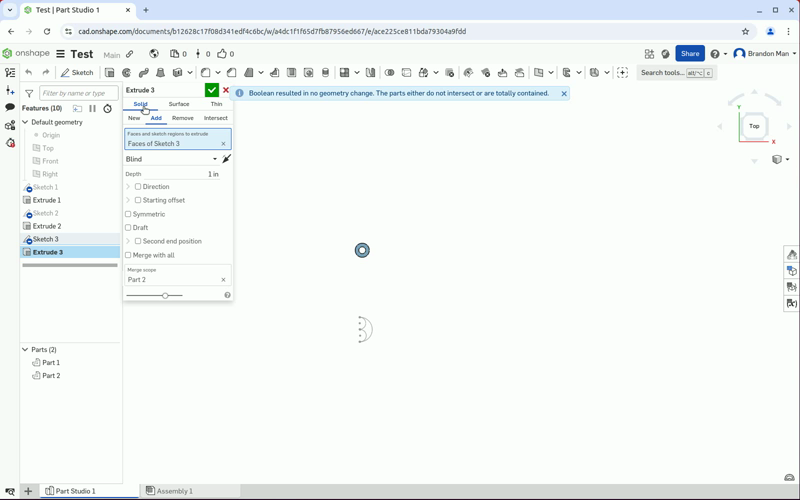
click(143, 106)
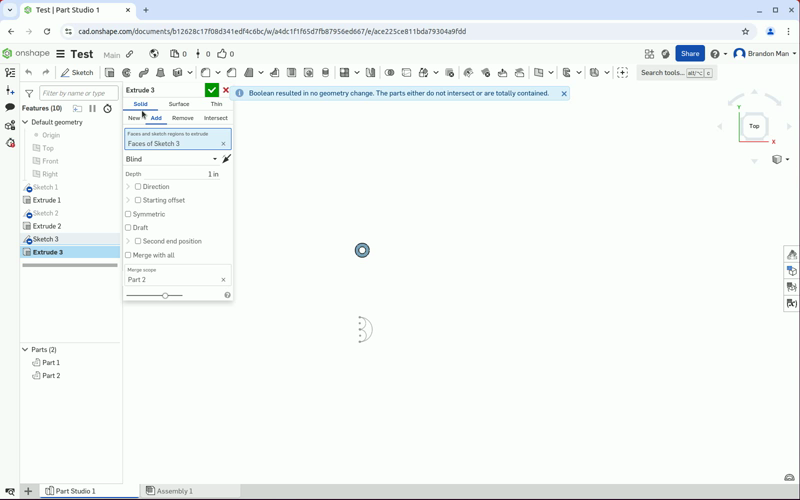
mouse_move(137, 120)
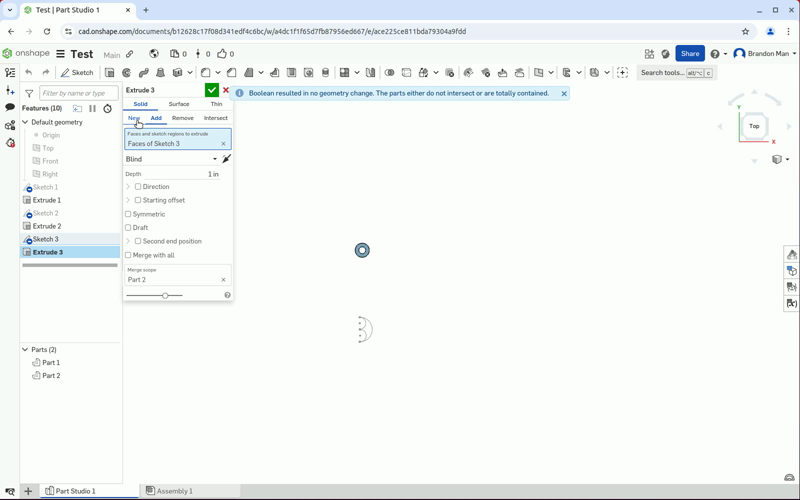
click(137, 120)
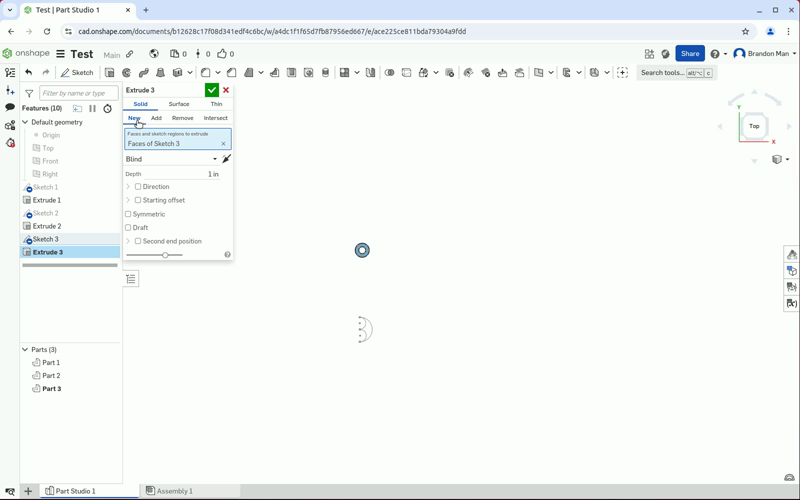
key(tab, 4)
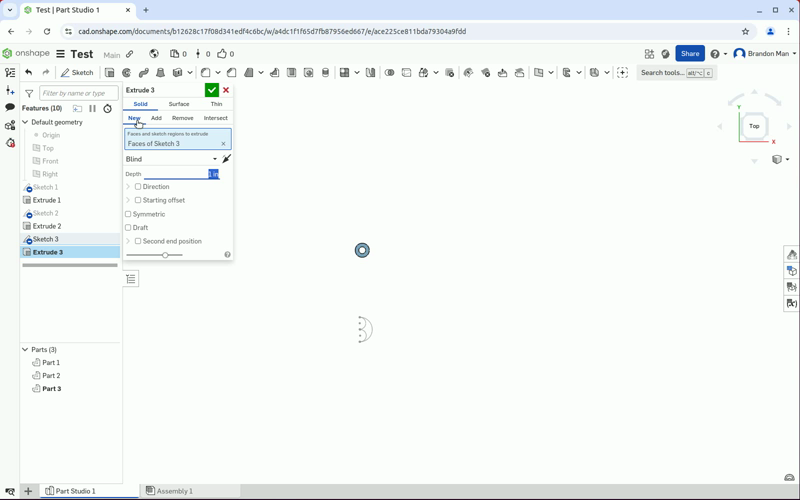
text(1.204)
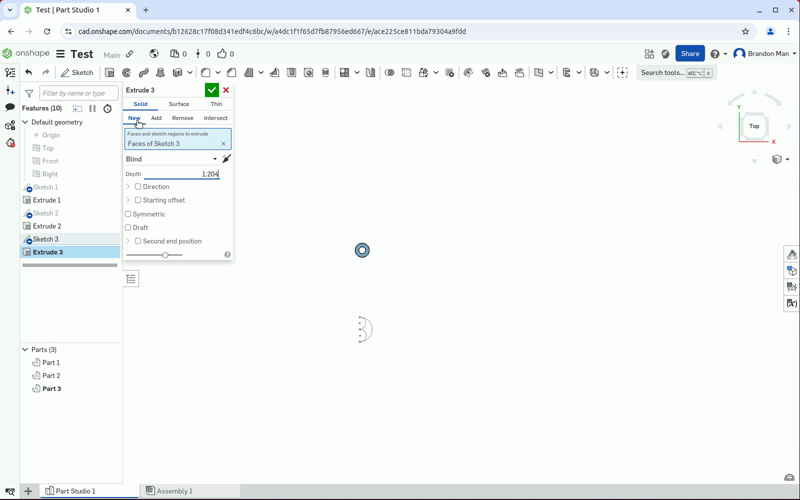
key(enter)
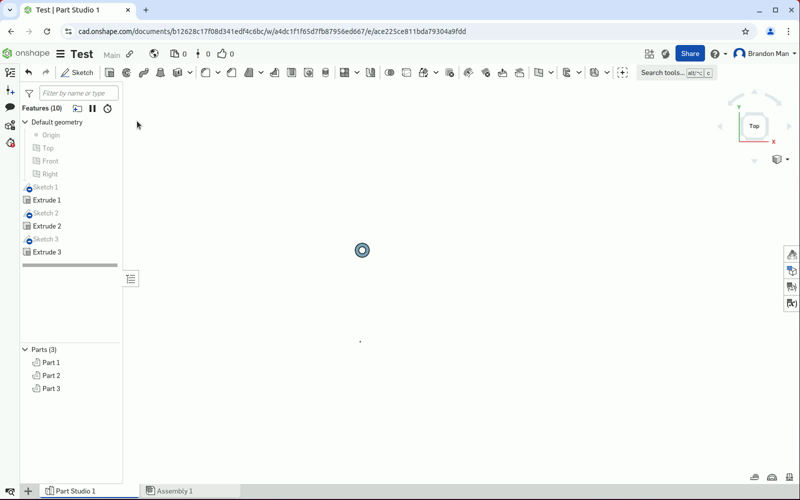
key(shift+h)
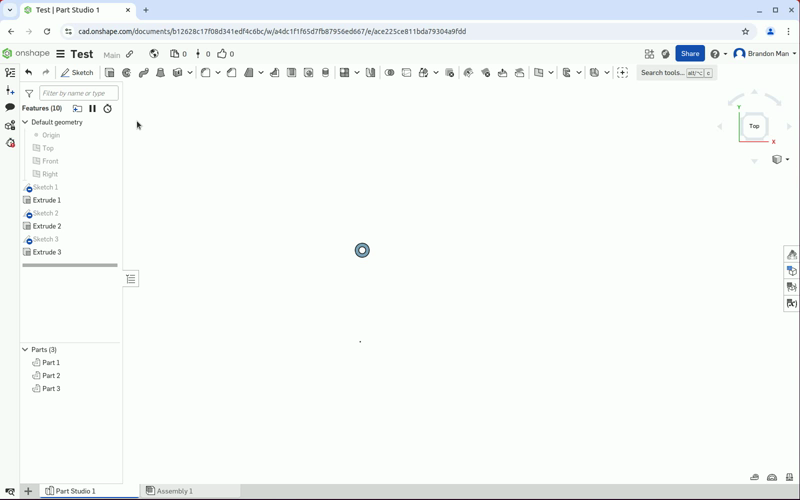
key(shift+h)
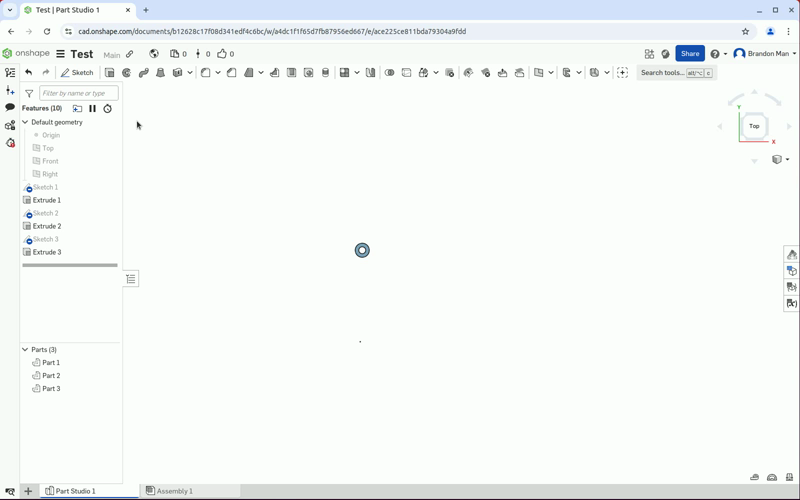
mouse_move(73, 189)
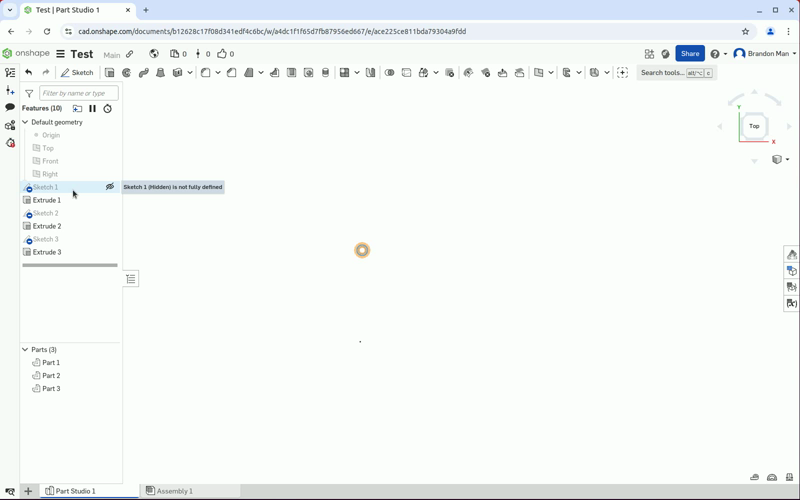
click(73, 189)
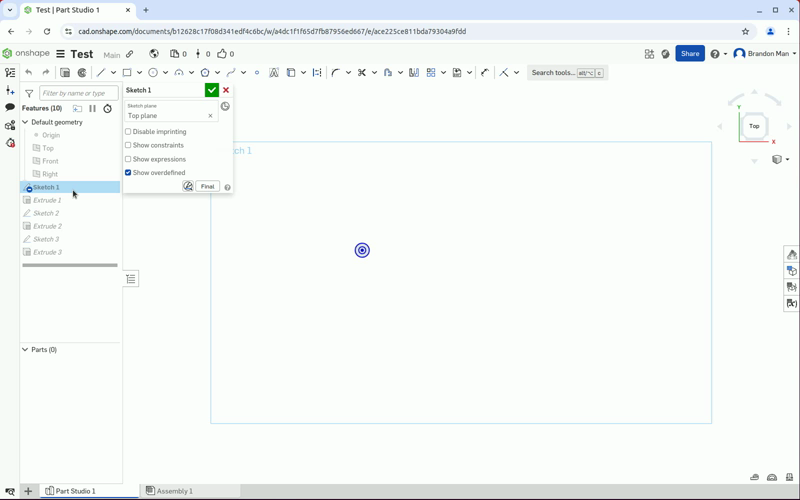
mouse_move(229, 92)
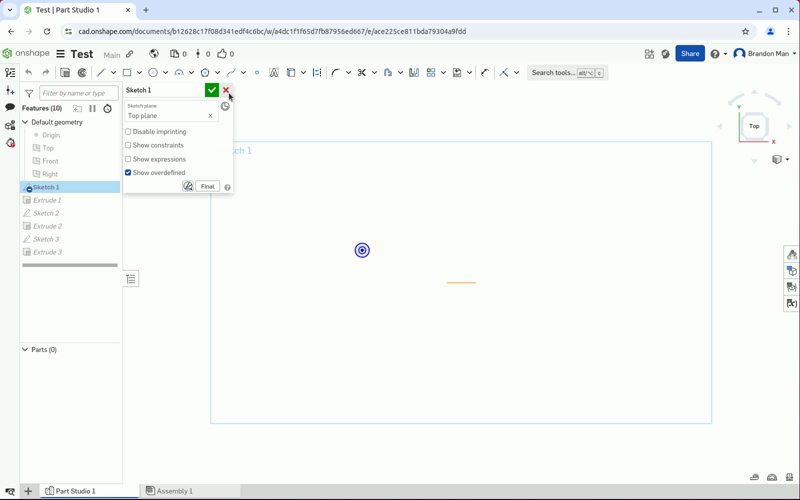
click(229, 92)
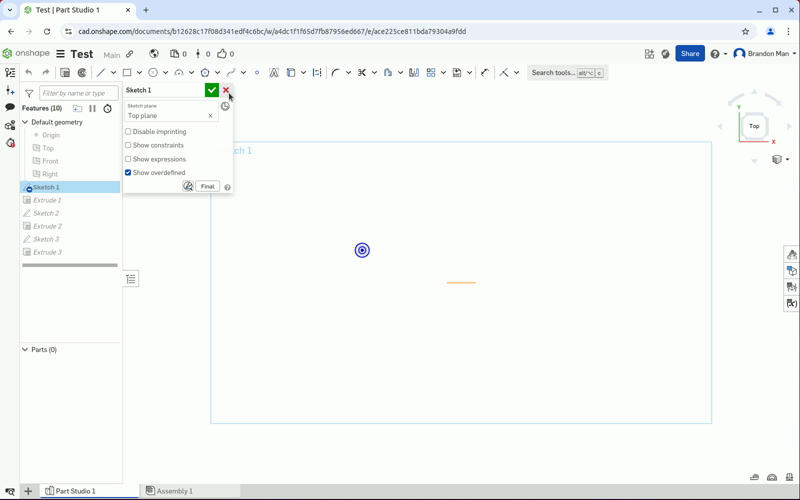
key(shift+s)
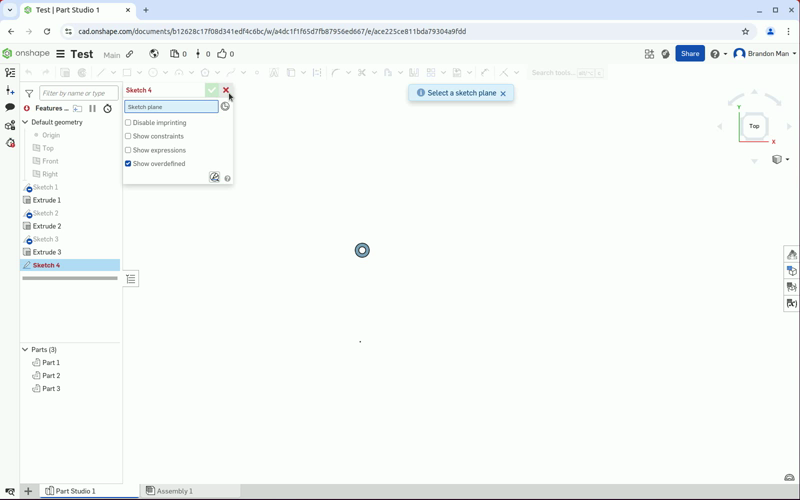
mouse_move(73, 150)
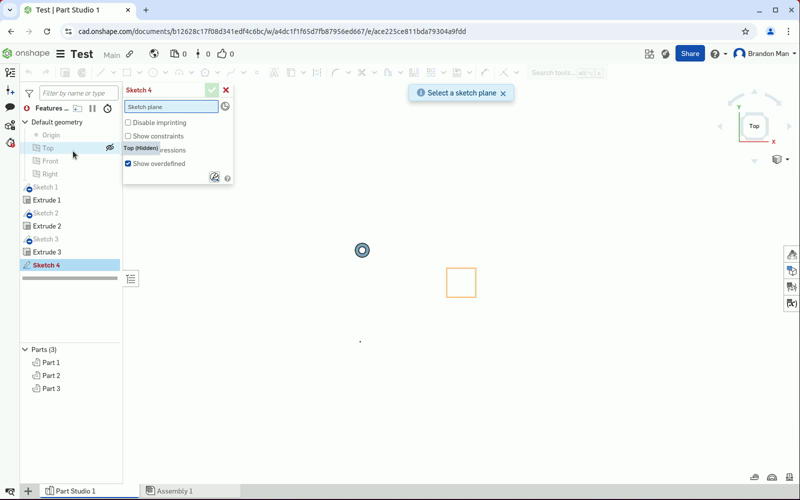
click(73, 150)
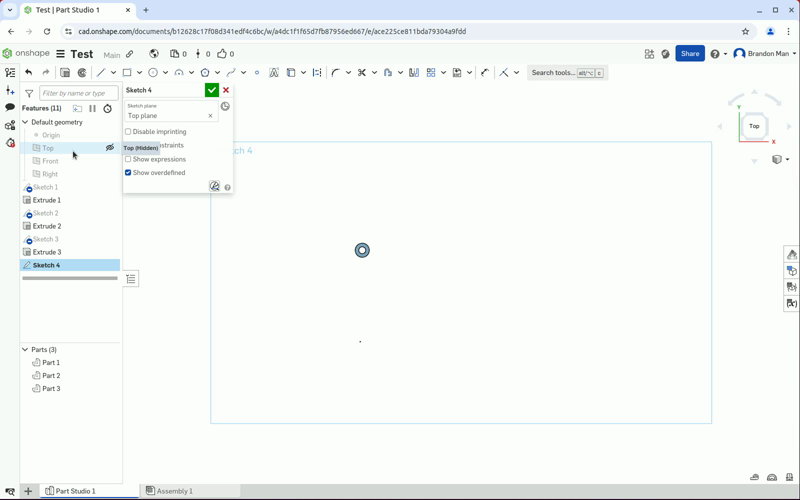
mouse_move(73, 352)
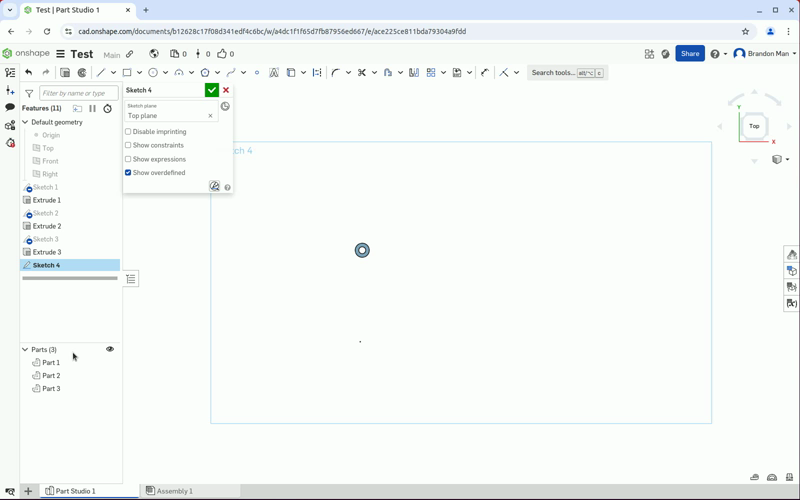
key(y)
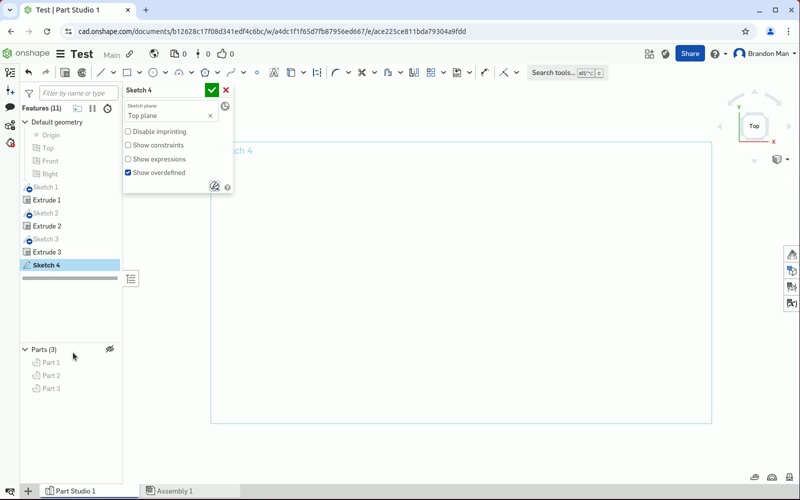
key(a)
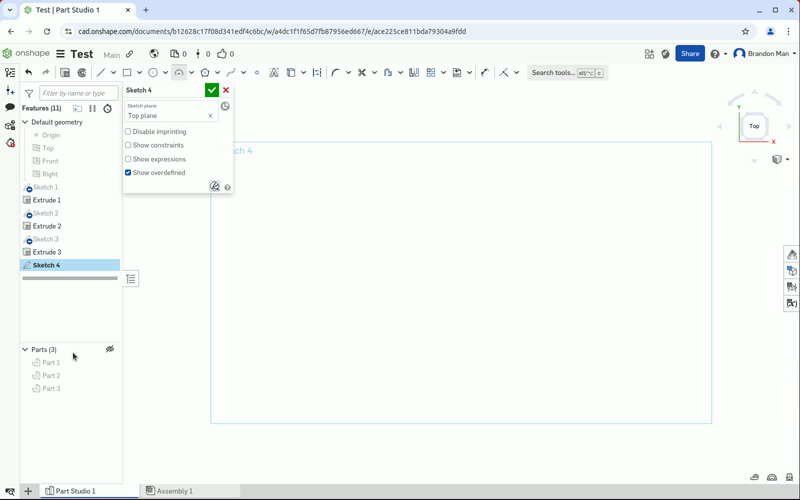
key_down(shift)
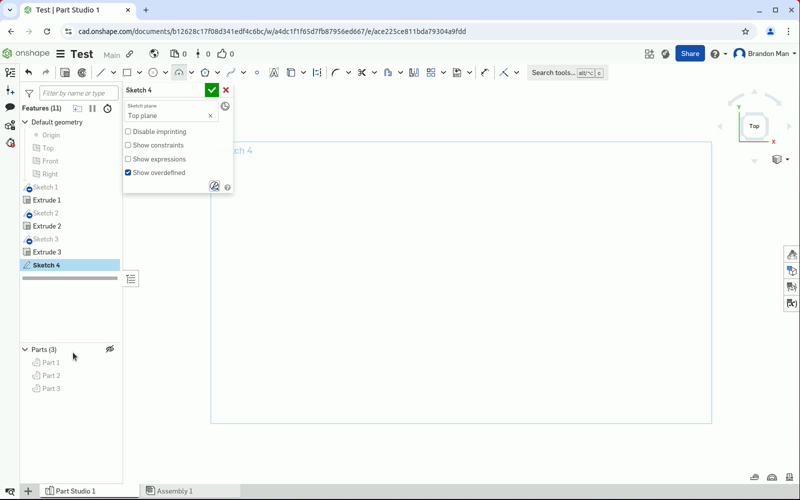
mouse_move(443, 262)
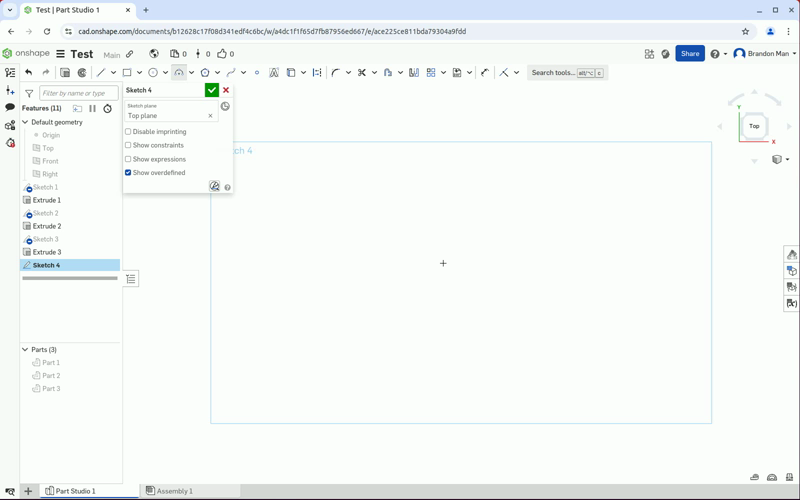
click(443, 262)
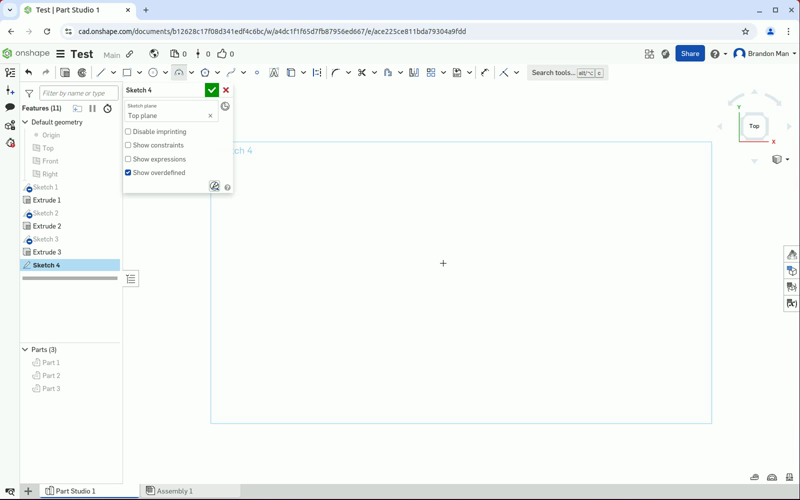
key_up(shift)
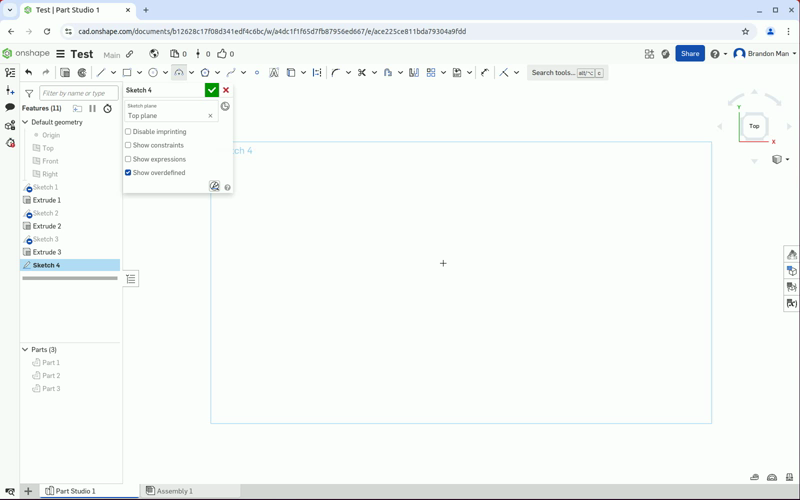
key_down(shift)
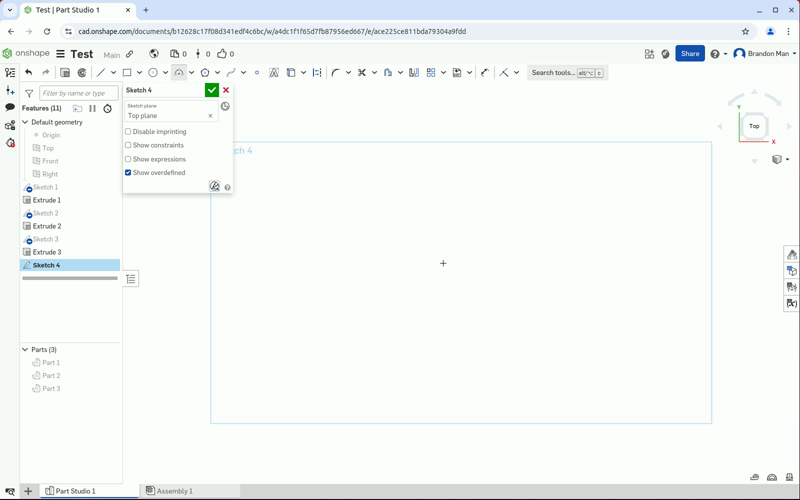
mouse_move(461, 277)
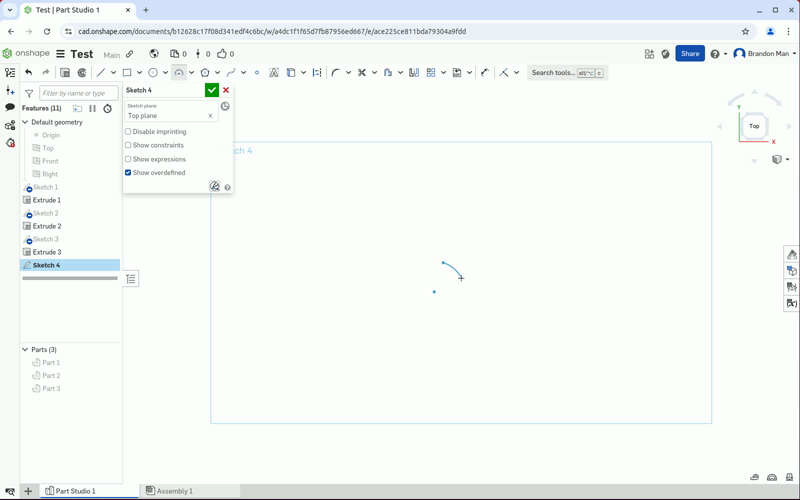
click(461, 277)
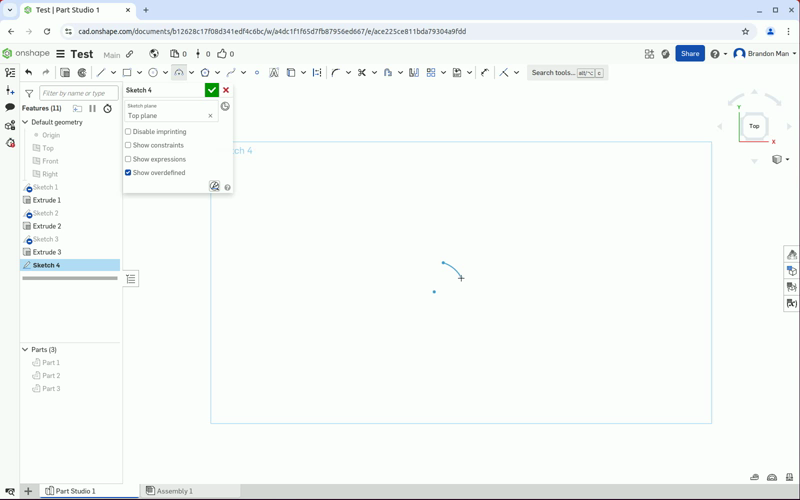
mouse_move(449, 273)
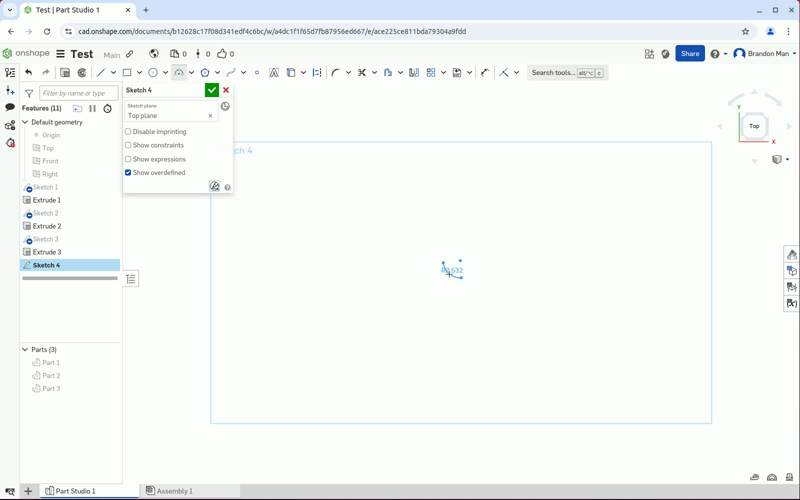
click(449, 273)
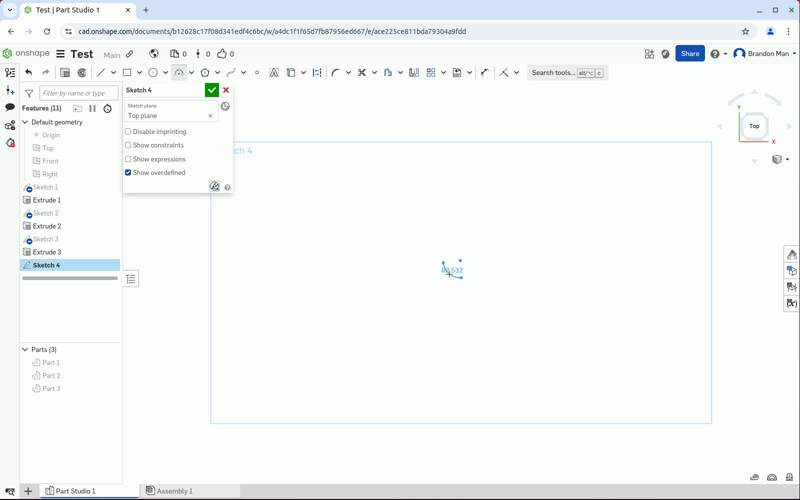
key_up(shift)
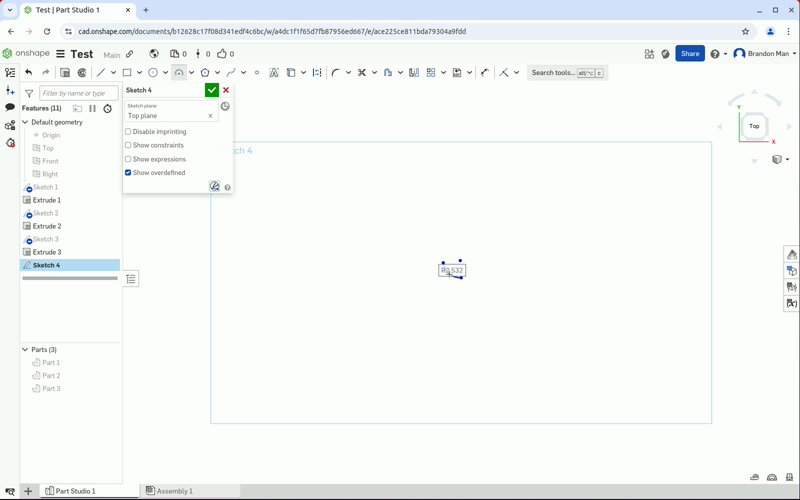
mouse_move(461, 277)
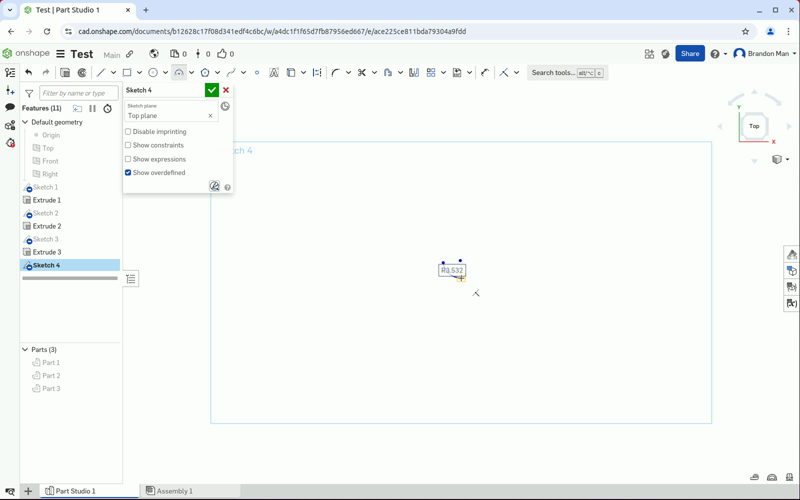
click(461, 277)
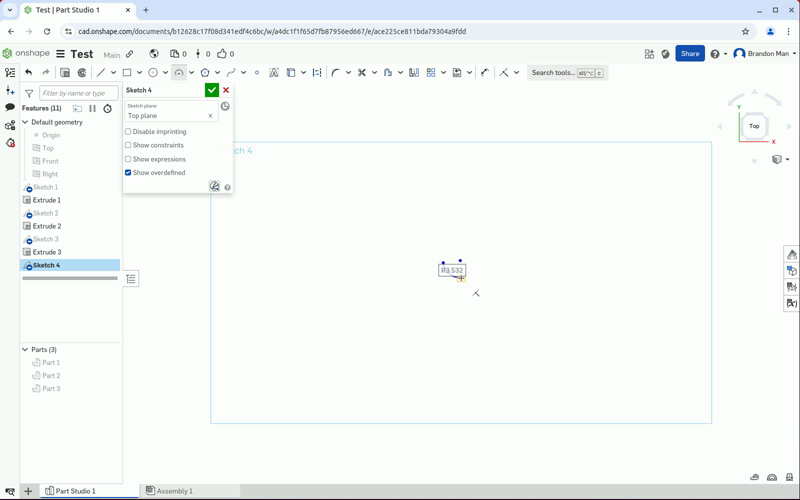
key_down(shift)
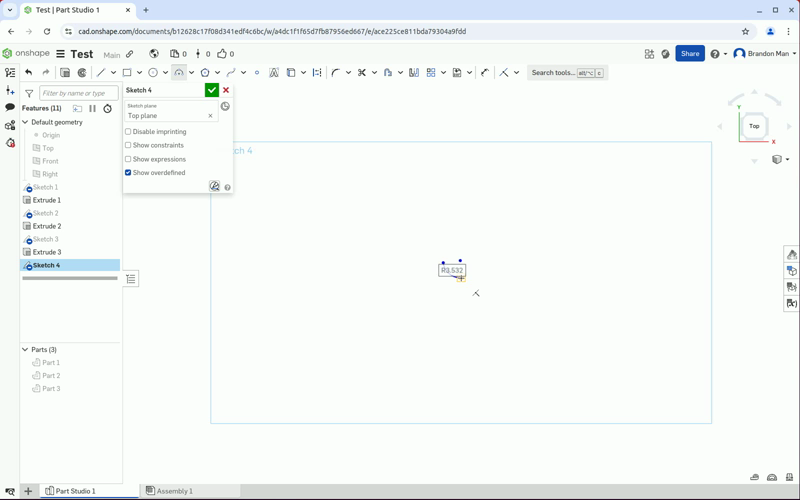
mouse_move(463, 217)
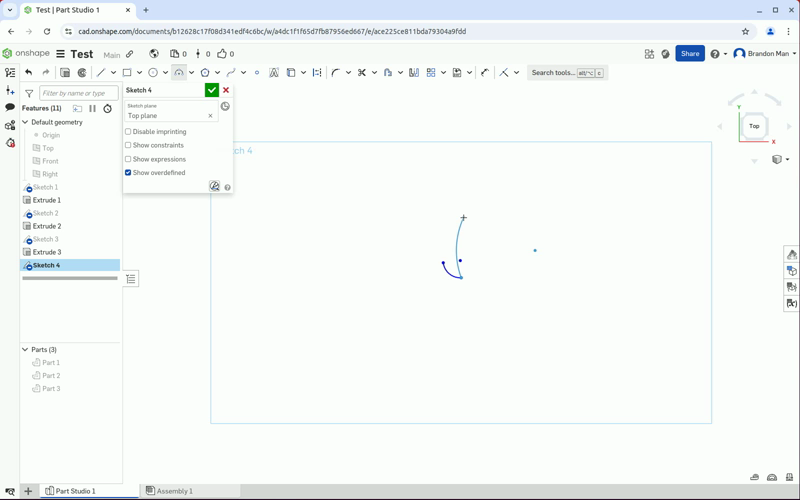
click(463, 217)
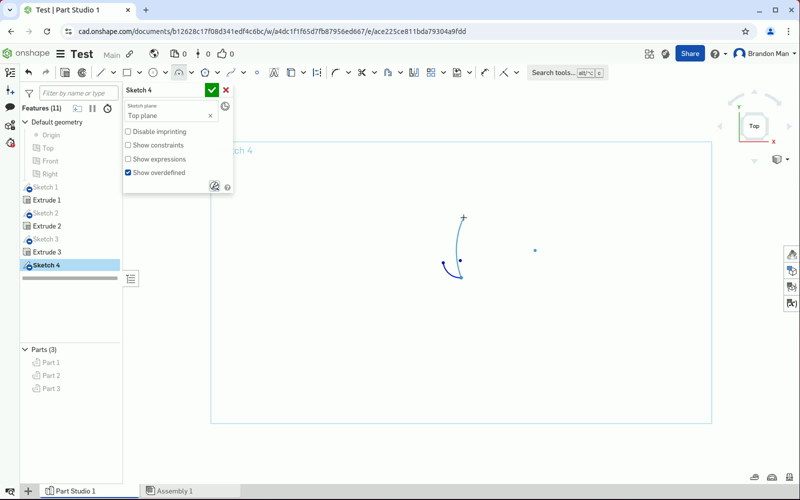
mouse_move(492, 248)
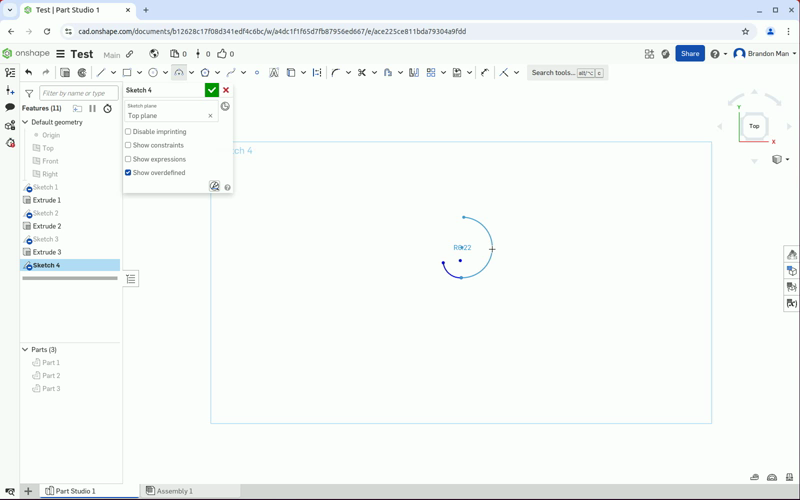
click(492, 248)
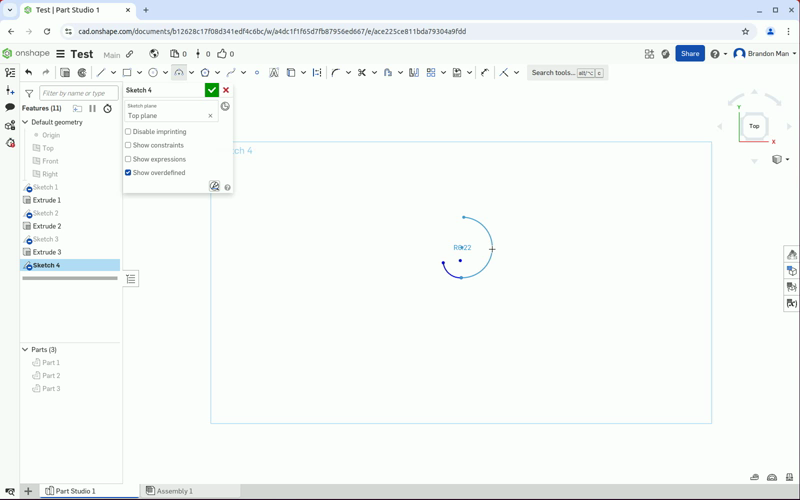
key_up(shift)
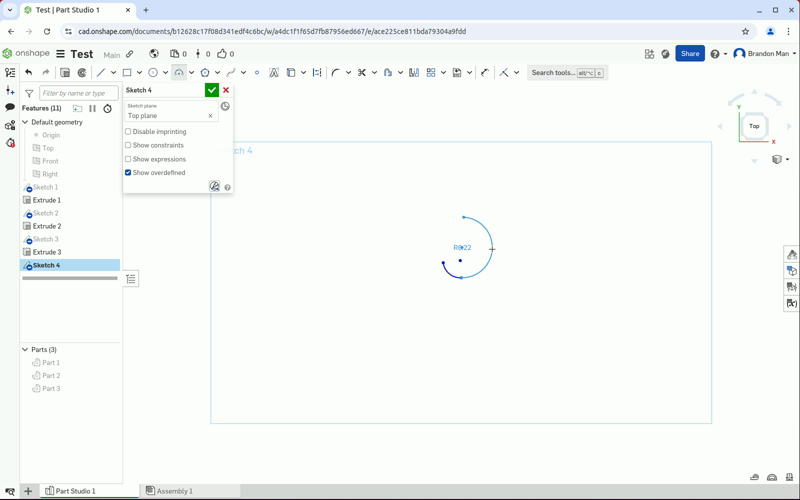
mouse_move(463, 217)
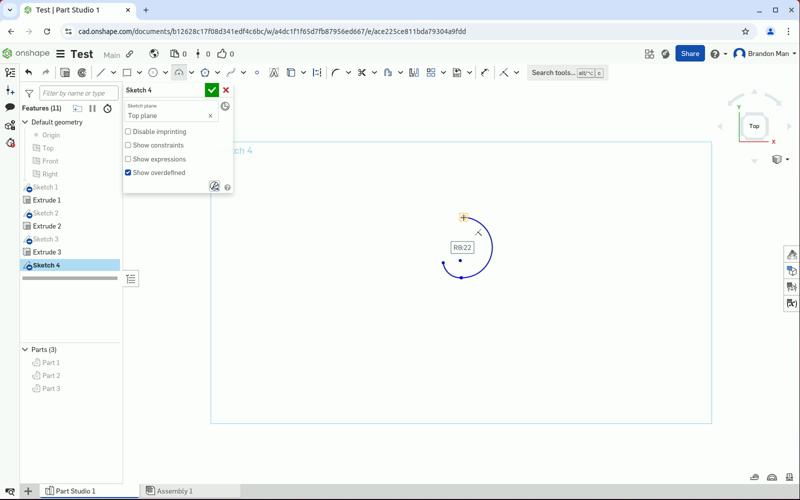
click(463, 217)
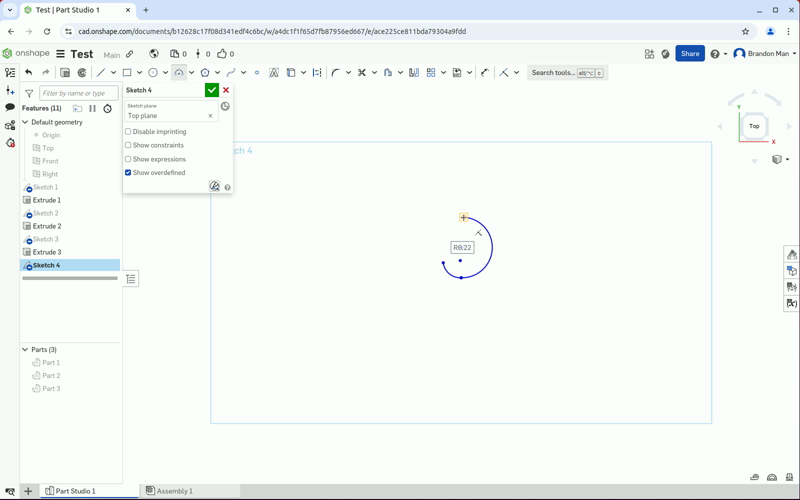
key_down(shift)
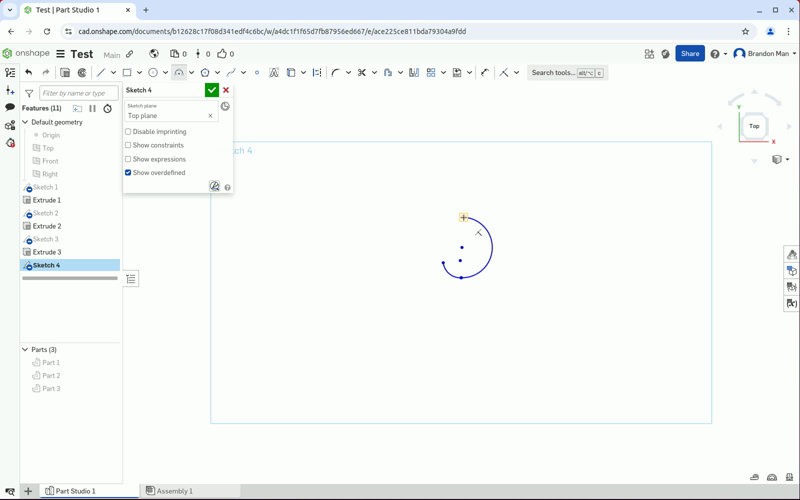
mouse_move(480, 232)
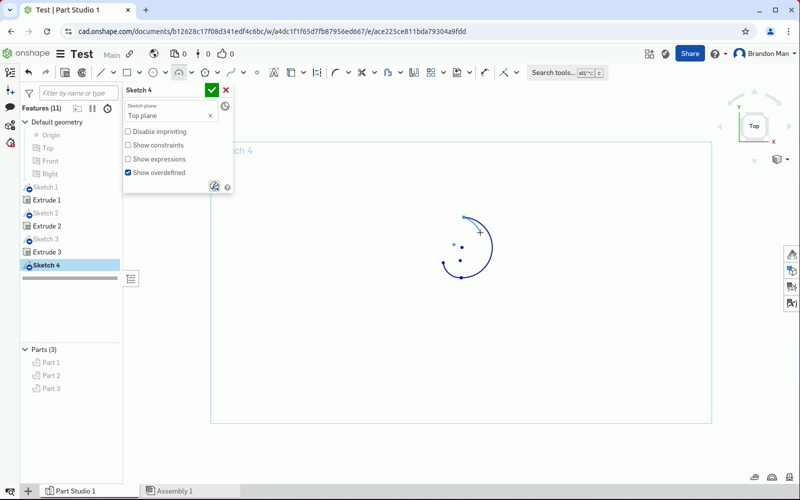
click(480, 232)
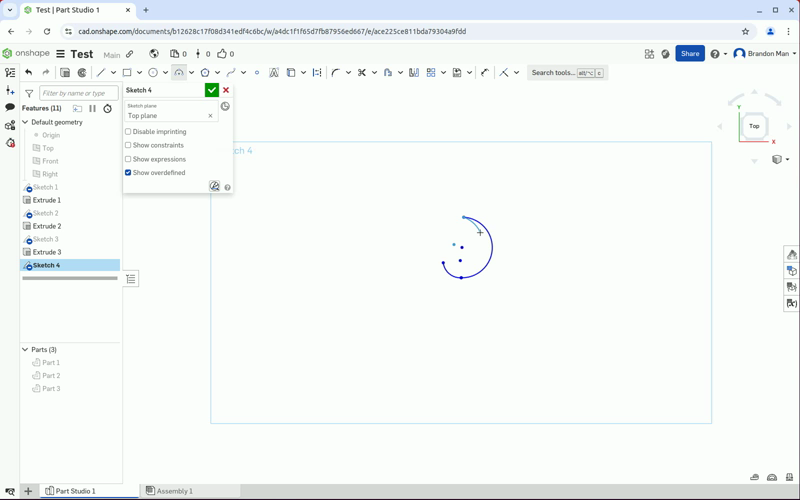
mouse_move(474, 222)
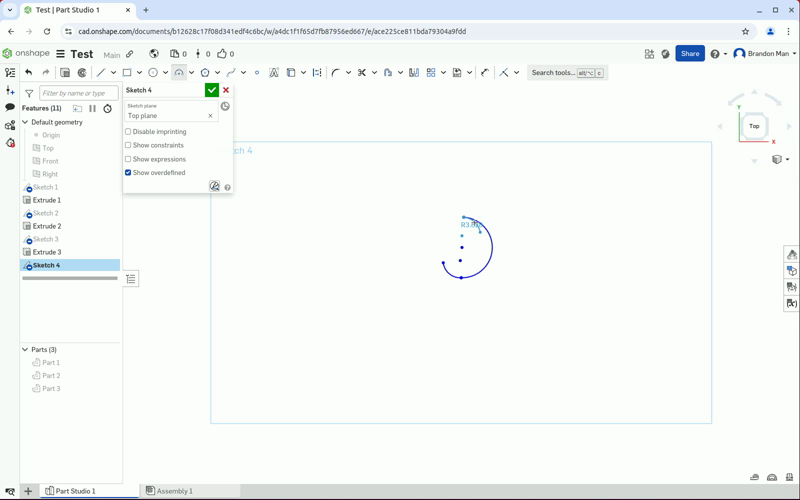
click(474, 222)
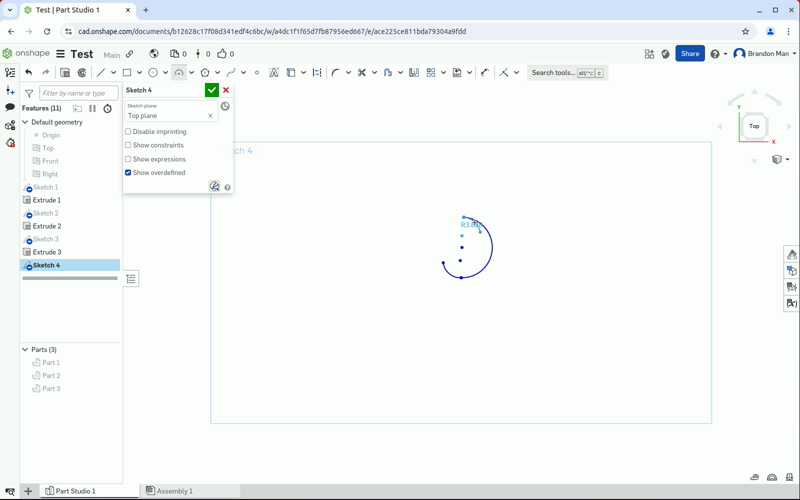
key_up(shift)
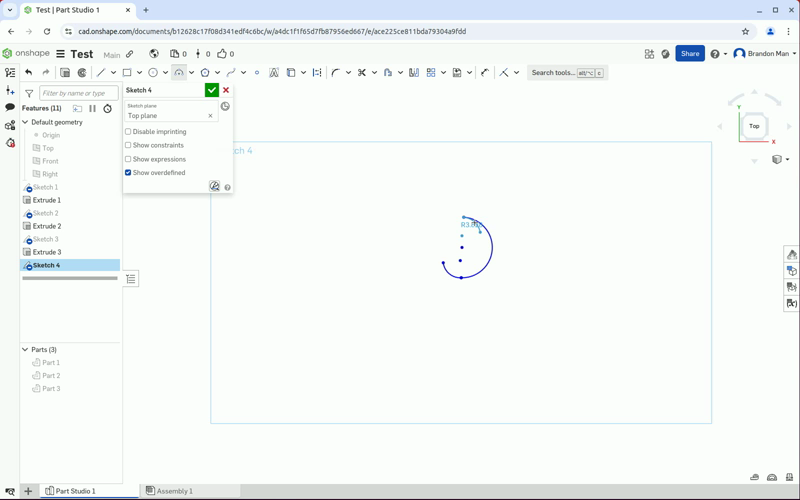
mouse_move(480, 232)
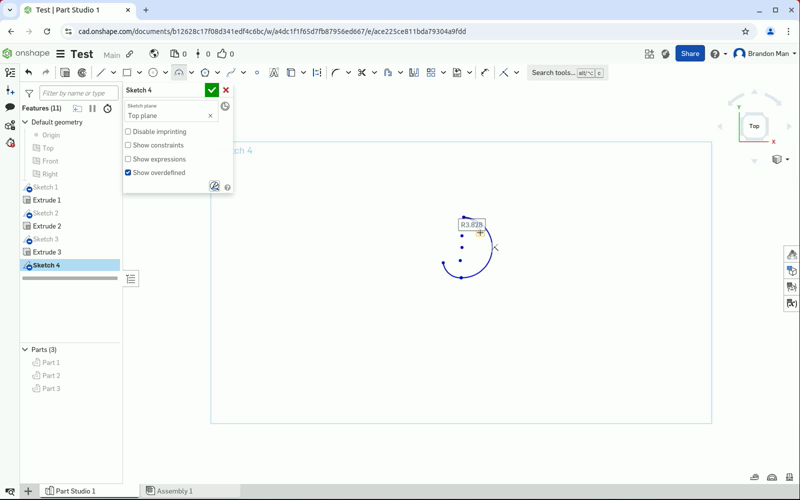
click(480, 232)
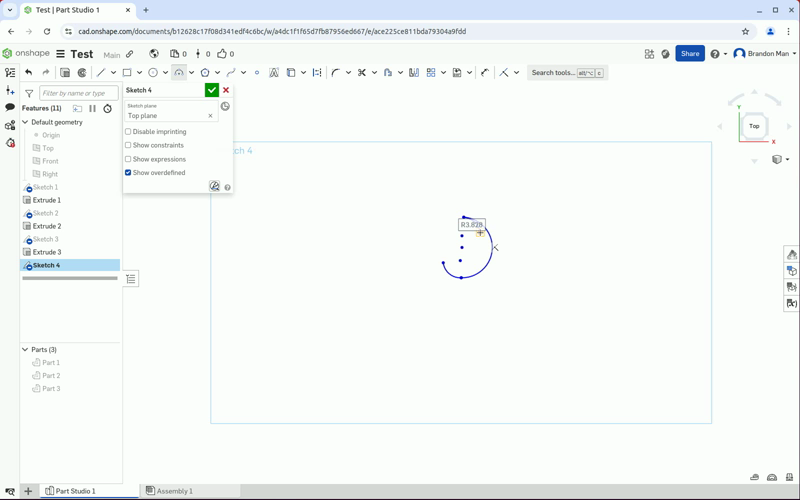
key_down(shift)
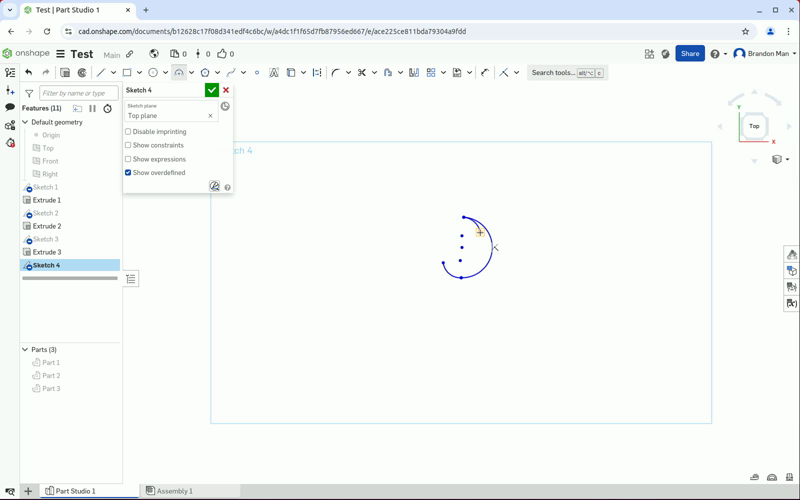
mouse_move(460, 271)
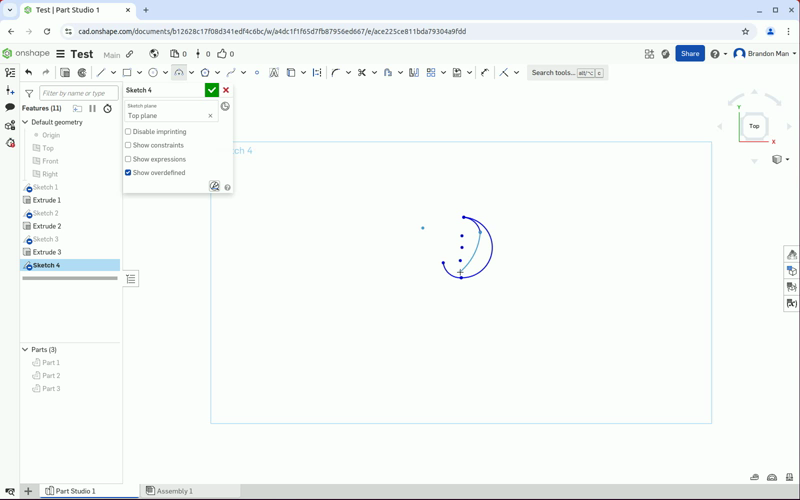
click(460, 271)
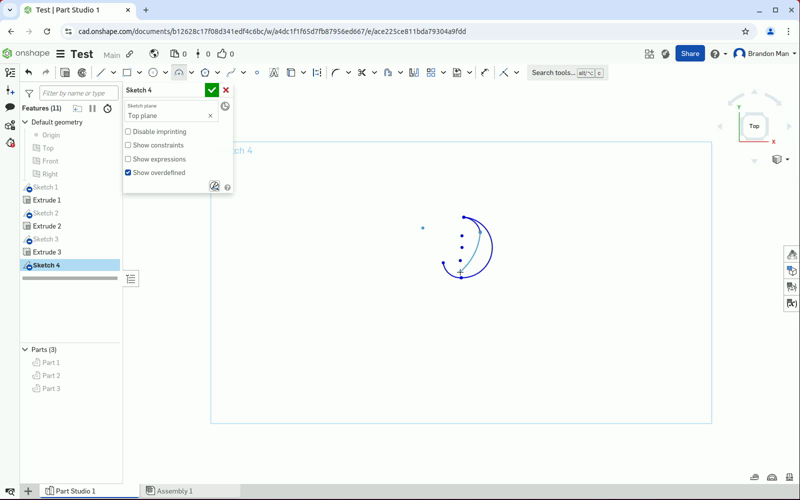
mouse_move(483, 258)
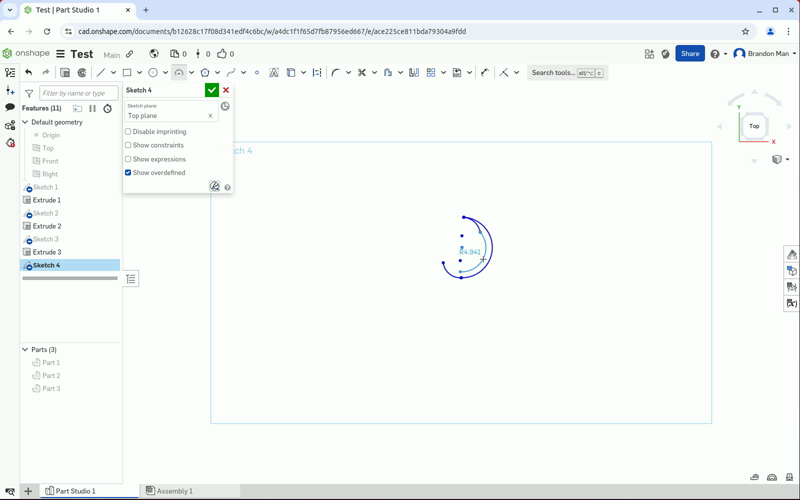
click(483, 258)
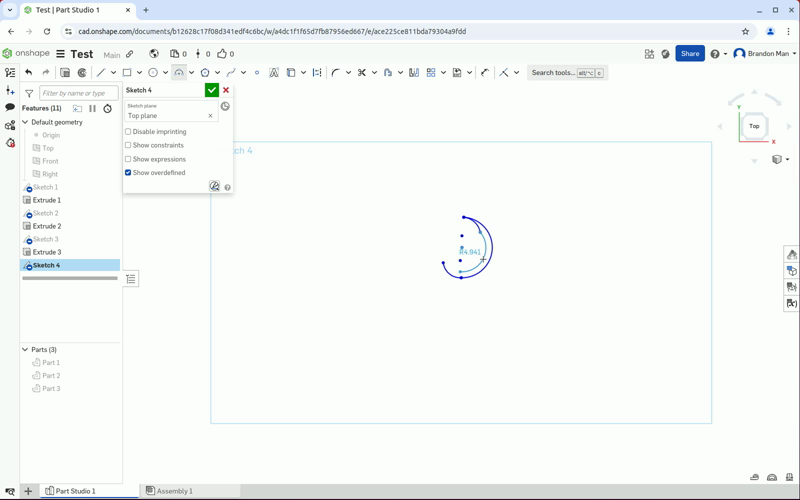
key_up(shift)
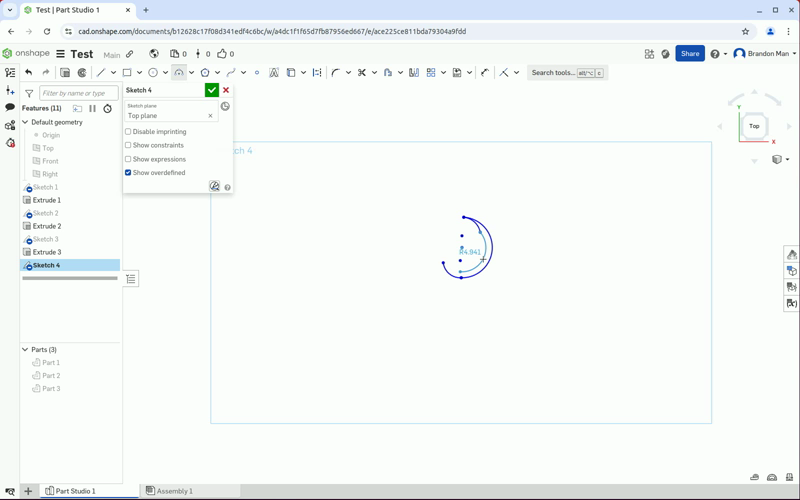
mouse_move(460, 271)
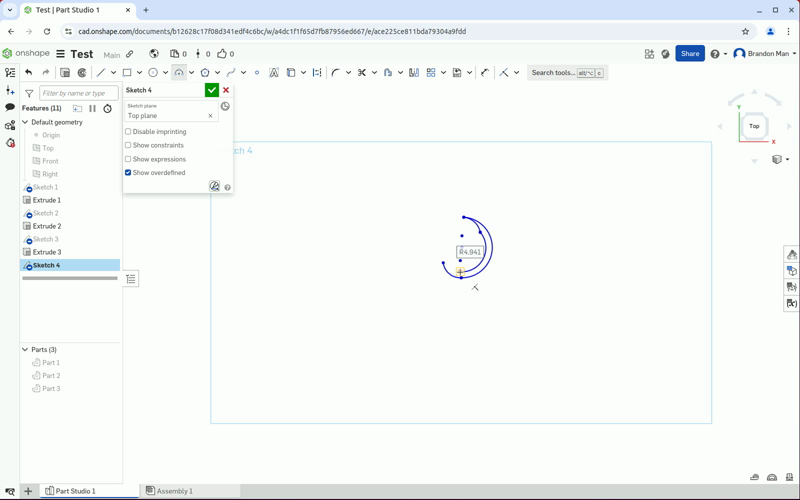
click(460, 271)
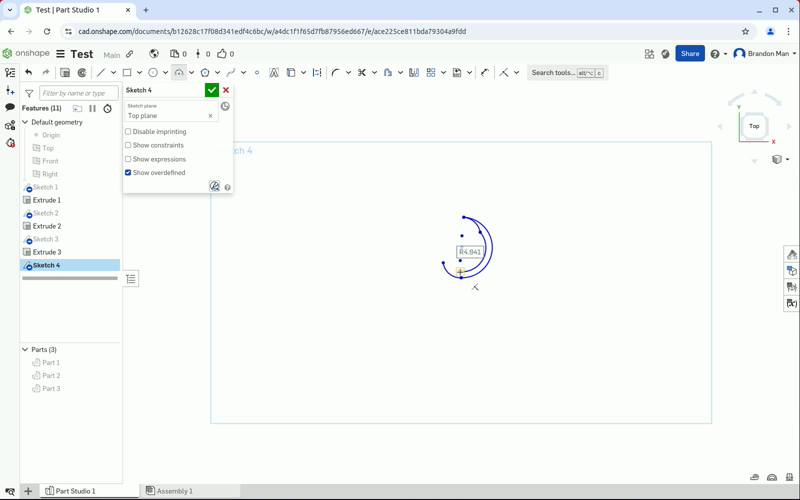
key_down(shift)
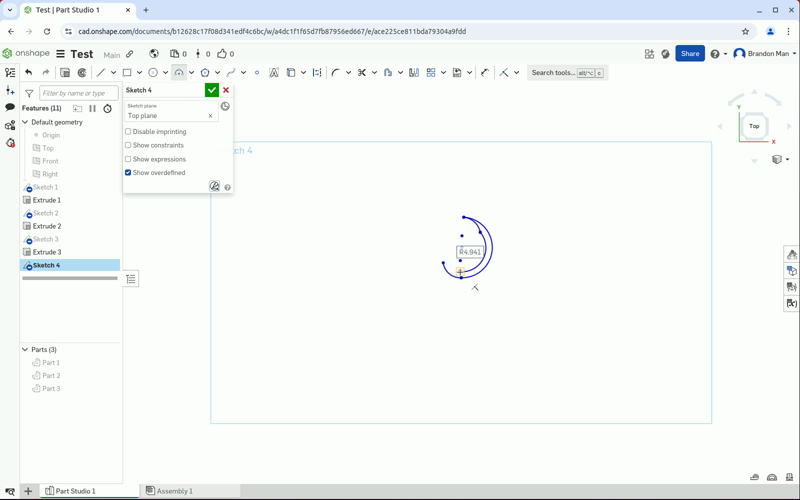
mouse_move(461, 247)
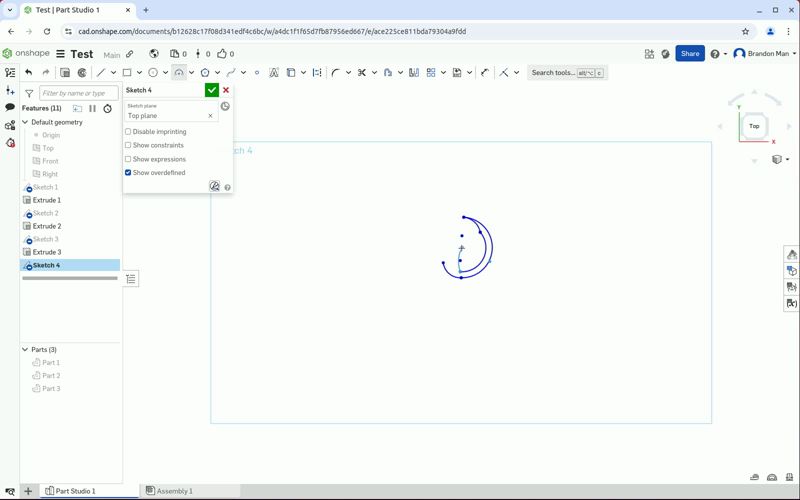
click(461, 247)
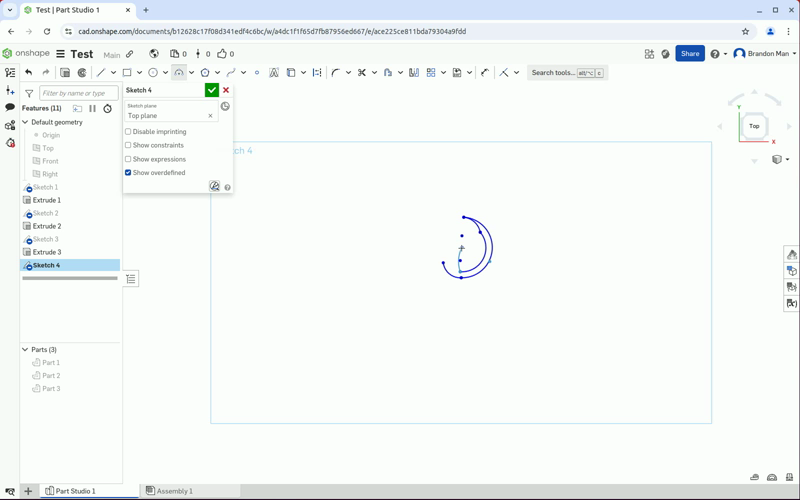
mouse_move(448, 258)
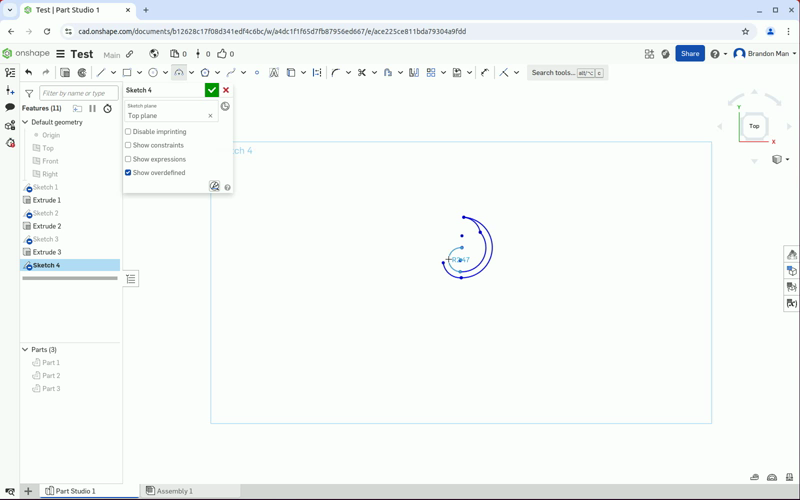
click(448, 258)
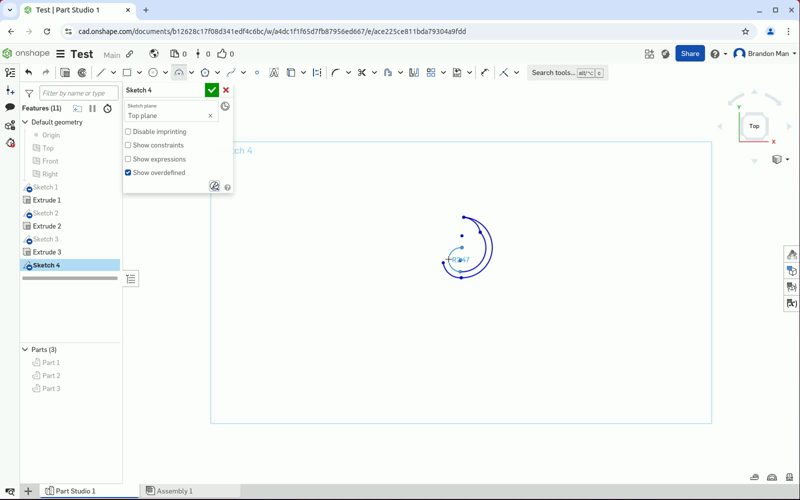
key_up(shift)
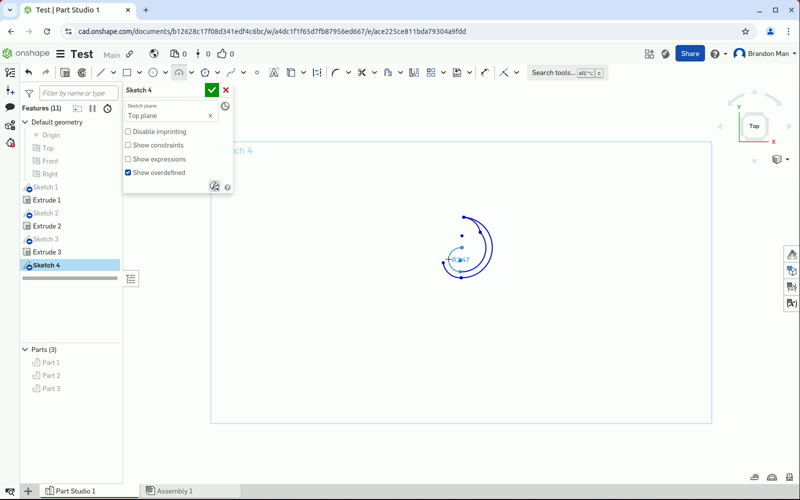
mouse_move(461, 247)
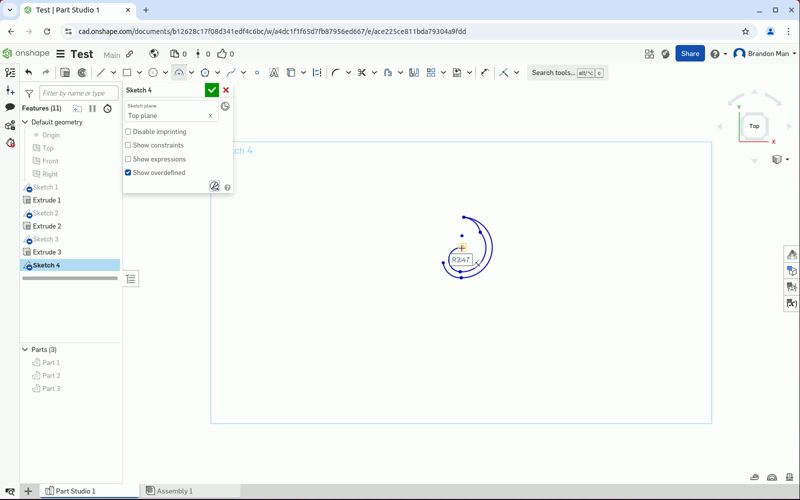
click(461, 247)
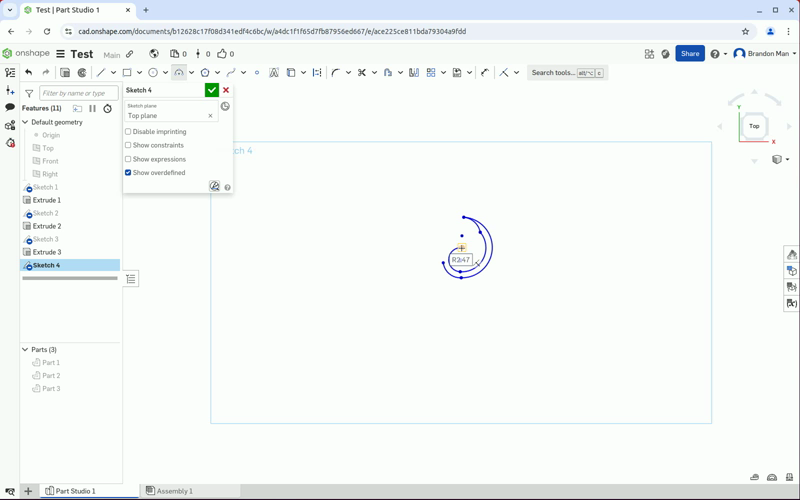
key_down(shift)
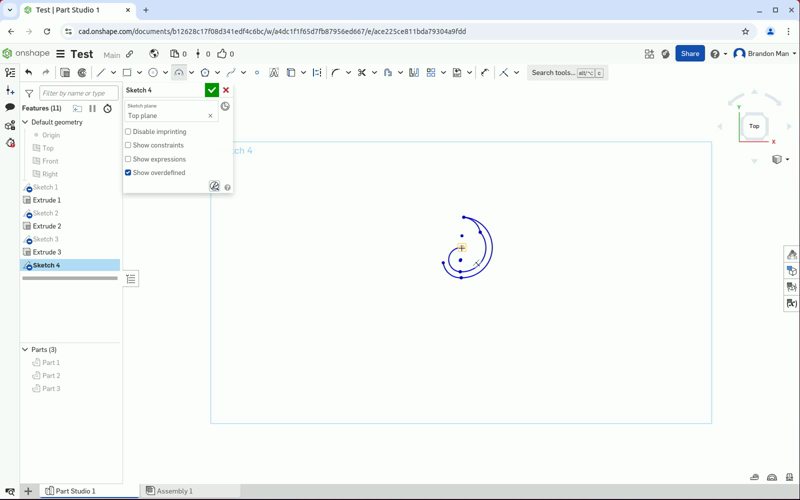
mouse_move(463, 223)
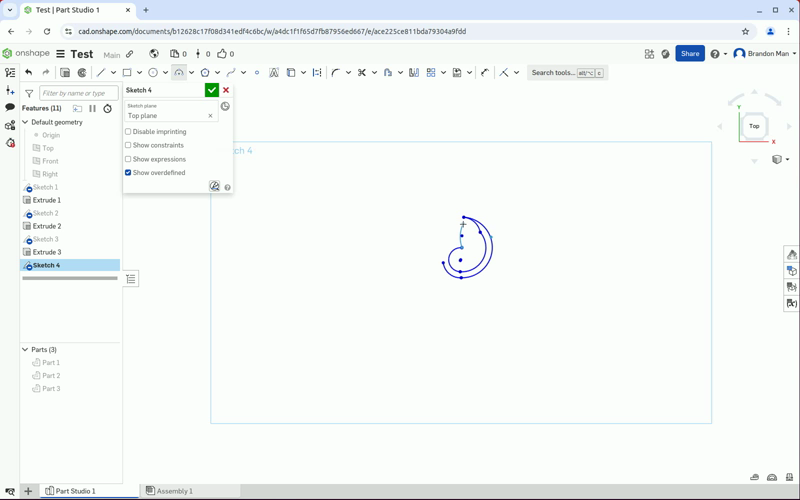
click(463, 223)
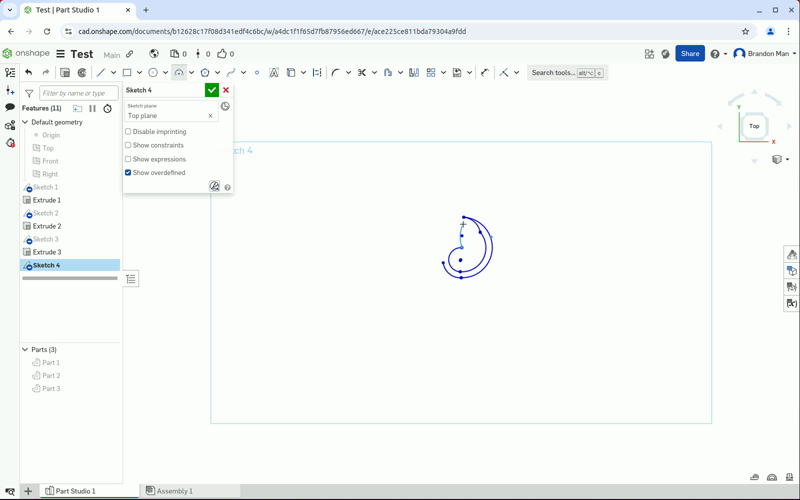
mouse_move(474, 236)
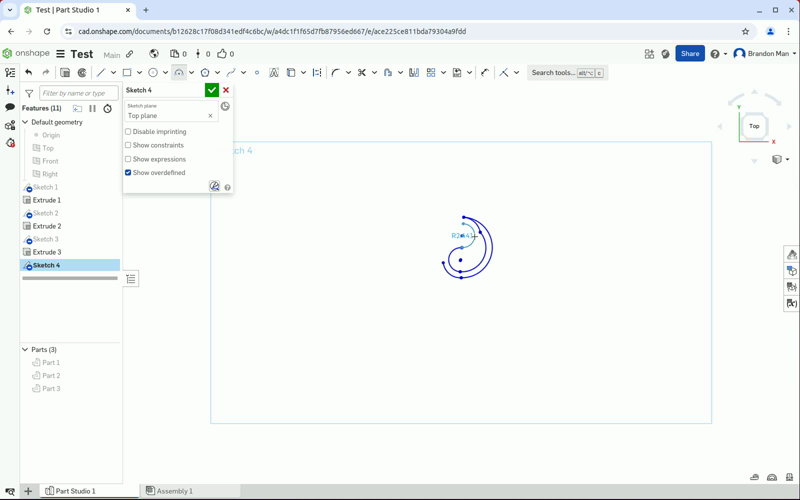
click(474, 236)
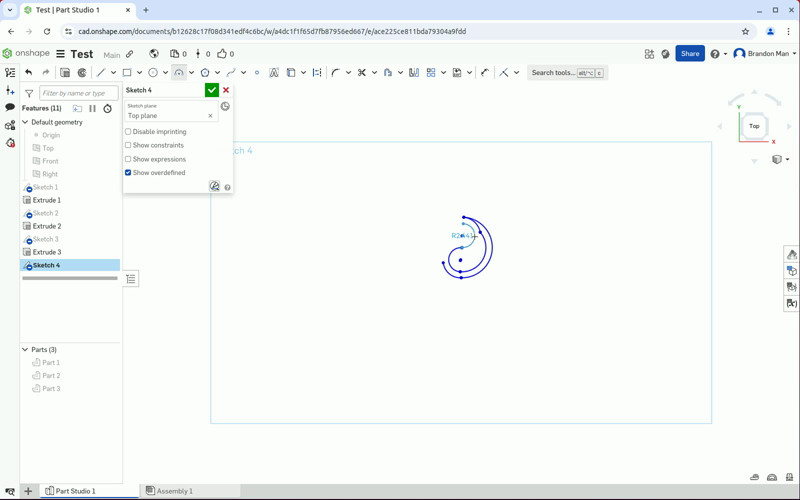
key_up(shift)
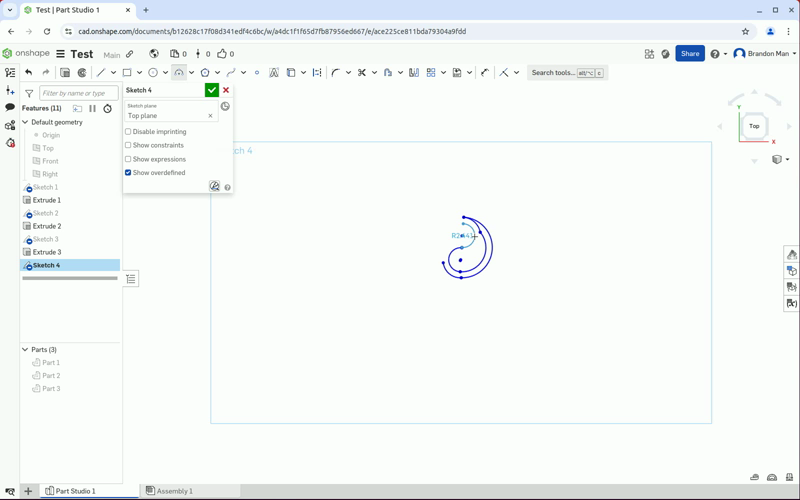
mouse_move(463, 223)
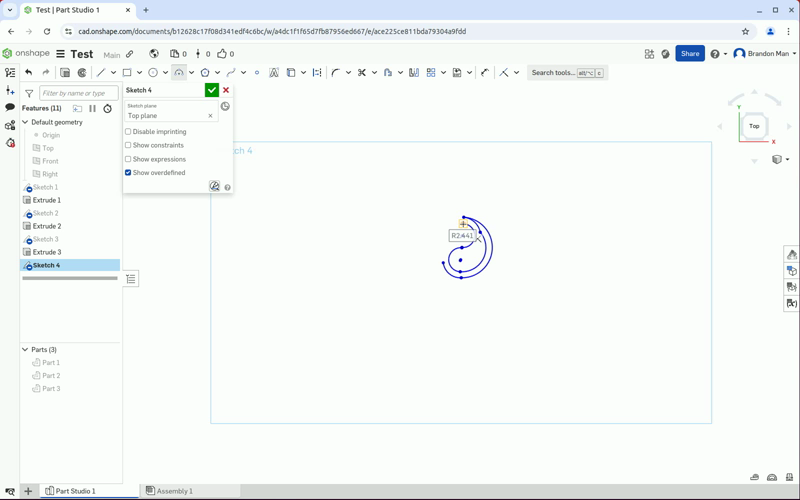
click(463, 223)
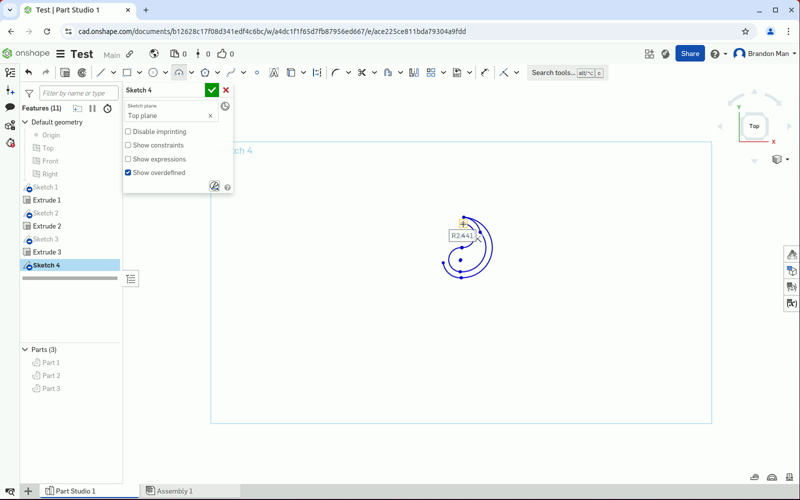
mouse_move(443, 262)
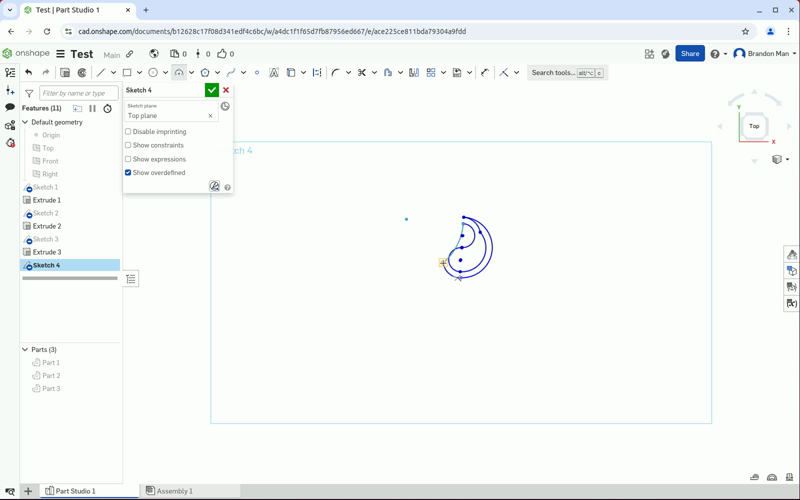
click(443, 262)
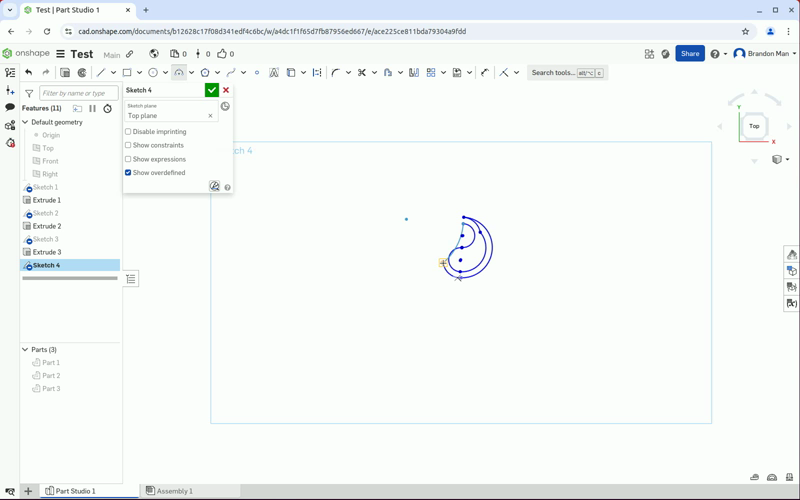
key_down(shift)
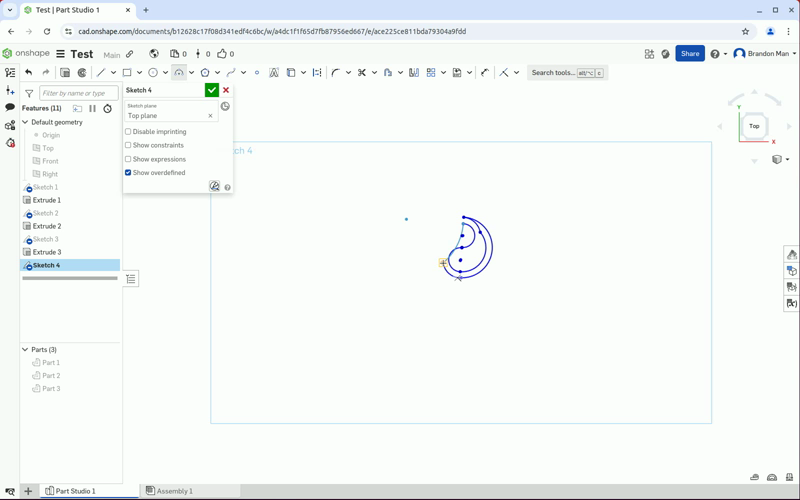
mouse_move(440, 236)
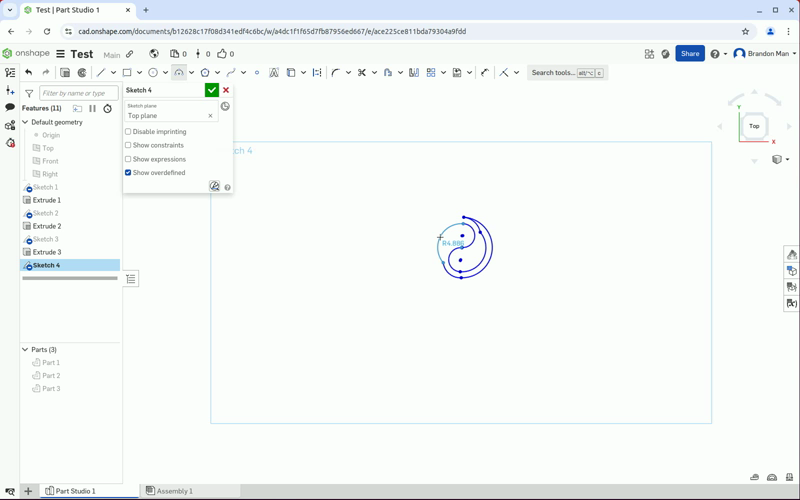
click(440, 236)
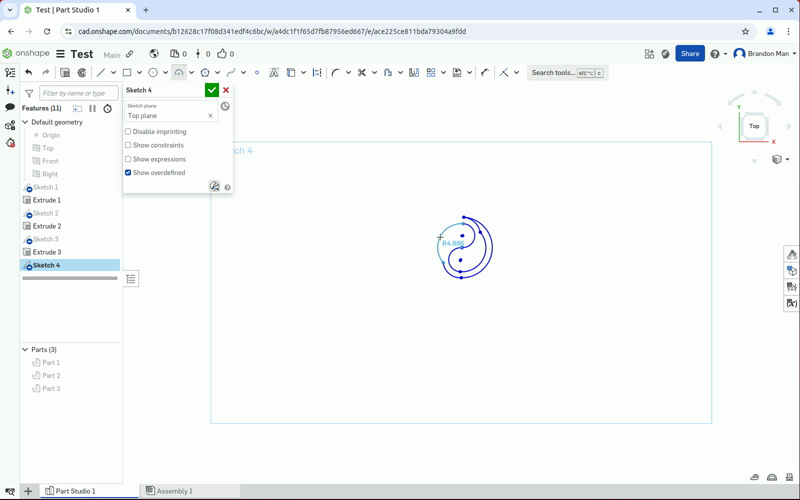
key_up(shift)
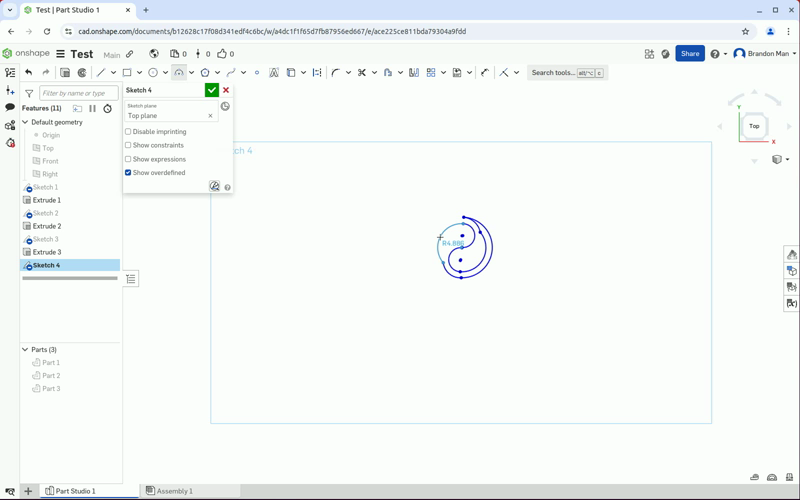
key(esc)
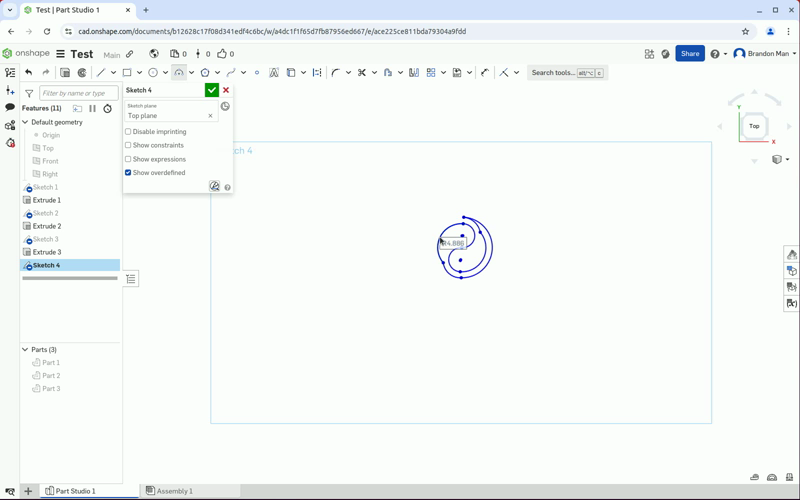
key(a)
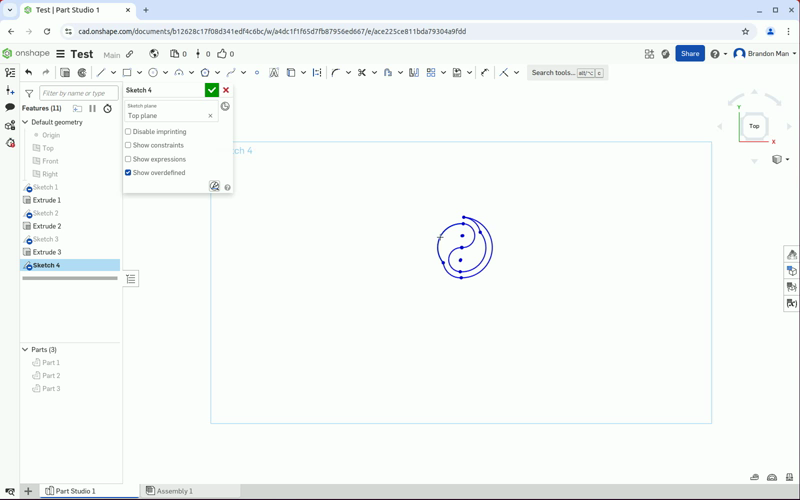
key_down(shift)
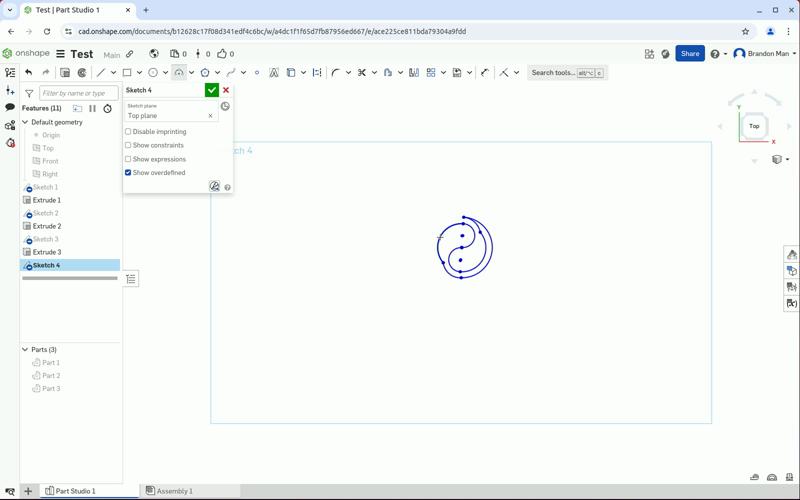
mouse_move(444, 252)
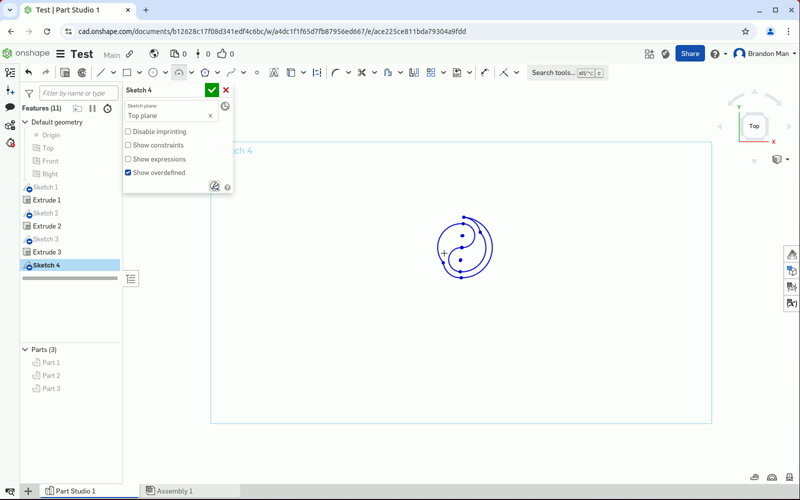
click(444, 252)
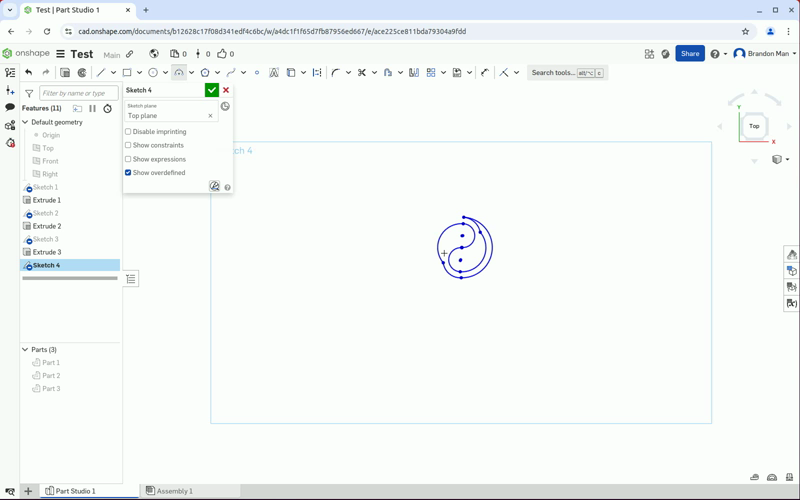
key_up(shift)
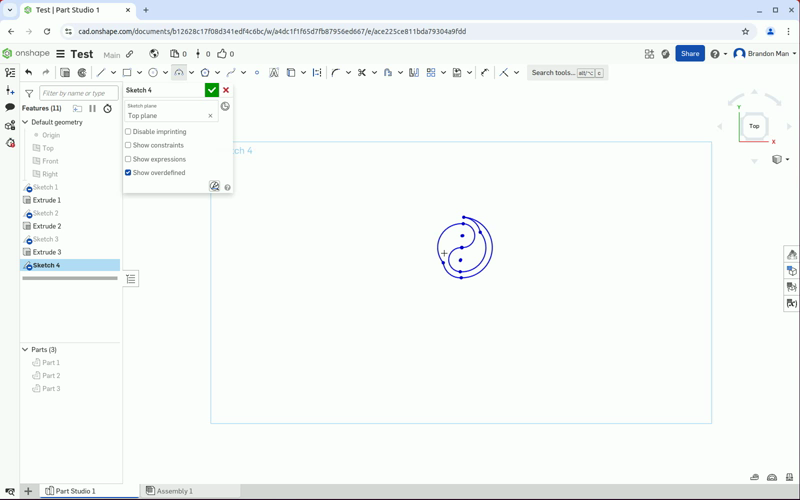
key_down(shift)
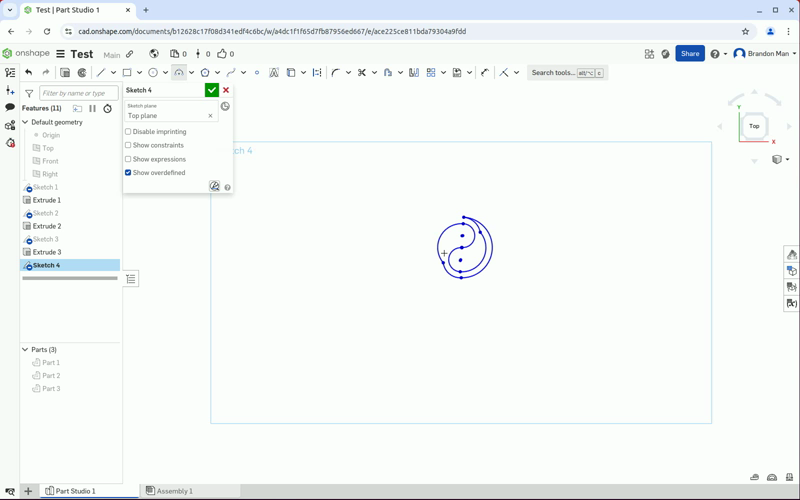
mouse_move(462, 241)
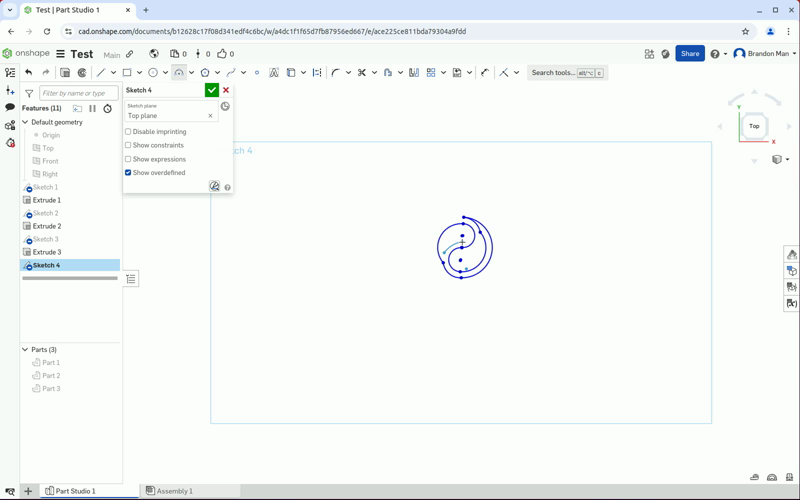
click(462, 241)
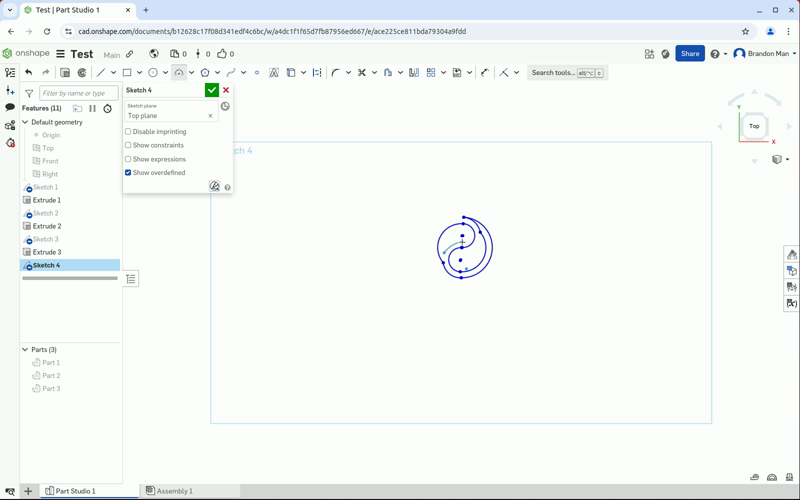
mouse_move(451, 244)
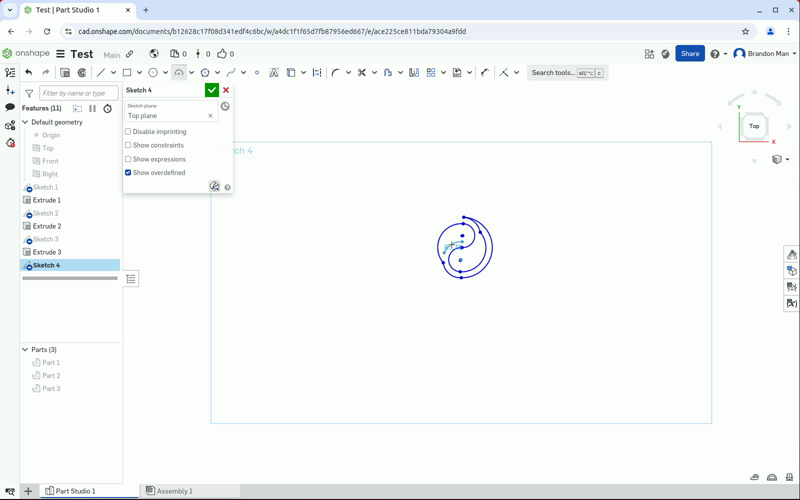
click(451, 244)
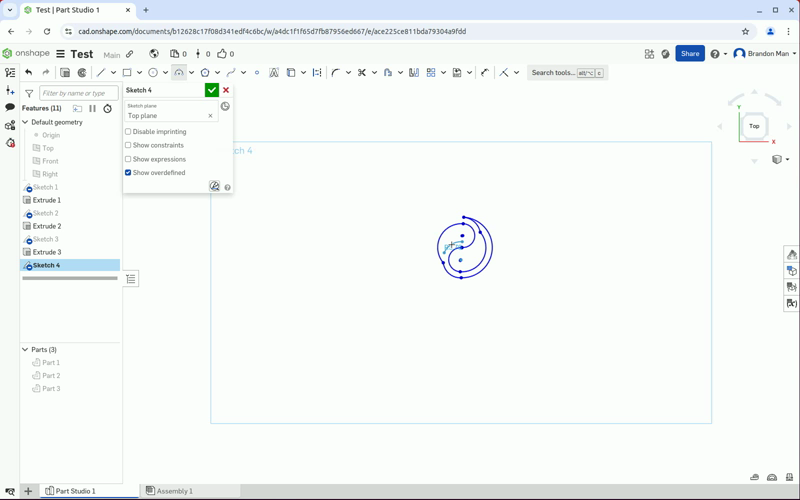
key_up(shift)
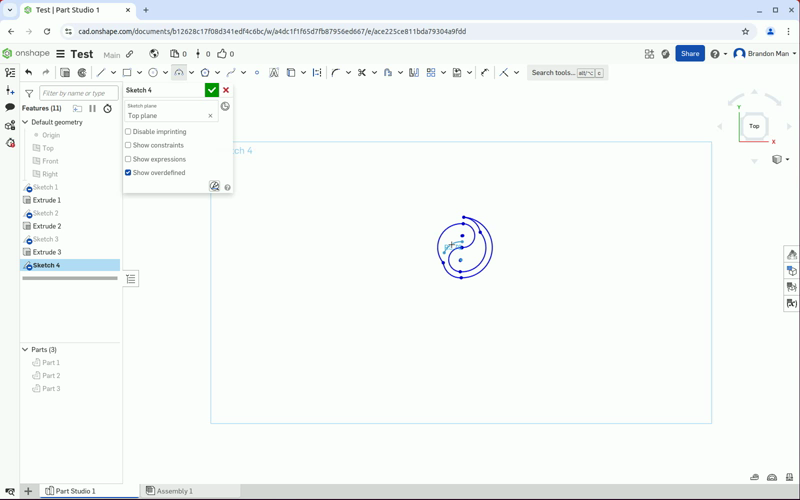
mouse_move(462, 241)
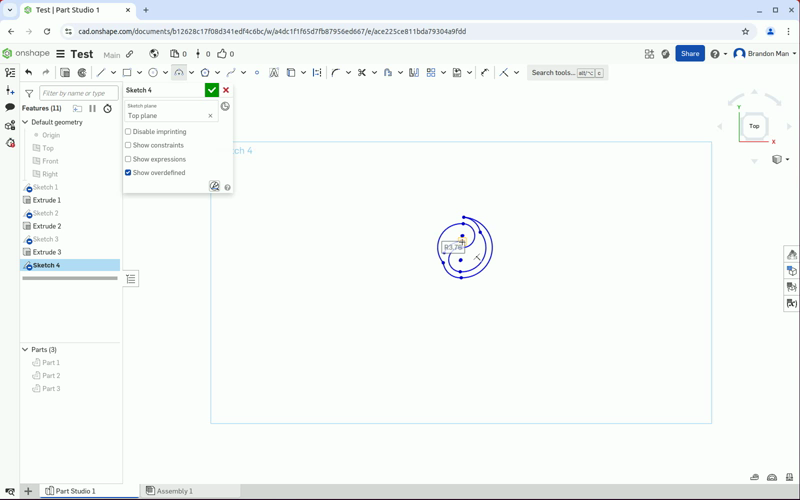
click(462, 241)
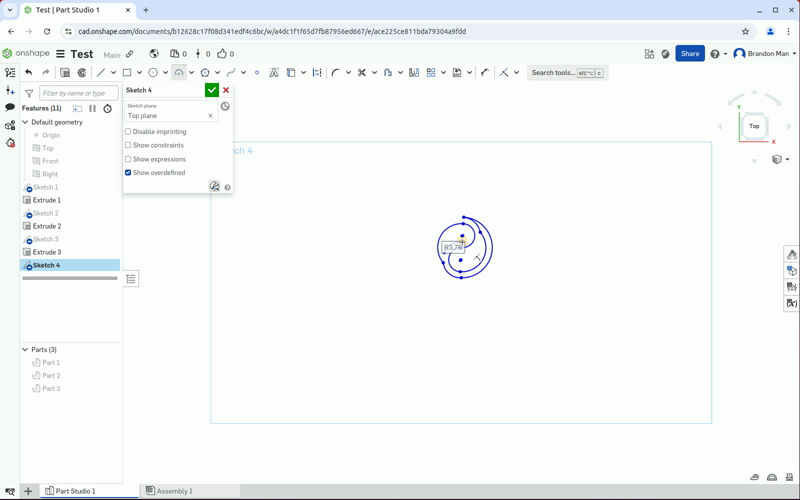
key_down(shift)
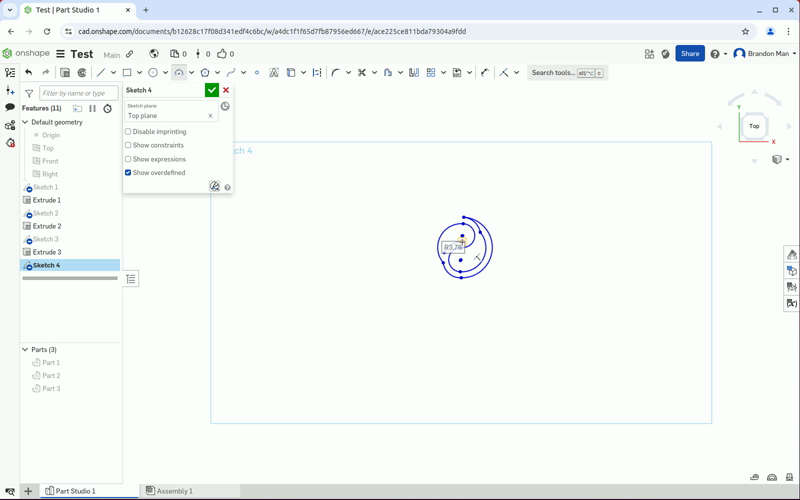
mouse_move(463, 229)
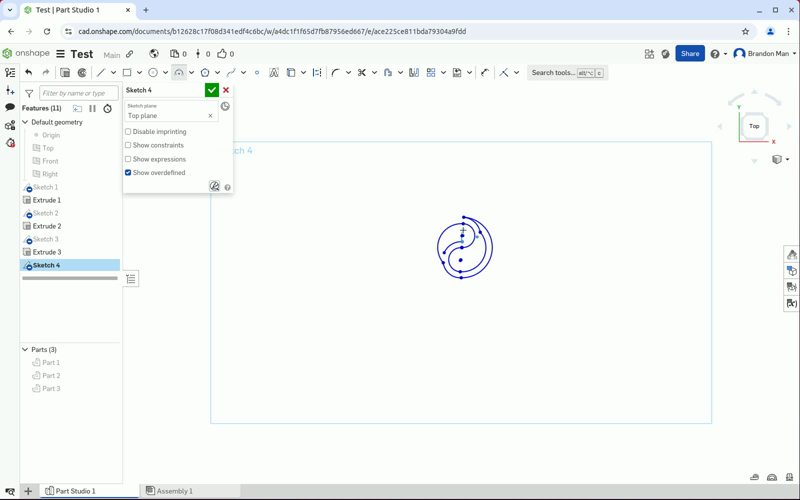
click(463, 229)
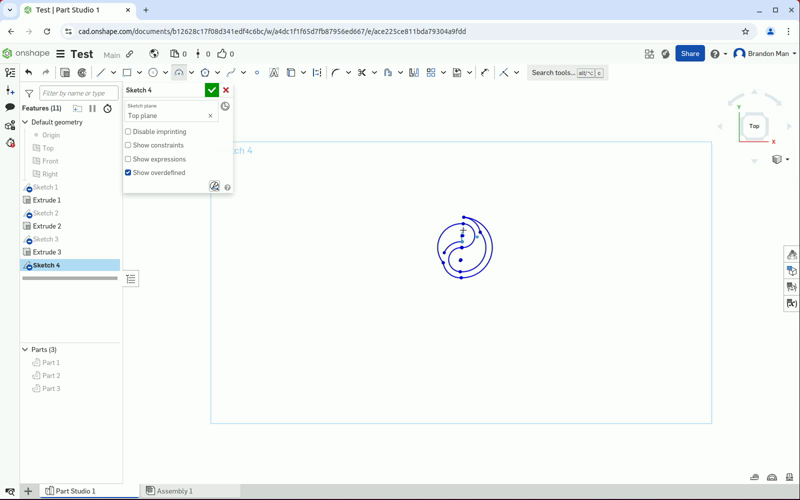
mouse_move(468, 236)
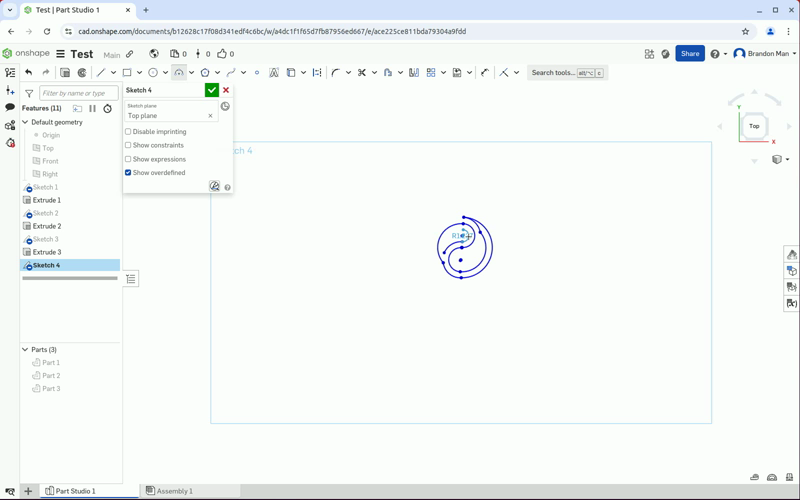
click(468, 236)
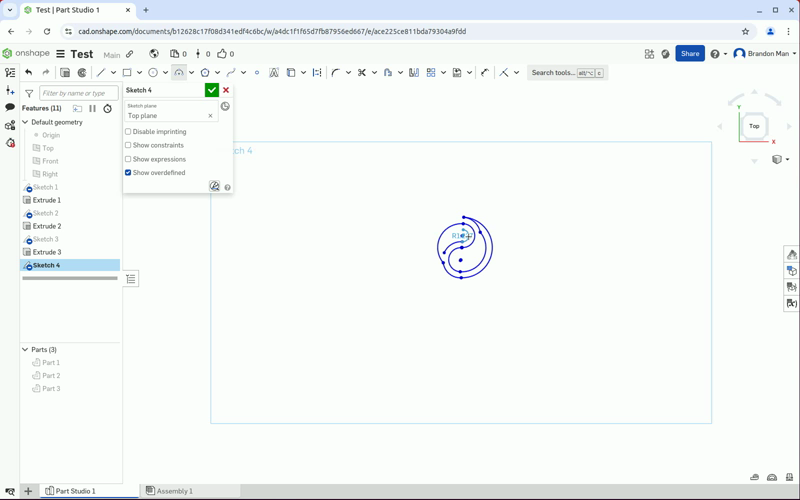
key_up(shift)
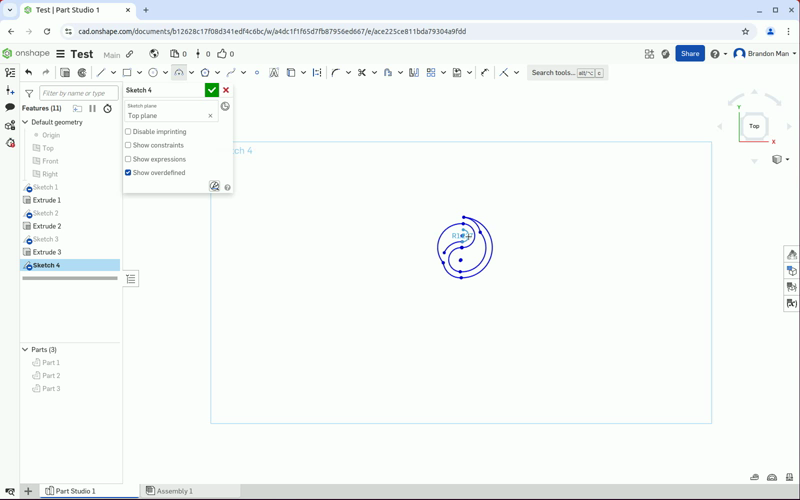
mouse_move(463, 229)
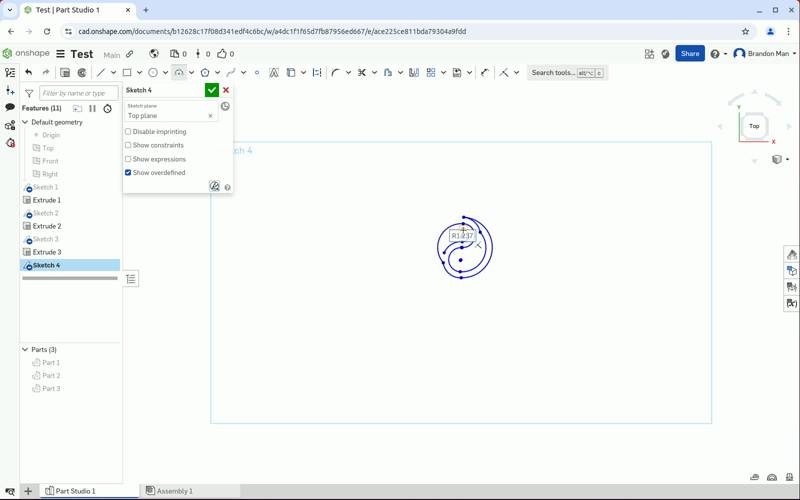
click(463, 229)
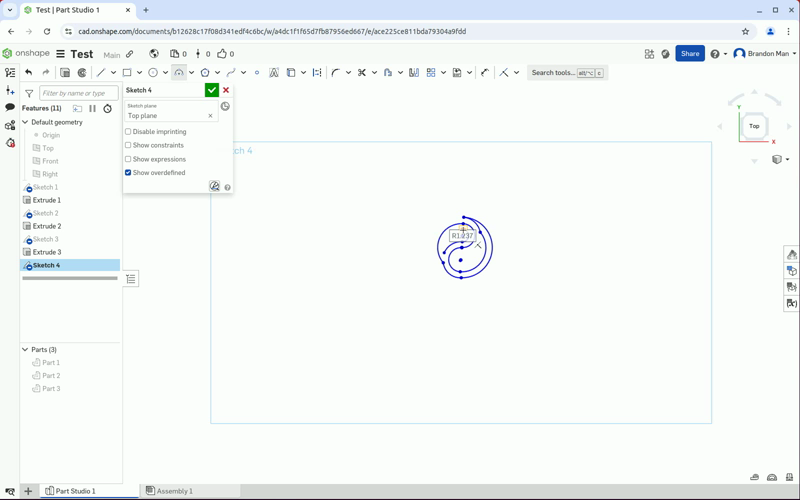
mouse_move(444, 252)
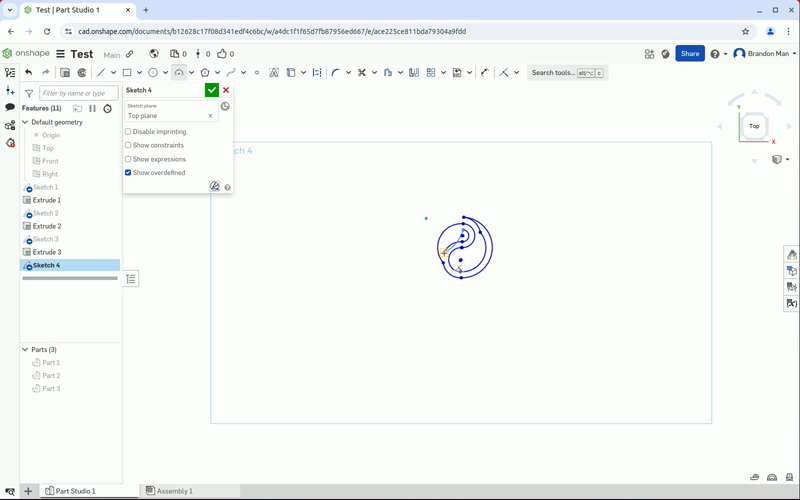
click(444, 252)
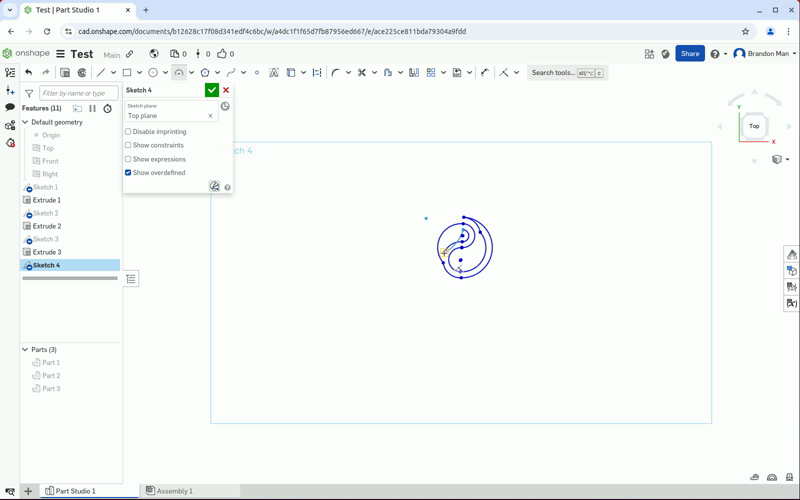
key_down(shift)
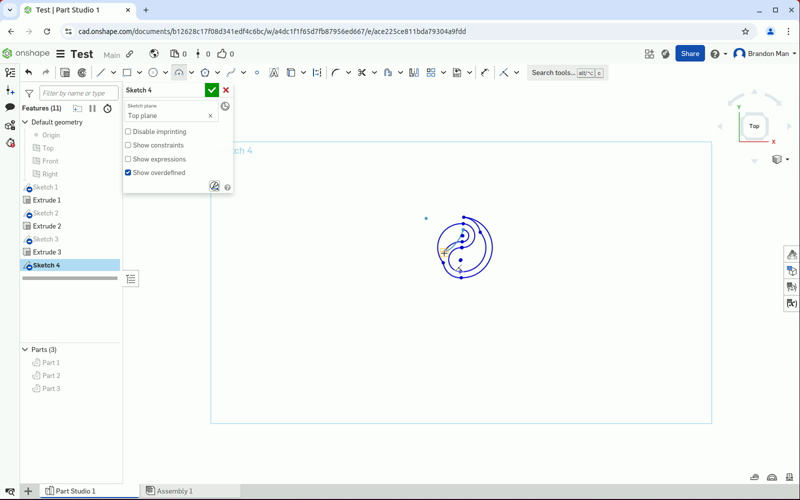
mouse_move(447, 236)
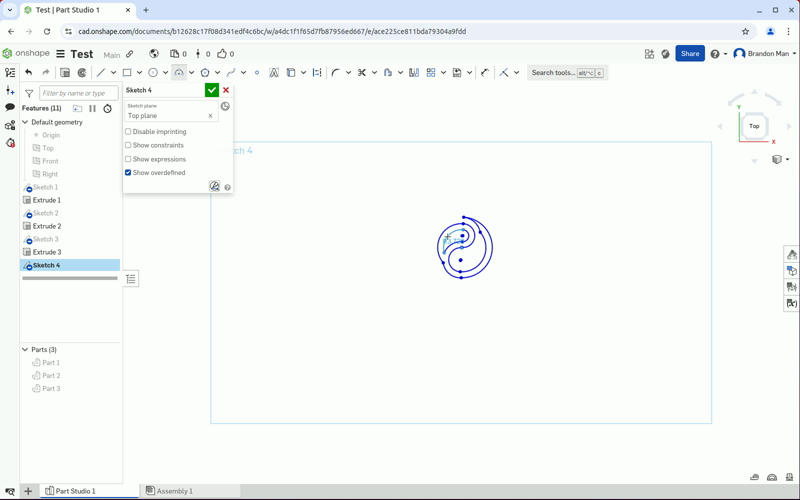
click(447, 236)
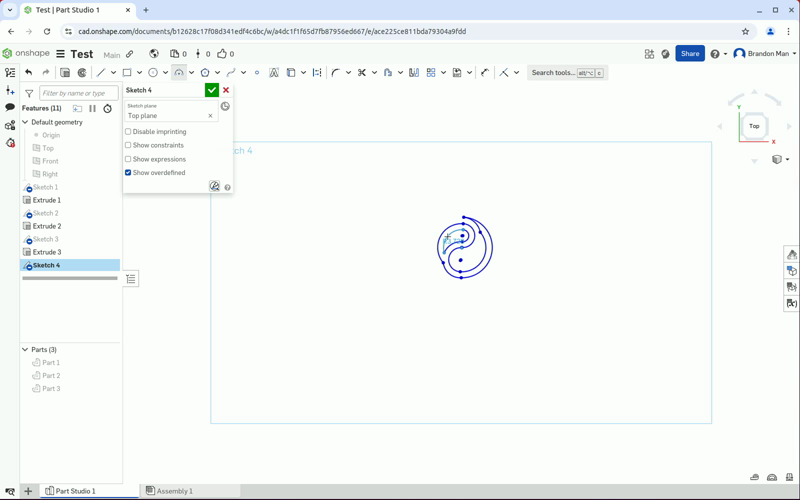
key_up(shift)
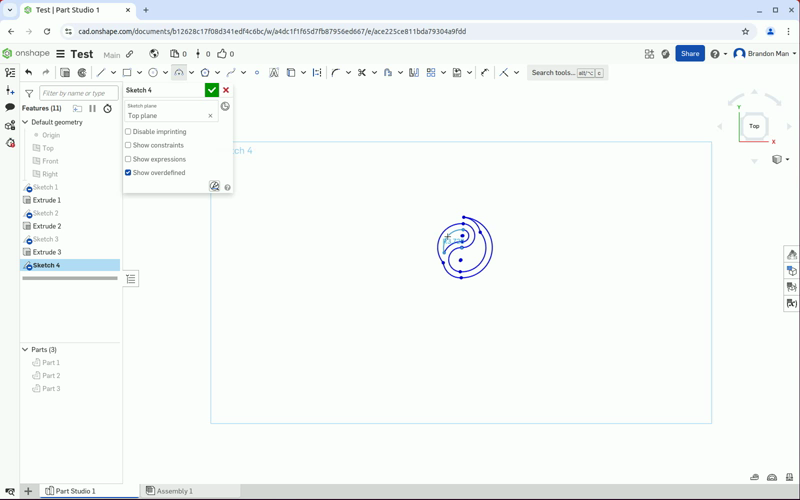
key(esc)
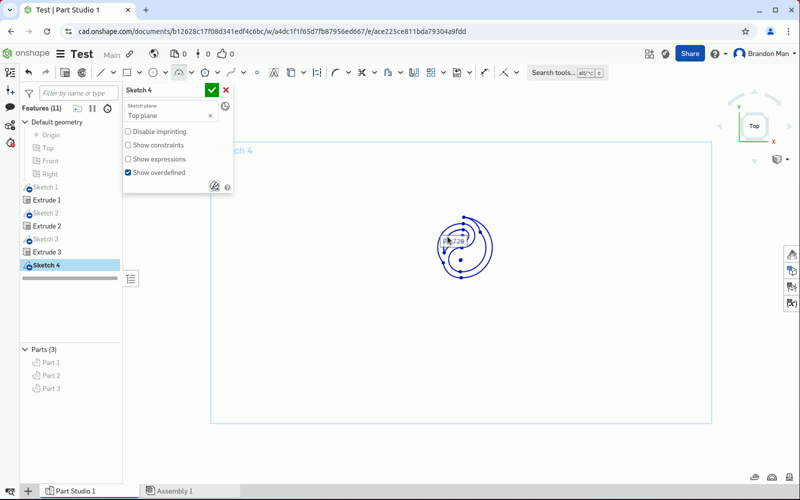
mouse_move(476, 267)
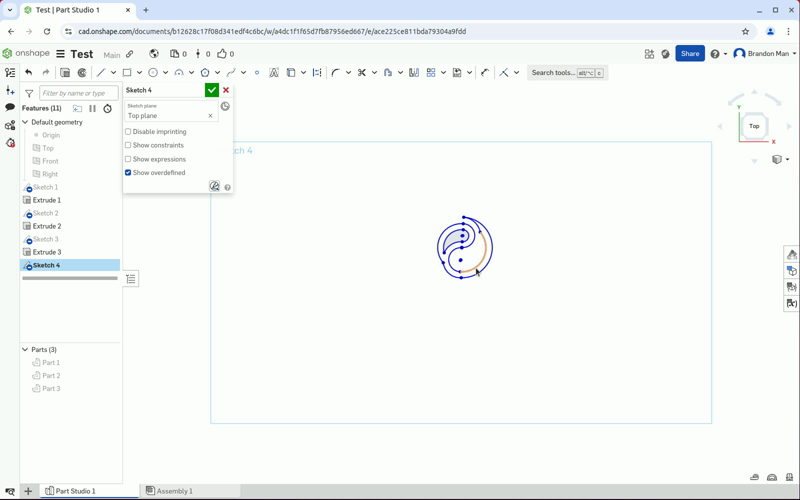
scroll(6)
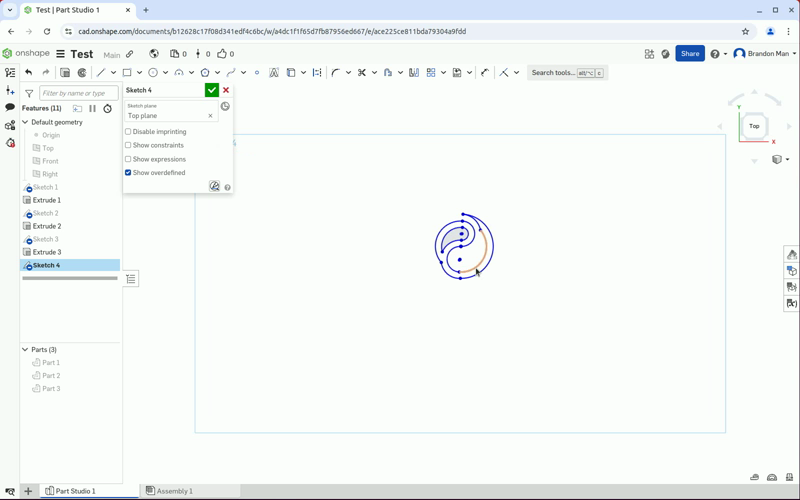
scroll(6)
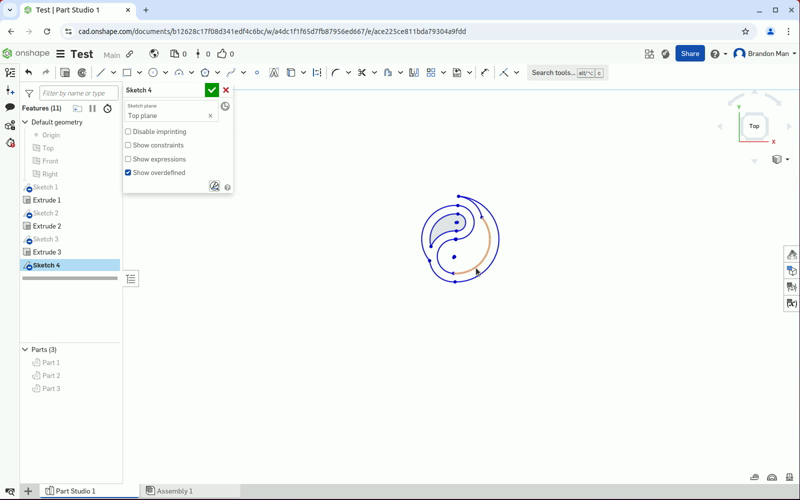
scroll(6)
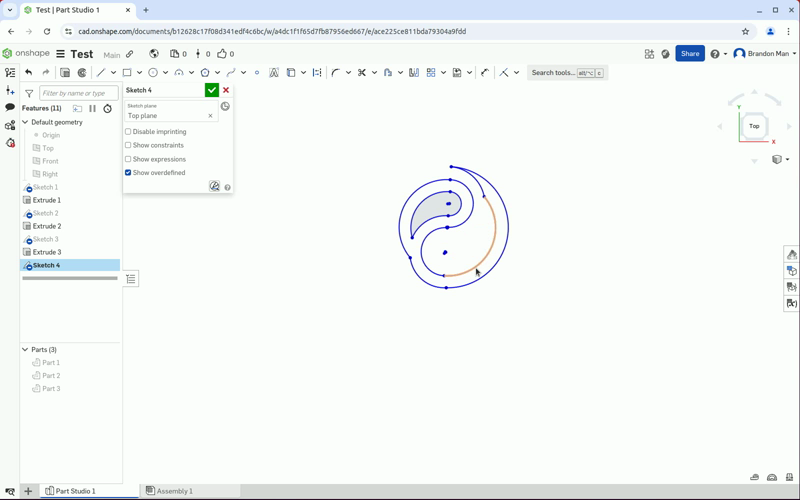
scroll(6)
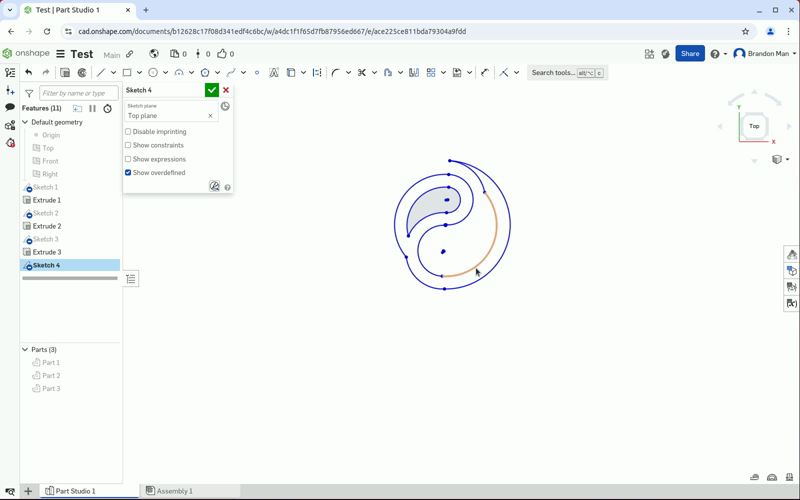
scroll(6)
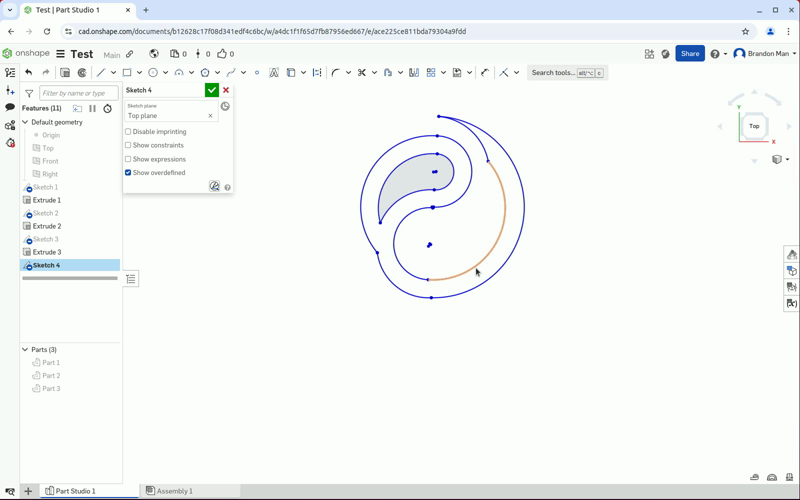
scroll(6)
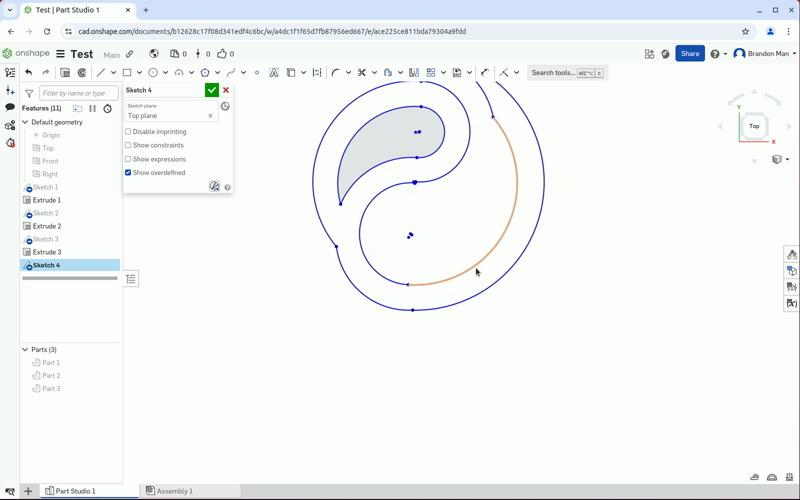
scroll(6)
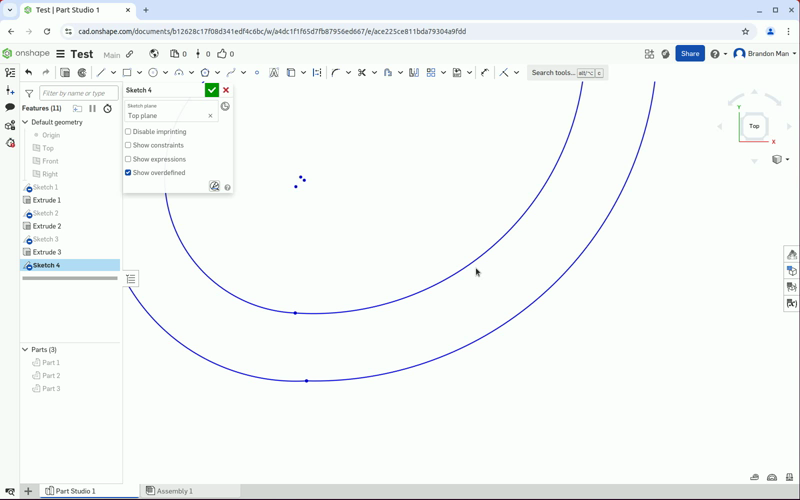
click(476, 267)
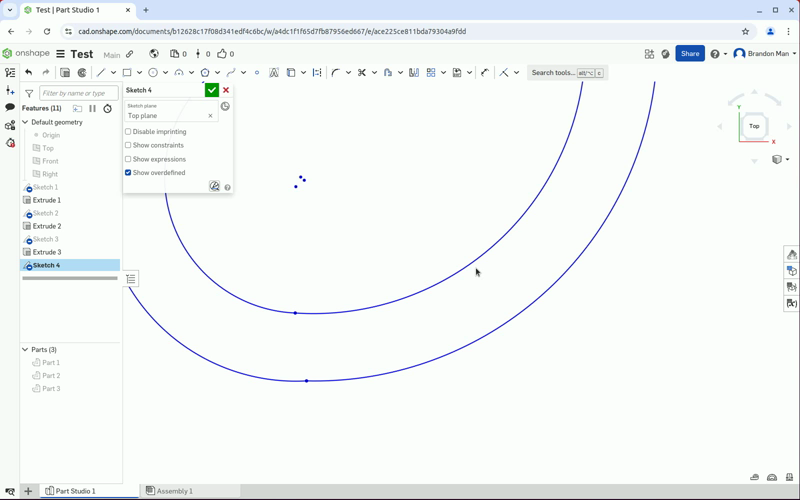
scroll(-6)
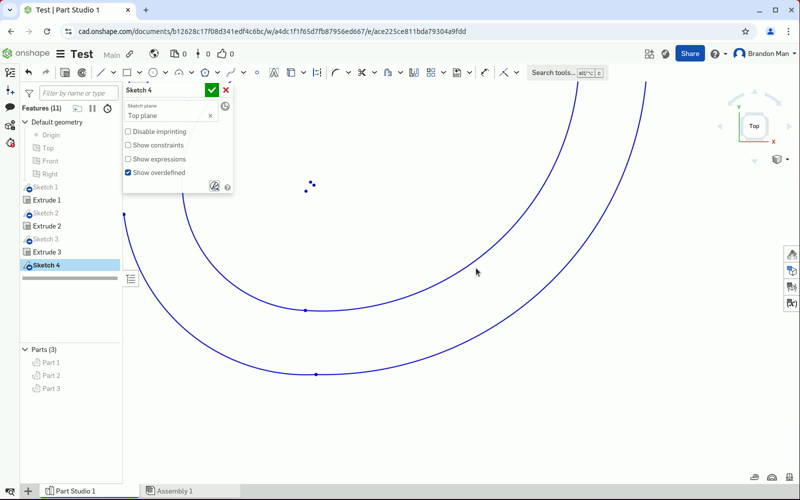
scroll(-6)
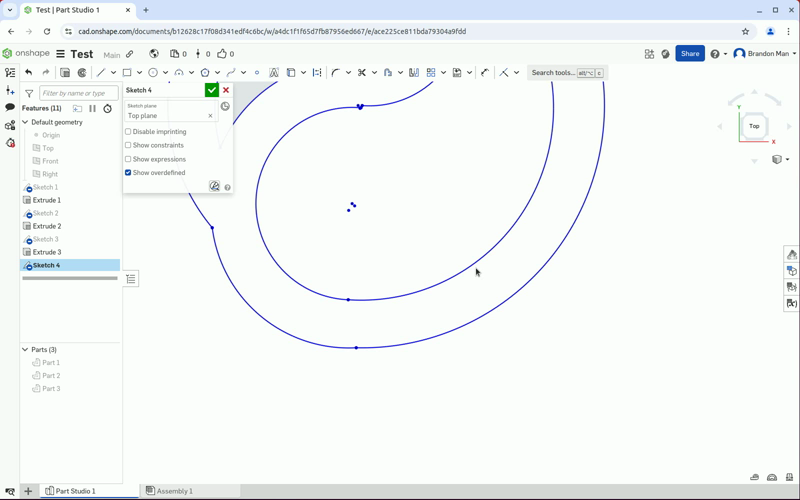
scroll(-6)
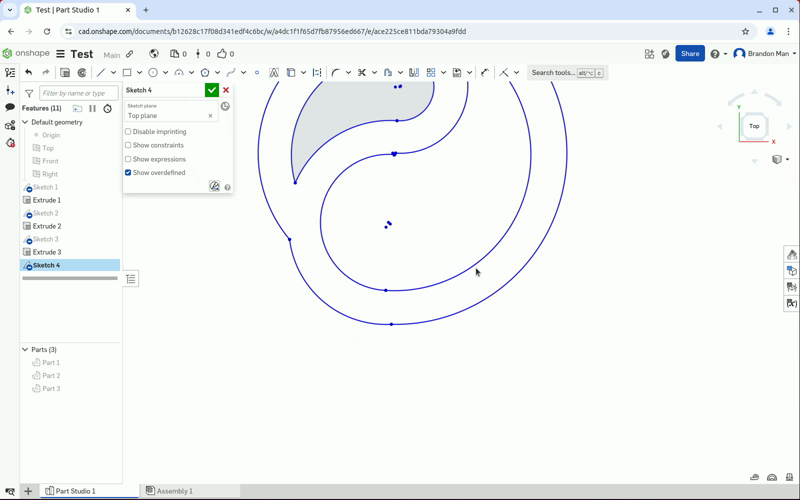
scroll(-6)
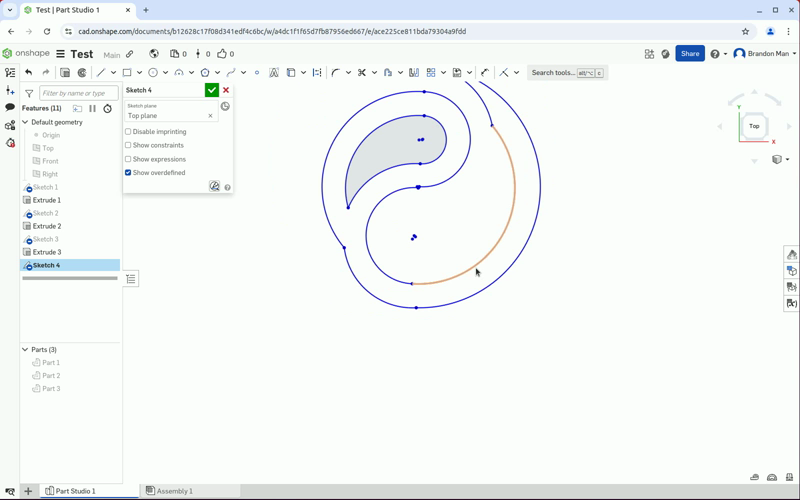
scroll(-6)
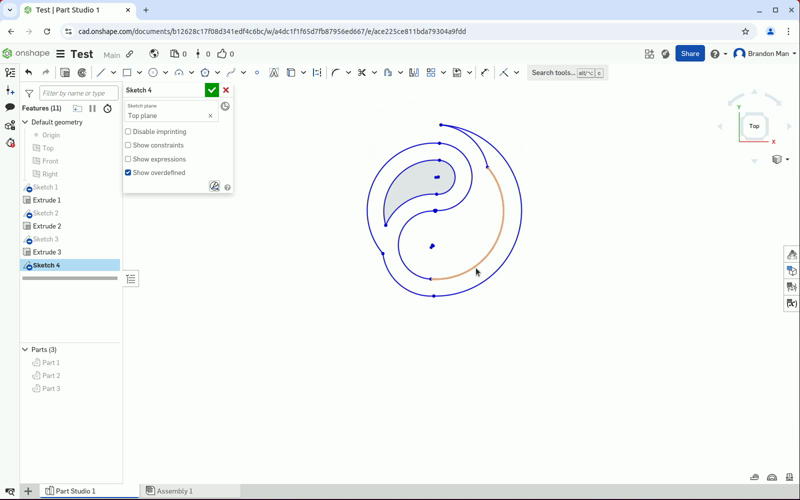
scroll(-6)
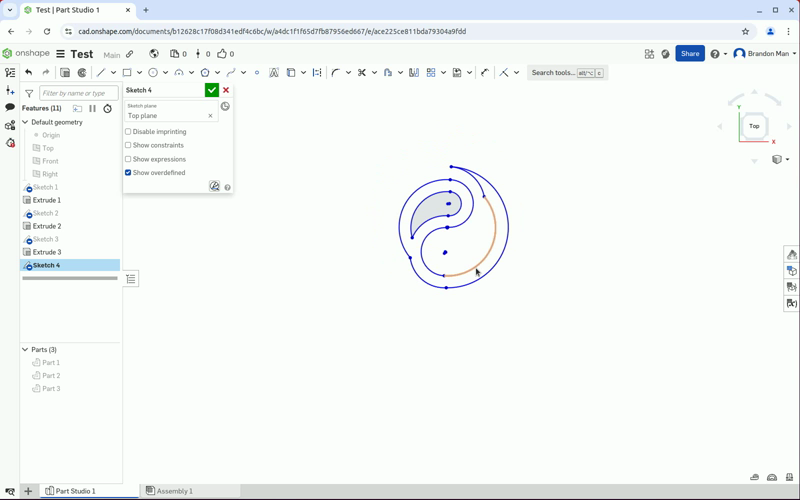
scroll(-6)
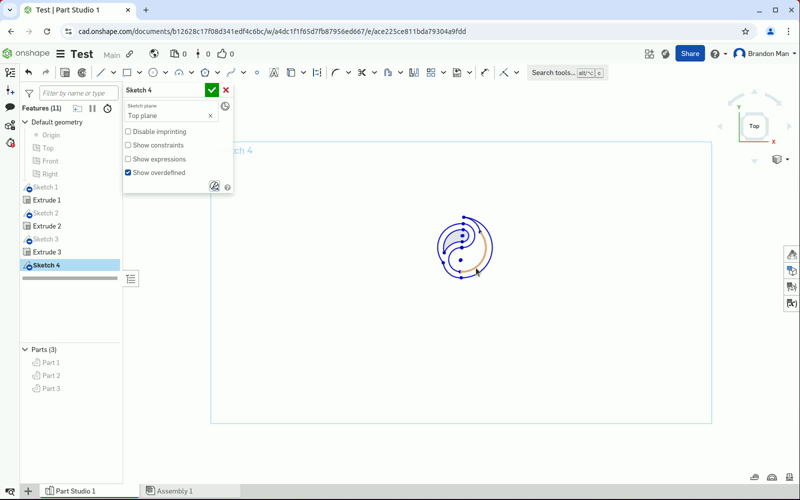
mouse_move(73, 352)
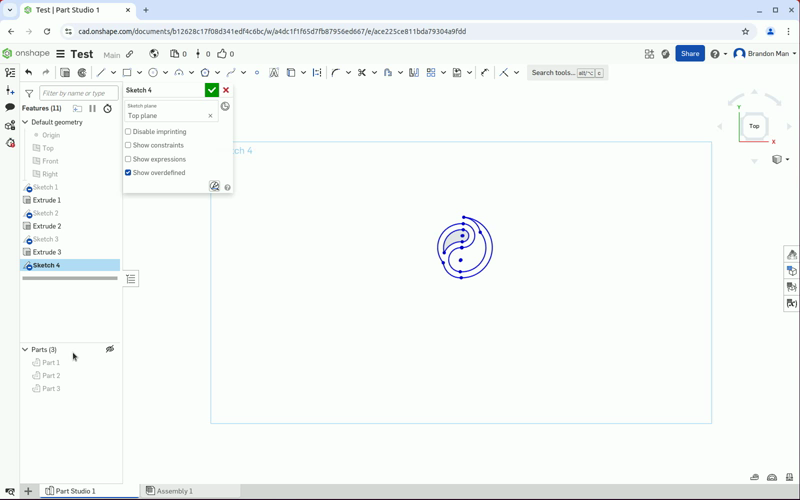
key(shift+y)
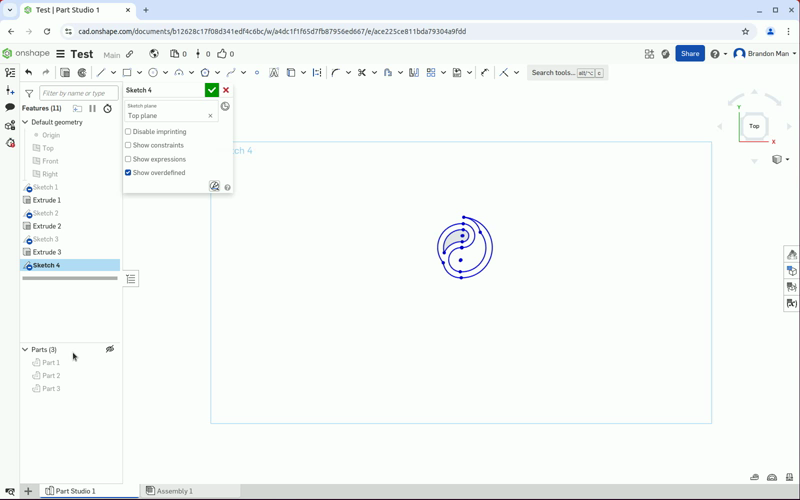
key(shift+e)
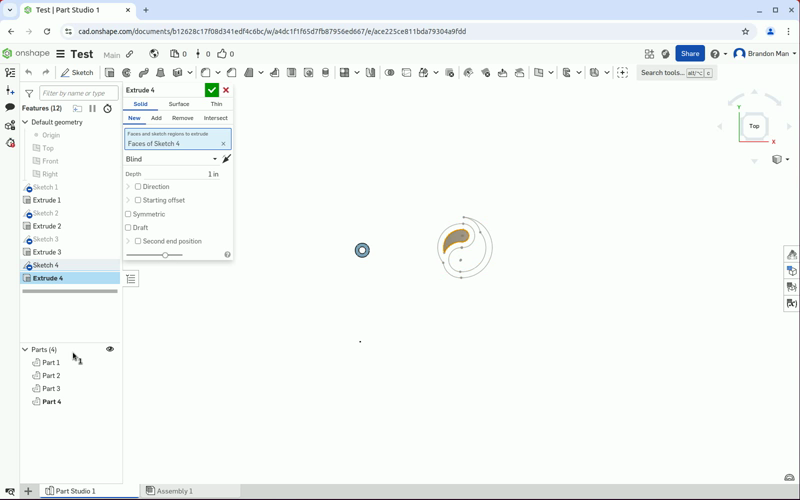
mouse_move(143, 106)
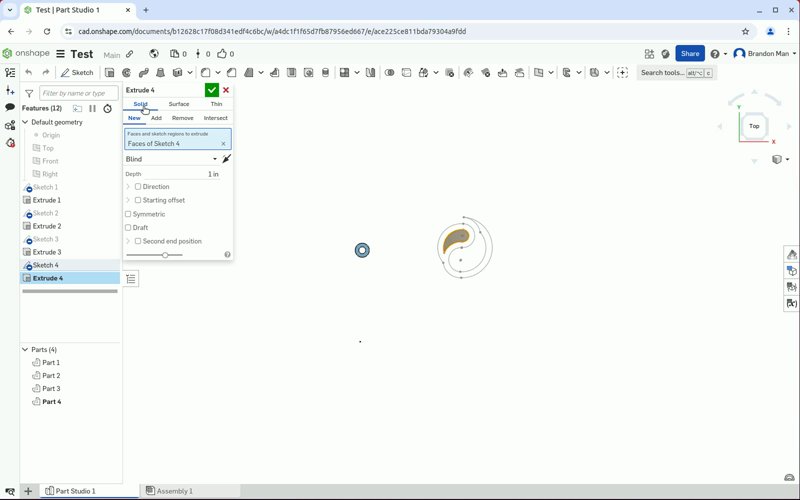
click(143, 106)
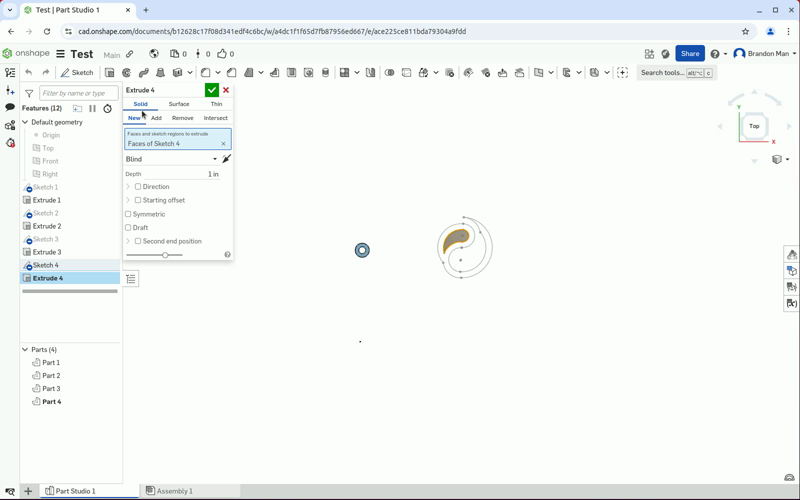
mouse_move(137, 120)
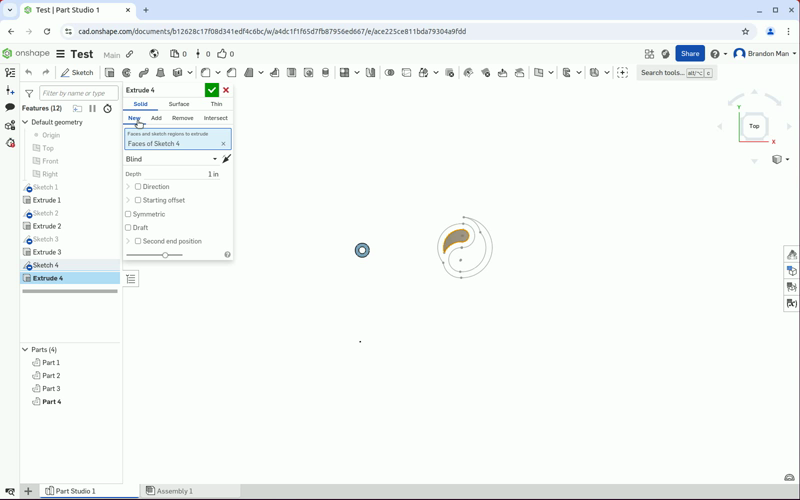
click(137, 120)
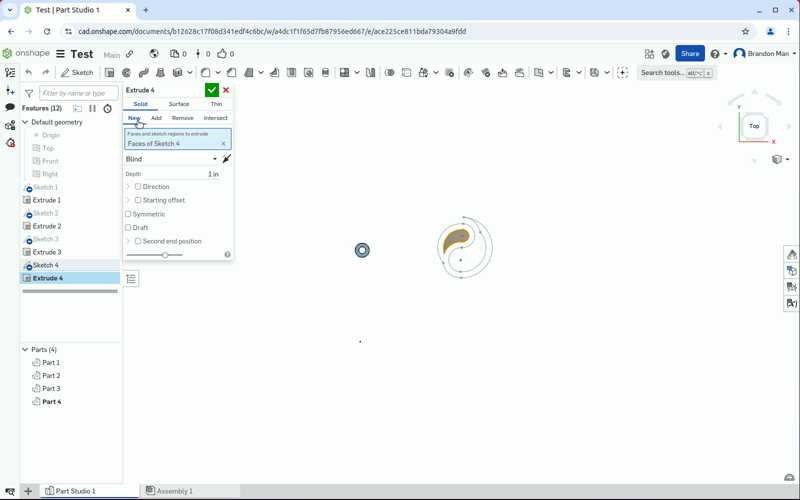
key(tab, 4)
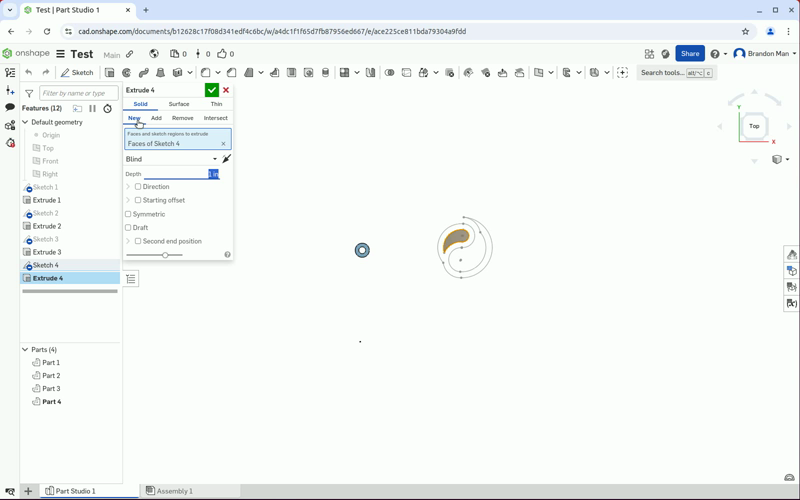
text(1.204)
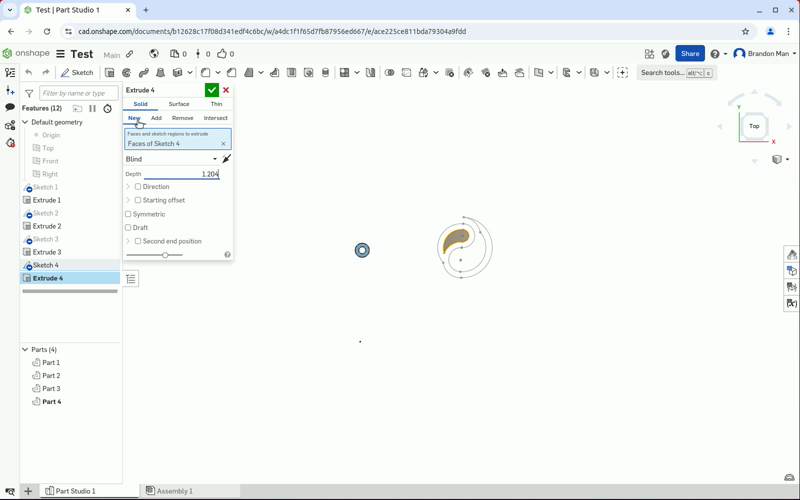
key(enter)
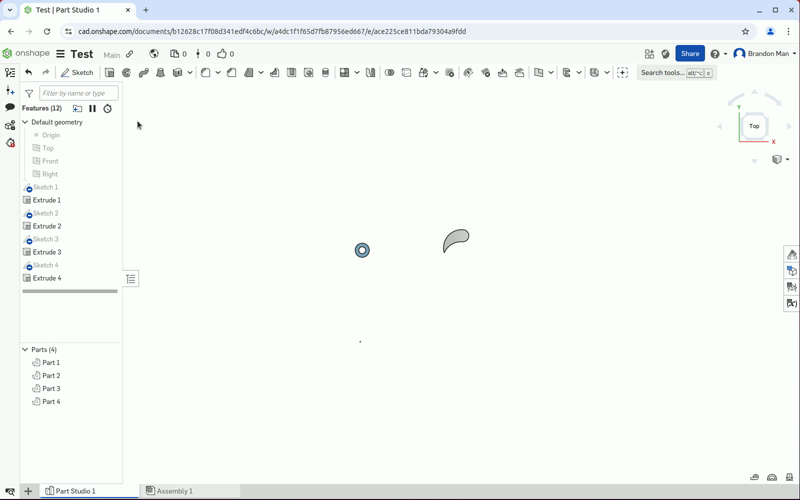
key(shift+h)
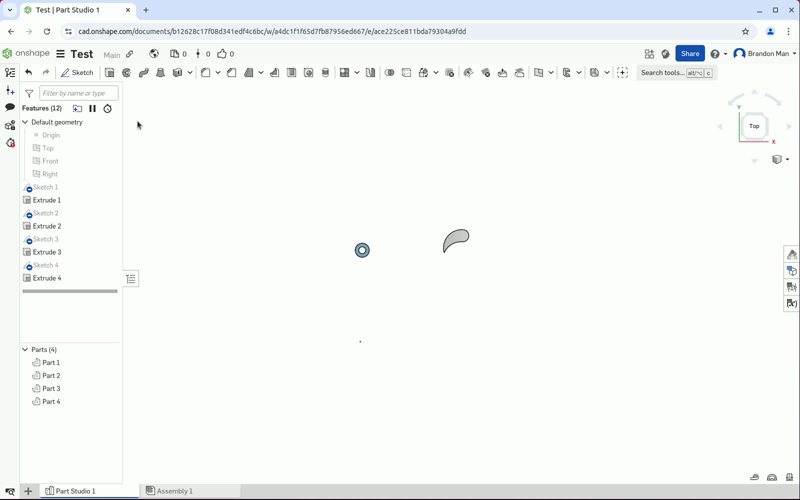
key(shift+h)
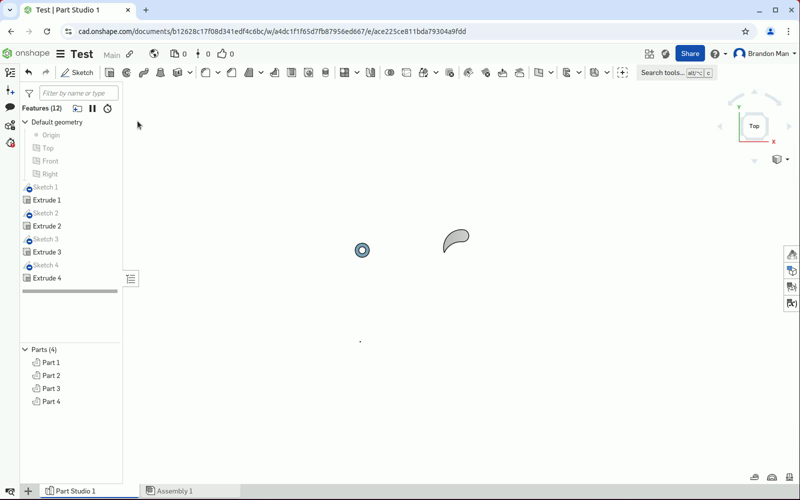
mouse_move(73, 189)
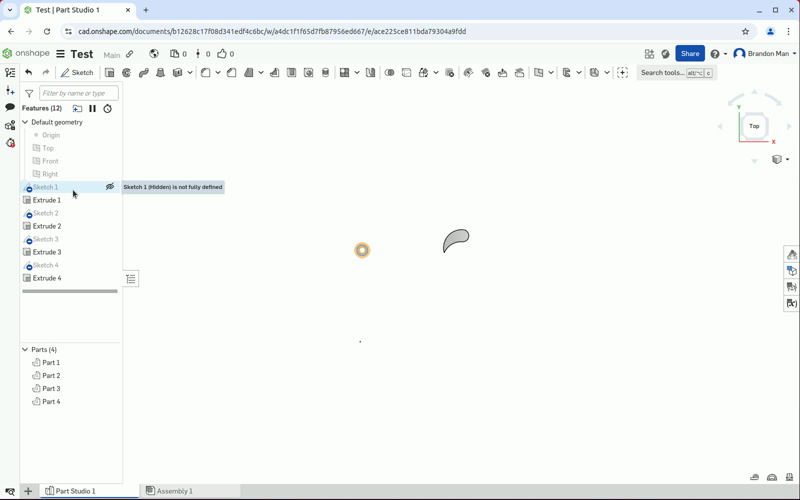
click(73, 189)
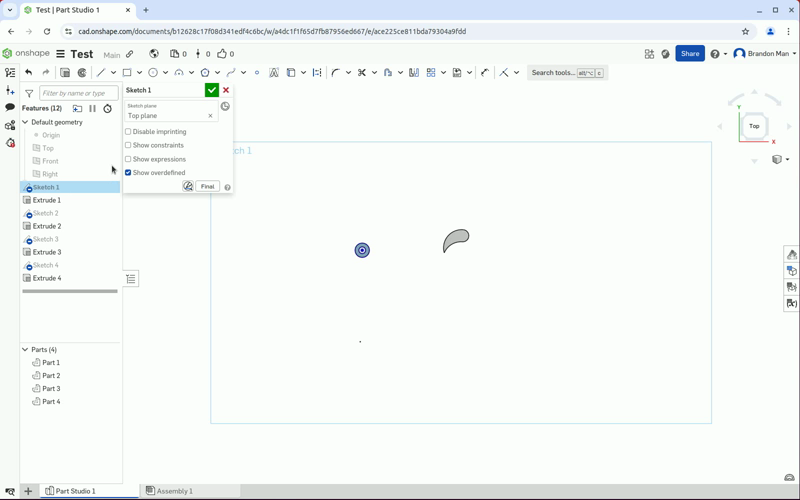
mouse_move(229, 92)
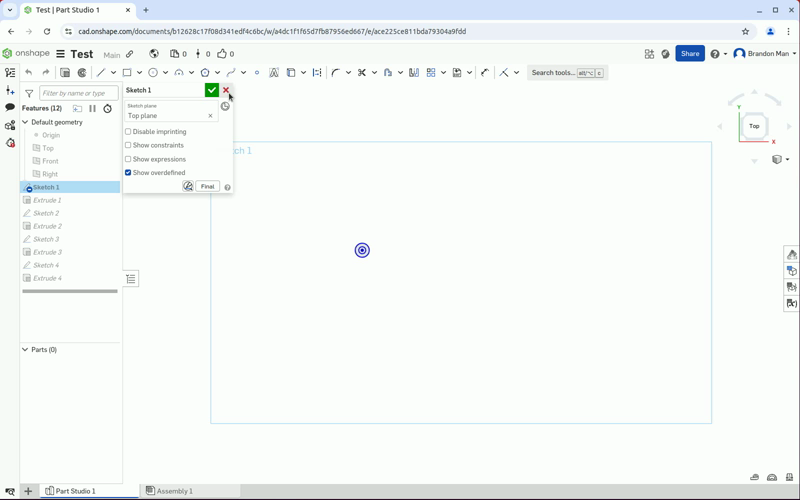
click(229, 92)
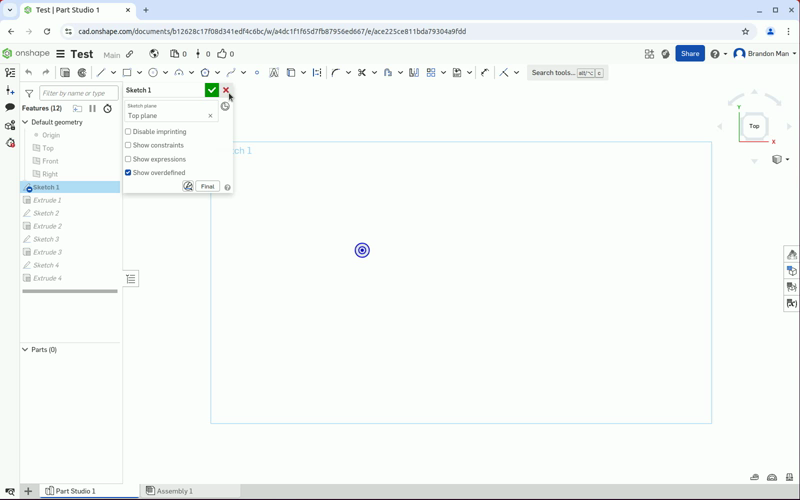
key(shift+s)
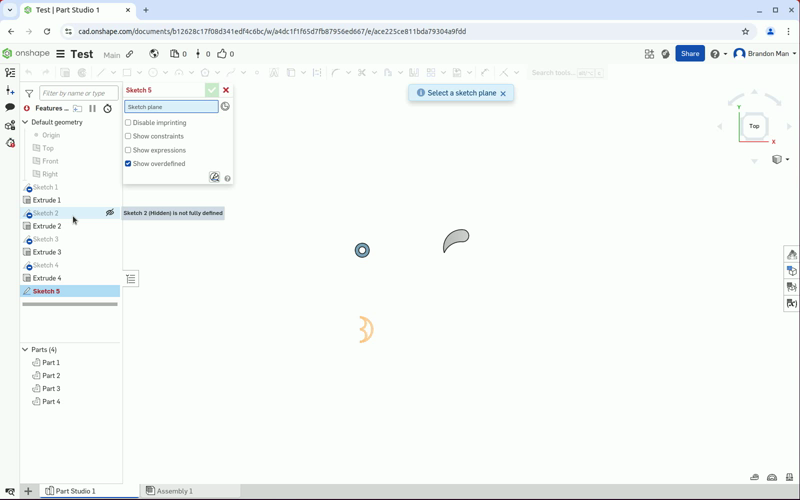
scroll(3)
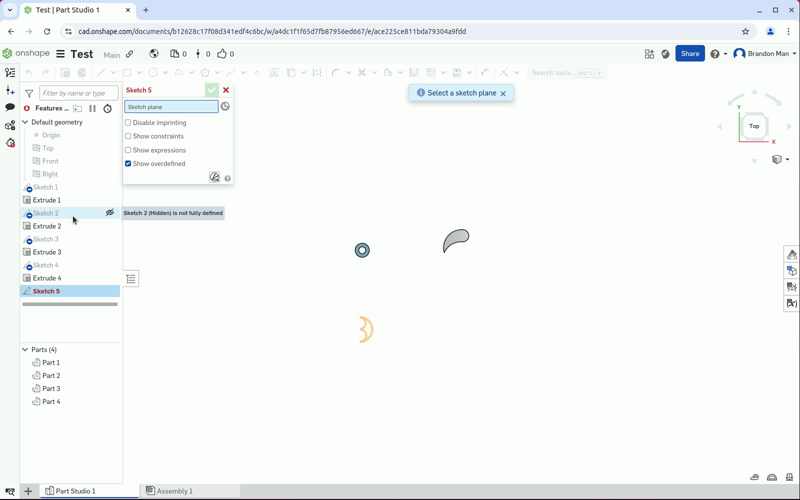
mouse_move(73, 150)
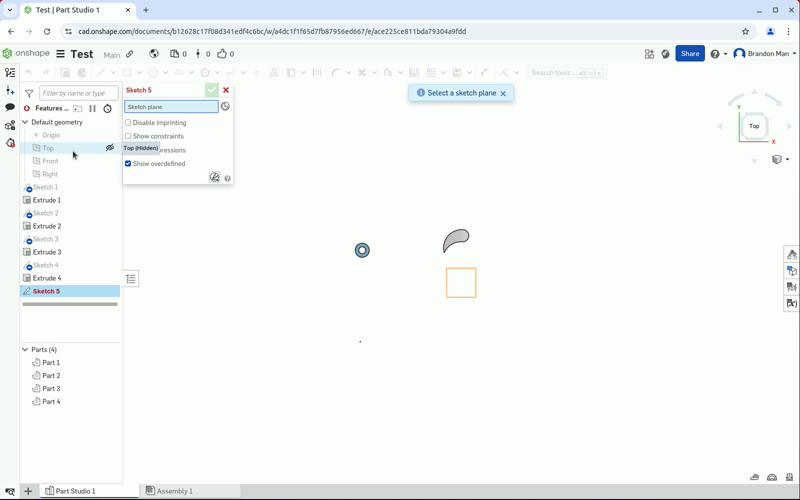
click(73, 150)
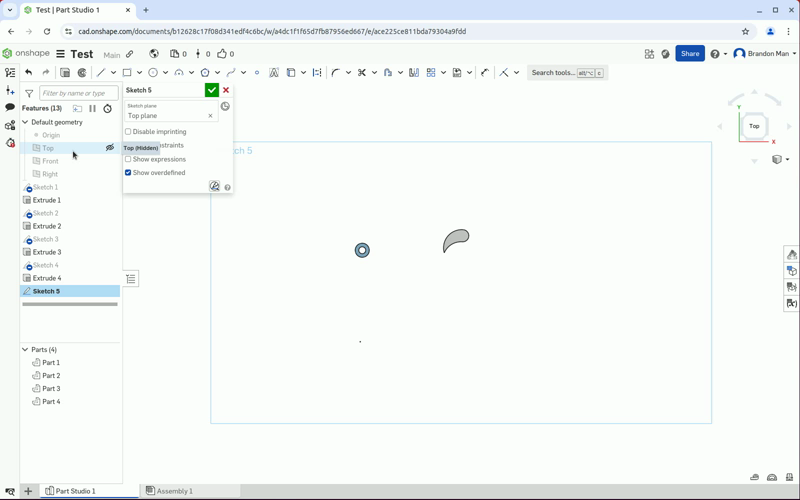
mouse_move(73, 352)
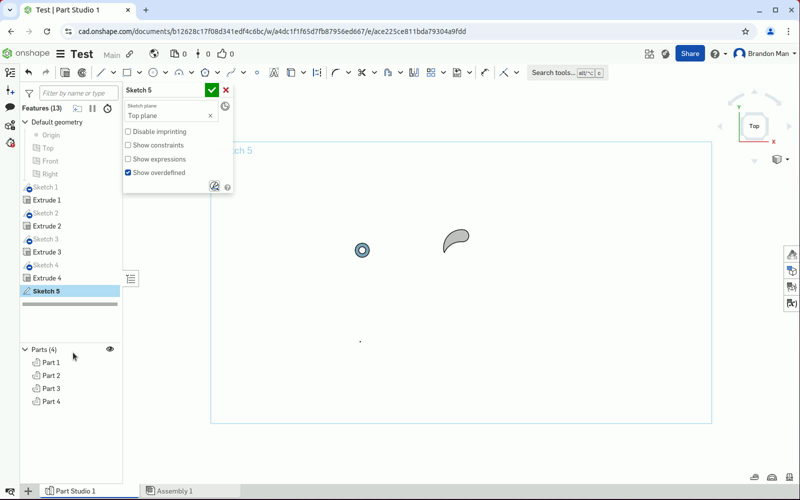
key(y)
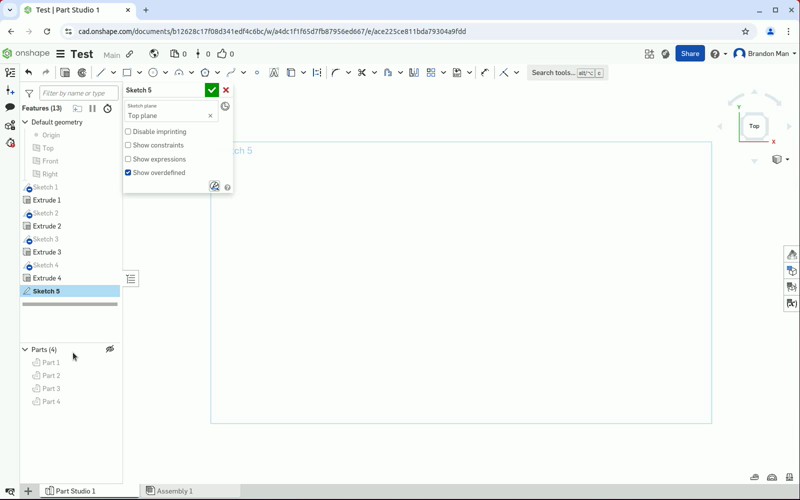
key(a)
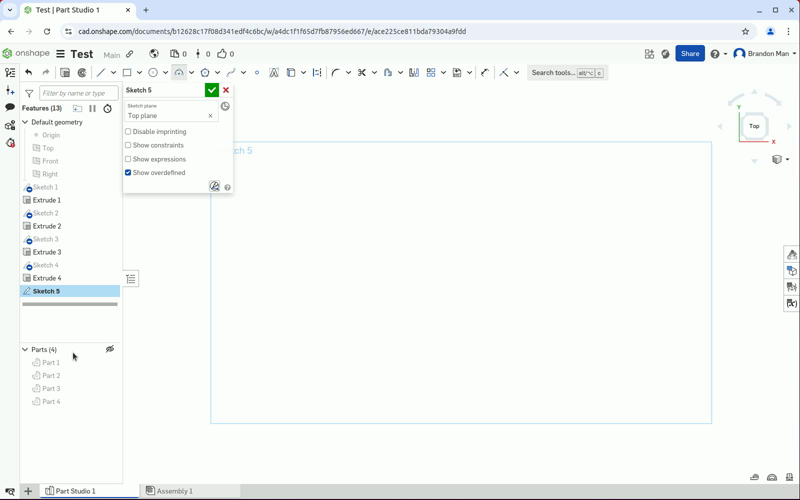
key_down(shift)
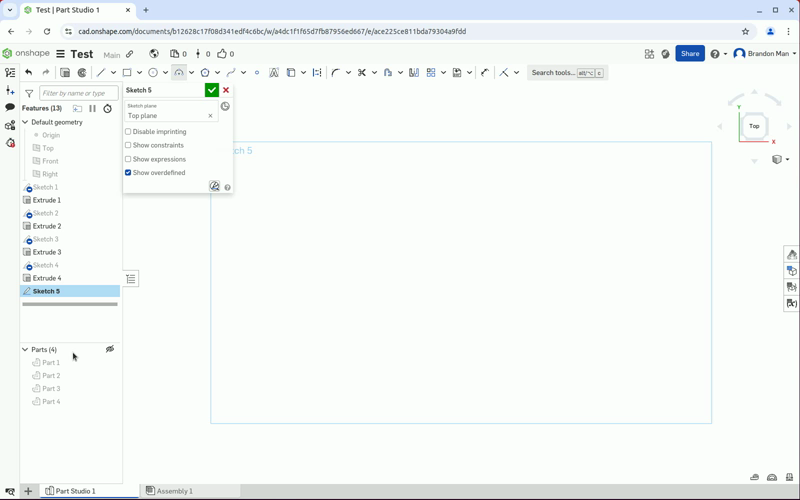
mouse_move(443, 262)
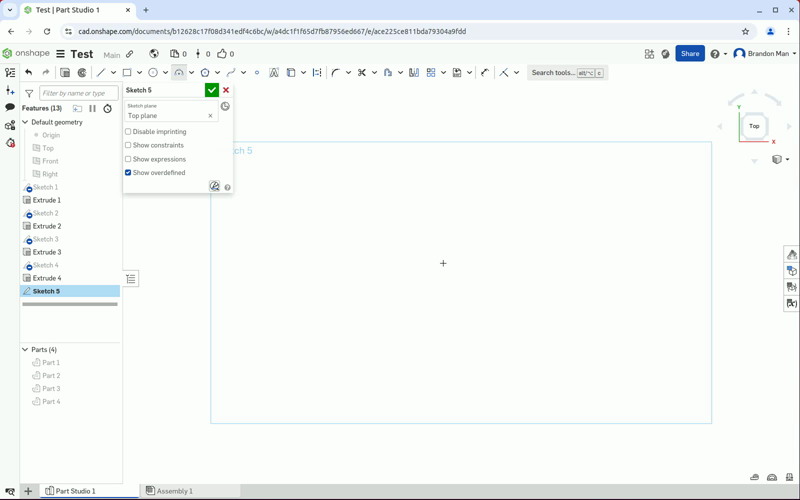
click(443, 262)
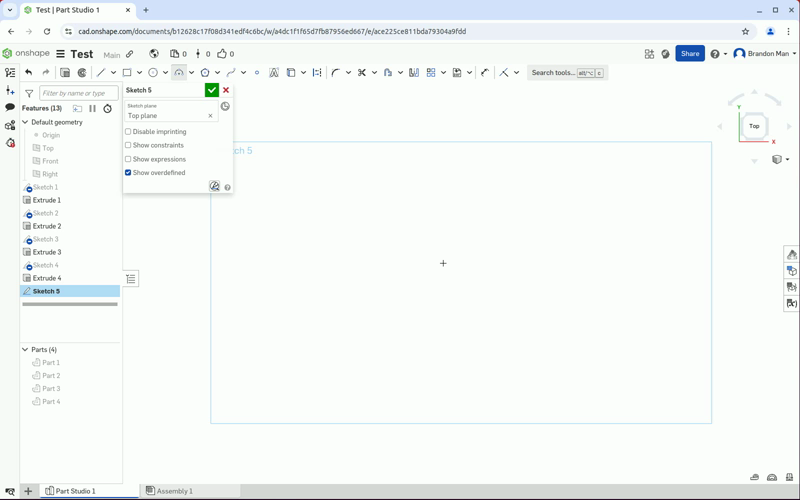
key_up(shift)
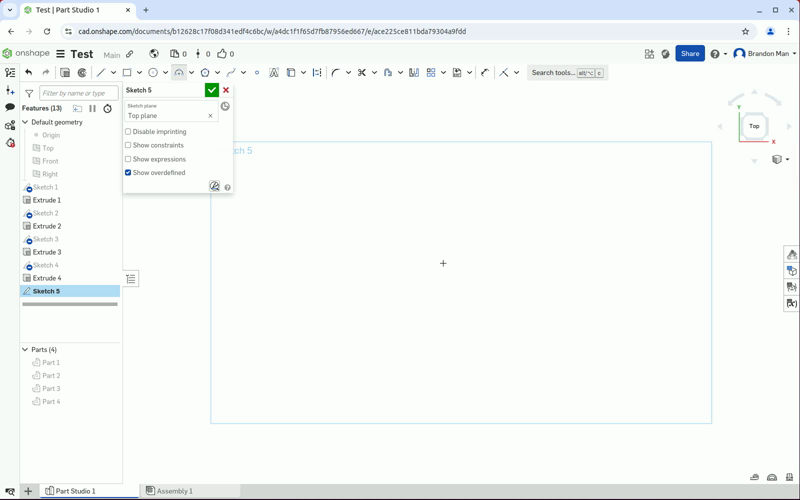
key_down(shift)
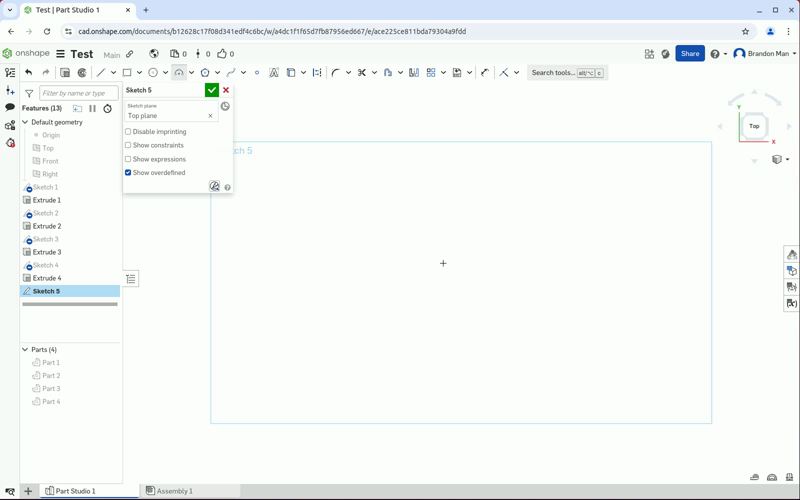
mouse_move(459, 277)
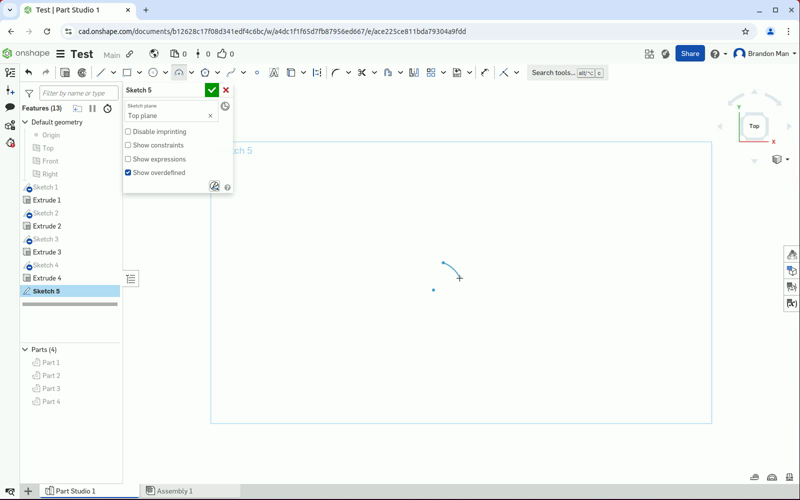
click(459, 277)
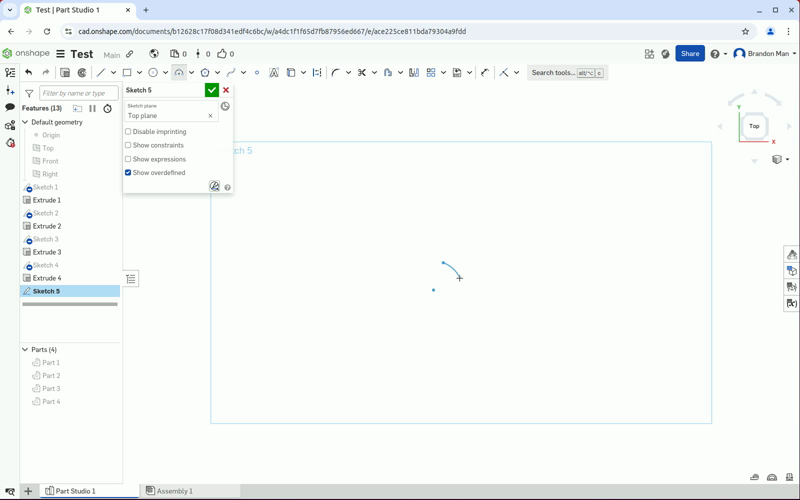
mouse_move(449, 273)
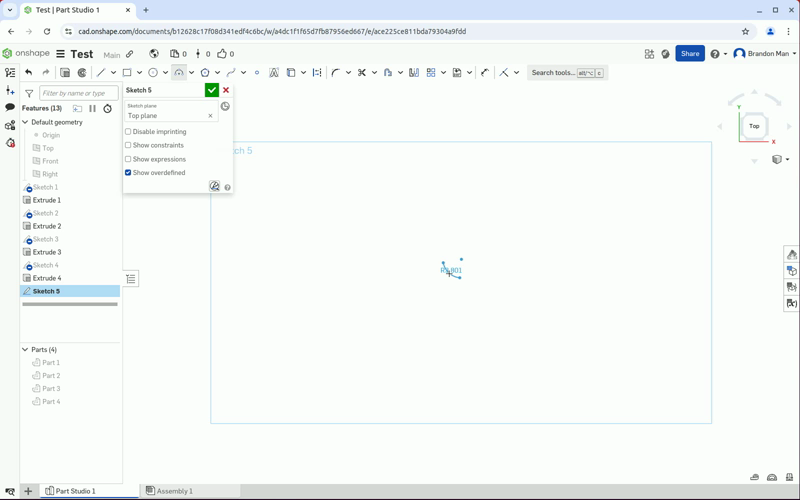
click(449, 273)
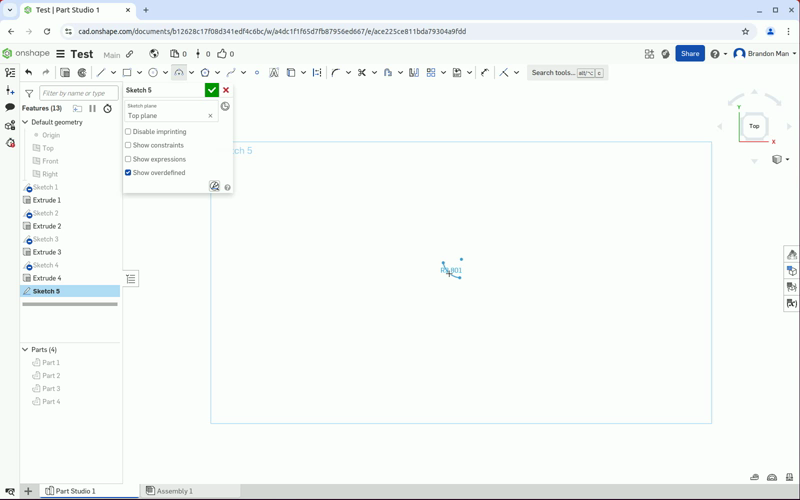
key_up(shift)
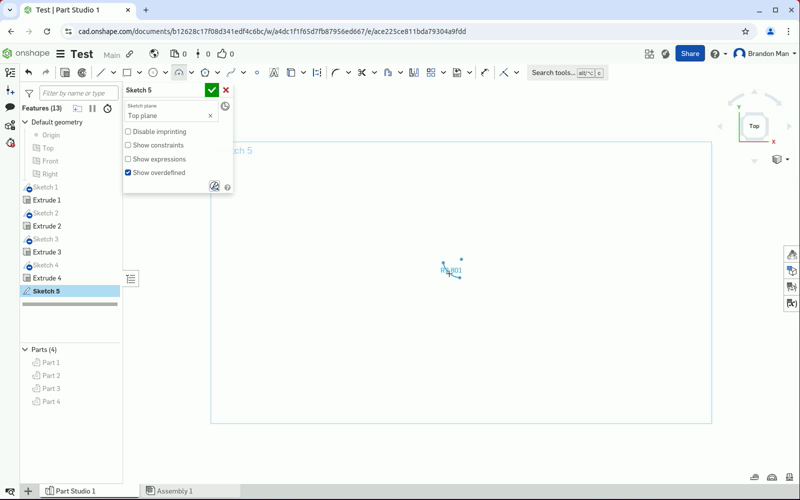
mouse_move(459, 277)
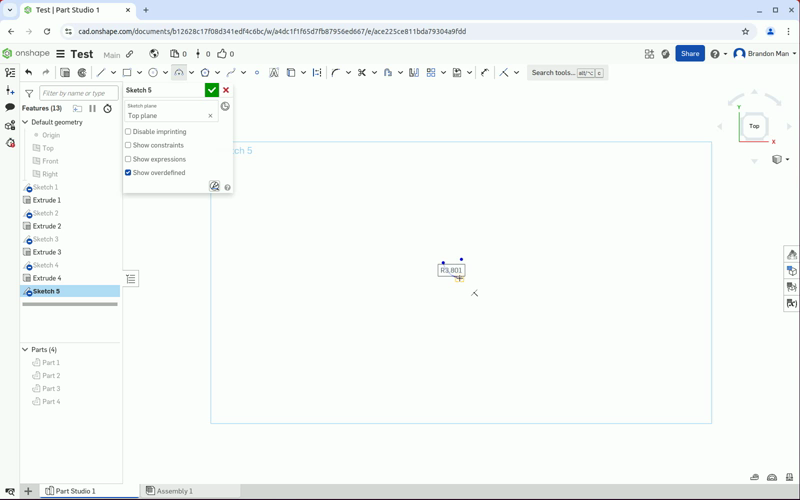
click(459, 277)
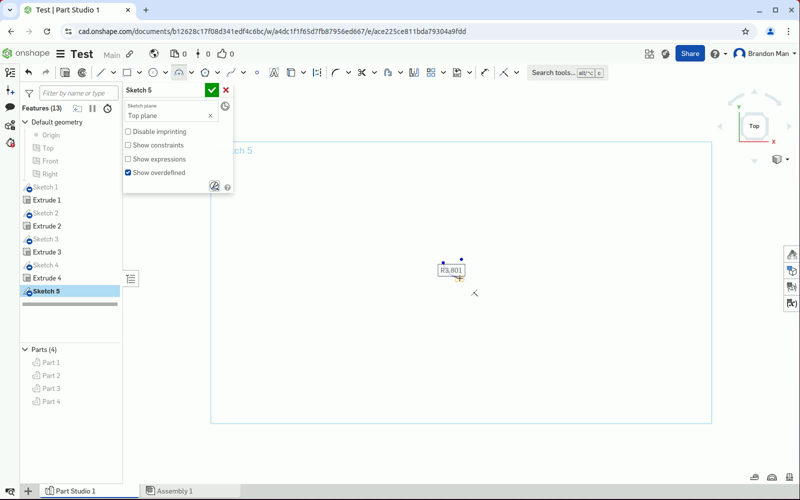
key_down(shift)
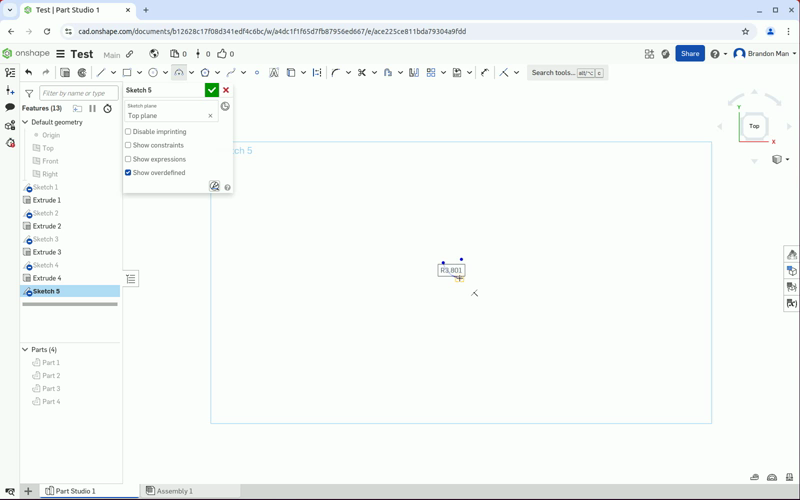
mouse_move(463, 217)
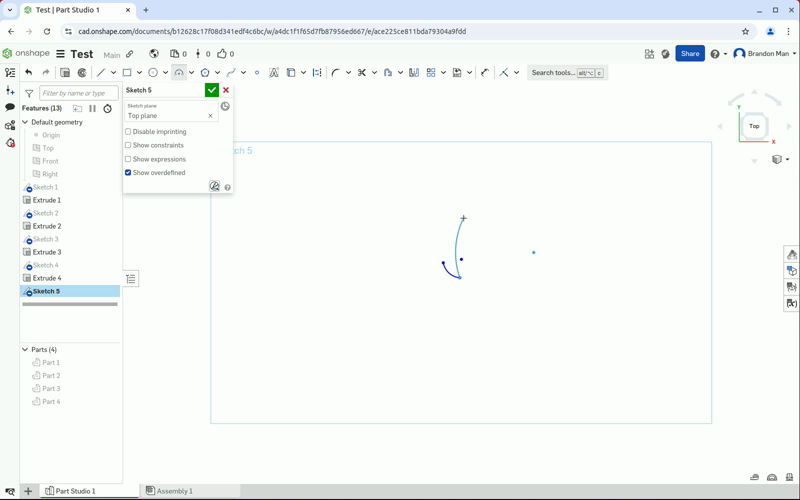
click(463, 217)
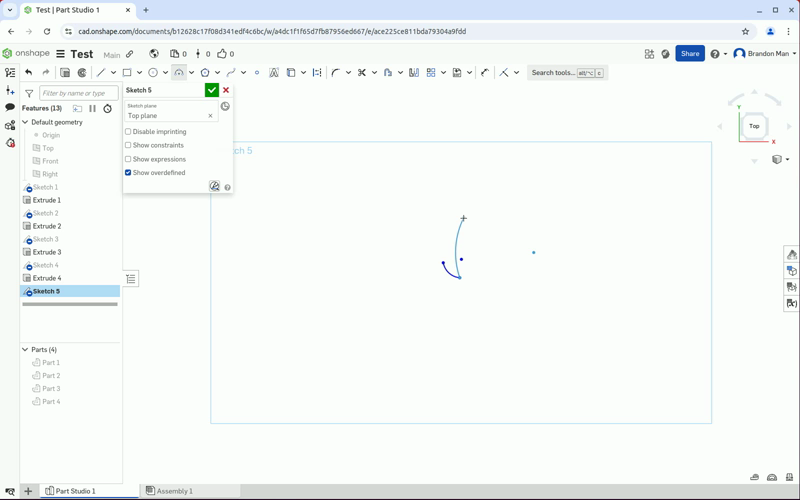
mouse_move(431, 245)
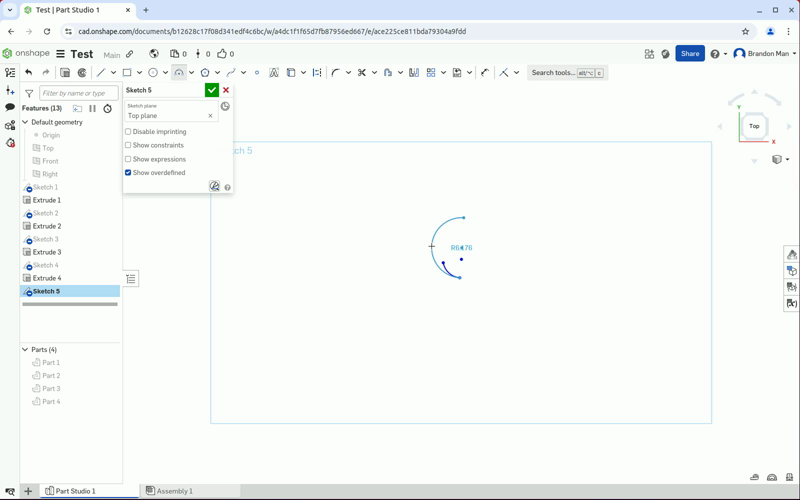
click(431, 245)
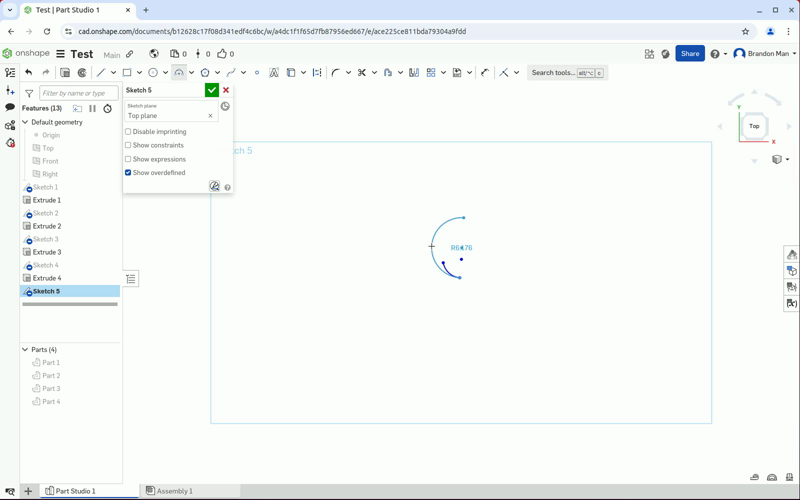
key_up(shift)
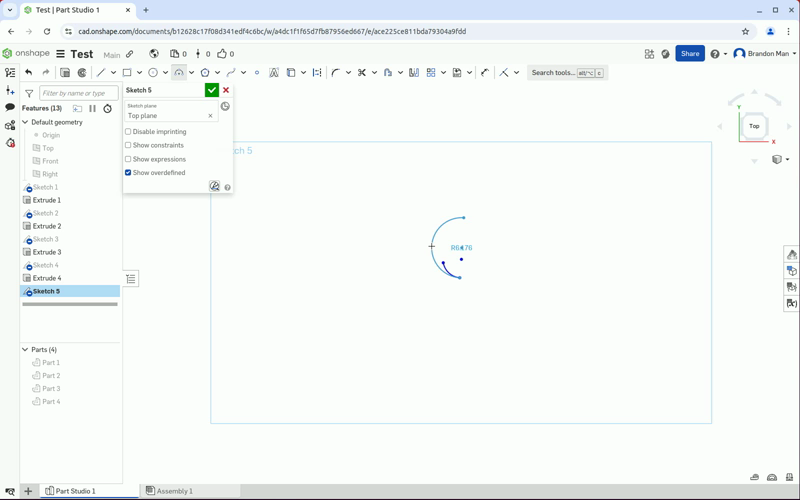
mouse_move(463, 217)
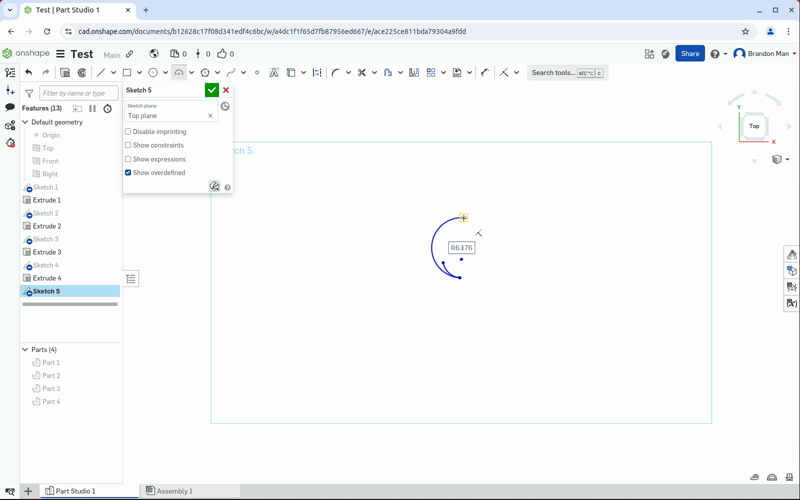
click(463, 217)
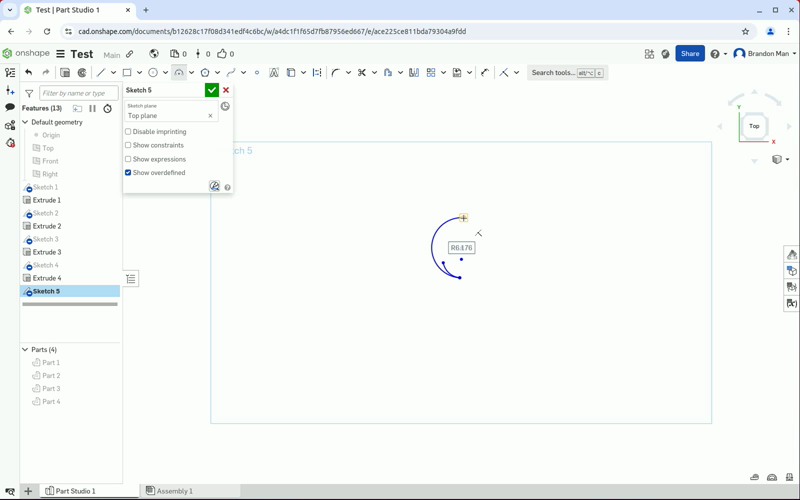
key_down(shift)
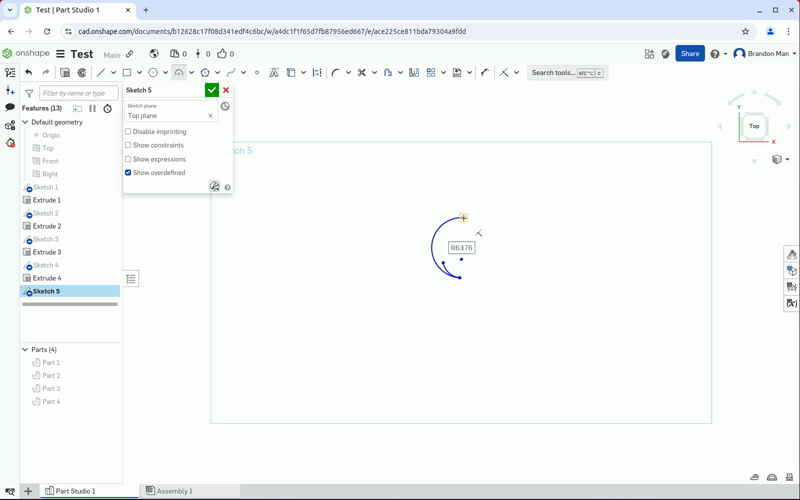
mouse_move(480, 232)
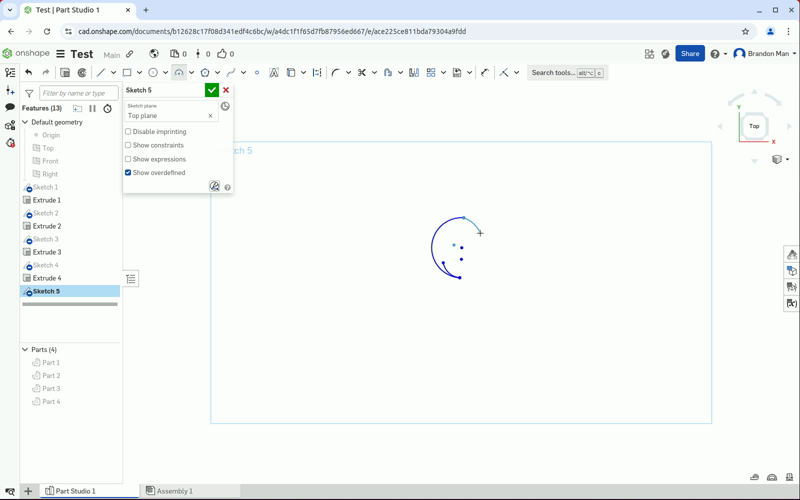
click(480, 232)
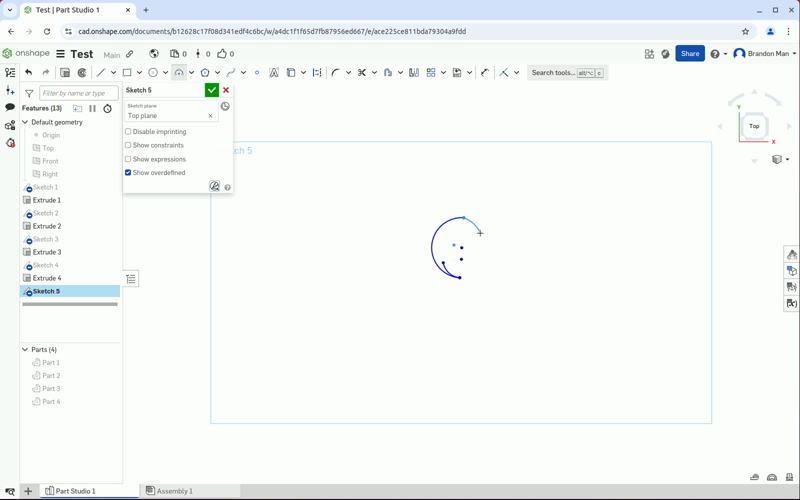
mouse_move(474, 222)
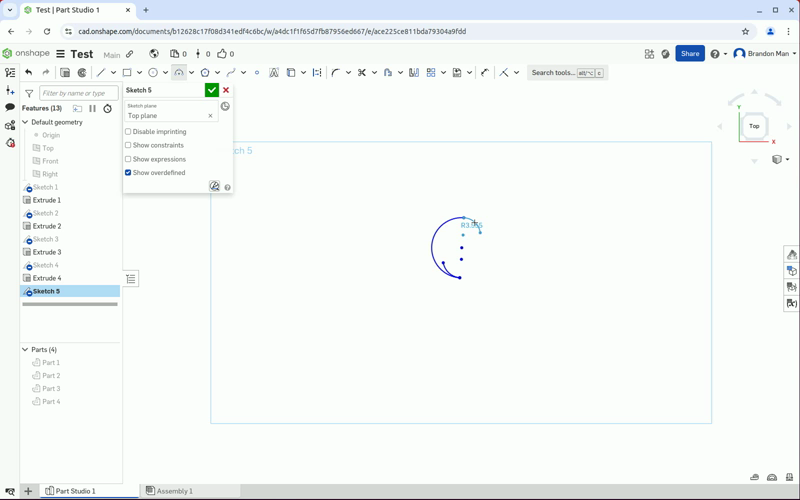
click(474, 222)
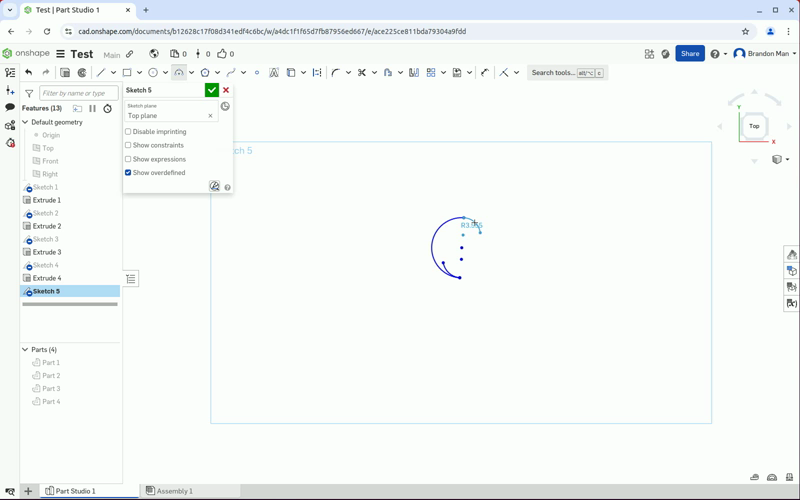
key_up(shift)
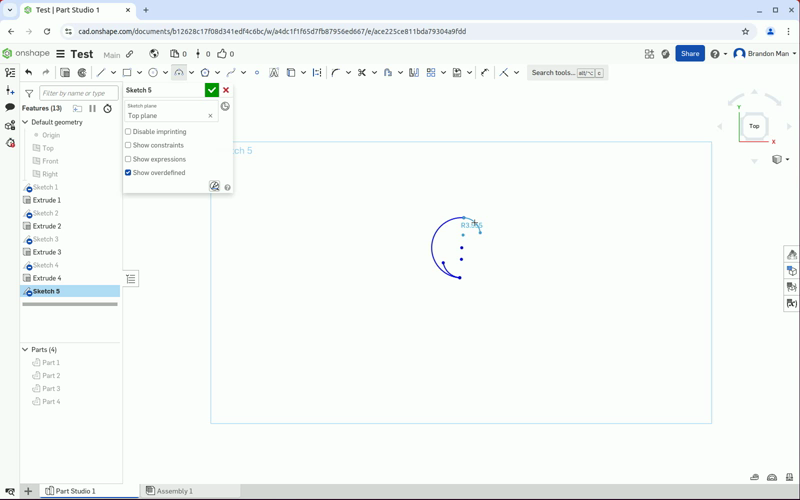
mouse_move(480, 232)
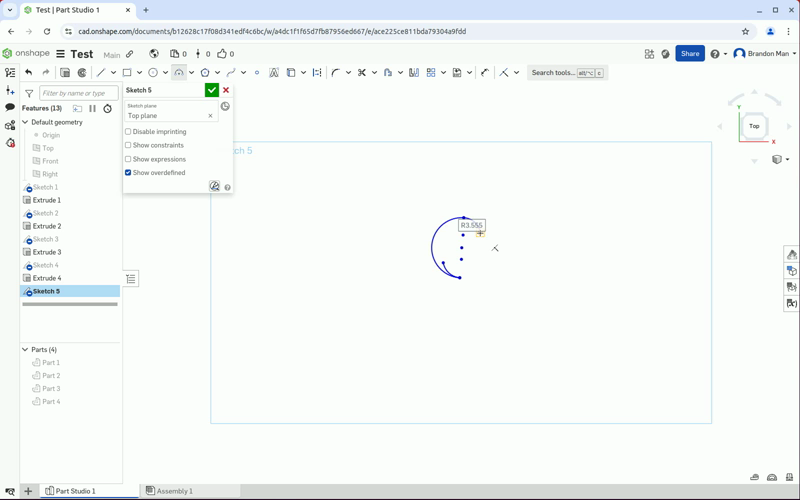
click(480, 232)
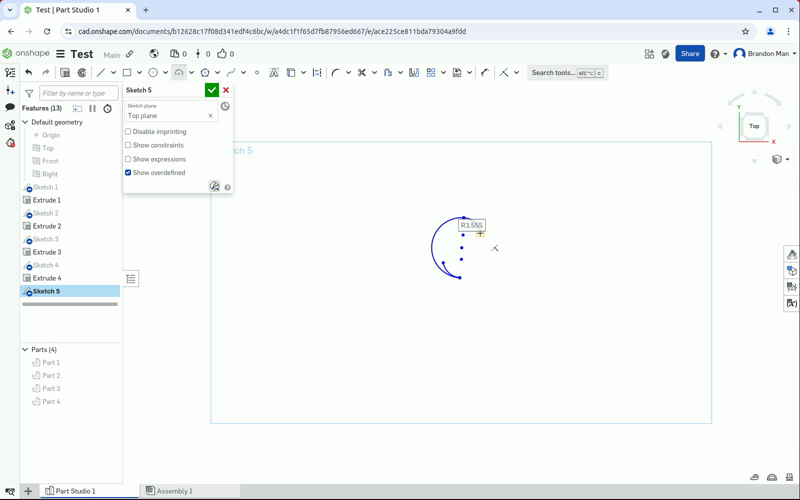
key_down(shift)
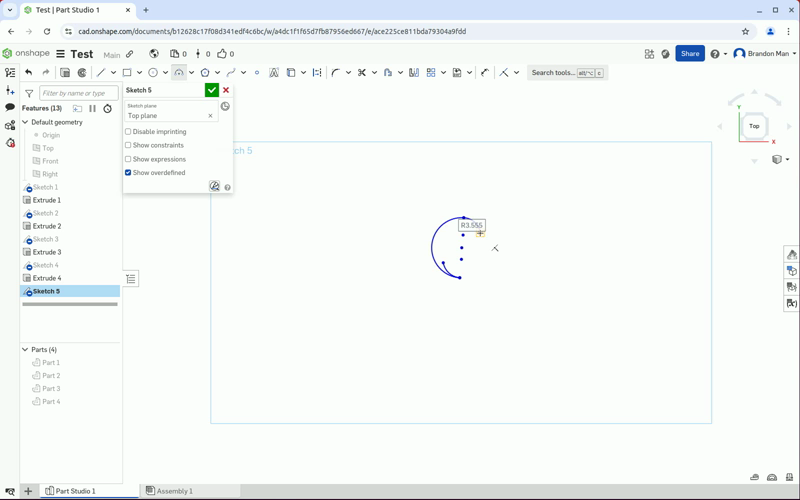
mouse_move(459, 271)
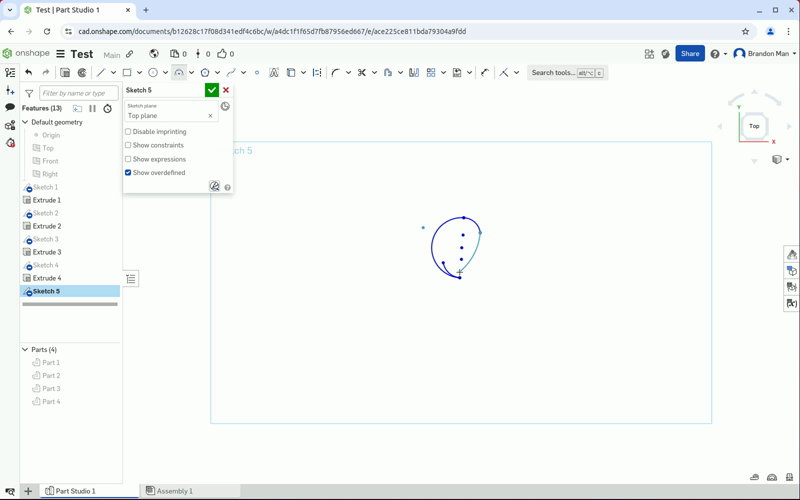
click(459, 271)
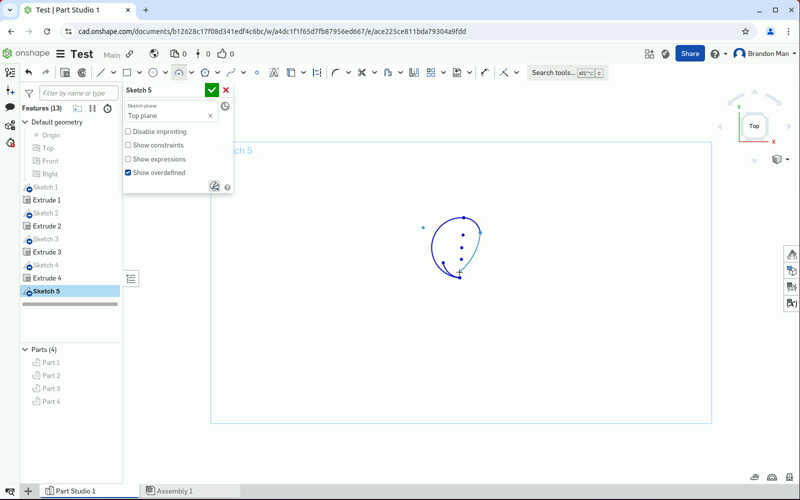
mouse_move(483, 258)
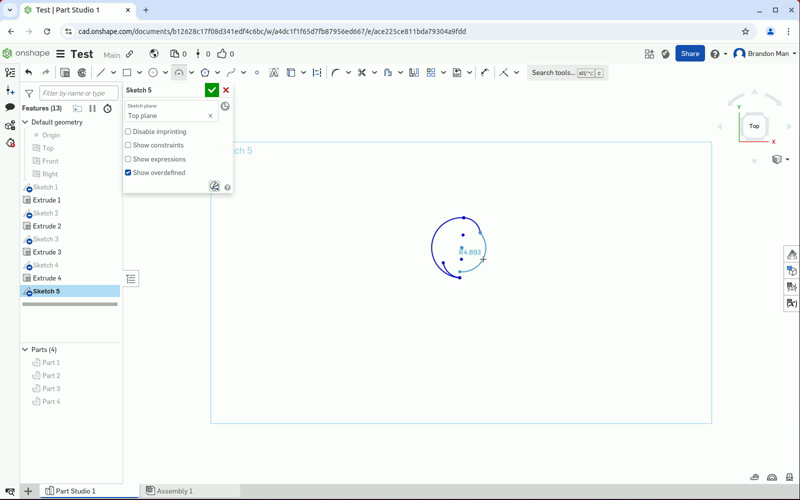
click(483, 258)
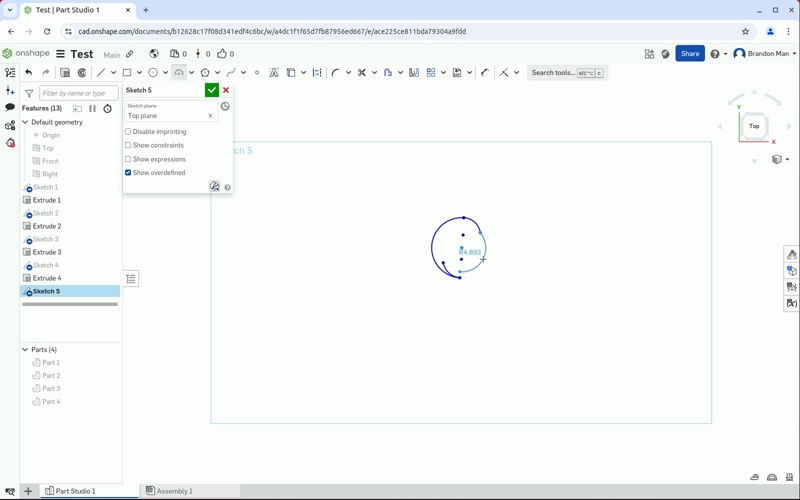
key_up(shift)
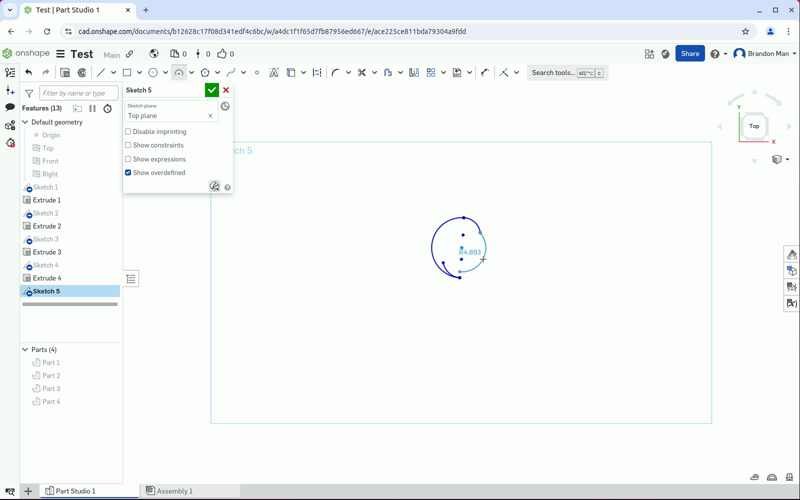
mouse_move(459, 271)
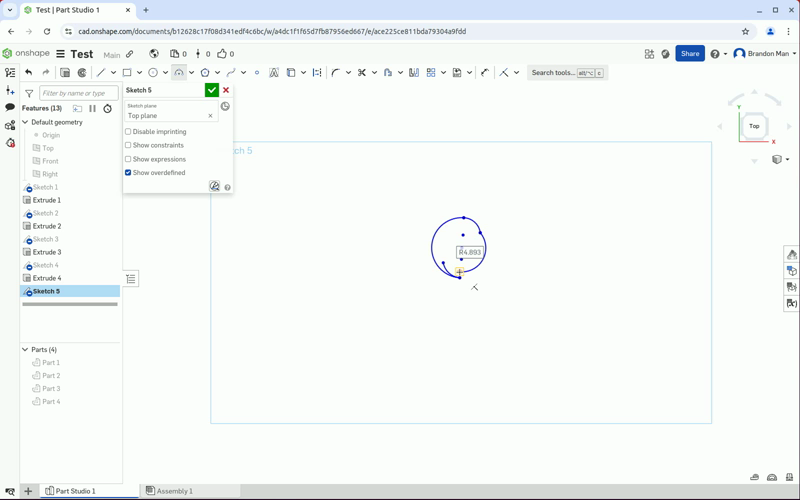
click(459, 271)
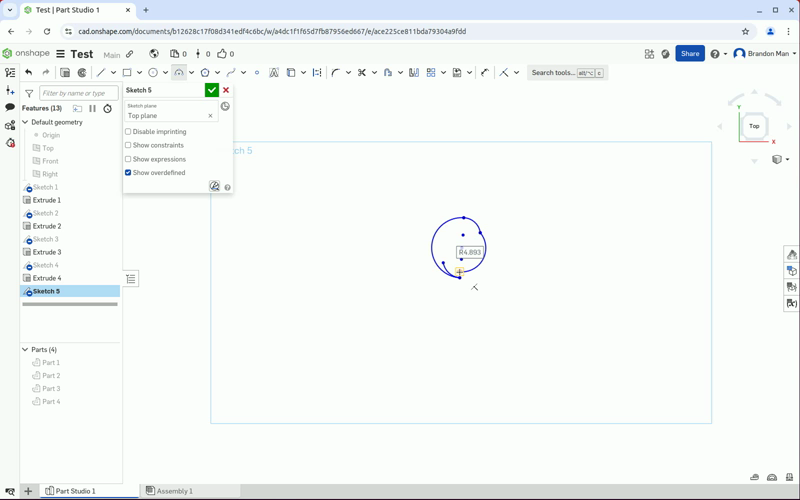
key_down(shift)
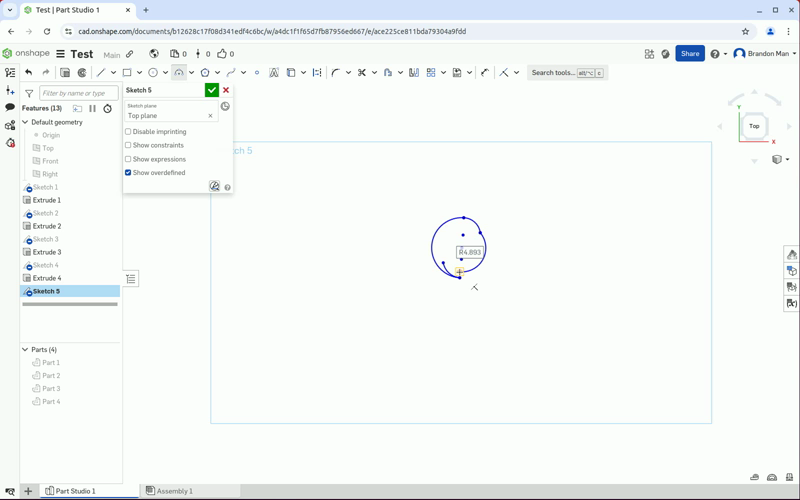
mouse_move(461, 247)
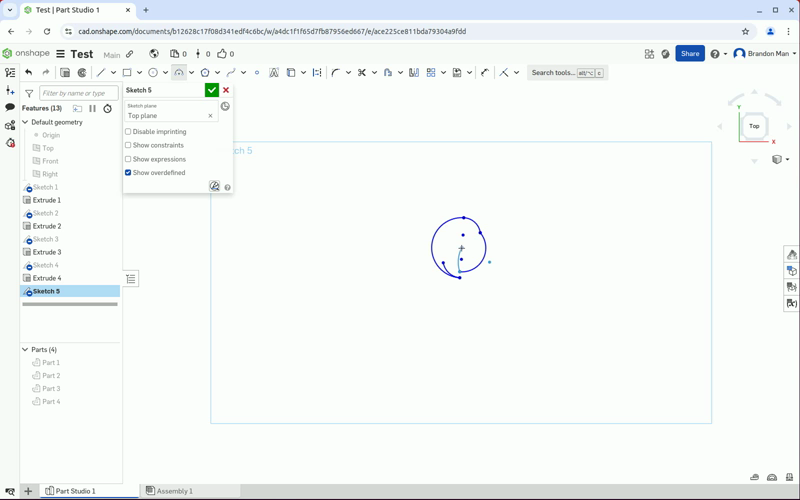
click(461, 247)
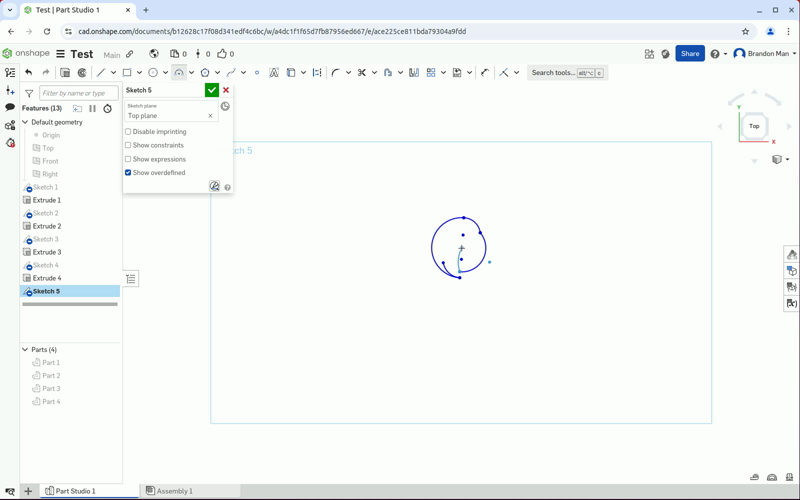
mouse_move(449, 258)
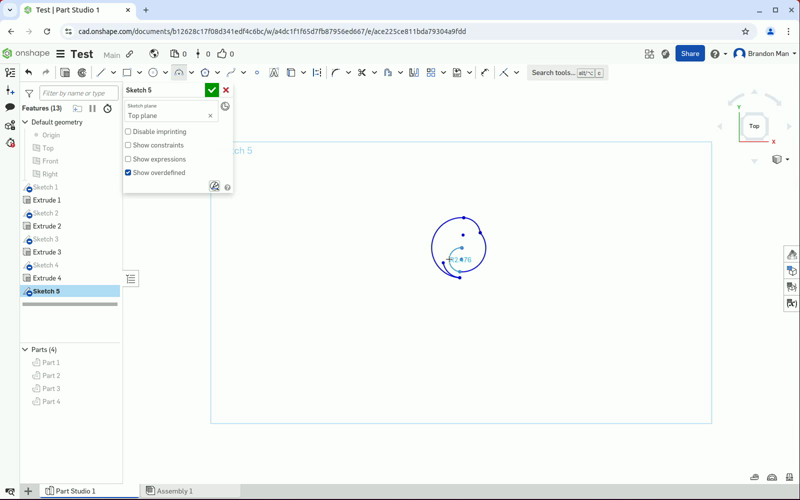
click(449, 258)
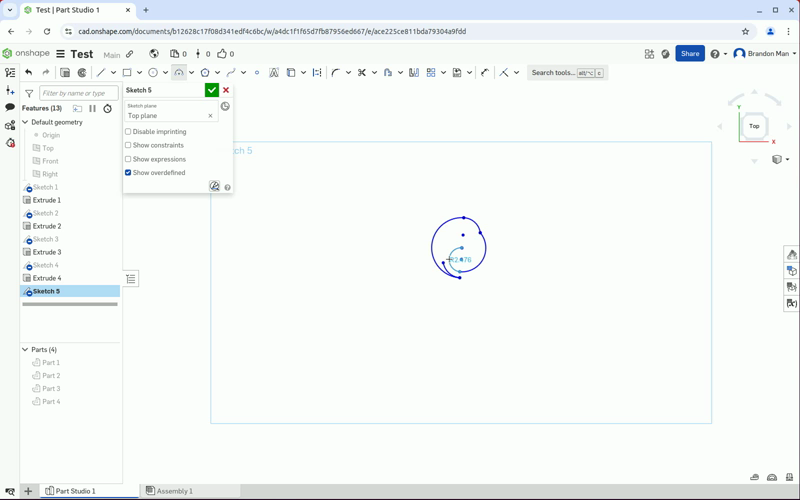
key_up(shift)
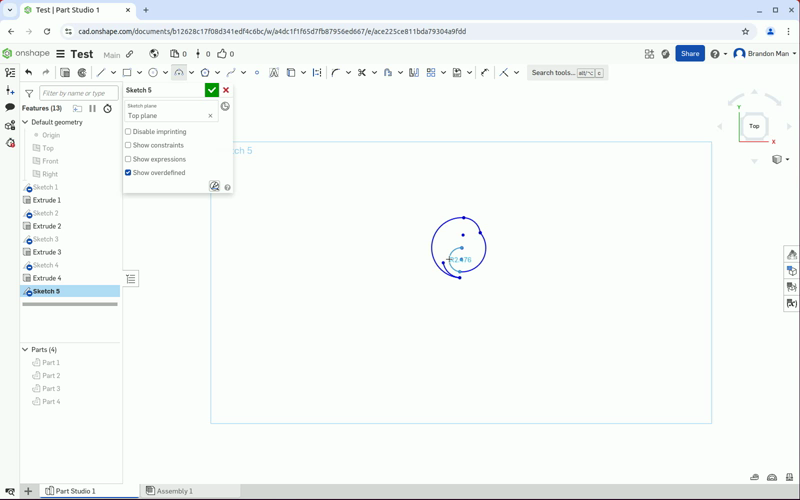
mouse_move(461, 247)
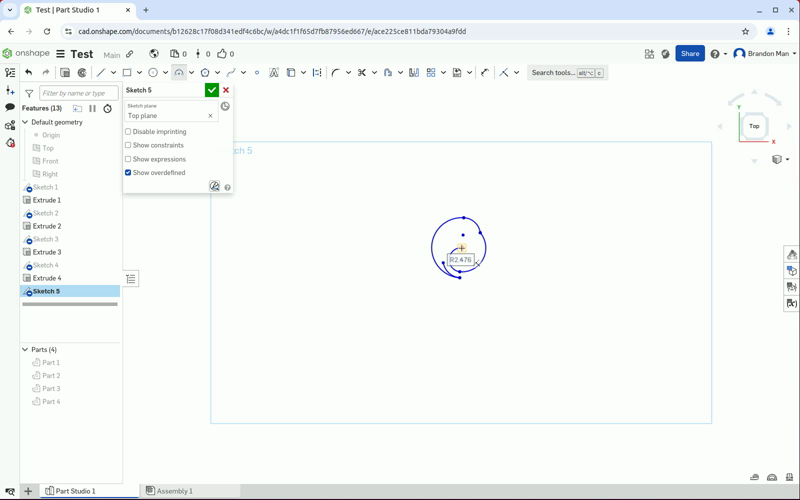
click(461, 247)
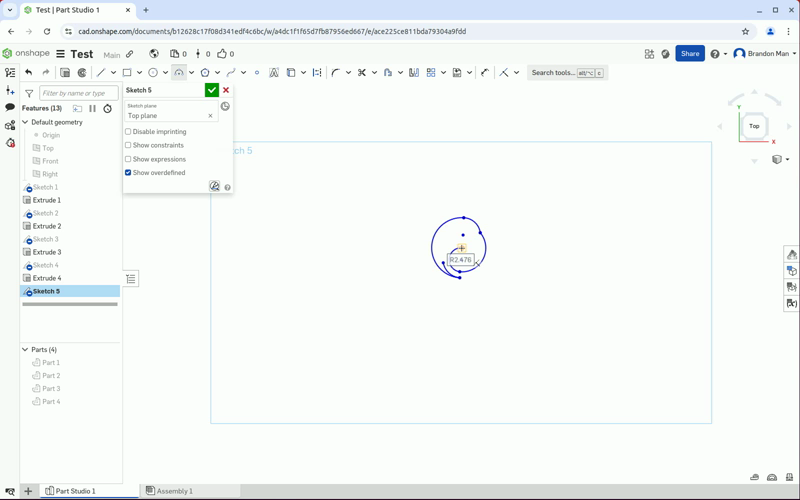
key_down(shift)
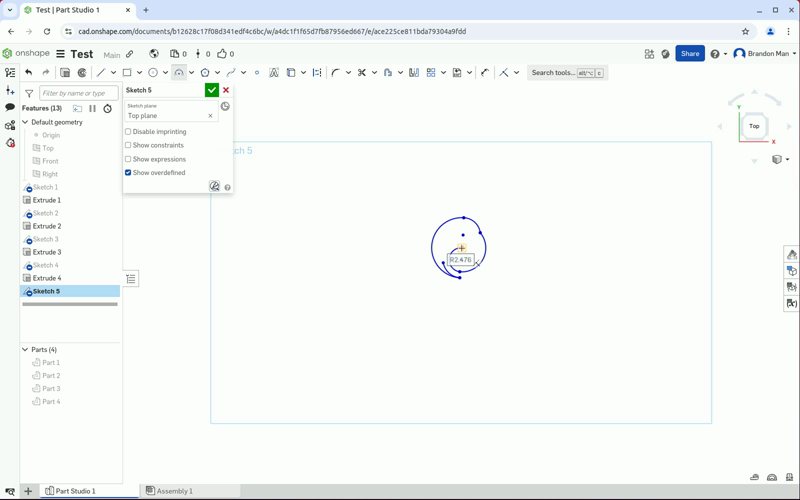
mouse_move(463, 223)
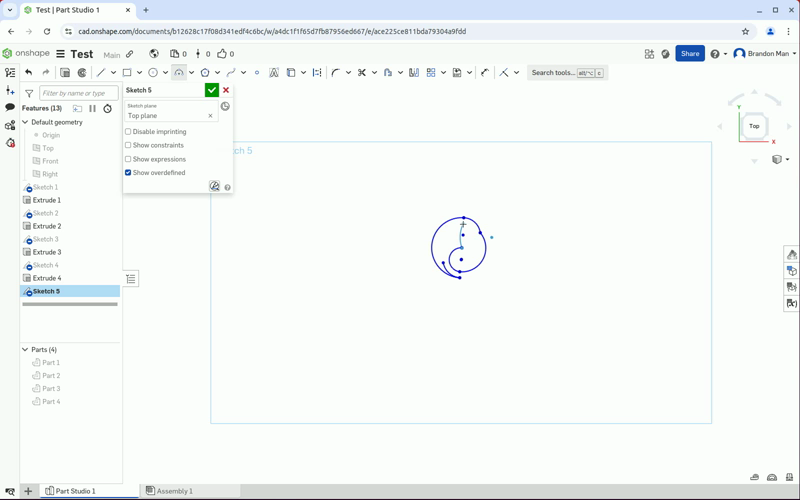
click(463, 223)
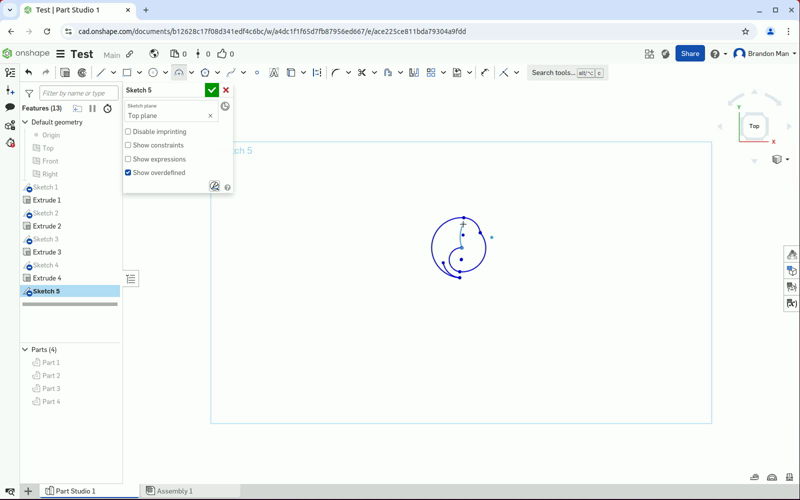
mouse_move(474, 236)
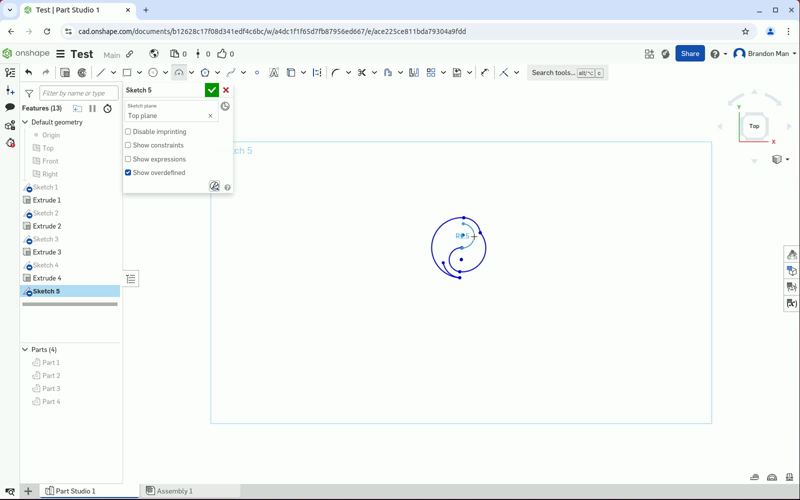
click(474, 236)
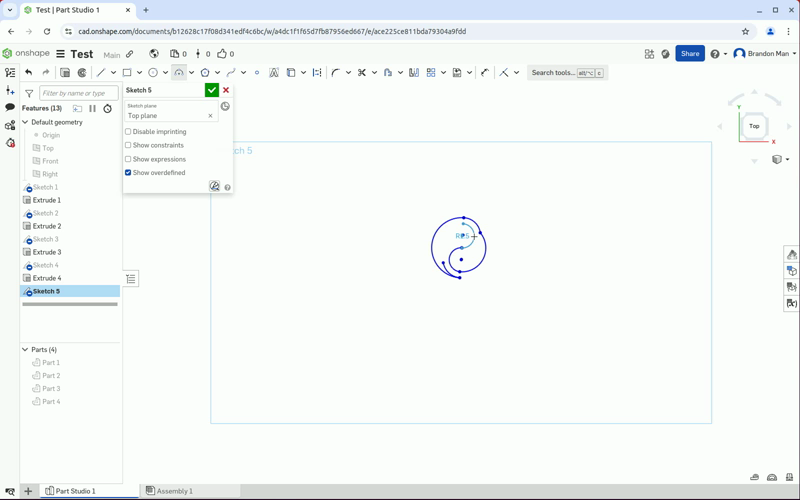
key_up(shift)
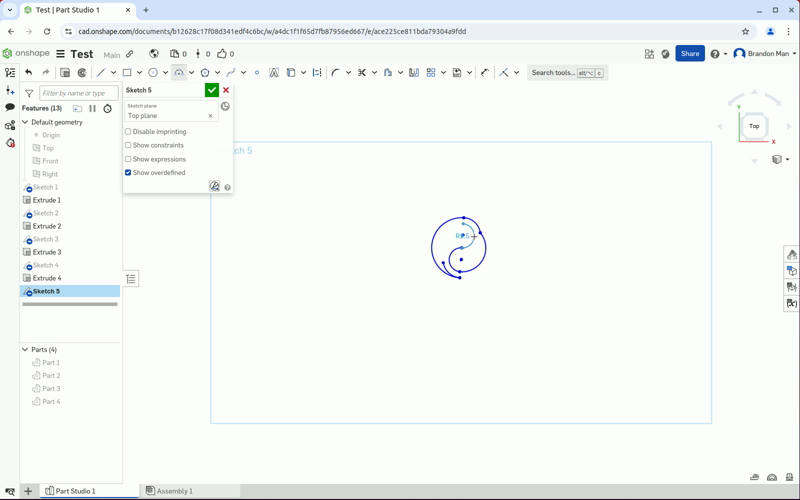
mouse_move(463, 223)
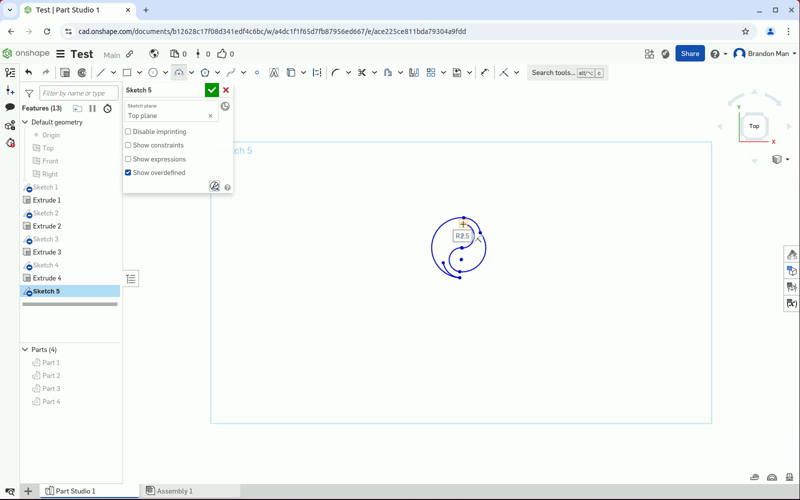
click(463, 223)
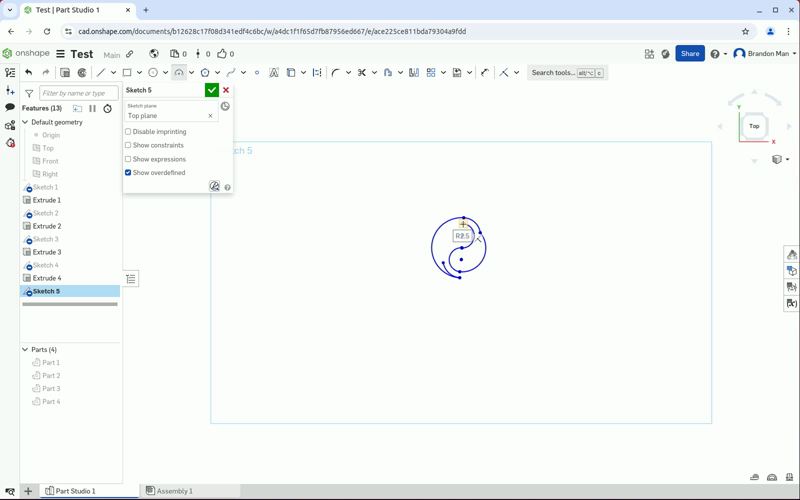
mouse_move(443, 262)
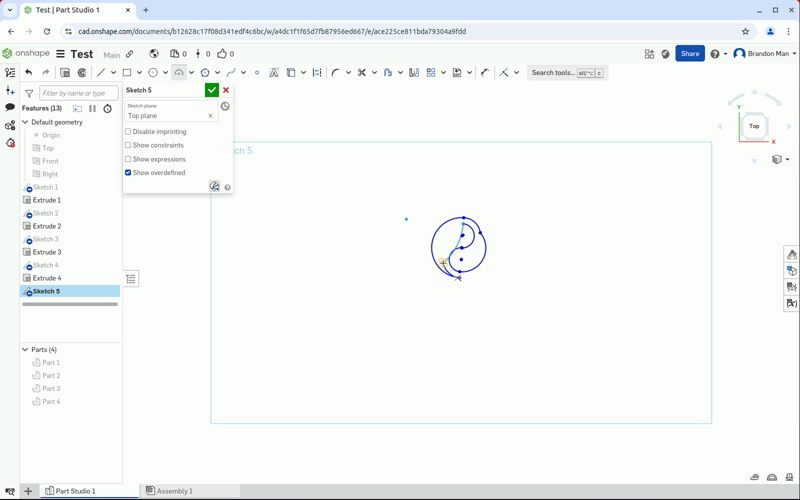
click(443, 262)
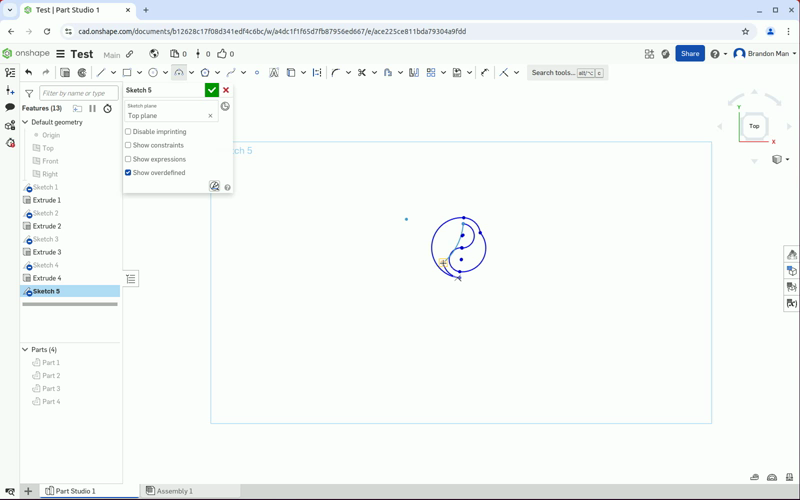
key_down(shift)
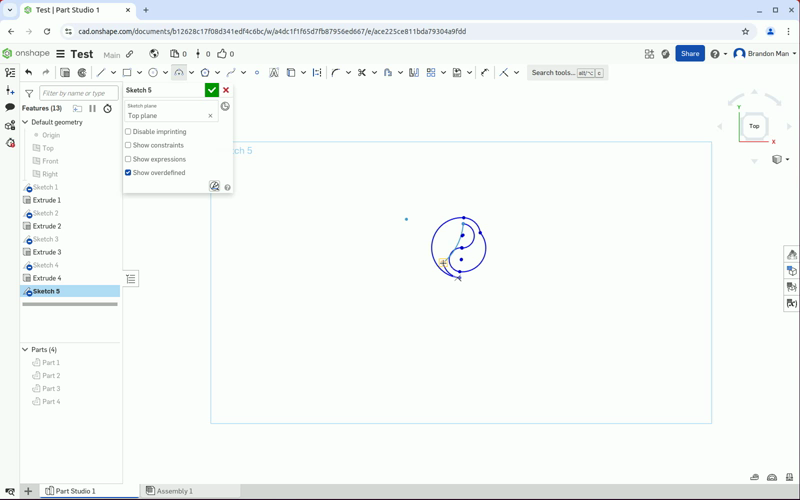
mouse_move(440, 236)
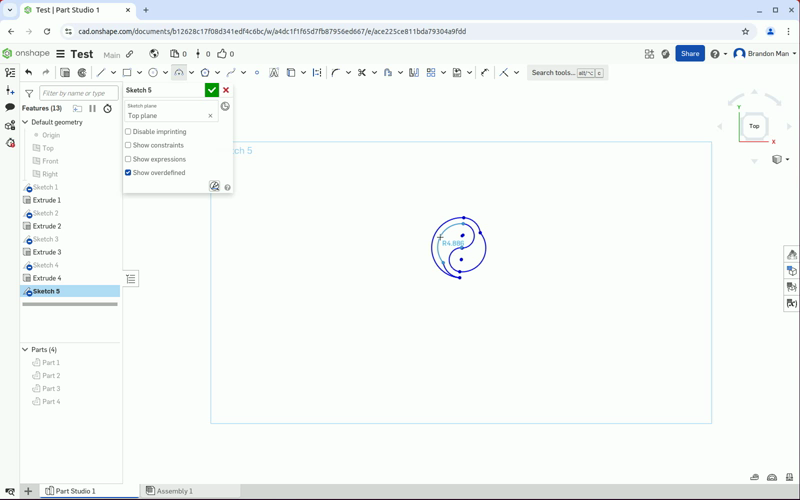
click(440, 236)
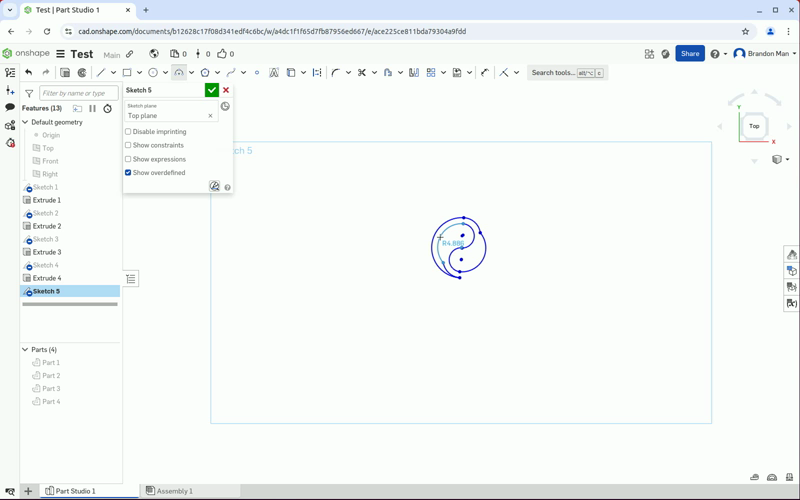
key_up(shift)
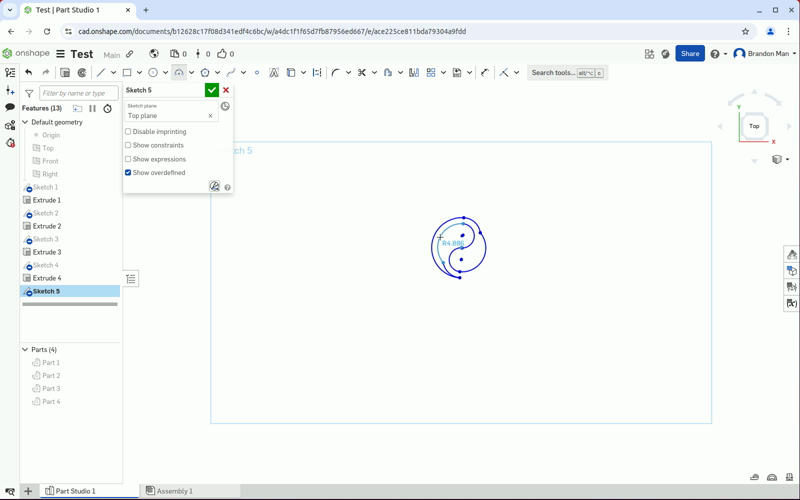
key(esc)
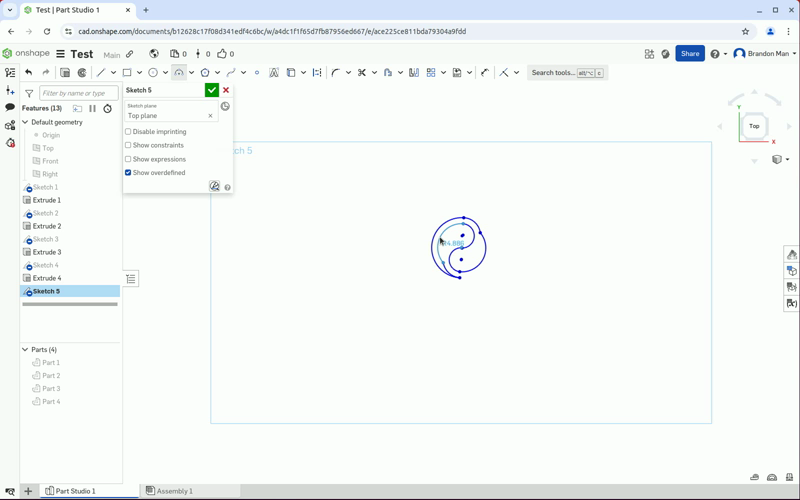
key(a)
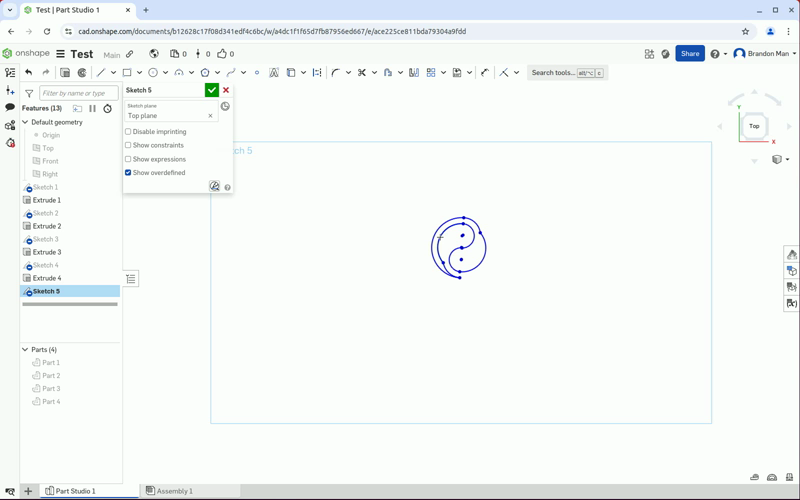
key_down(shift)
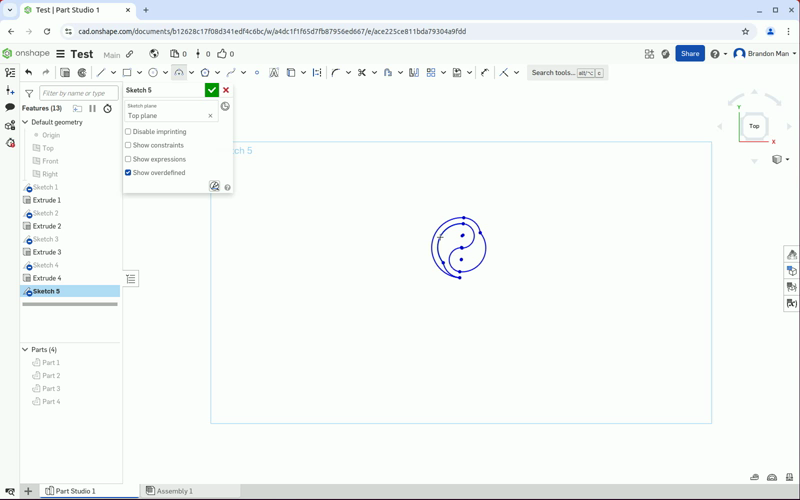
mouse_move(460, 265)
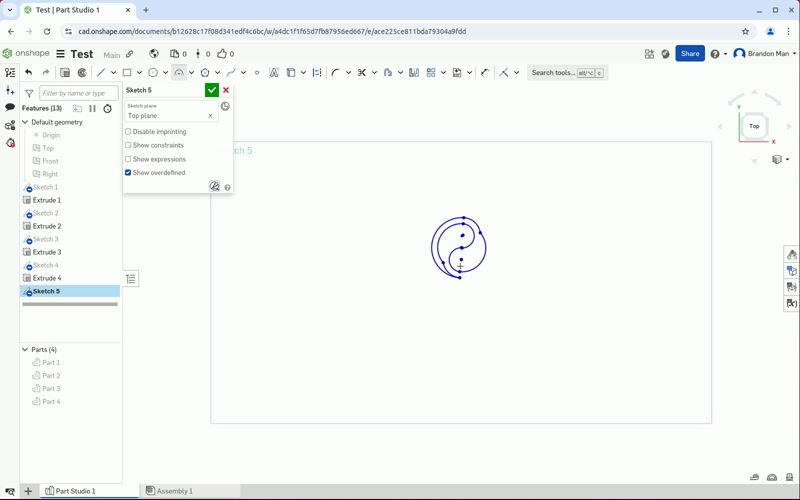
click(460, 265)
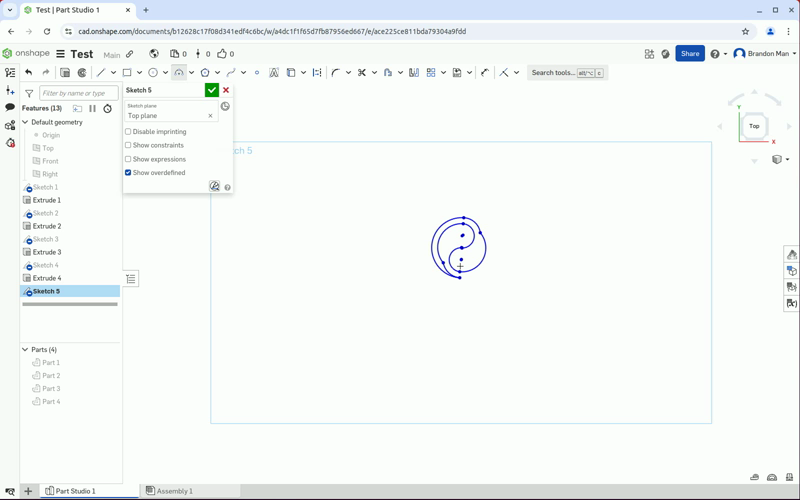
key_up(shift)
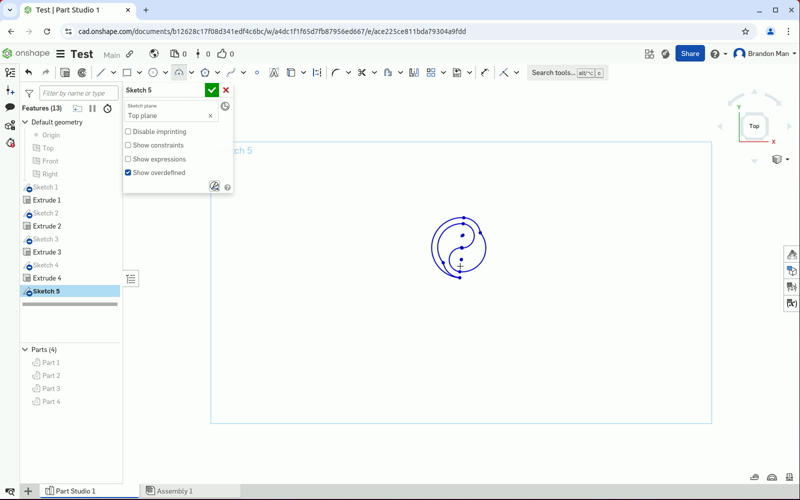
key_down(shift)
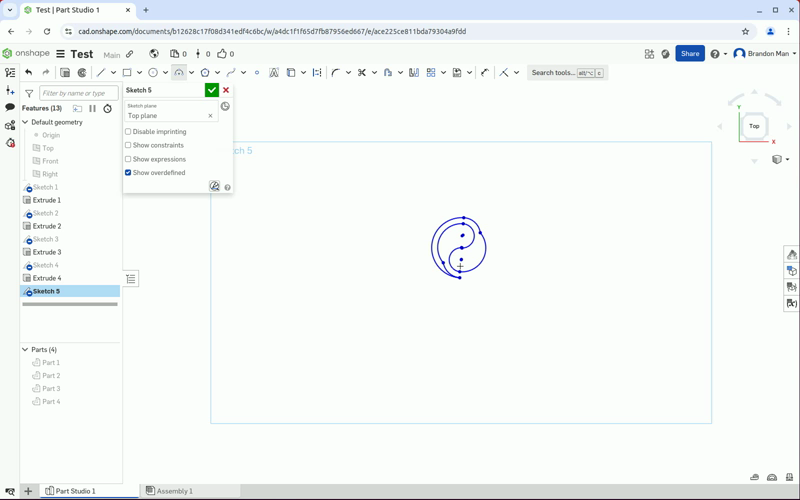
mouse_move(479, 243)
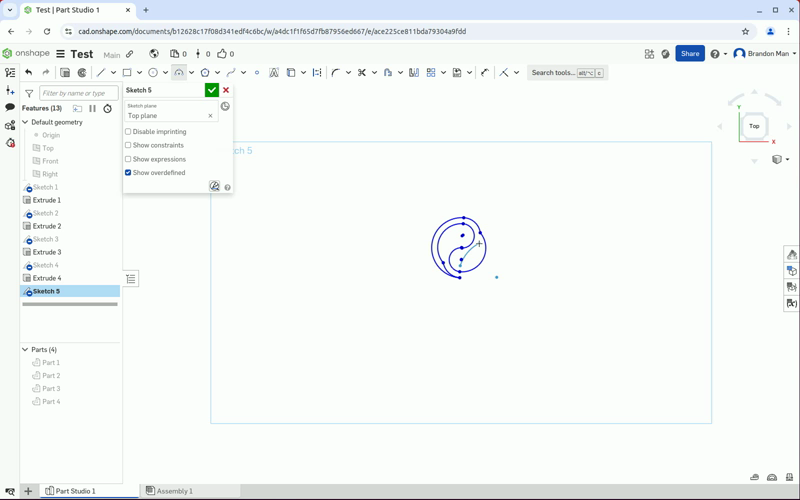
click(479, 243)
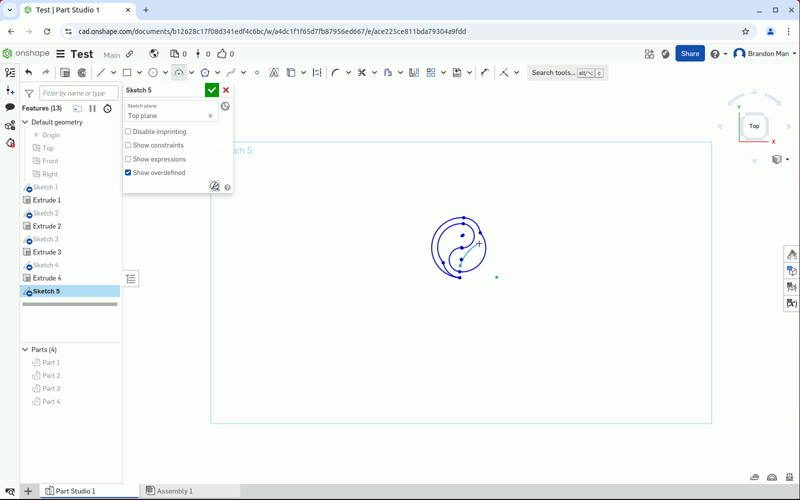
mouse_move(475, 259)
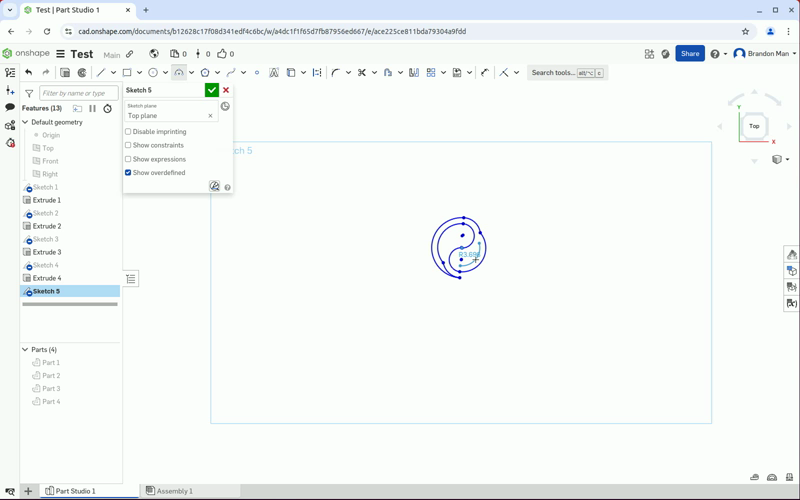
click(475, 259)
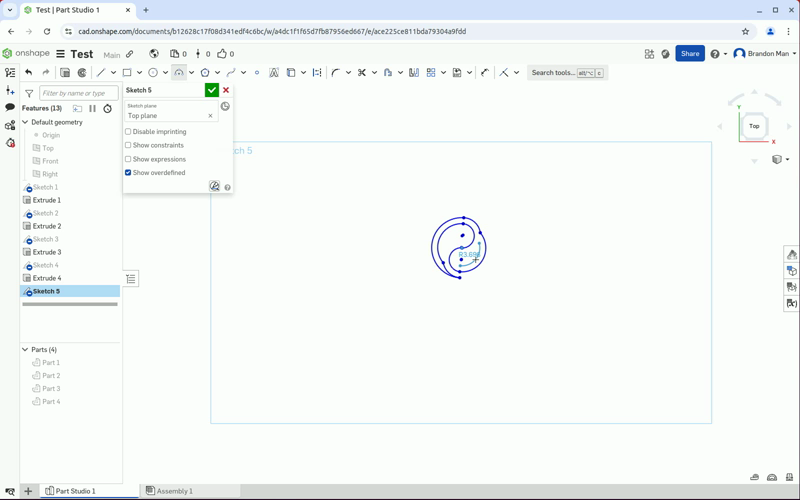
key_up(shift)
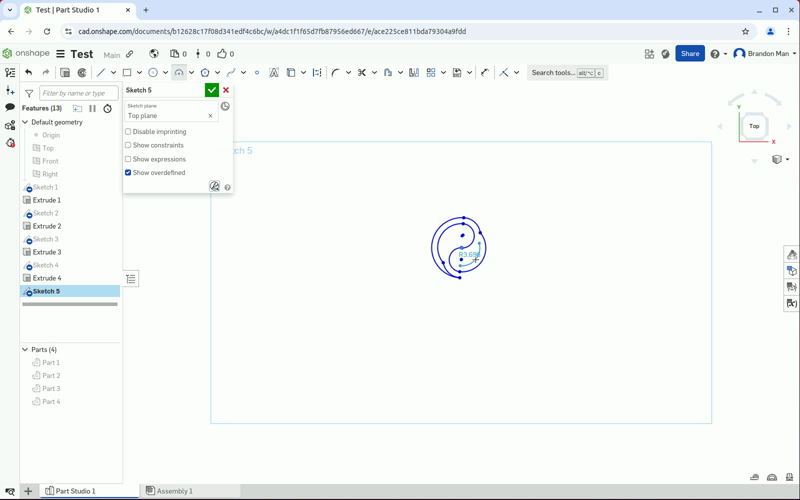
mouse_move(479, 243)
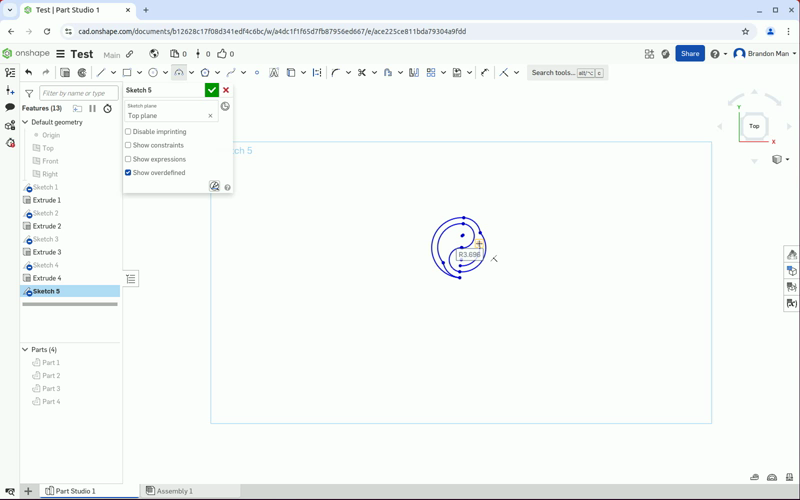
click(479, 243)
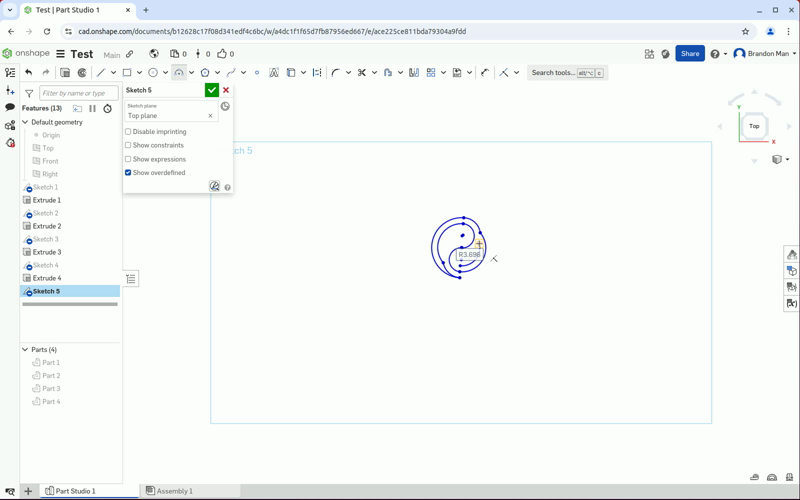
key_down(shift)
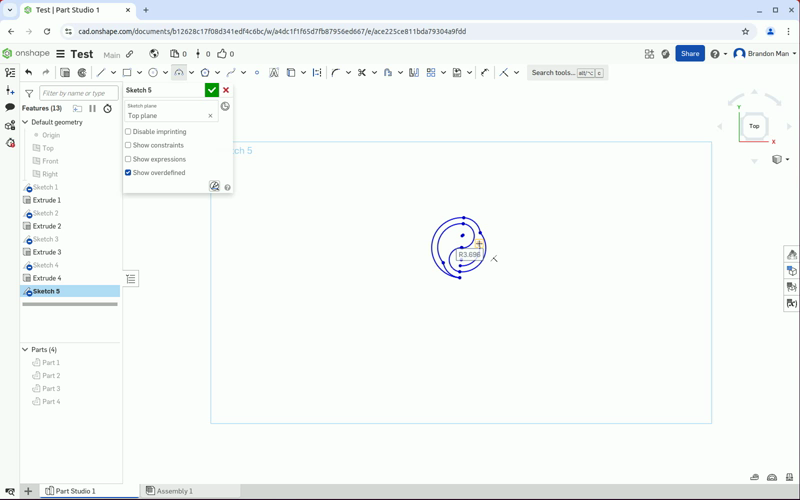
mouse_move(461, 253)
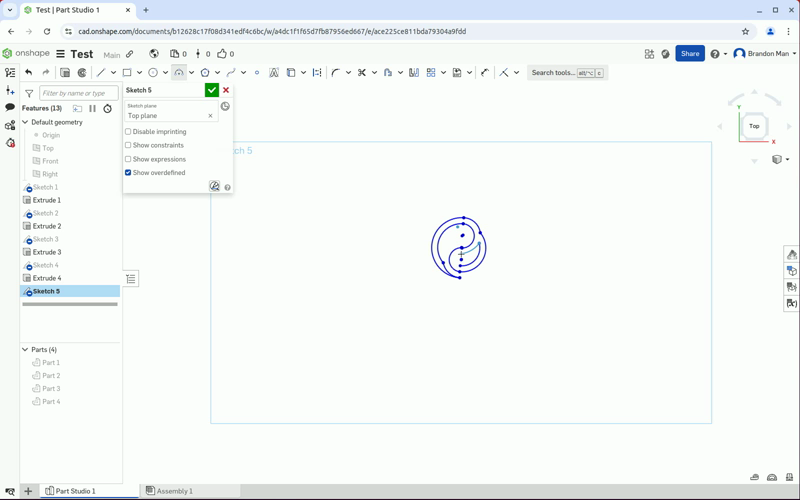
click(461, 253)
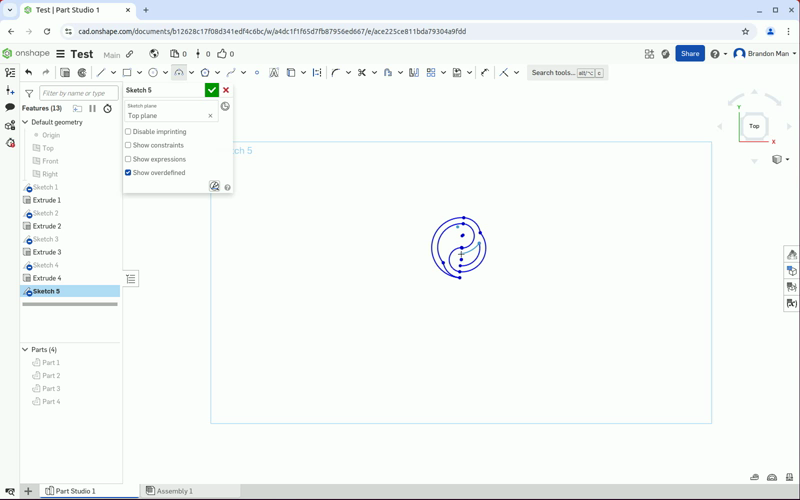
mouse_move(471, 251)
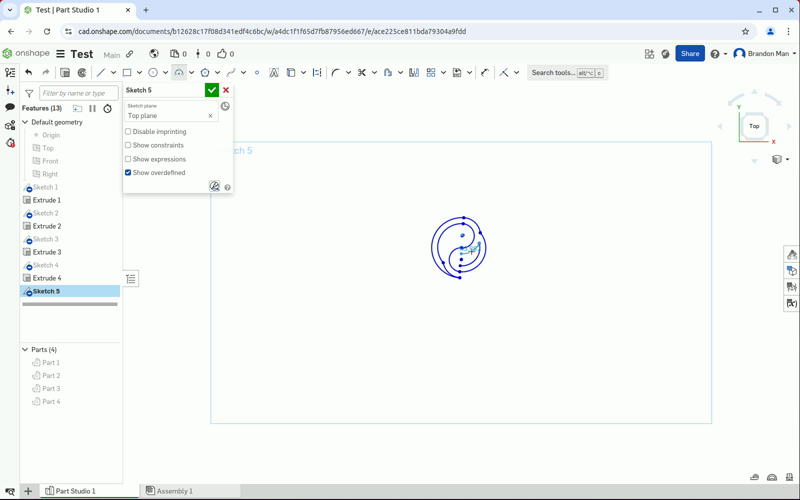
click(471, 251)
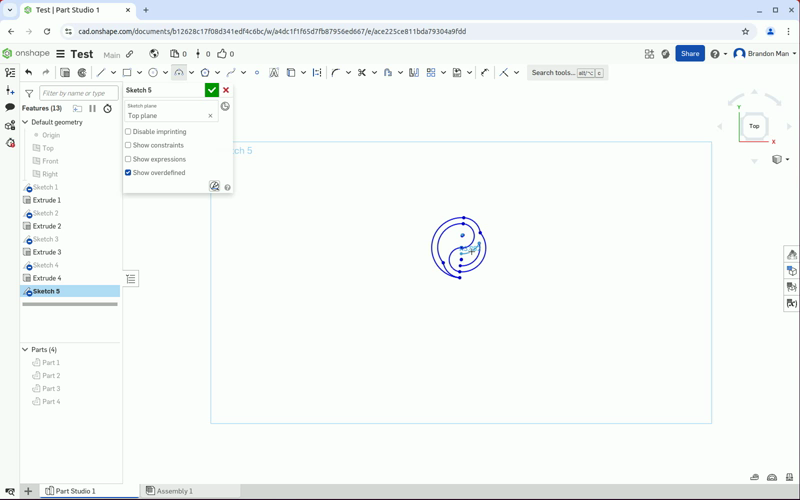
key_up(shift)
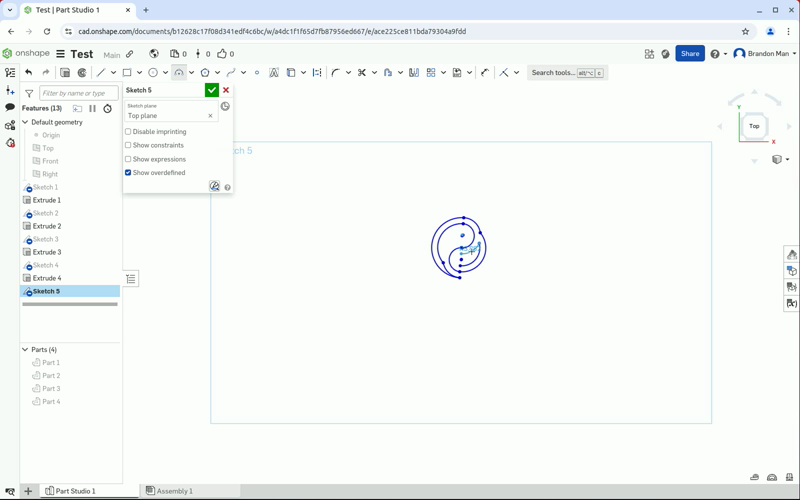
mouse_move(461, 253)
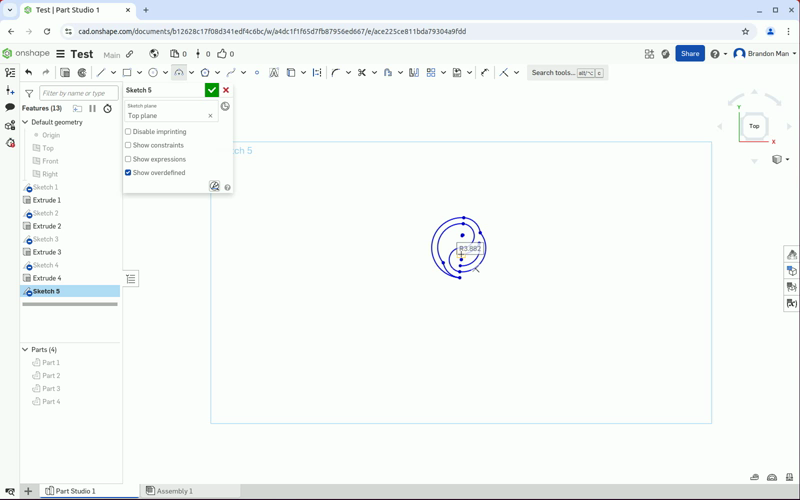
click(461, 253)
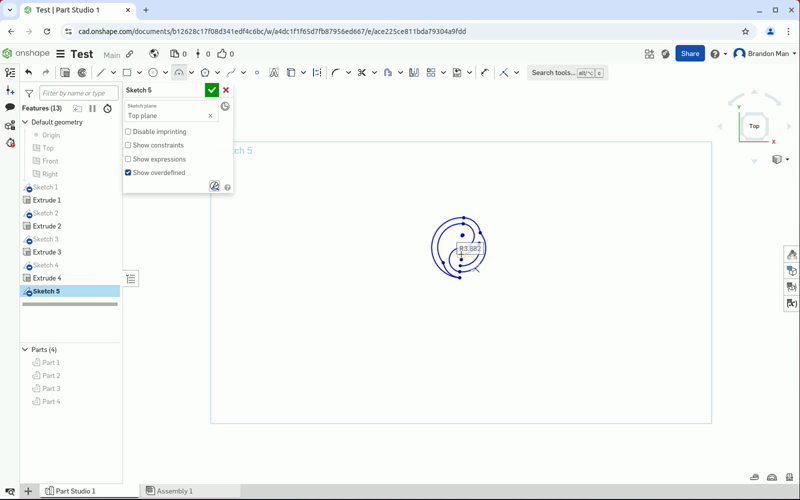
mouse_move(460, 265)
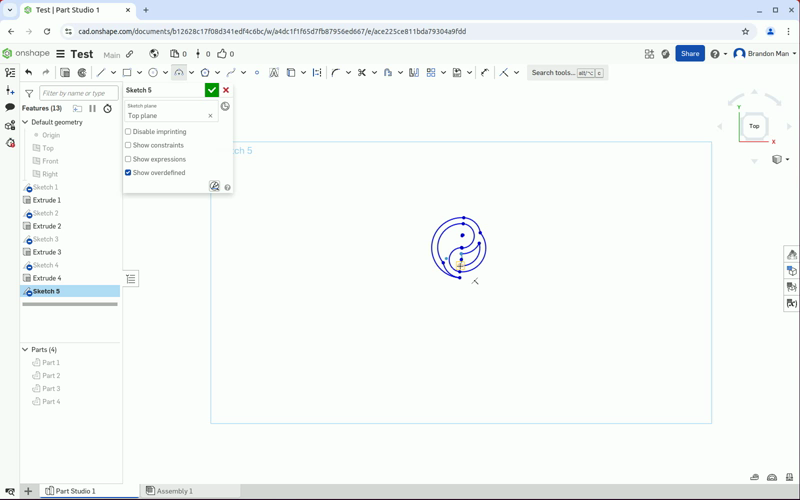
click(460, 265)
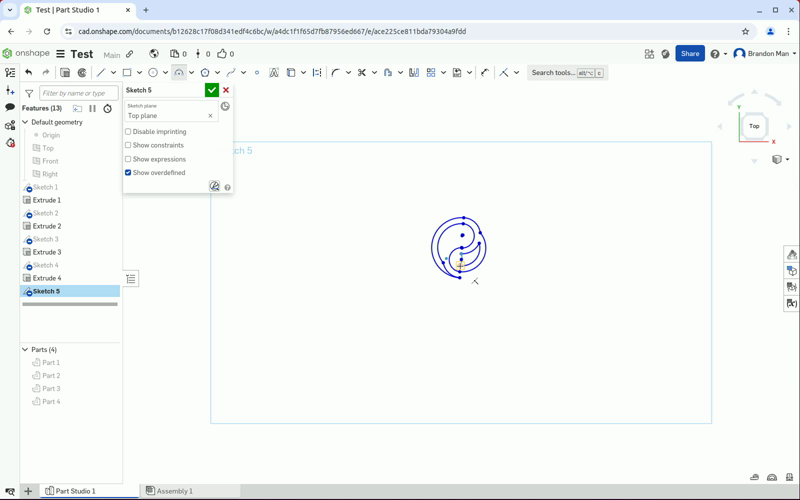
key_down(shift)
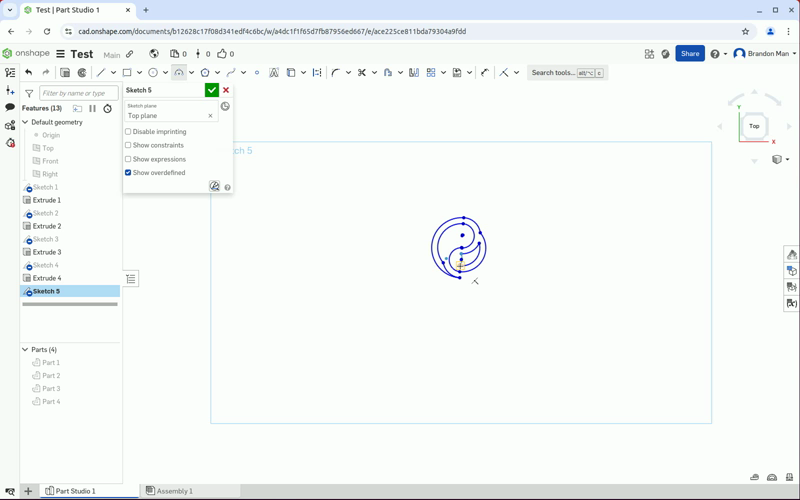
mouse_move(454, 259)
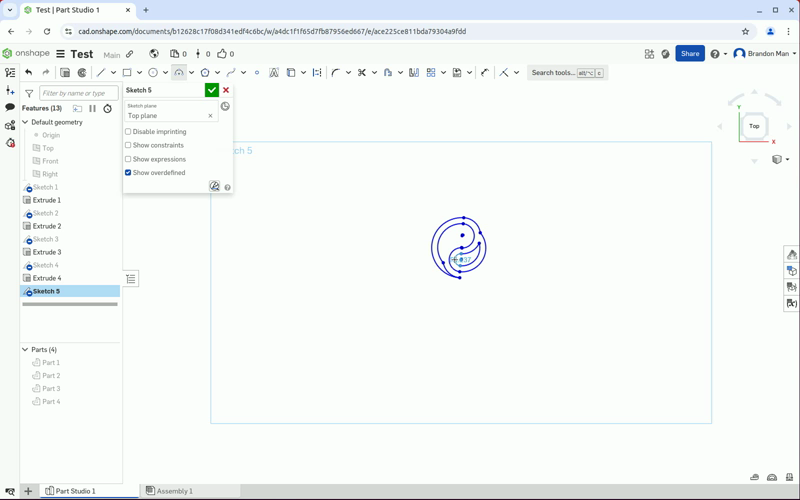
click(454, 259)
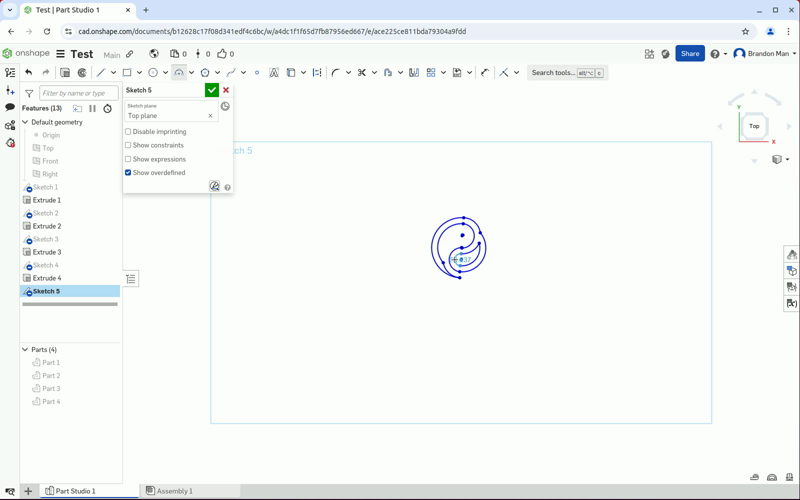
key_up(shift)
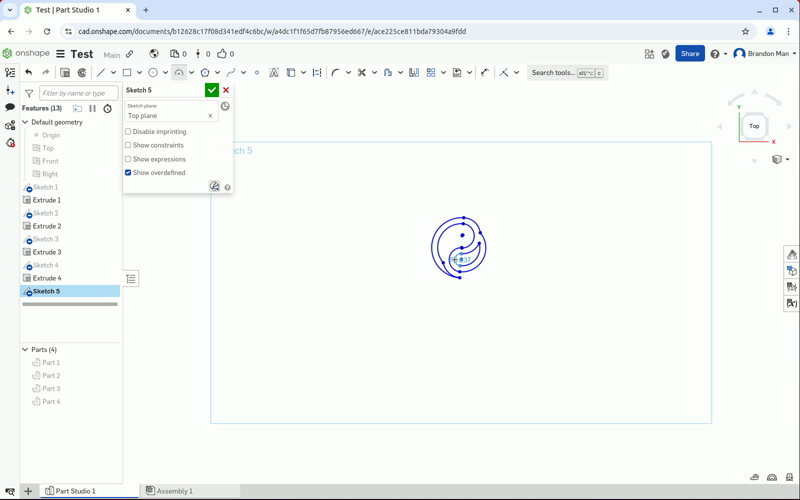
key(esc)
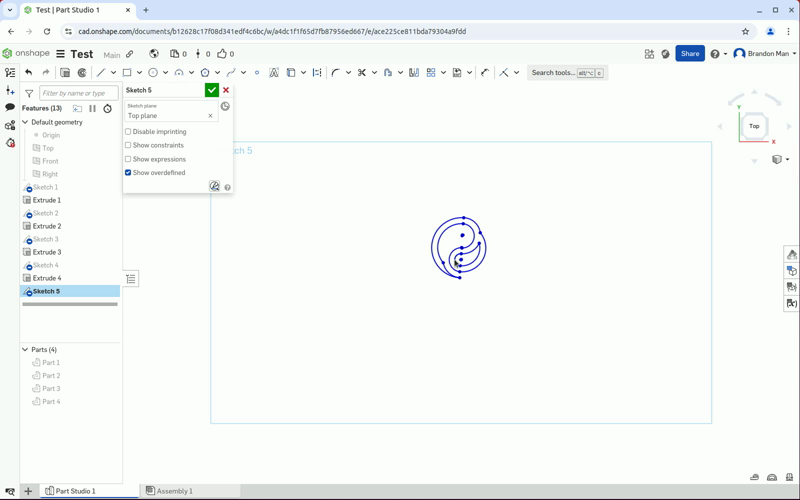
mouse_move(453, 265)
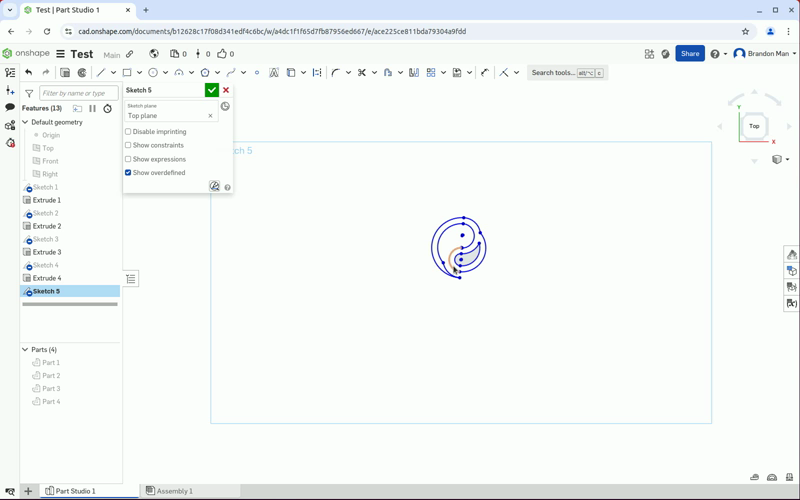
scroll(6)
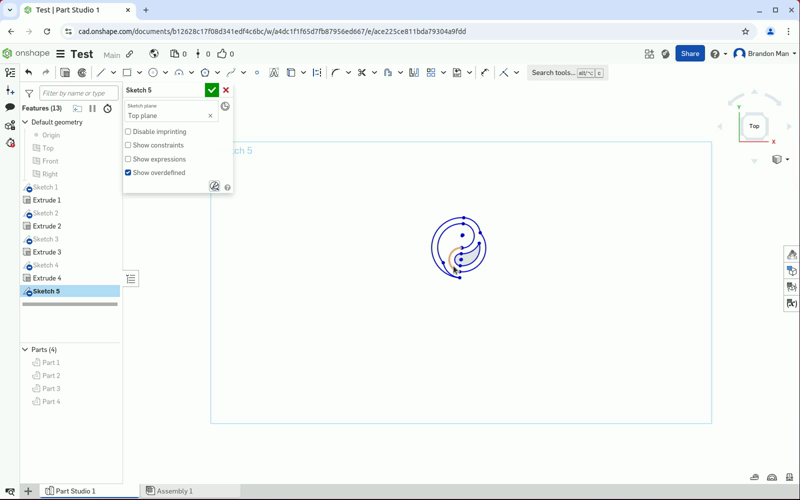
scroll(6)
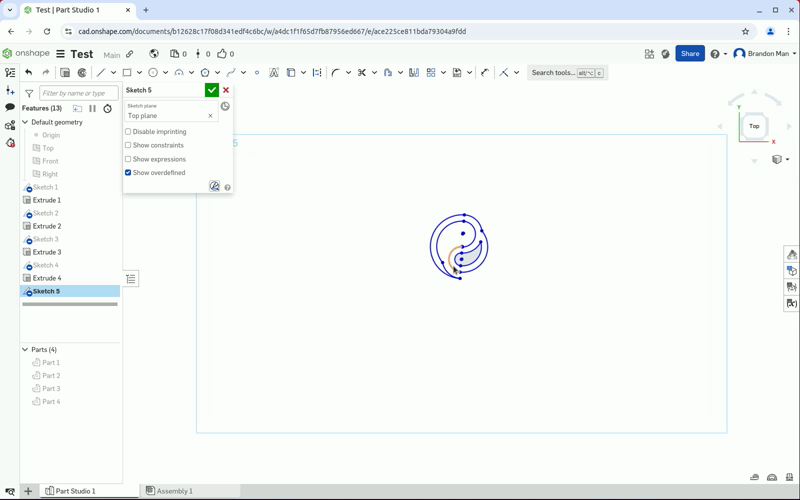
scroll(6)
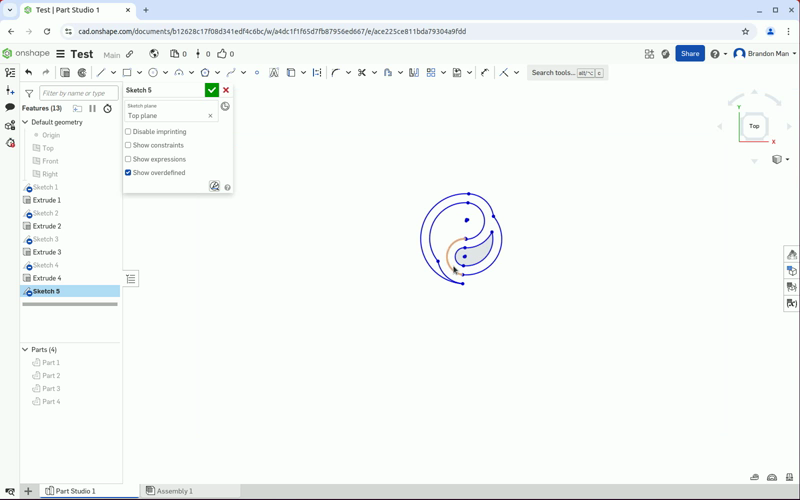
scroll(6)
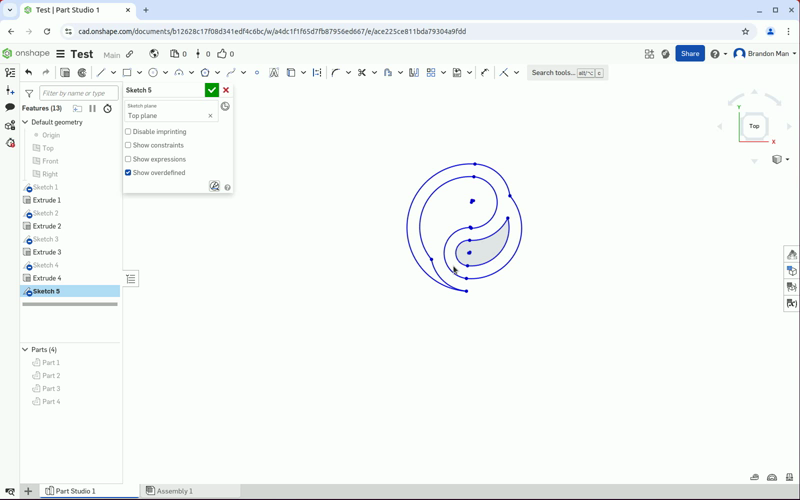
scroll(6)
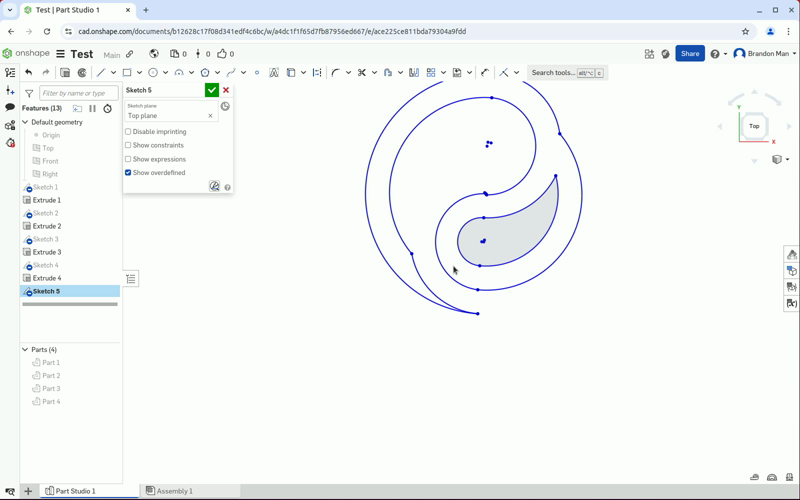
scroll(6)
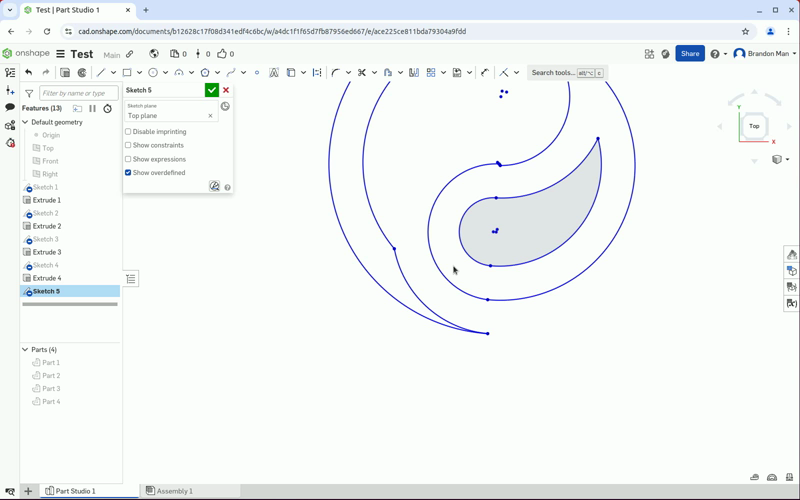
scroll(6)
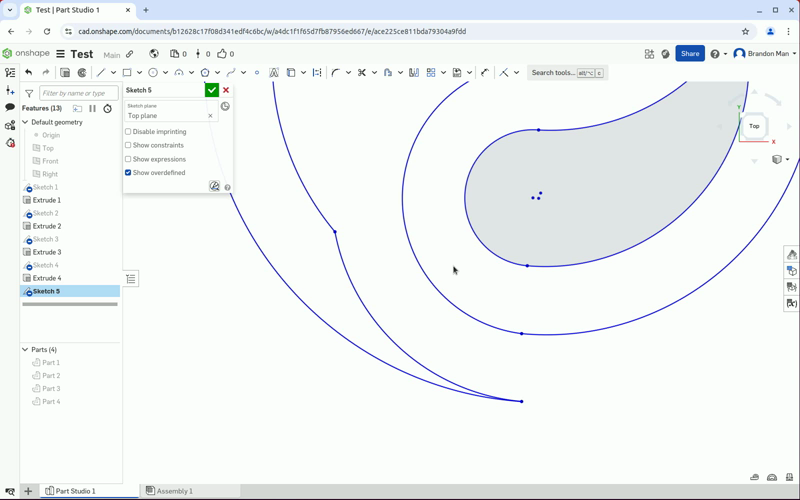
click(453, 265)
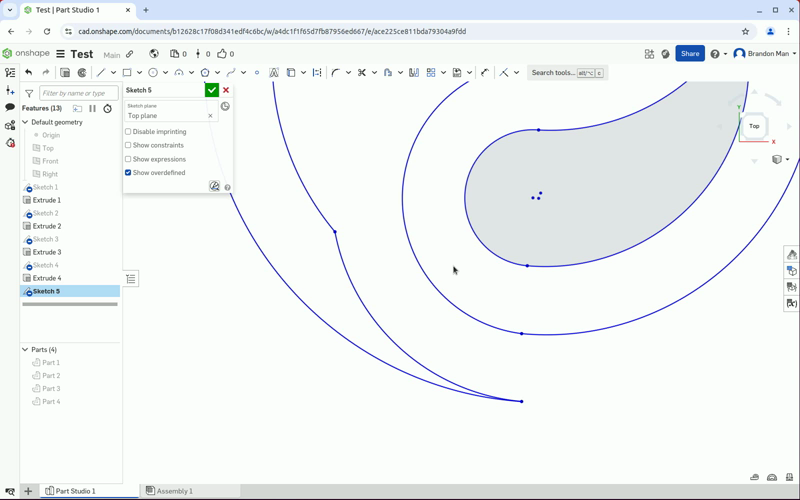
scroll(-6)
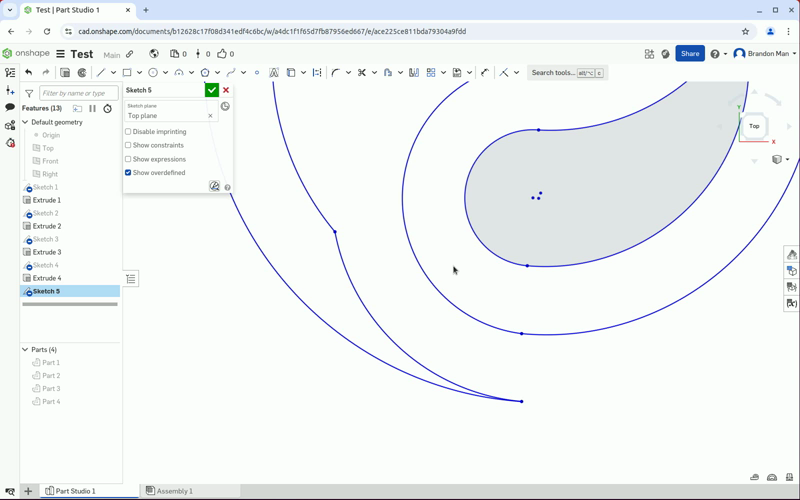
scroll(-6)
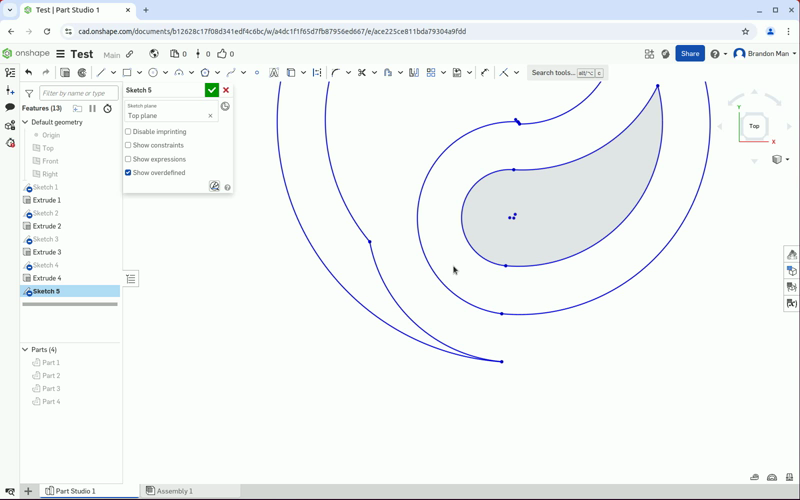
scroll(-6)
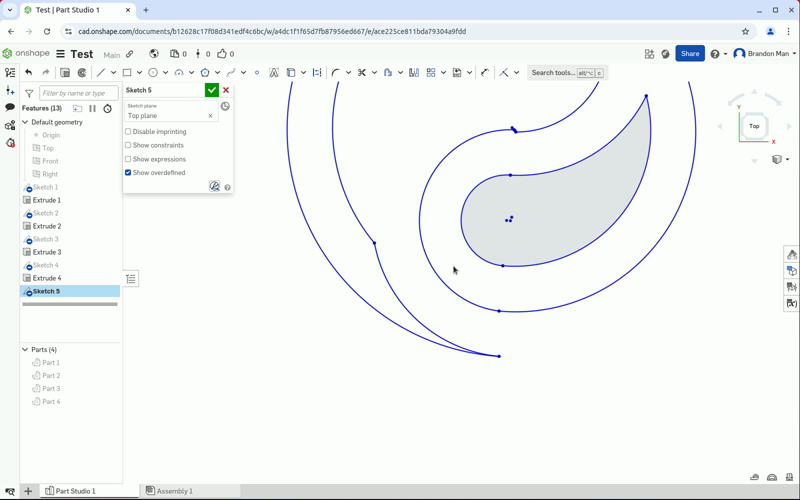
scroll(-6)
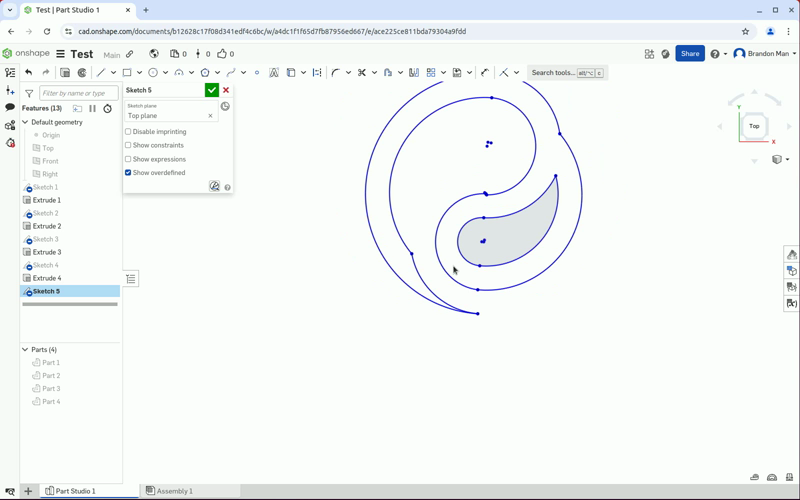
scroll(-6)
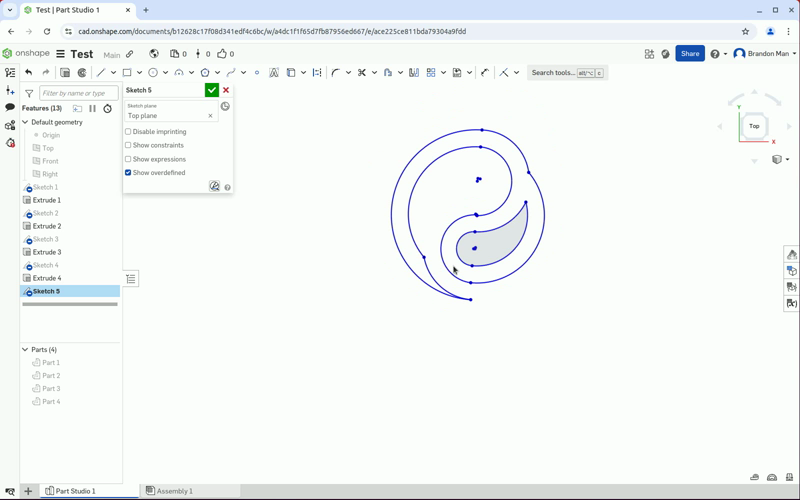
scroll(-6)
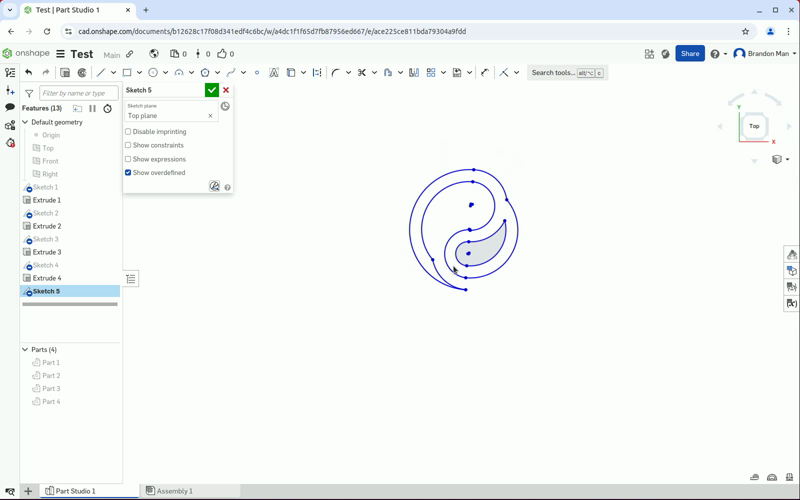
scroll(-6)
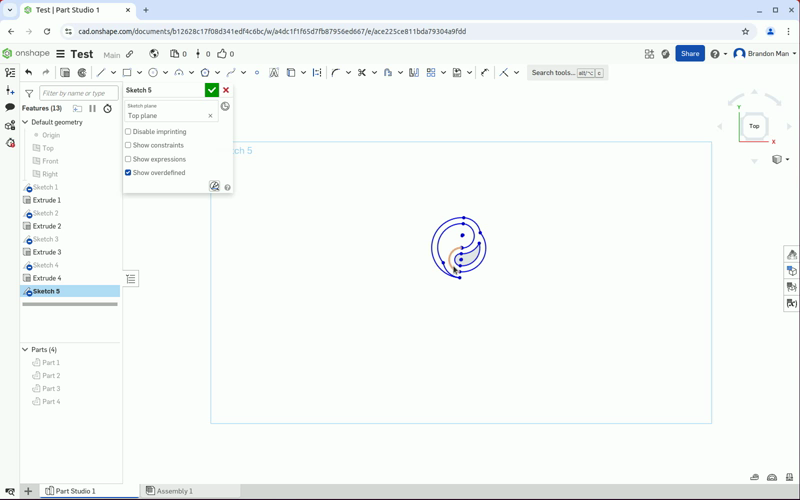
mouse_move(73, 352)
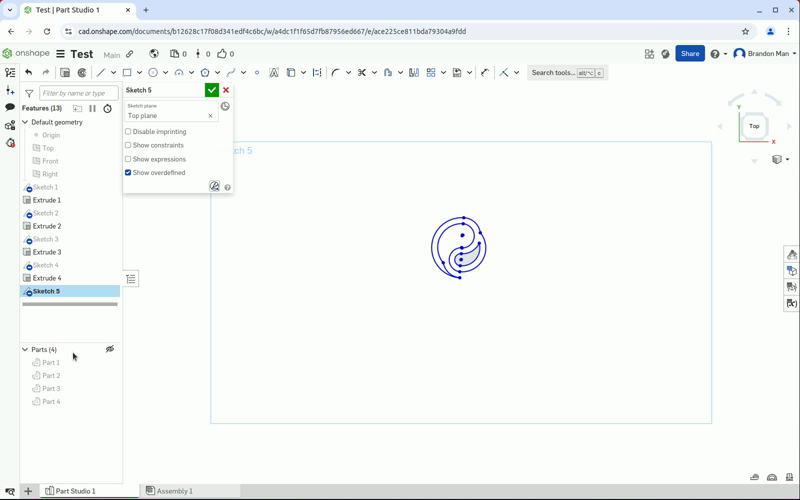
key(shift+y)
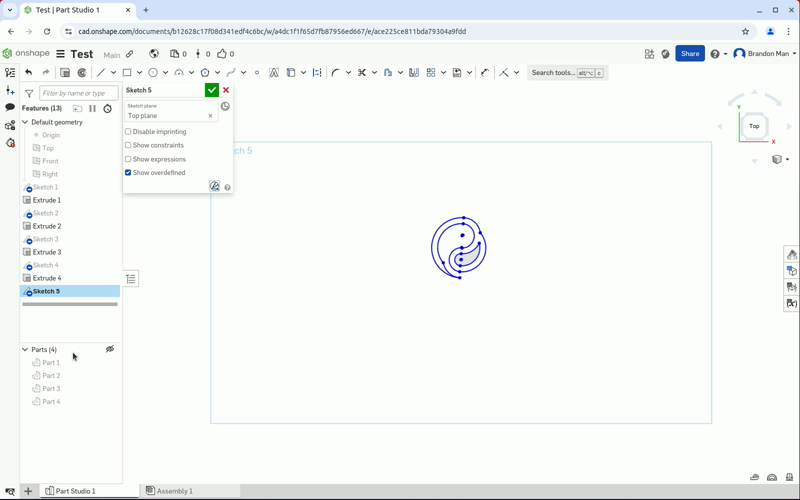
key(shift+e)
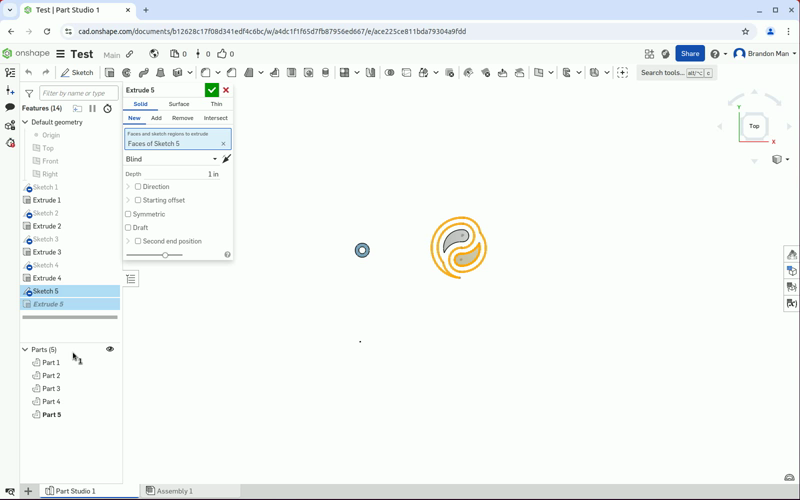
mouse_move(143, 106)
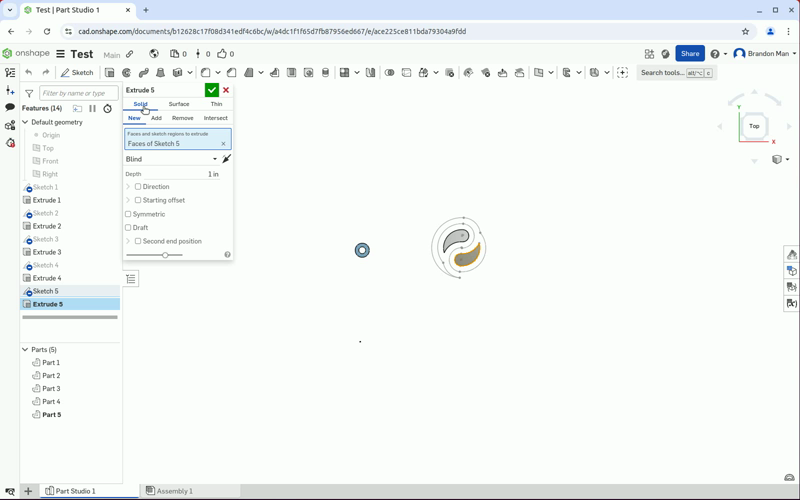
click(143, 106)
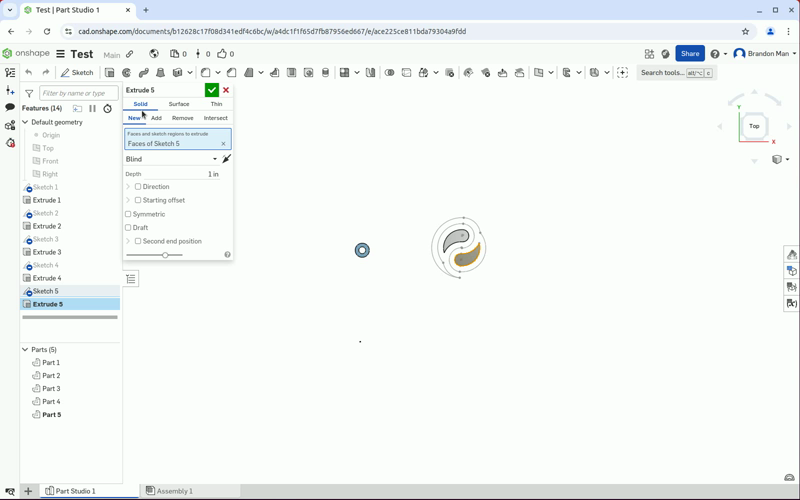
mouse_move(137, 120)
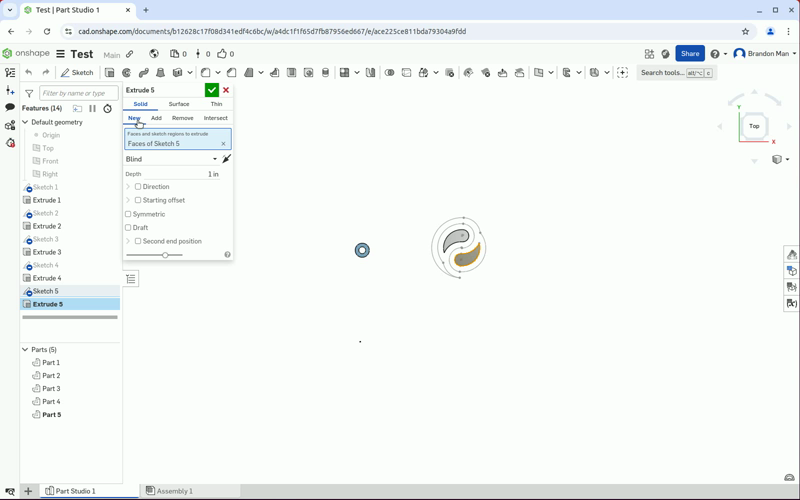
click(137, 120)
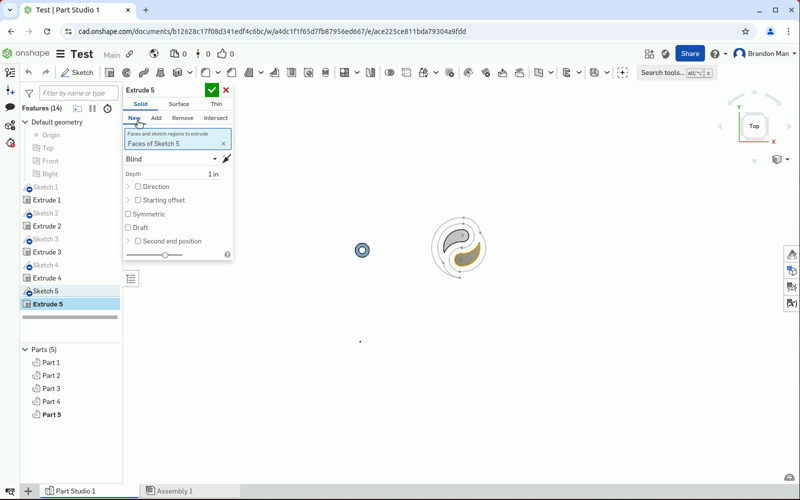
key(tab, 4)
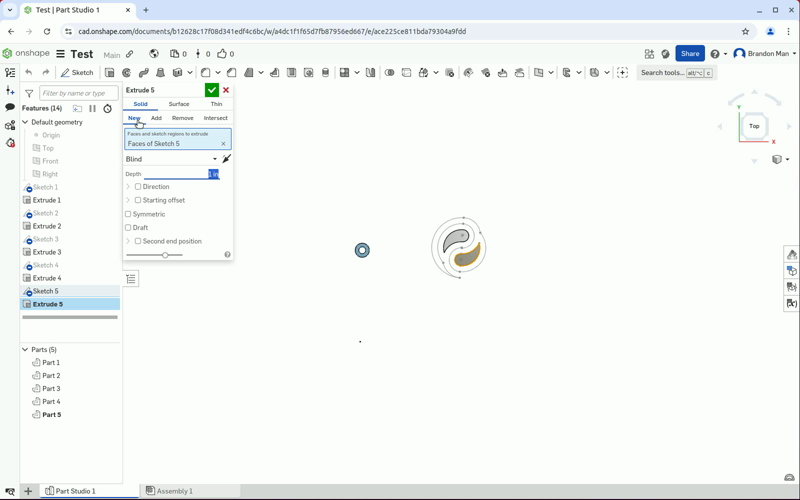
text(1.204)
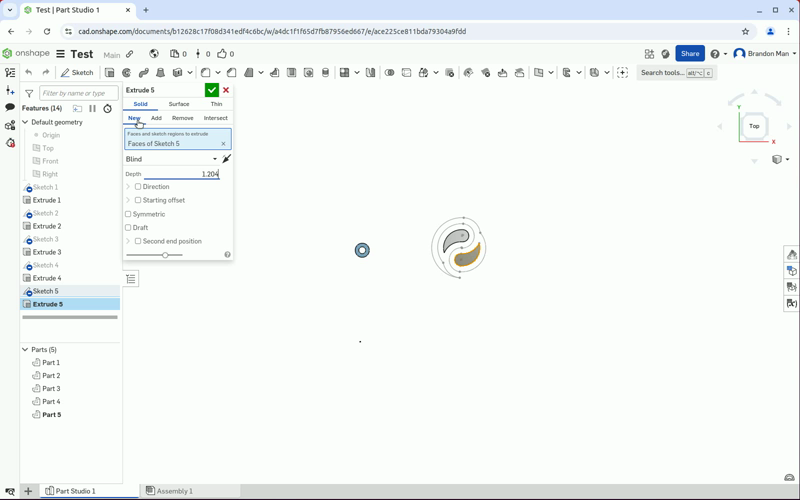
key(enter)
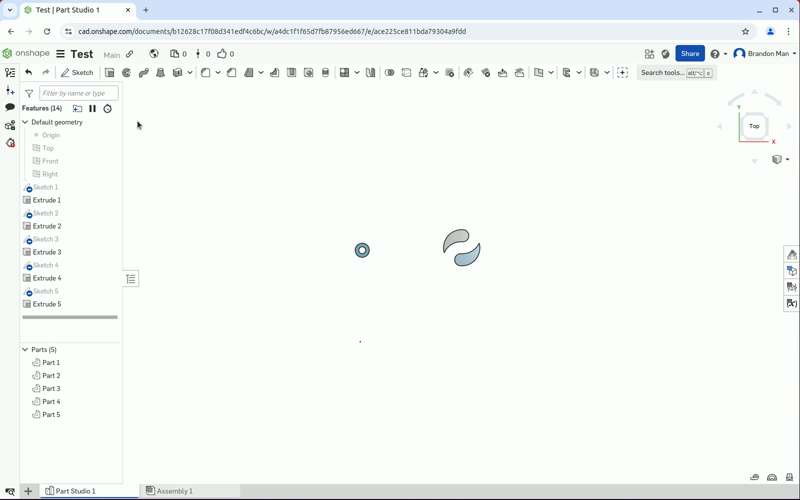
key(shift+h)
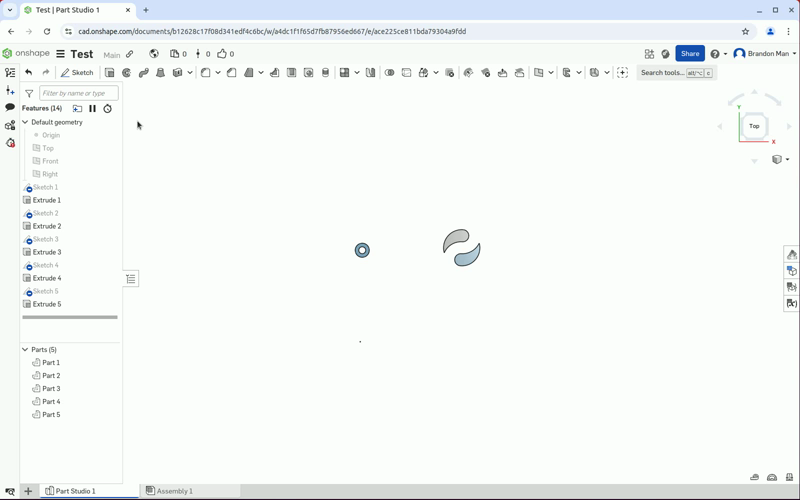
key(shift+h)
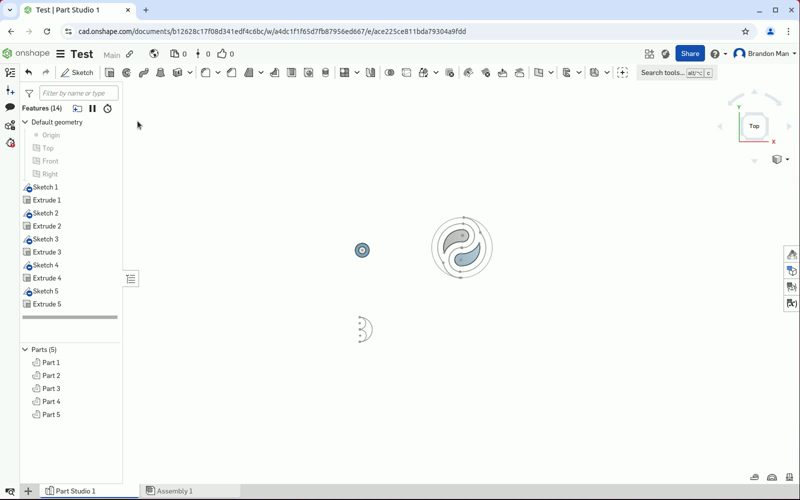
key(shift+7)
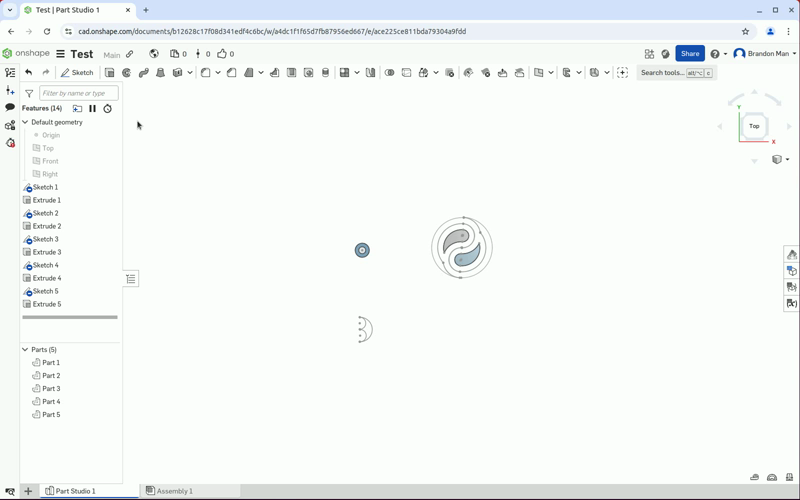
key(up, 3)
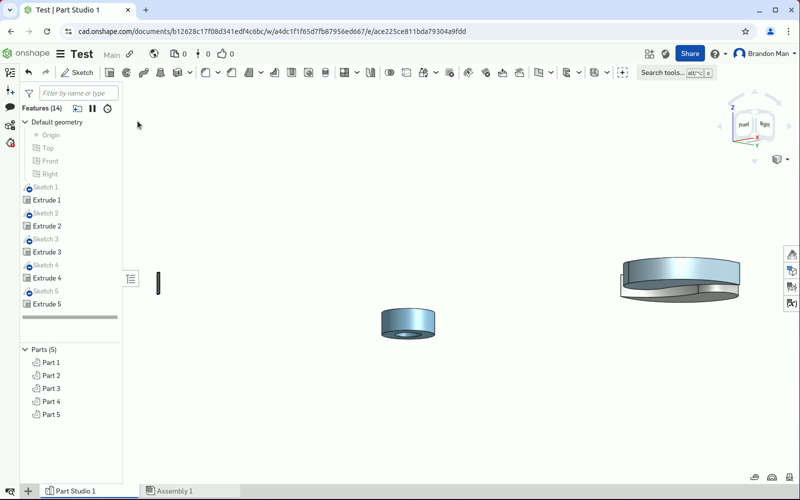
key(left, 3)
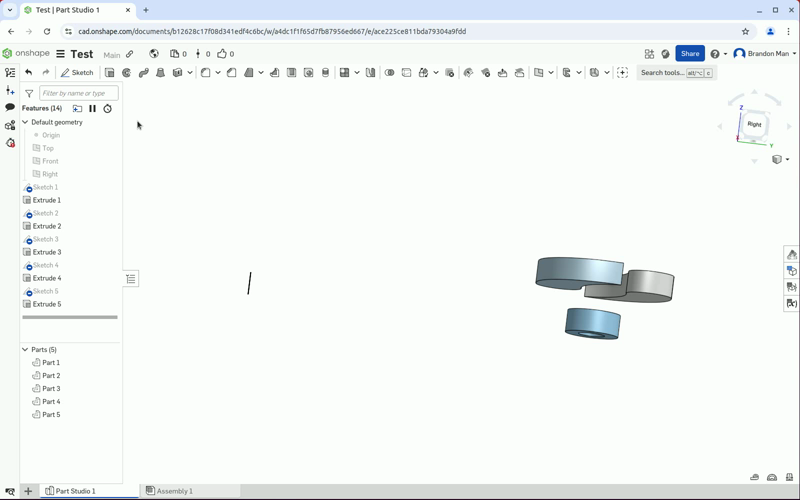
key(right, 3)
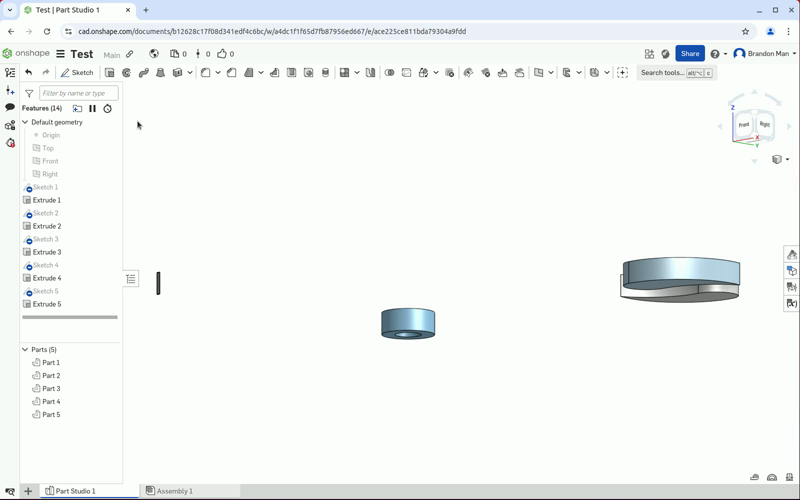
key(down, 3)
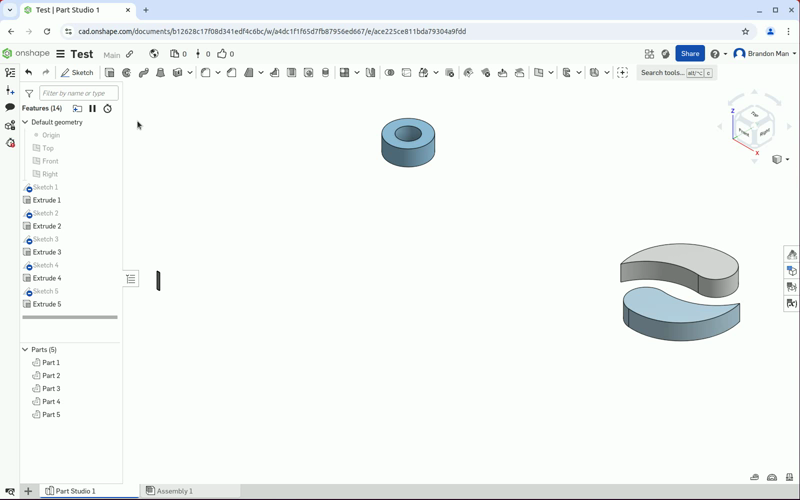
mouse_move(73, 189)
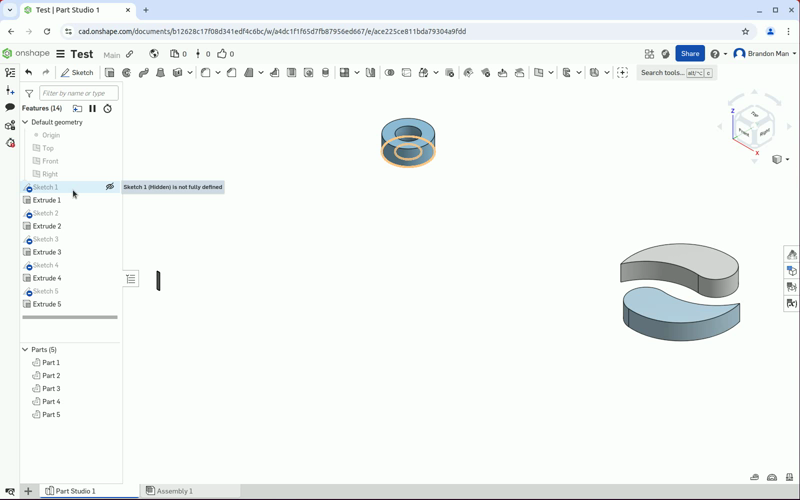
click(73, 189)